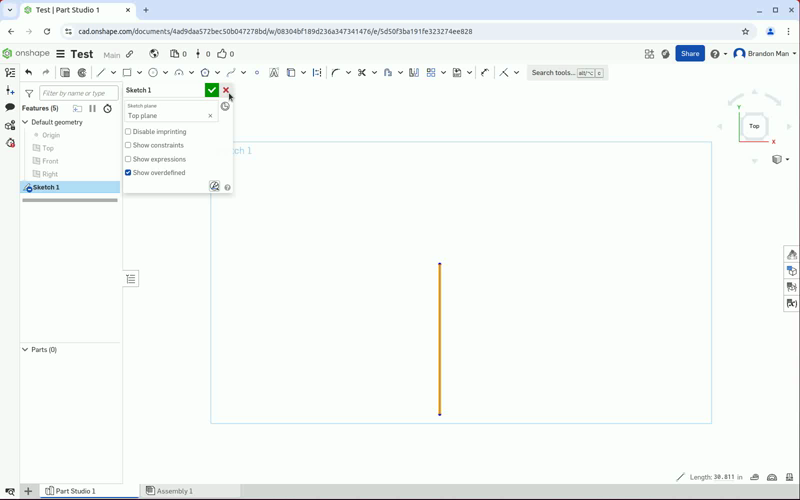
key(shift+h)
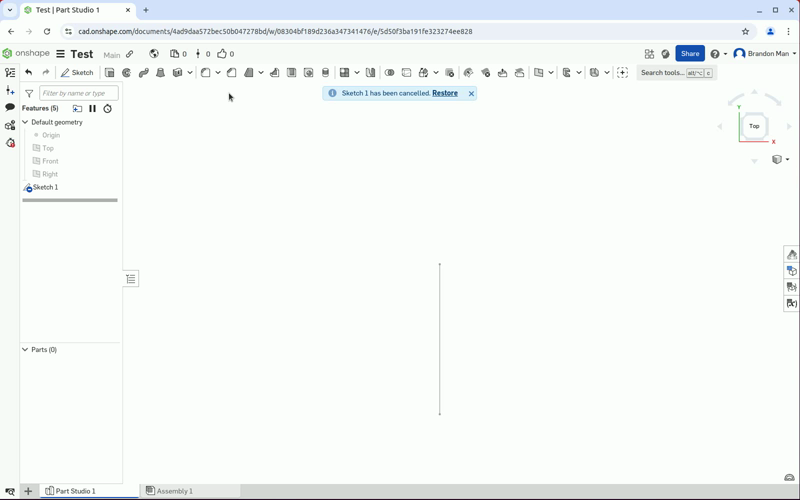
mouse_move(73, 352)
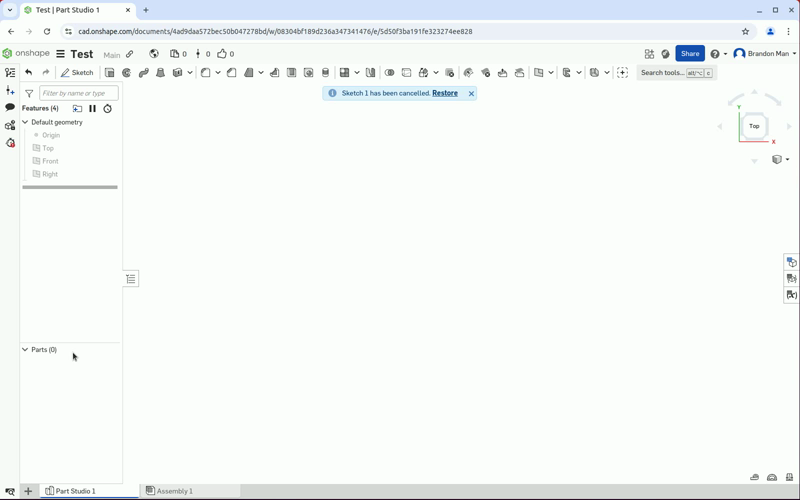
key(y)
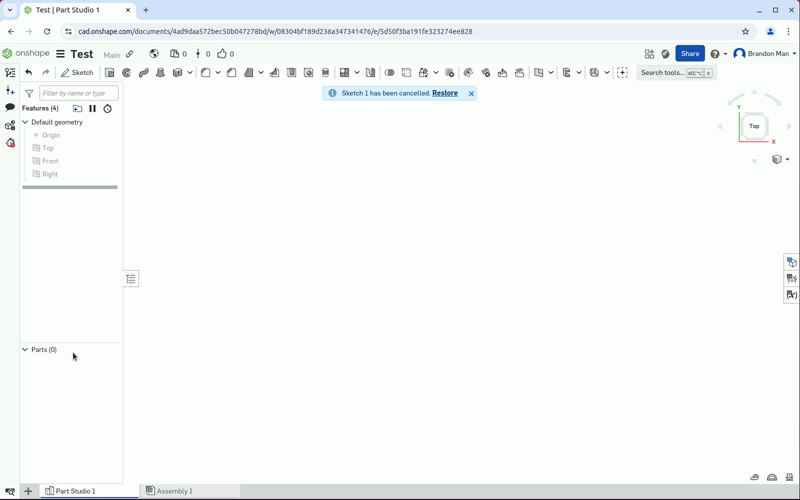
key(shift+p)
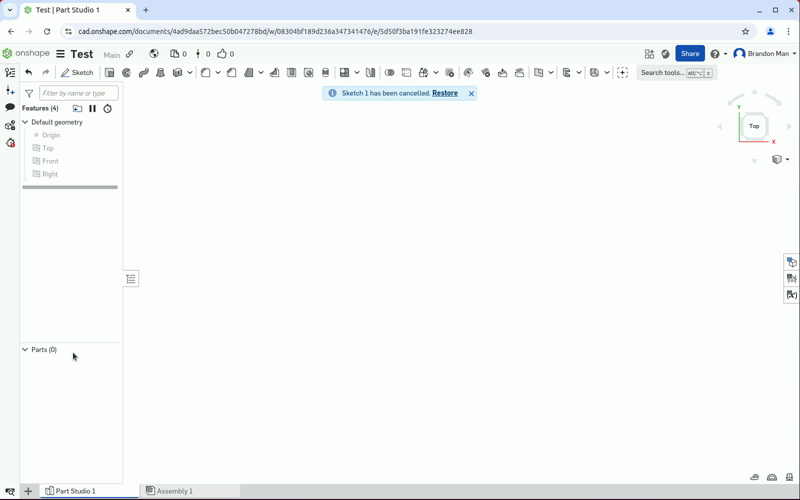
key(space)
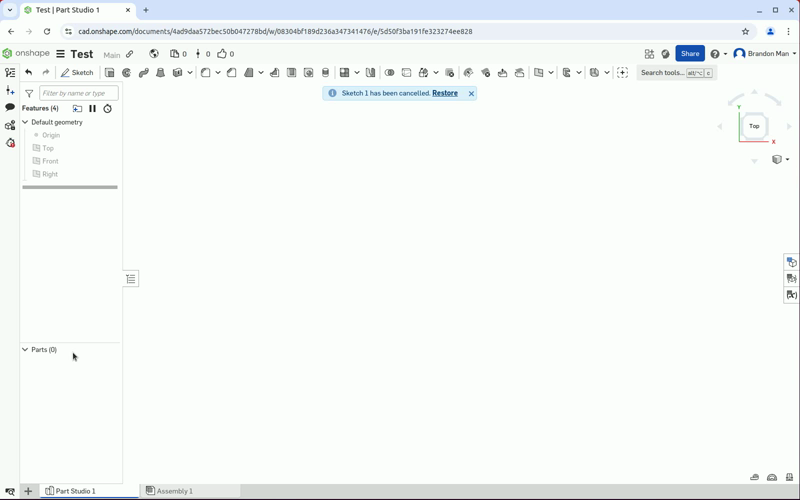
key_down(shift)
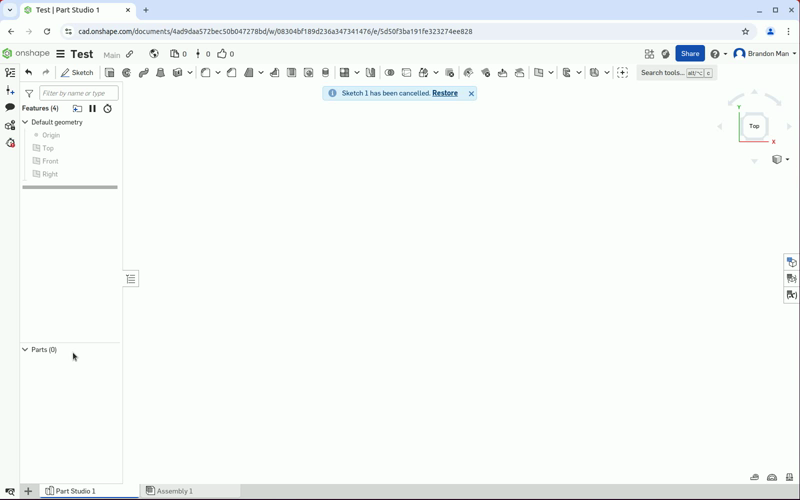
key(up)
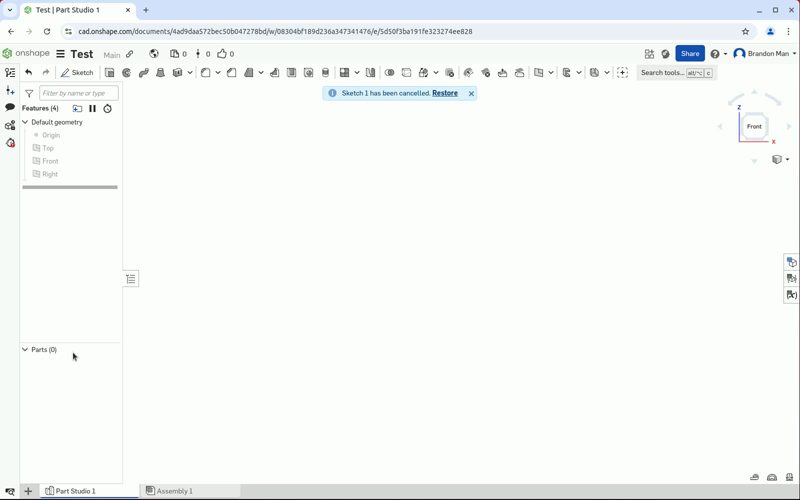
key_up(shift)
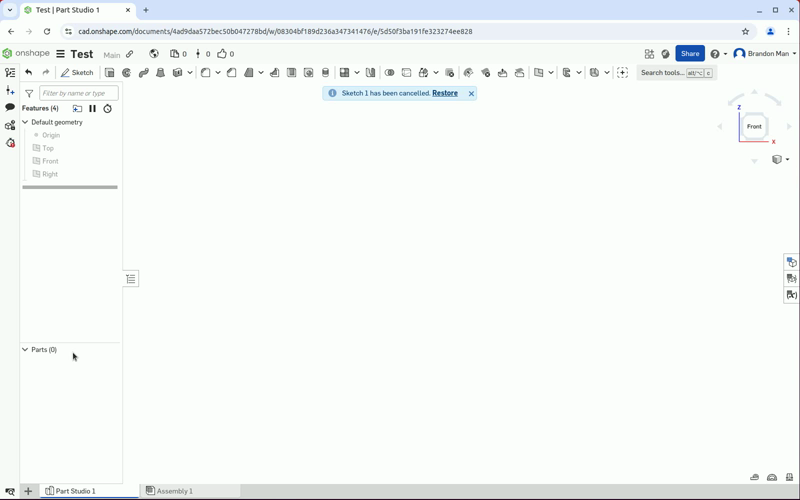
mouse_move(73, 352)
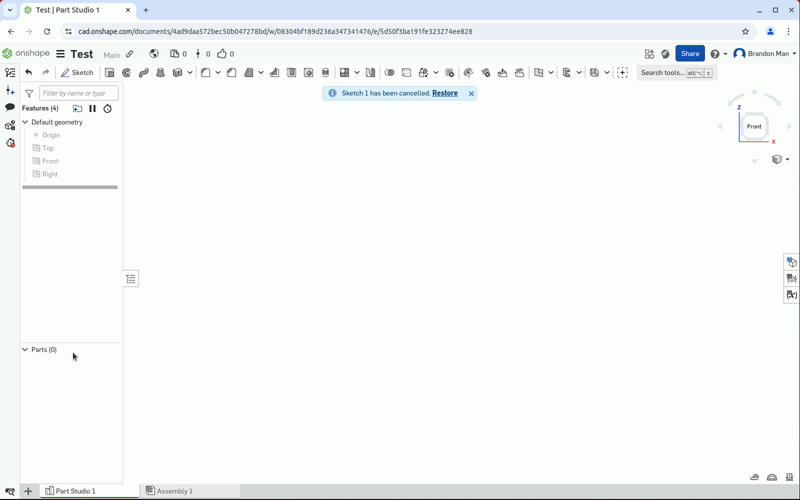
key(shift+y)
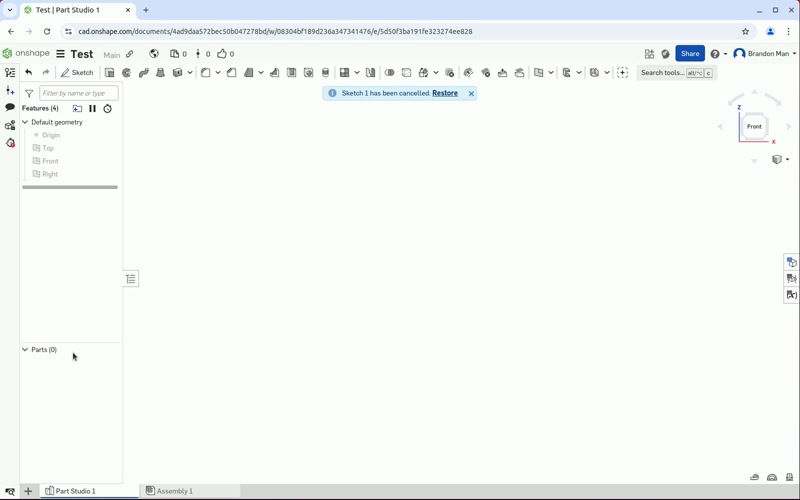
key(shift+s)
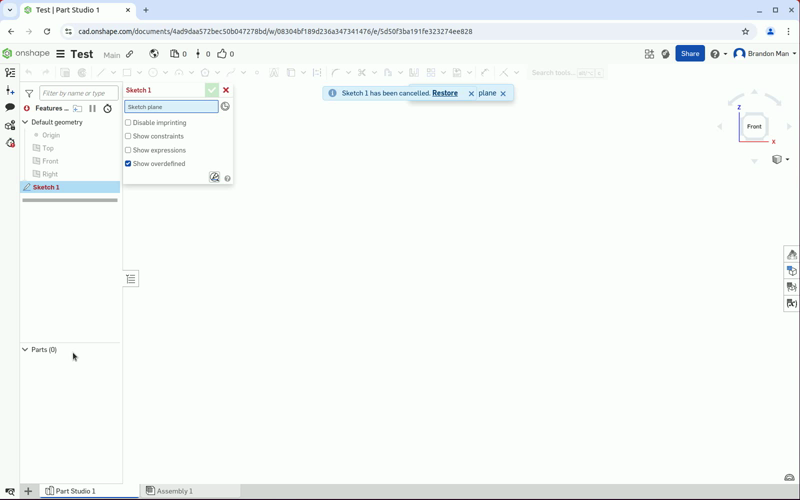
mouse_move(73, 163)
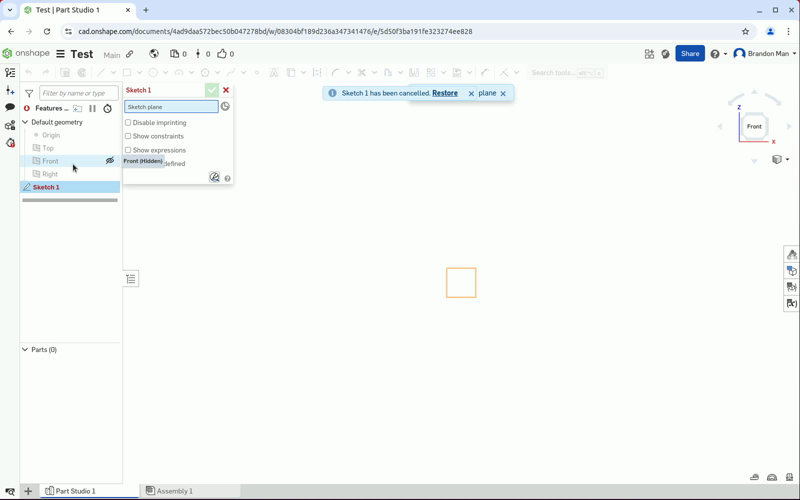
click(73, 163)
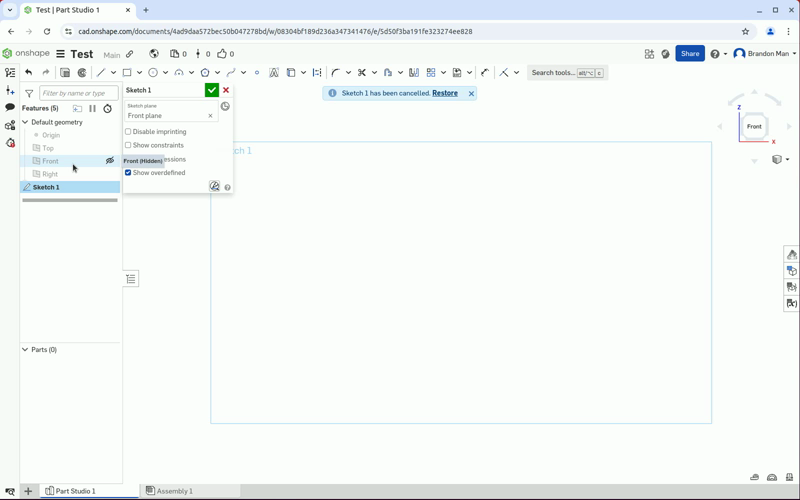
mouse_move(73, 352)
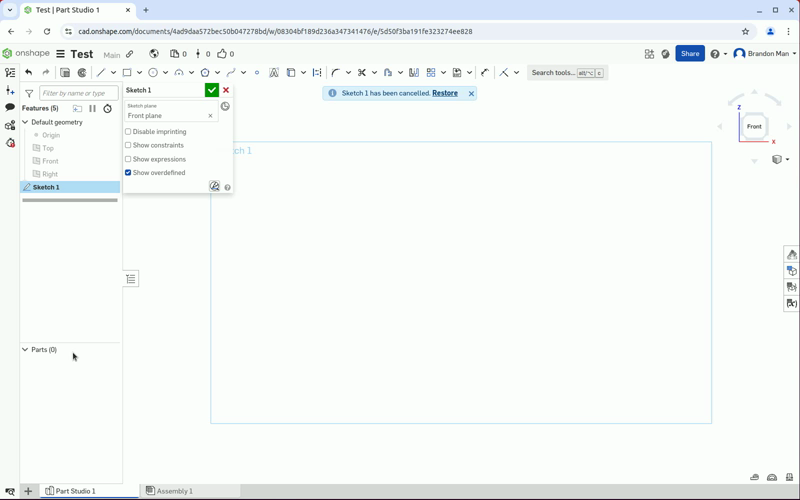
key(y)
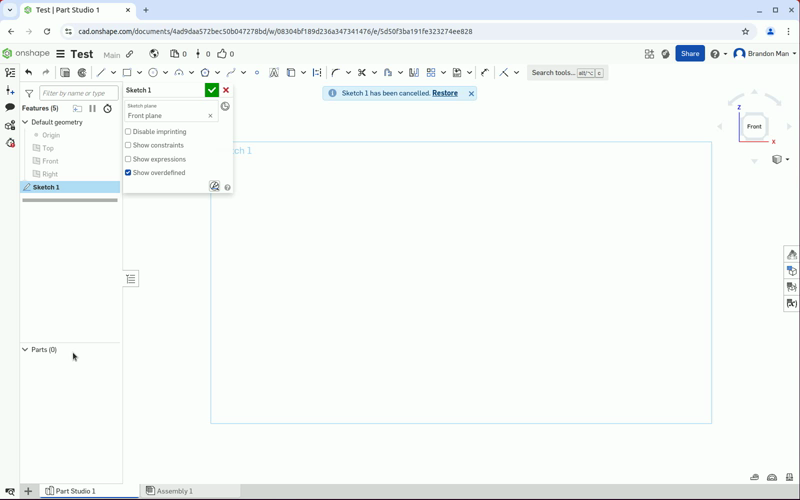
key(l)
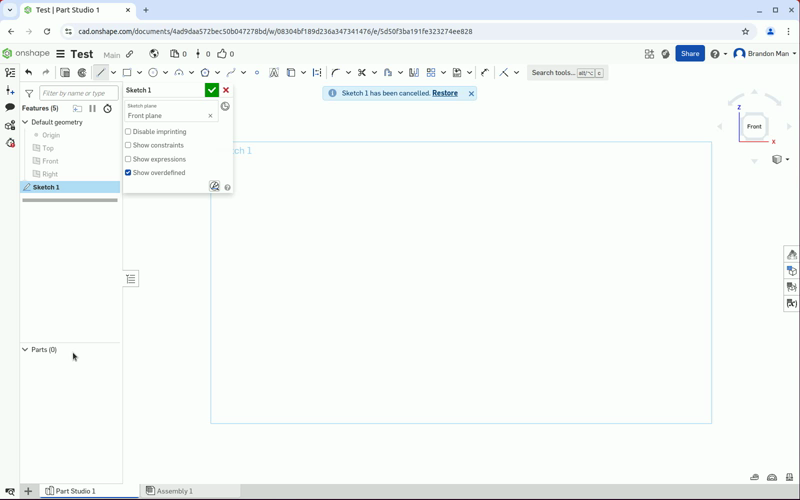
key_down(shift)
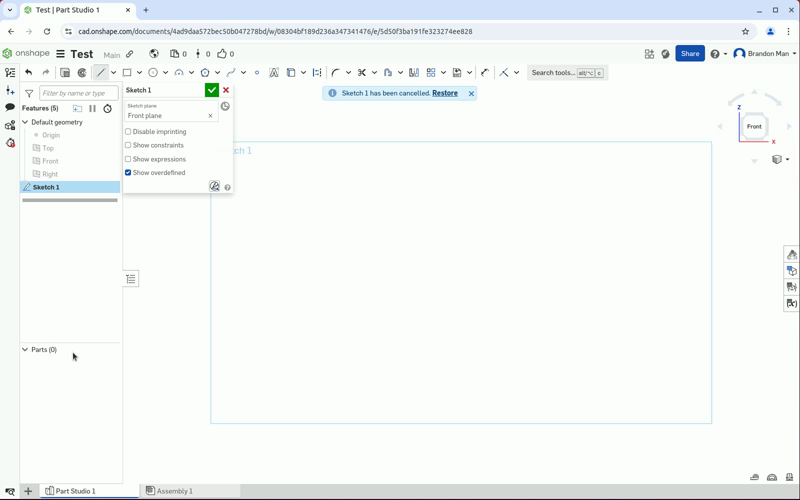
mouse_move(412, 395)
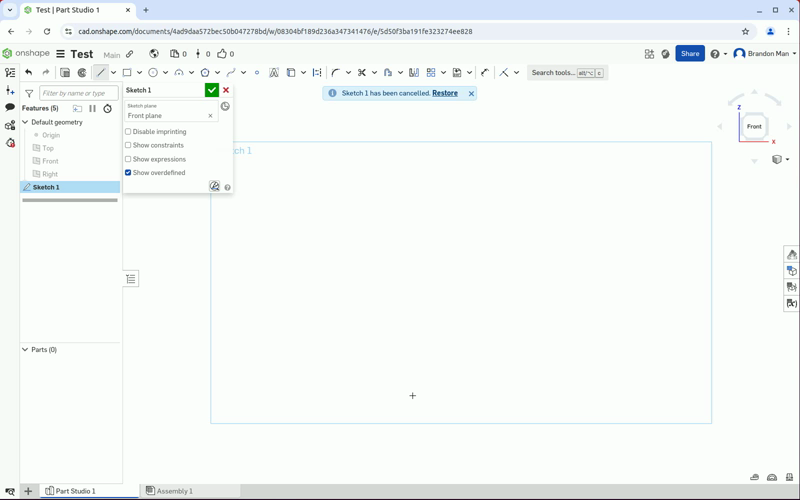
click(412, 395)
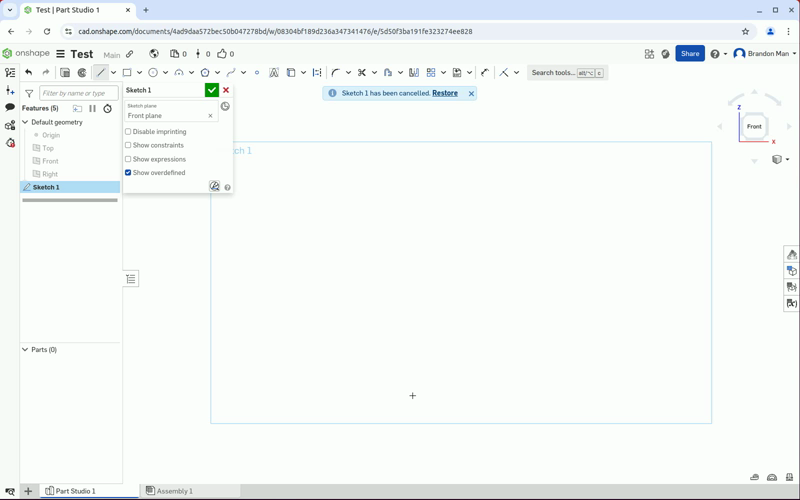
key_up(shift)
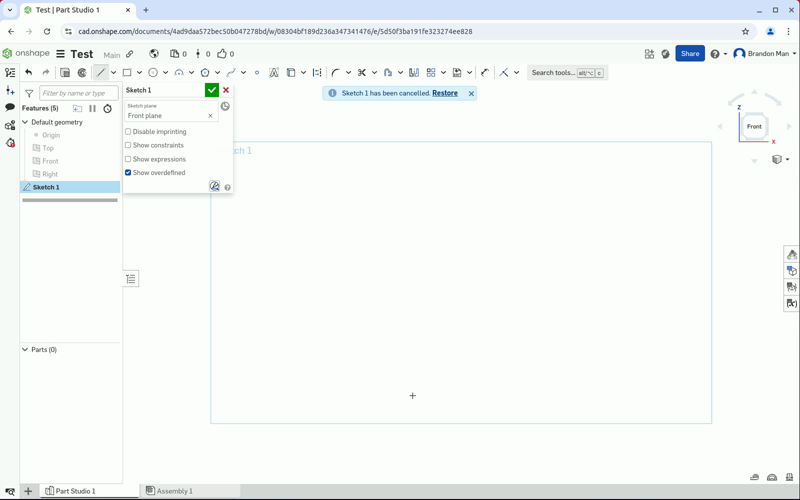
key_down(shift)
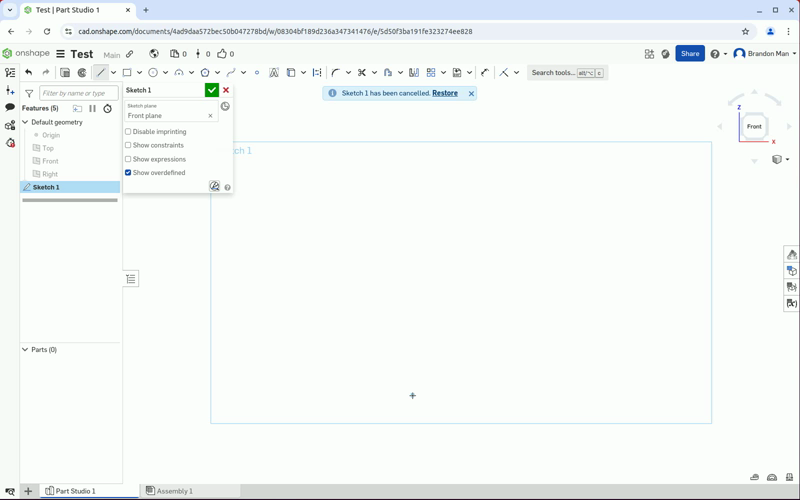
mouse_move(442, 395)
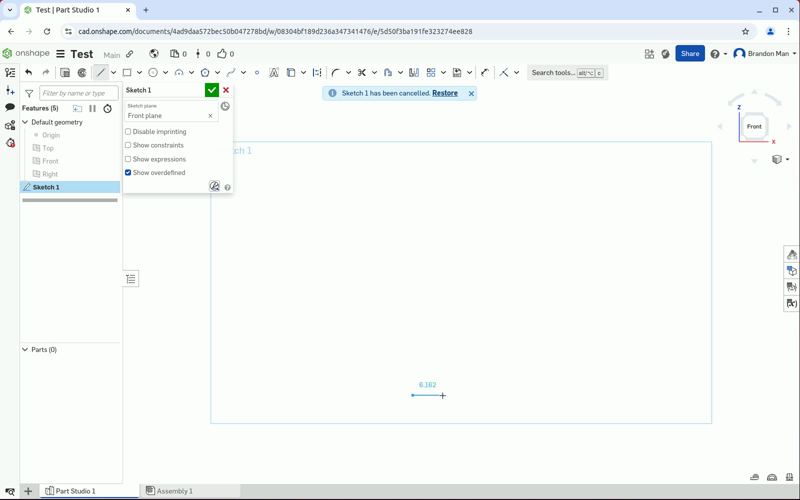
mouse_move(467, 395)
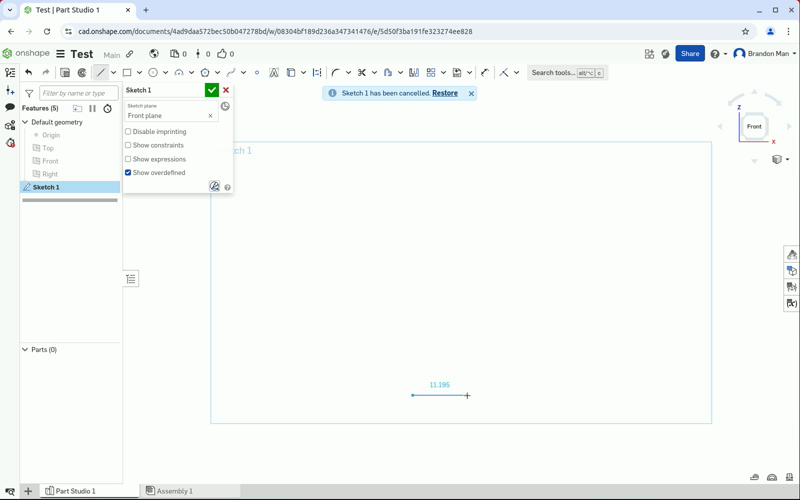
click(467, 395)
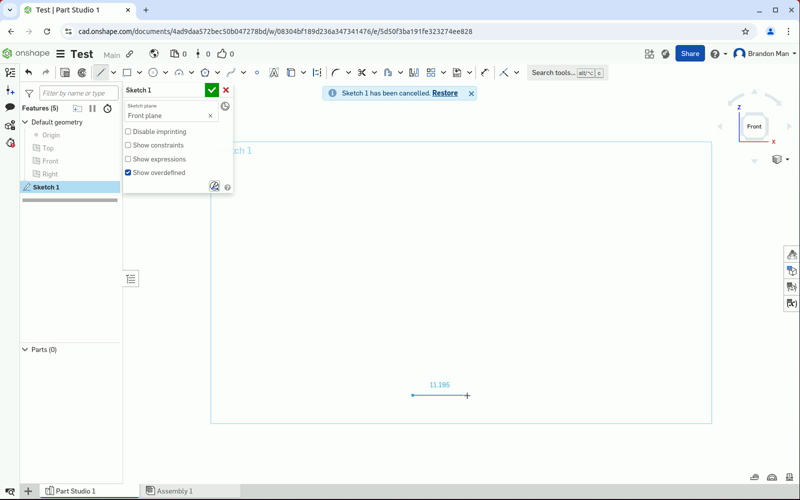
key_up(shift)
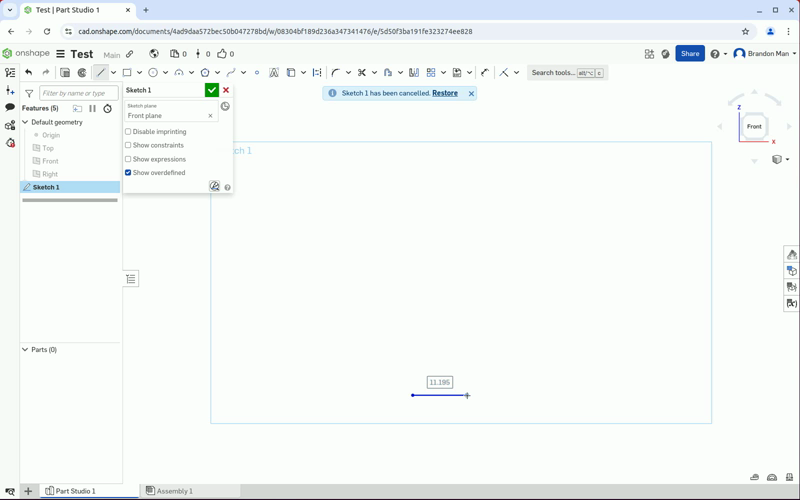
key_down(shift)
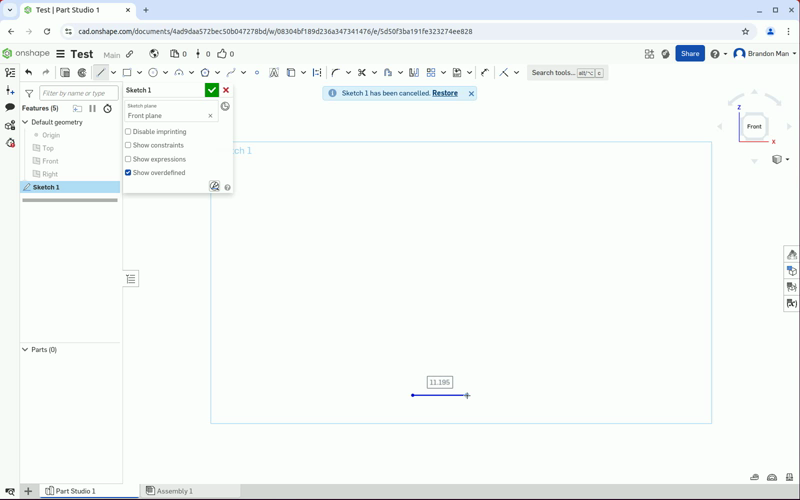
mouse_move(497, 395)
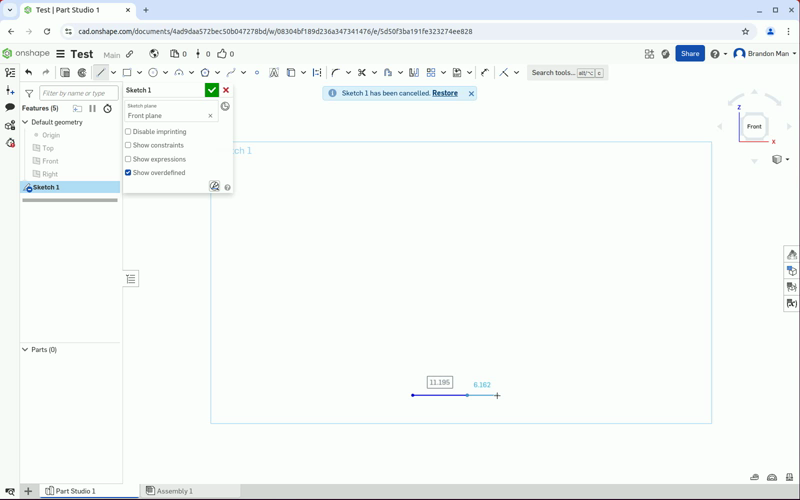
mouse_move(467, 360)
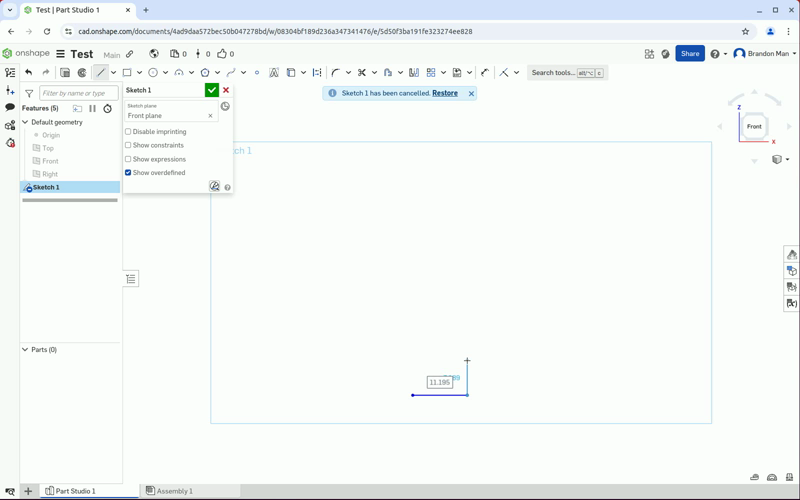
click(467, 360)
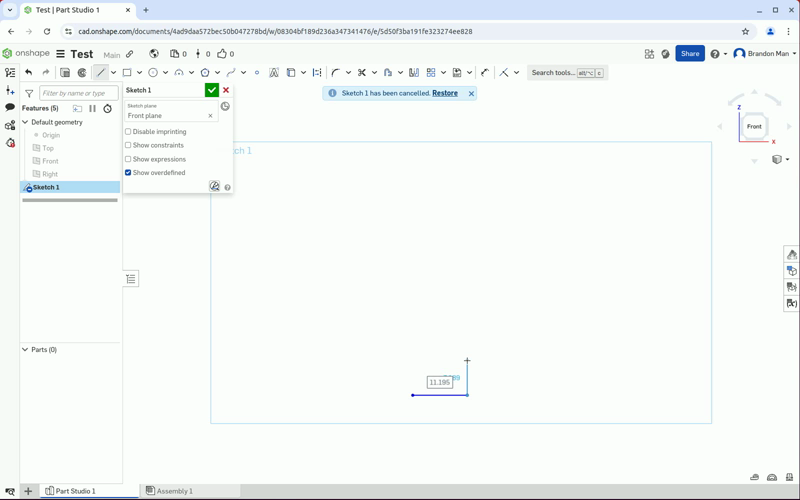
key_up(shift)
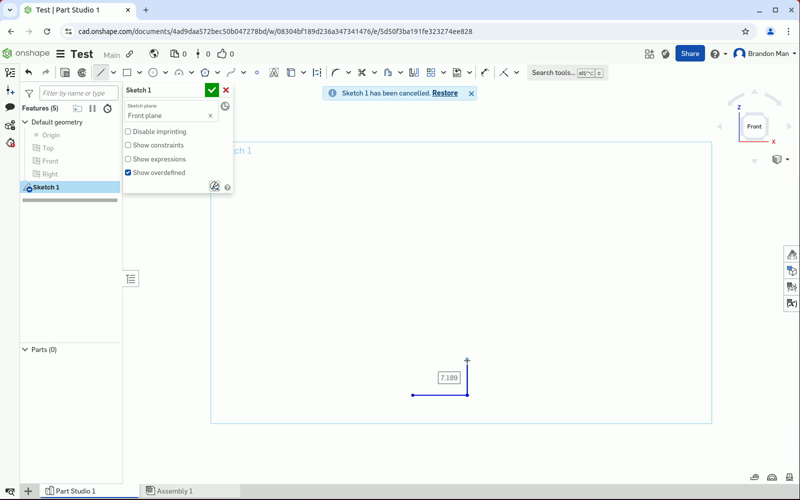
key_down(shift)
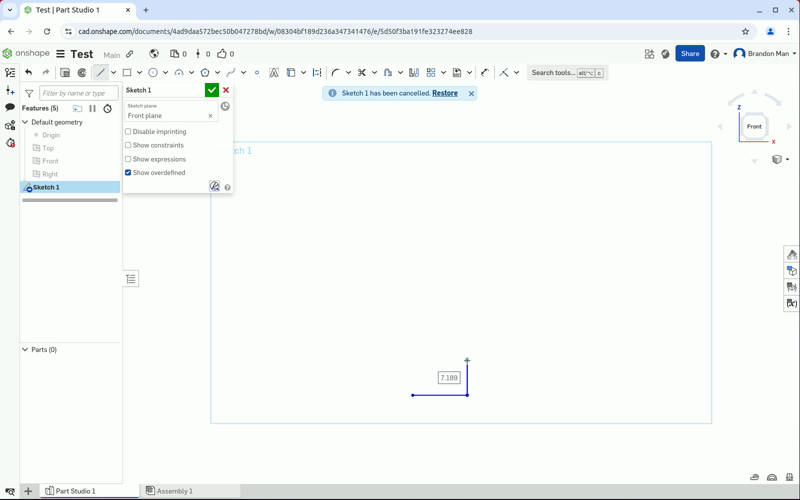
mouse_move(497, 360)
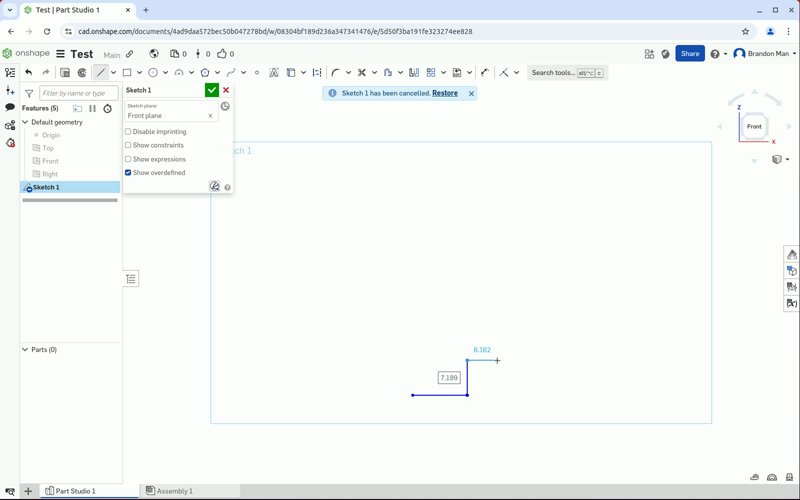
mouse_move(467, 355)
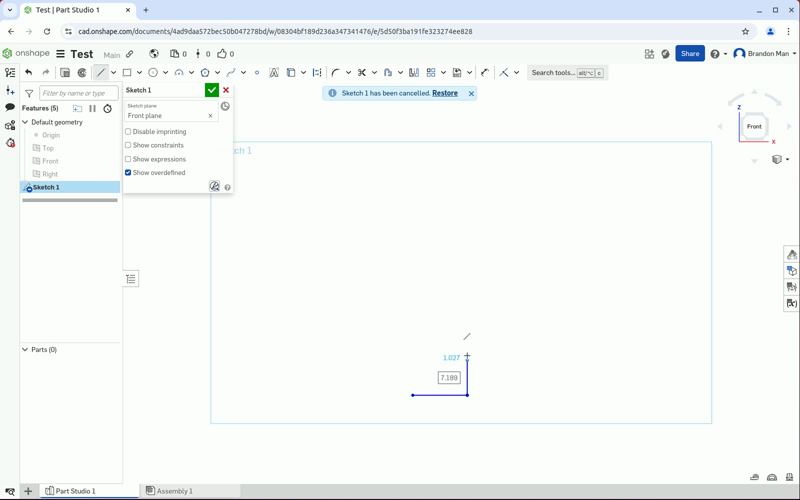
scroll(6)
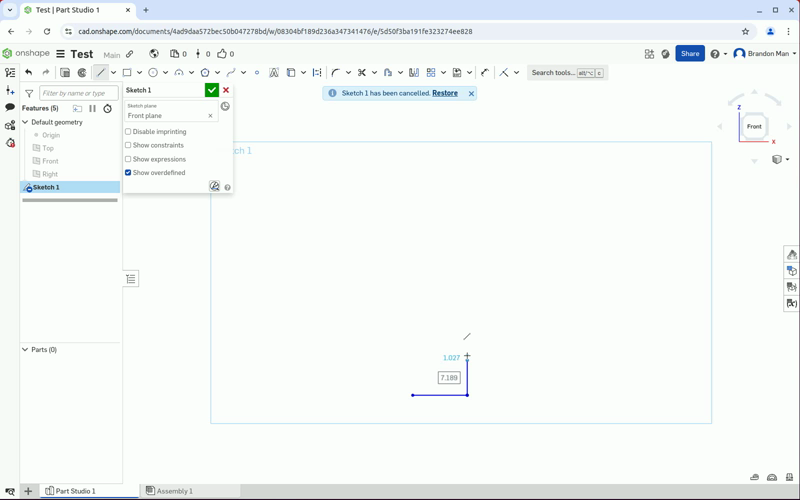
scroll(6)
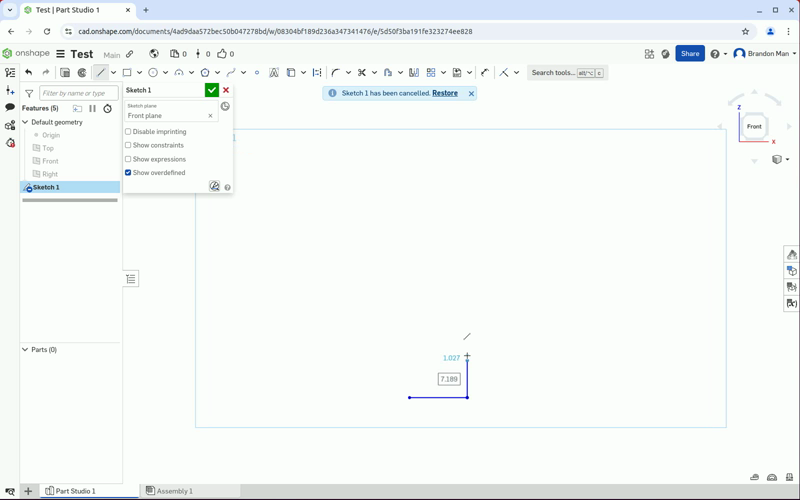
scroll(6)
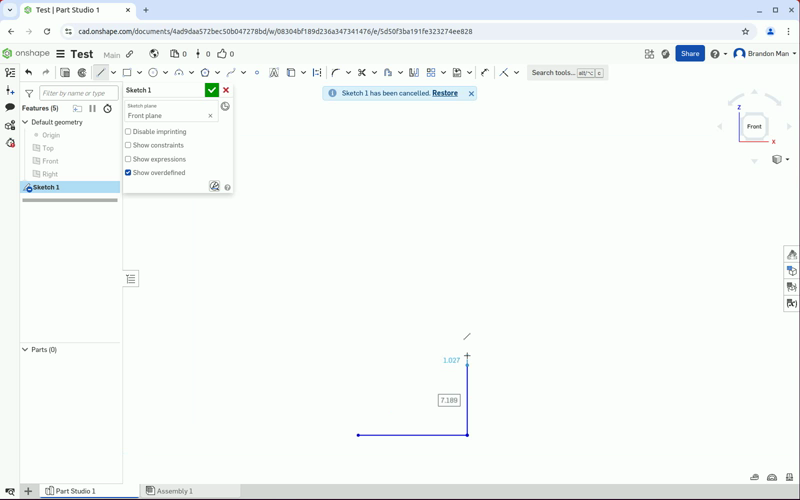
scroll(6)
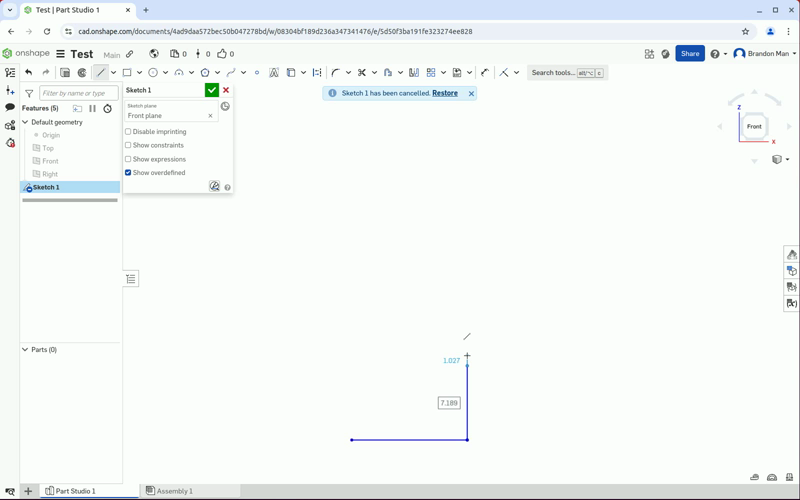
scroll(6)
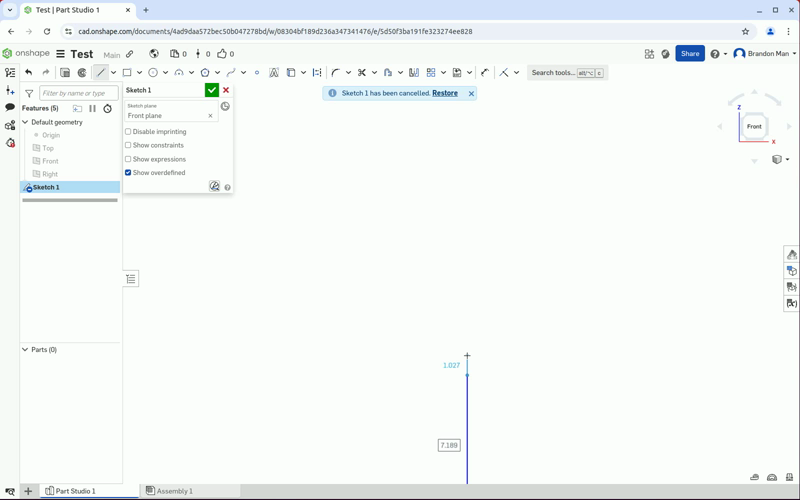
scroll(6)
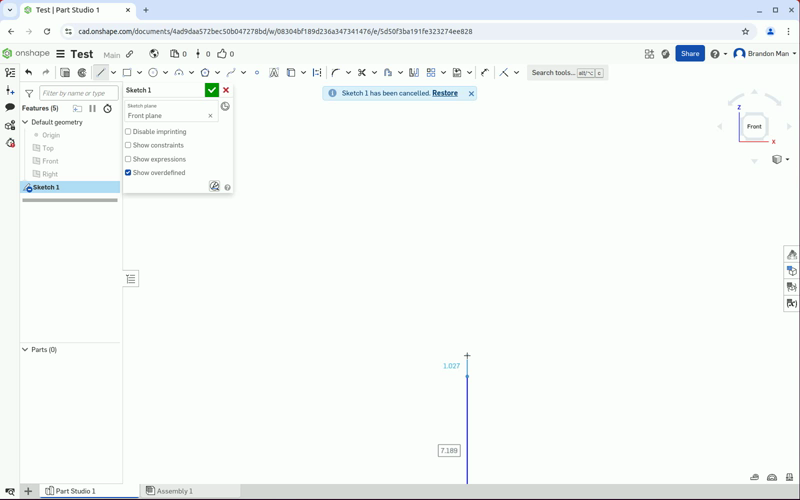
scroll(6)
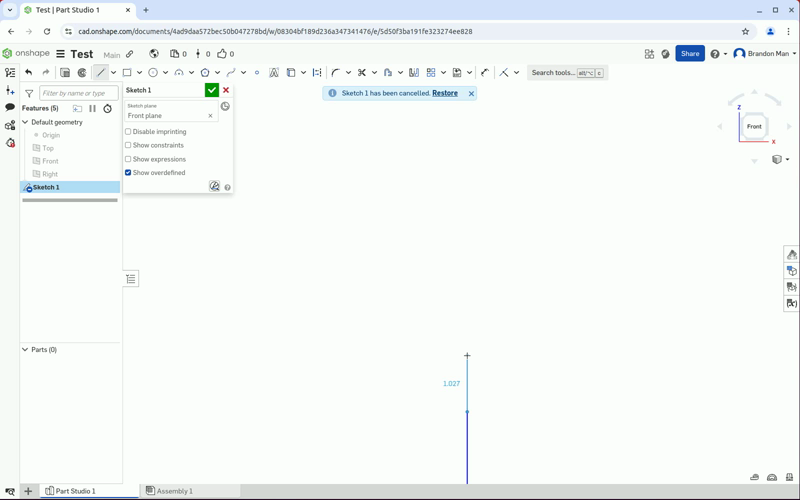
click(467, 355)
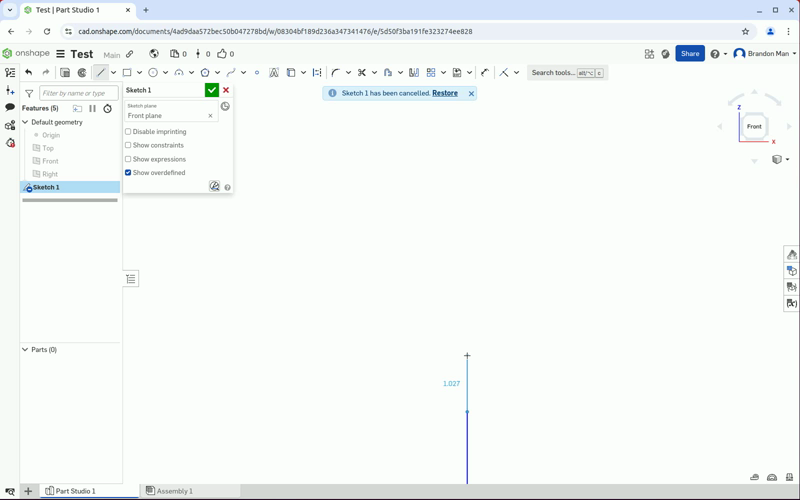
scroll(-6)
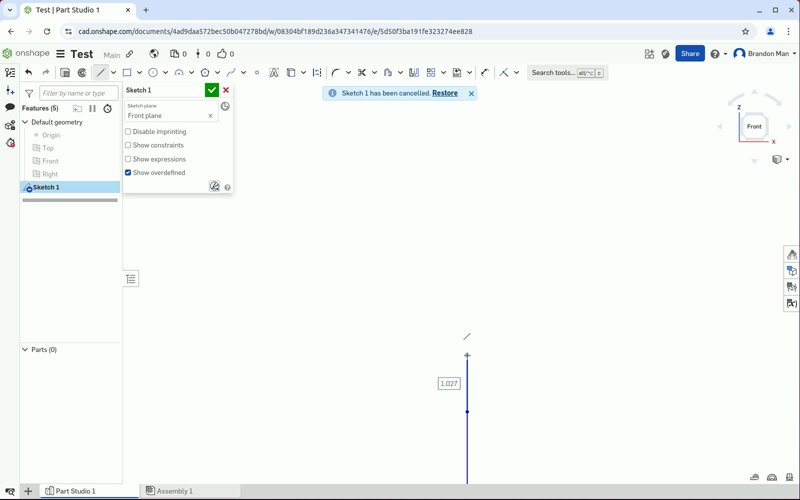
scroll(-6)
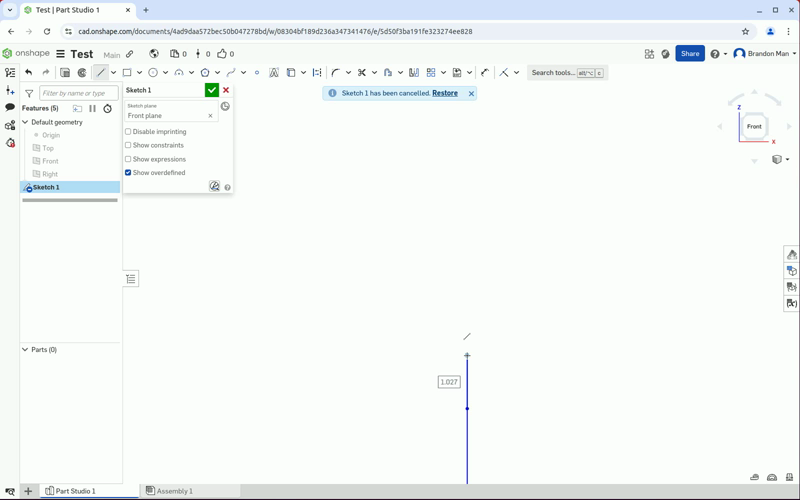
scroll(-6)
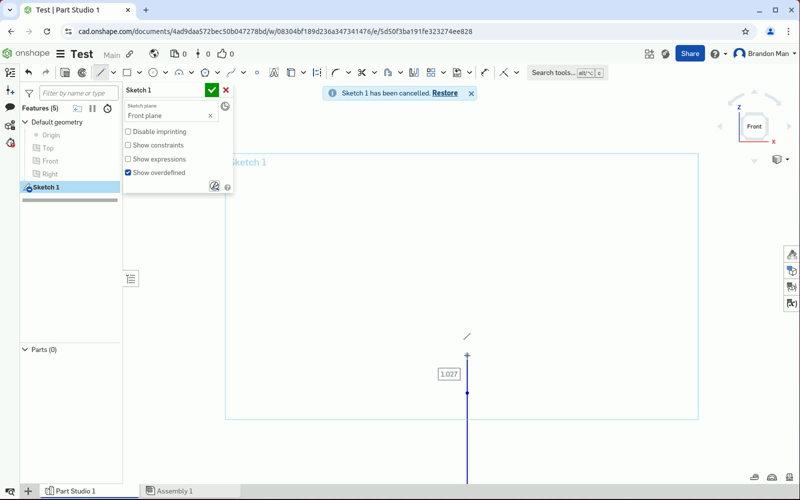
scroll(-6)
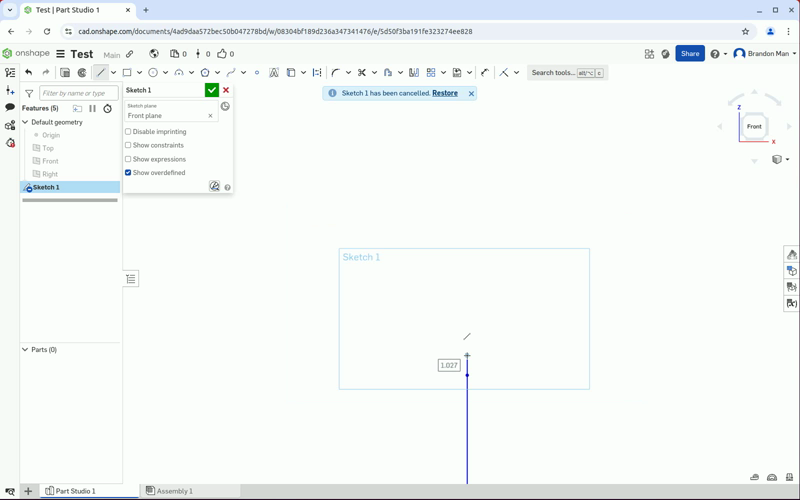
scroll(-6)
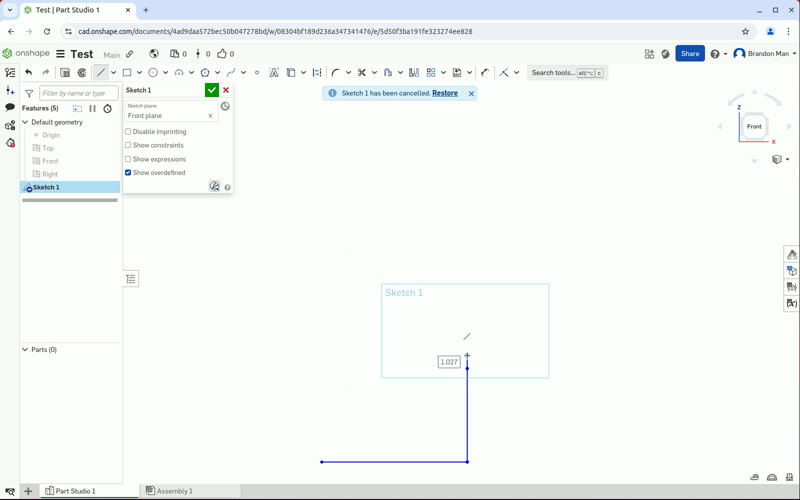
scroll(-6)
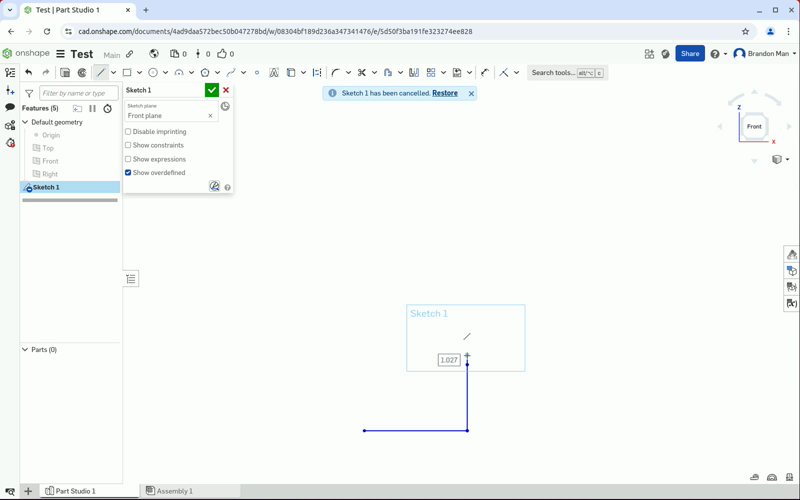
scroll(-6)
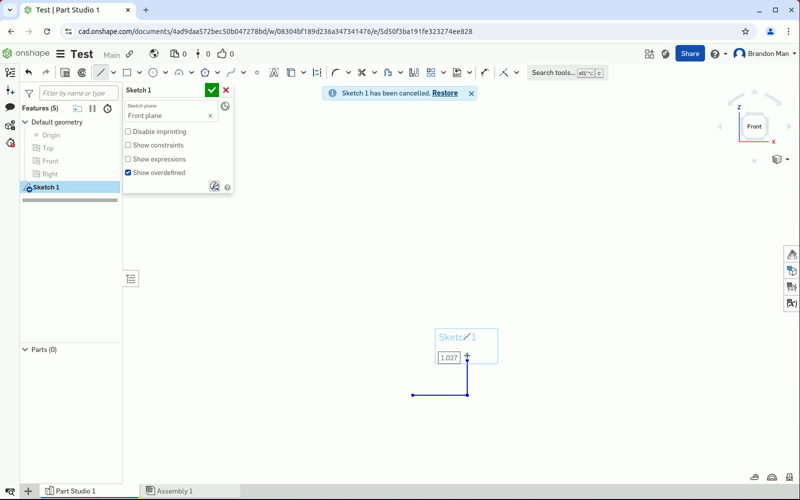
key_up(shift)
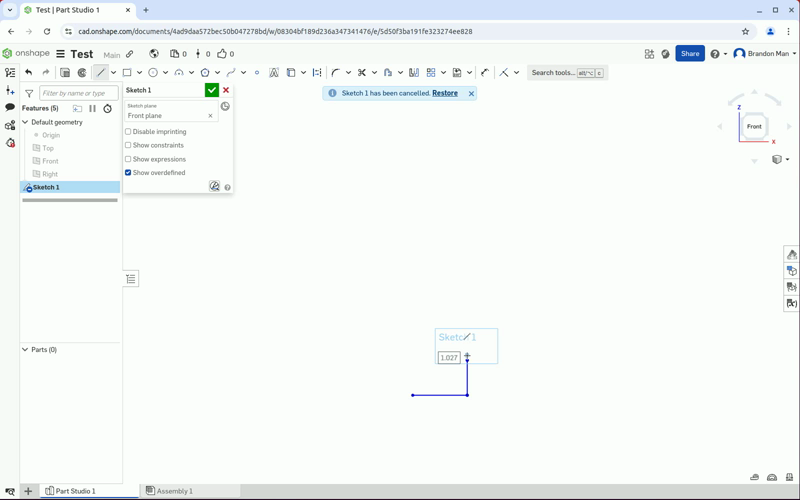
key_down(shift)
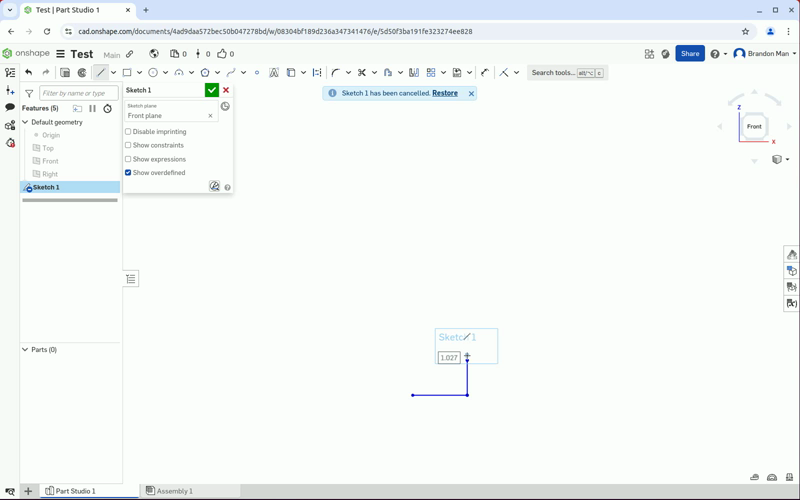
mouse_move(497, 355)
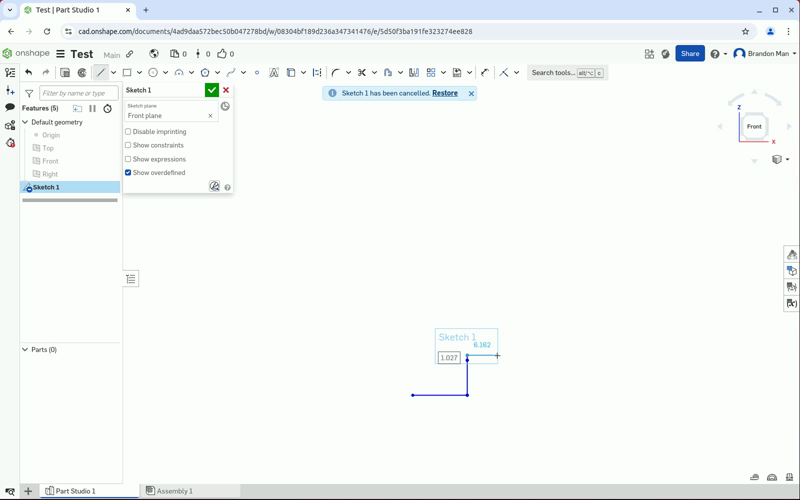
mouse_move(467, 337)
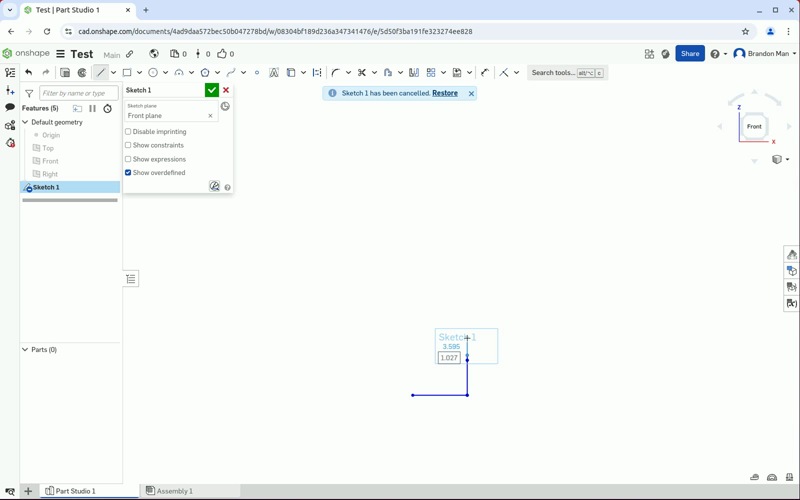
click(467, 337)
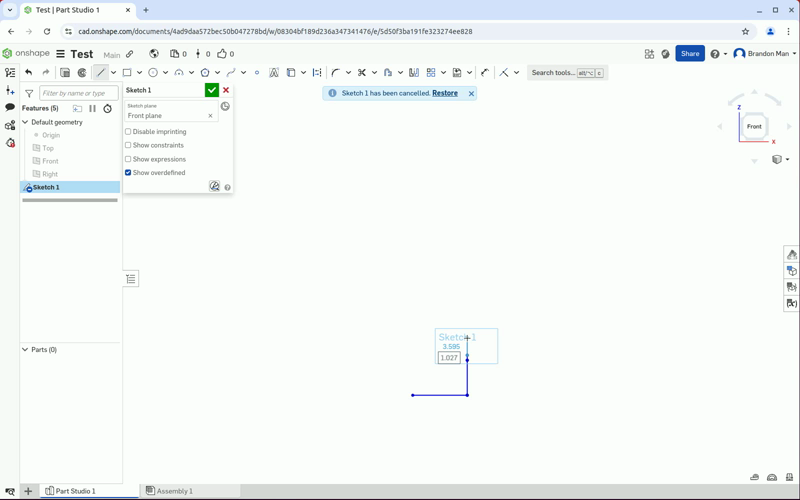
key_up(shift)
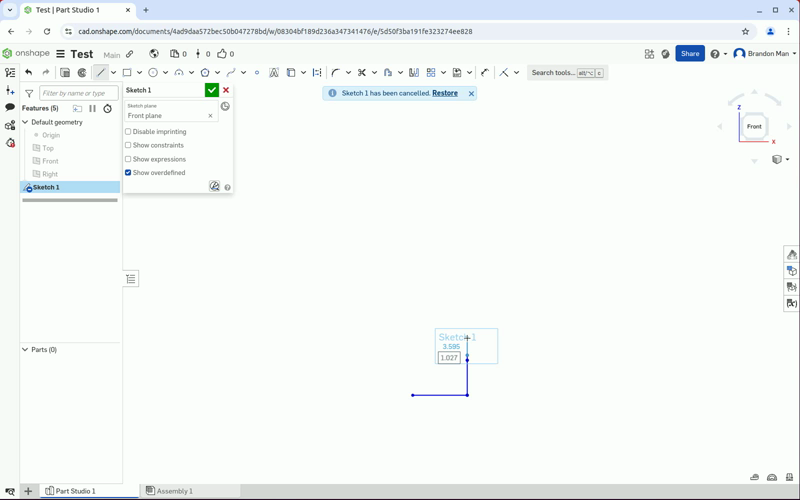
key_down(shift)
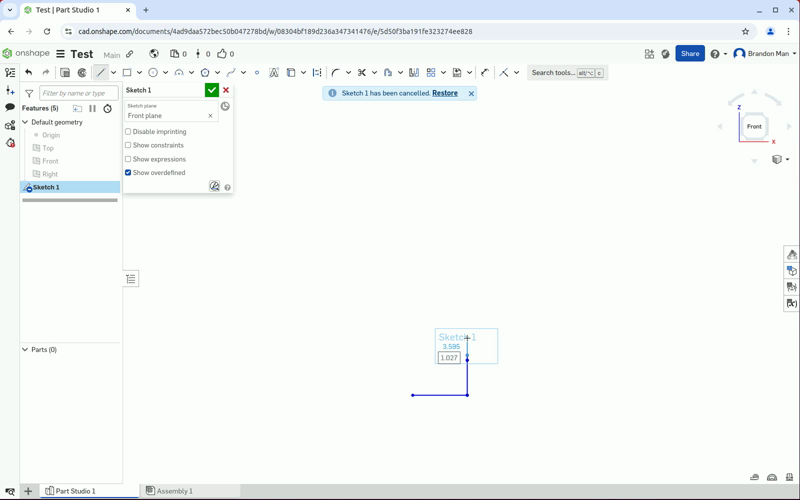
mouse_move(497, 337)
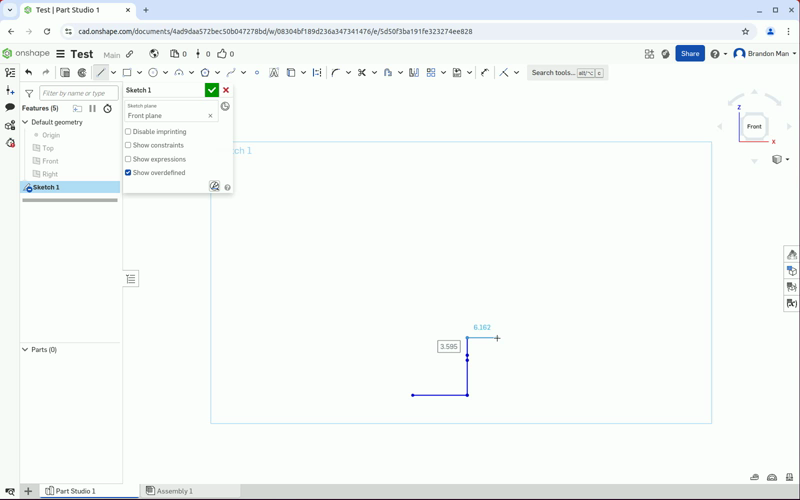
mouse_move(437, 337)
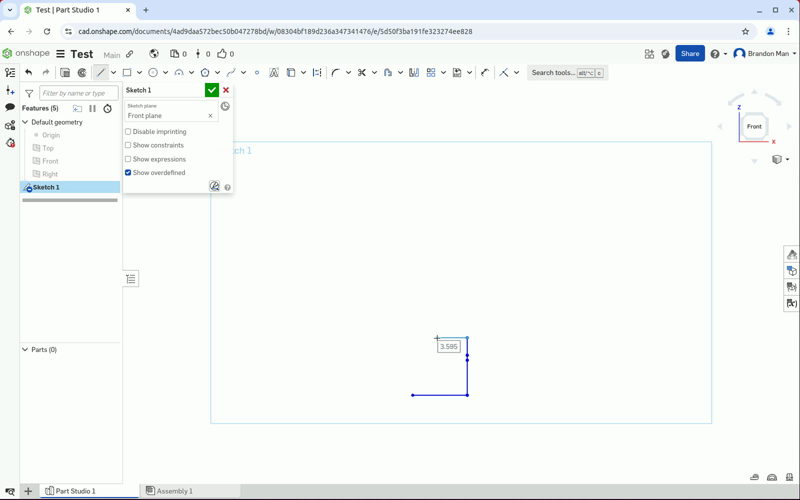
click(437, 337)
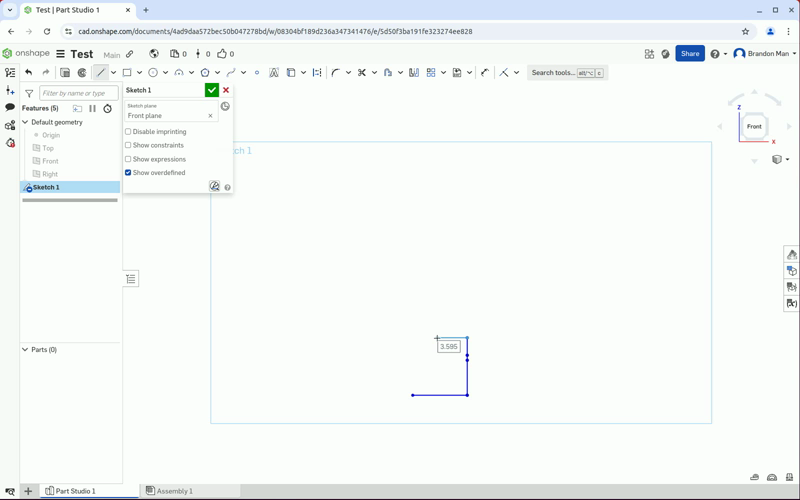
key_up(shift)
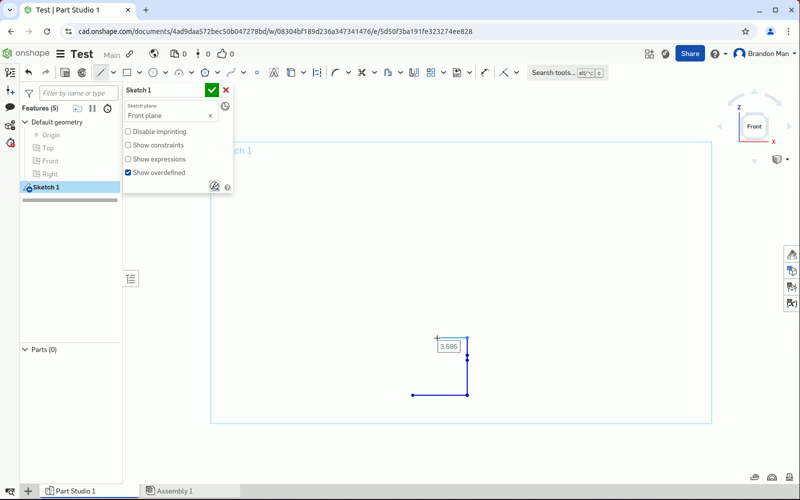
key_down(shift)
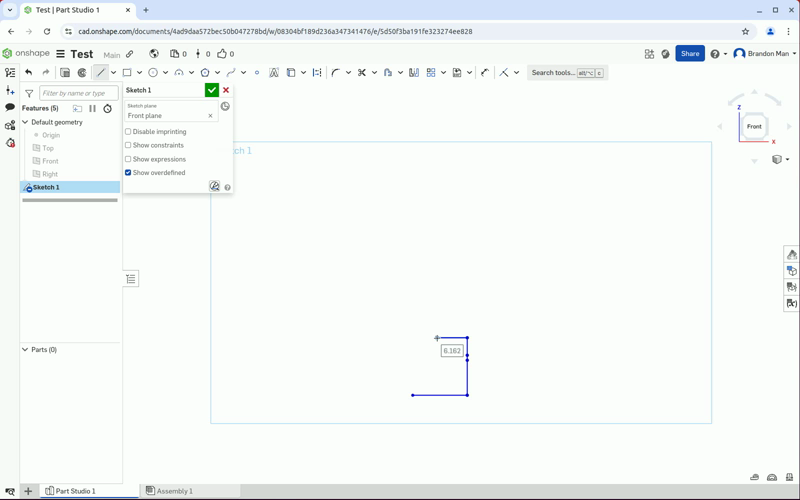
mouse_move(467, 337)
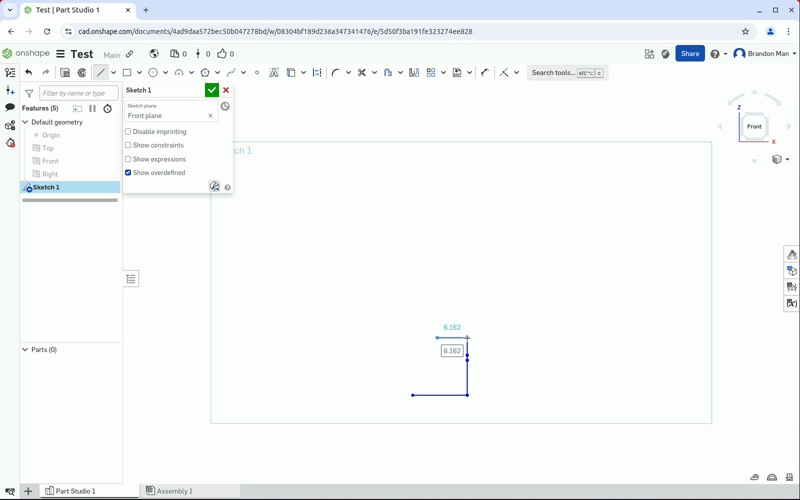
mouse_move(431, 337)
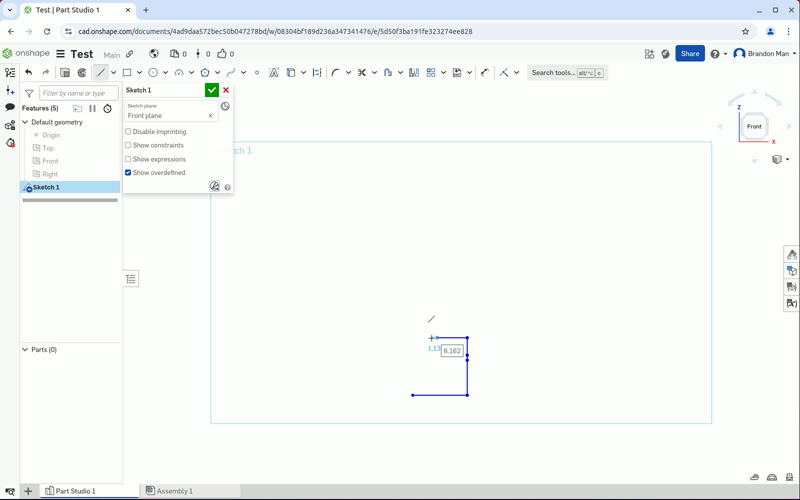
scroll(6)
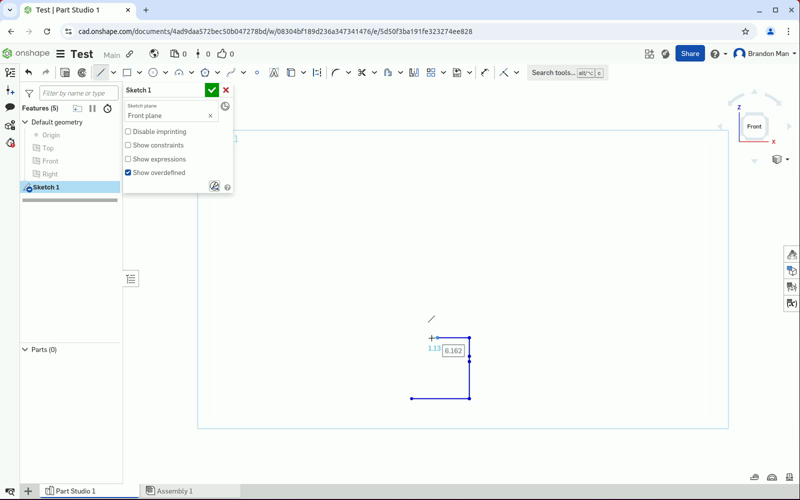
scroll(6)
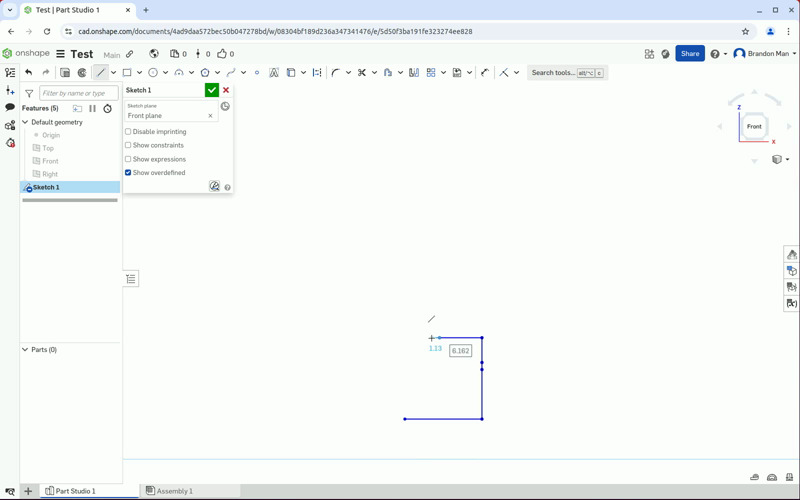
scroll(6)
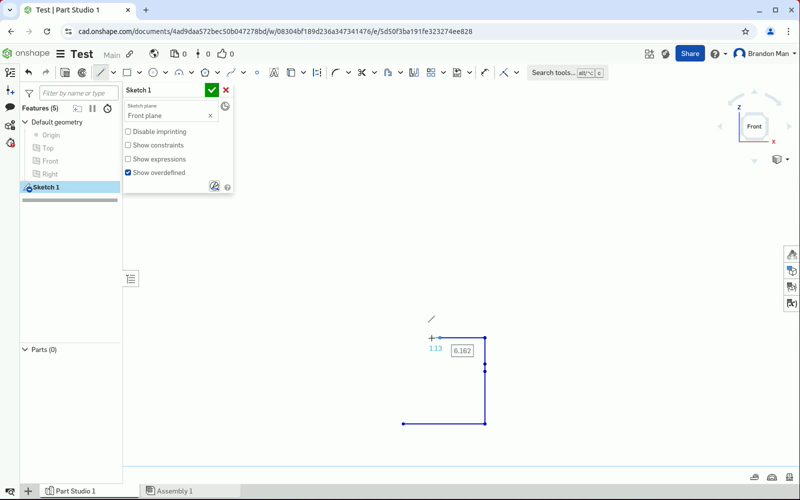
scroll(6)
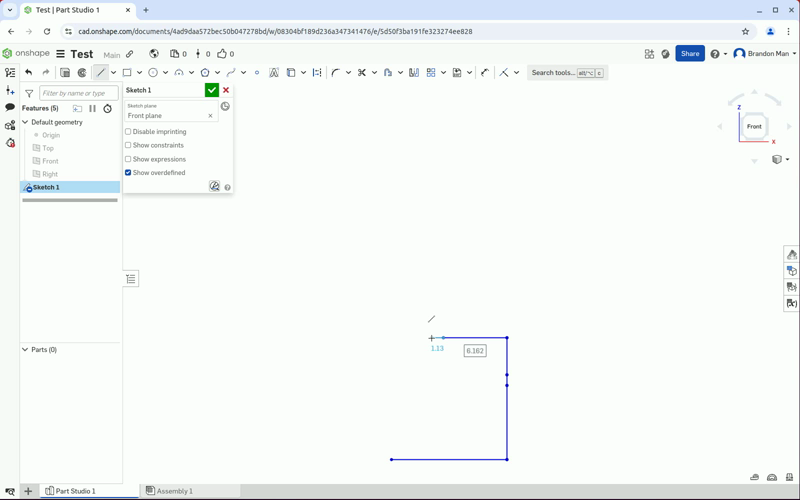
scroll(6)
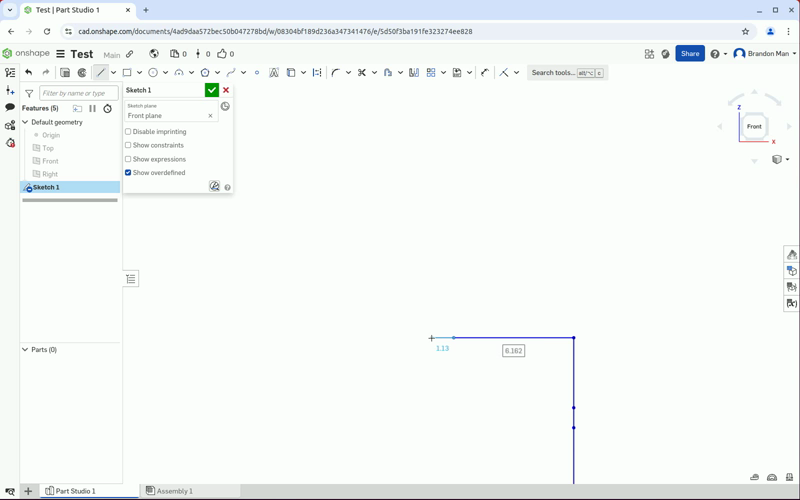
scroll(6)
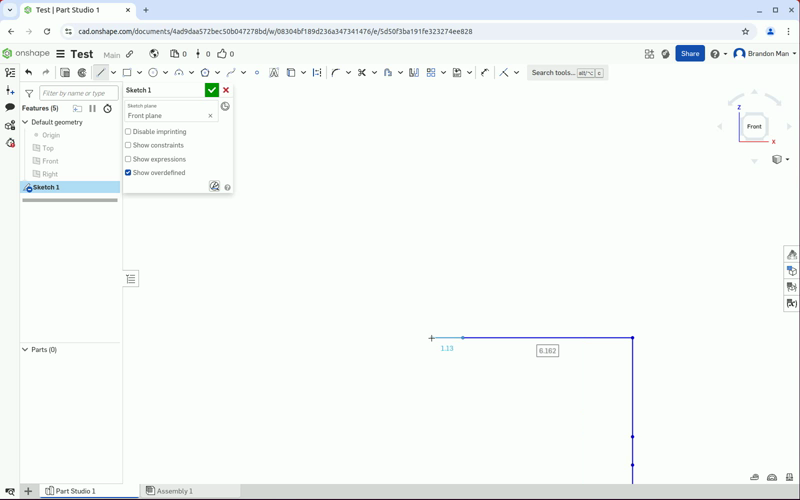
scroll(6)
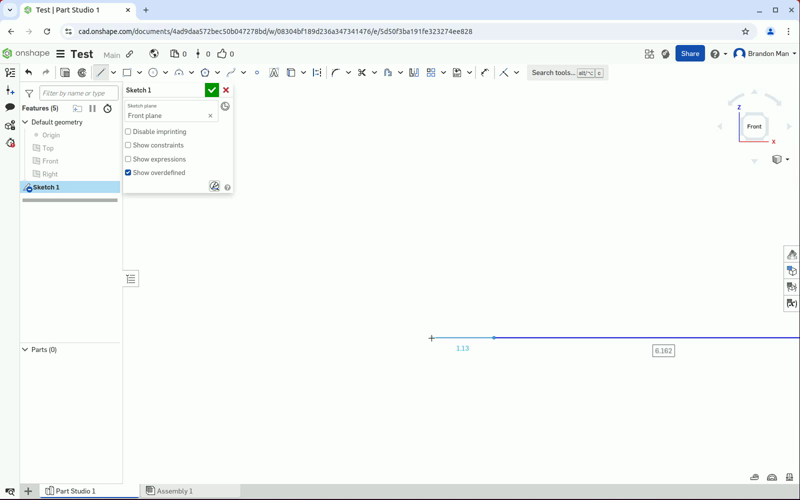
click(431, 337)
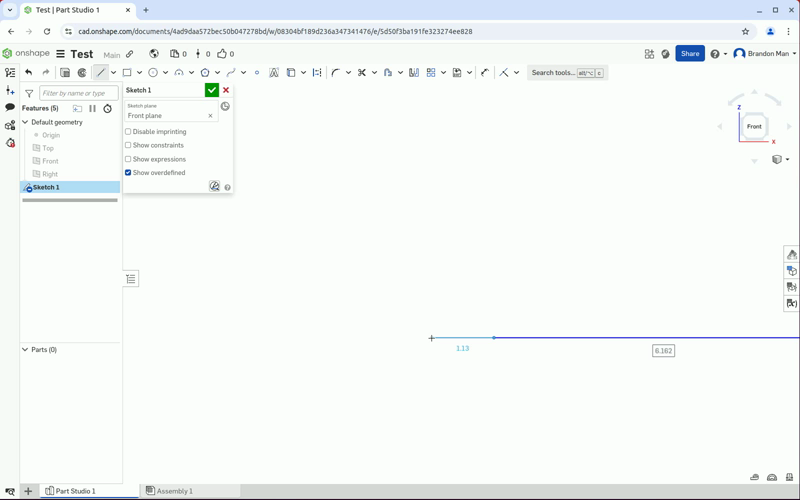
scroll(-6)
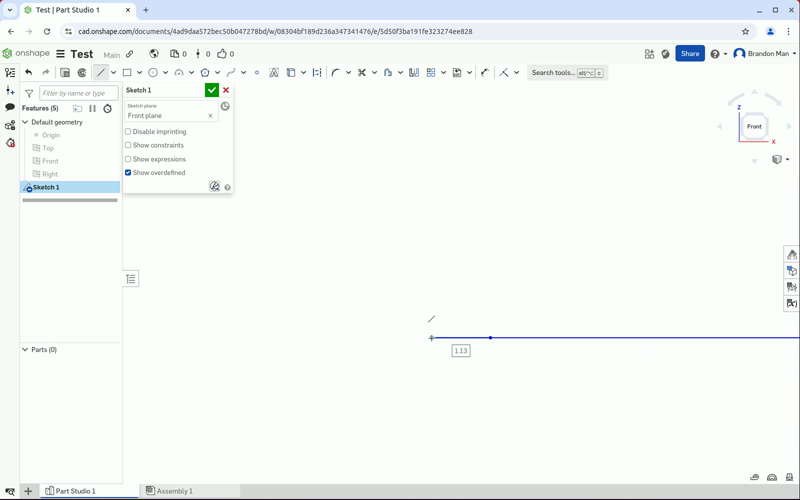
scroll(-6)
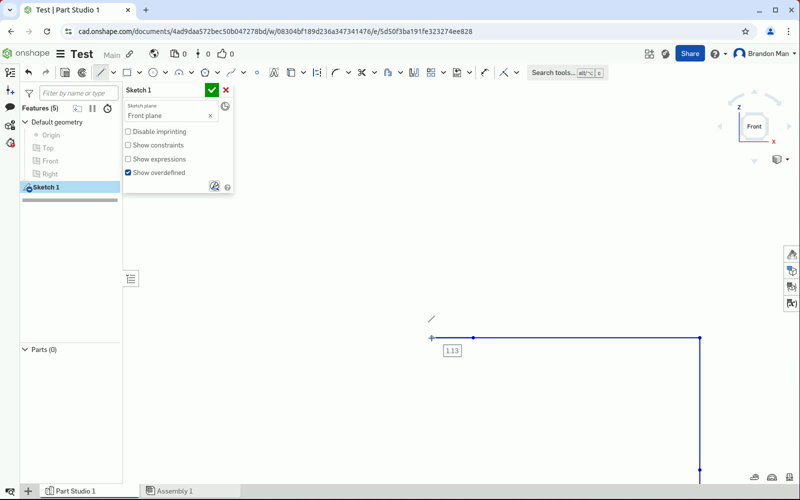
scroll(-6)
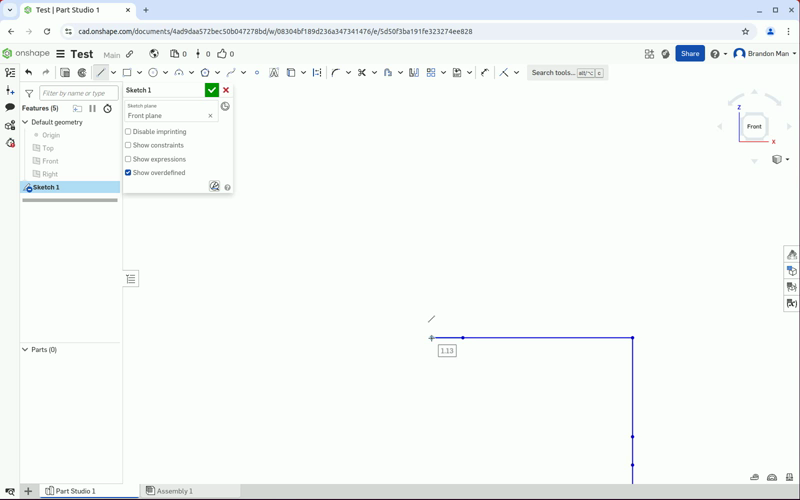
scroll(-6)
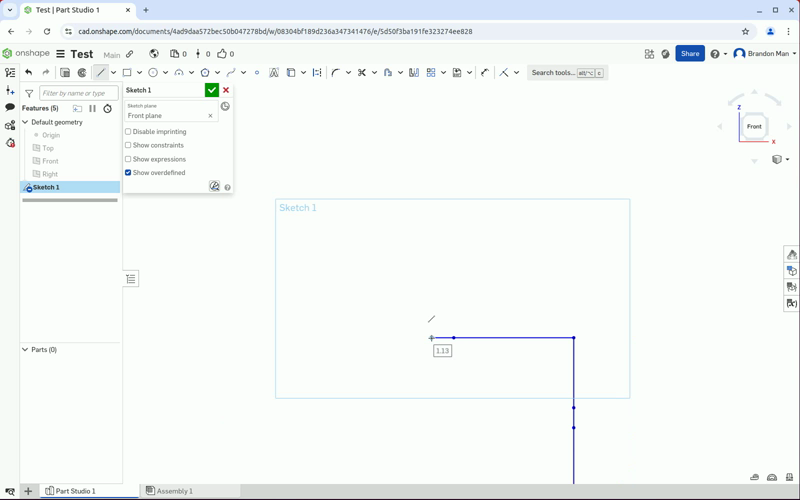
scroll(-6)
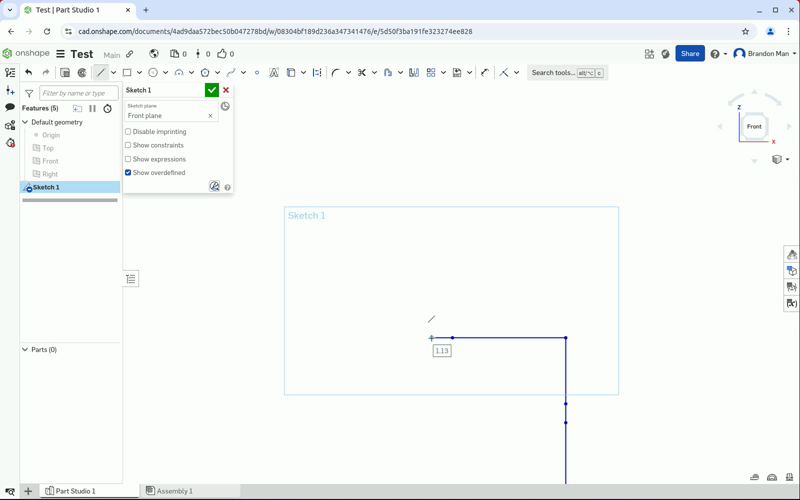
scroll(-6)
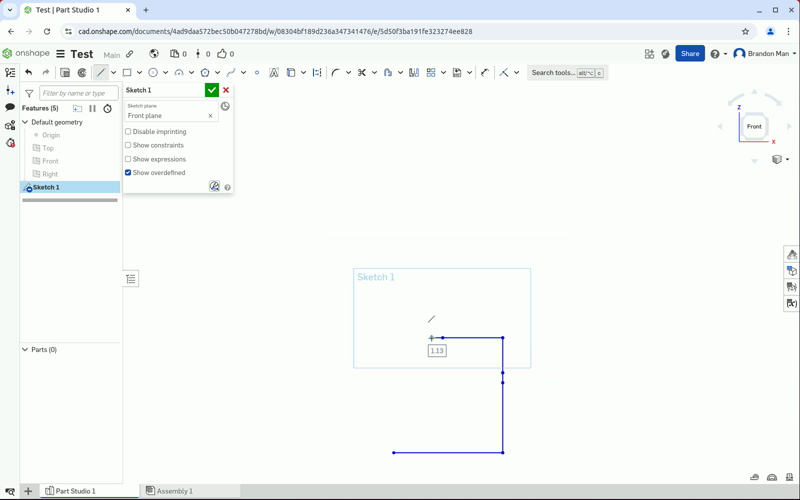
scroll(-6)
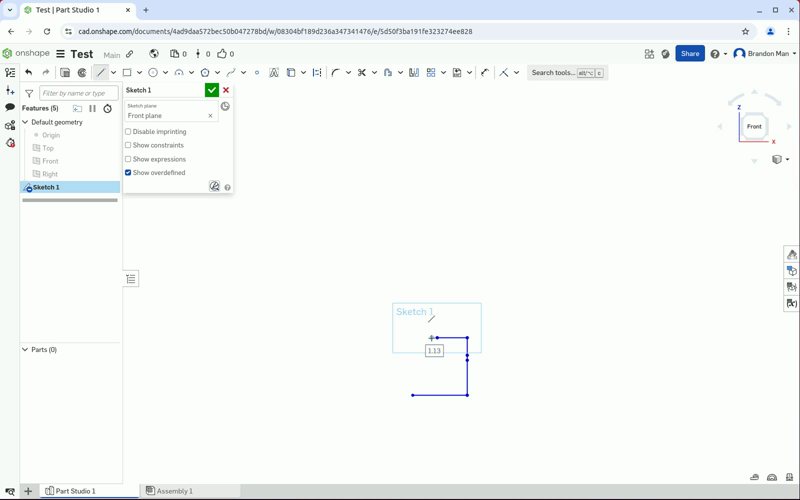
key_up(shift)
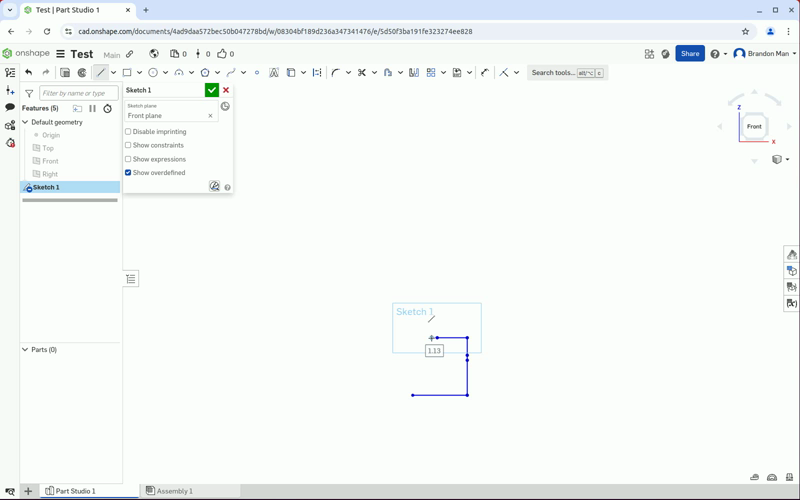
key_down(shift)
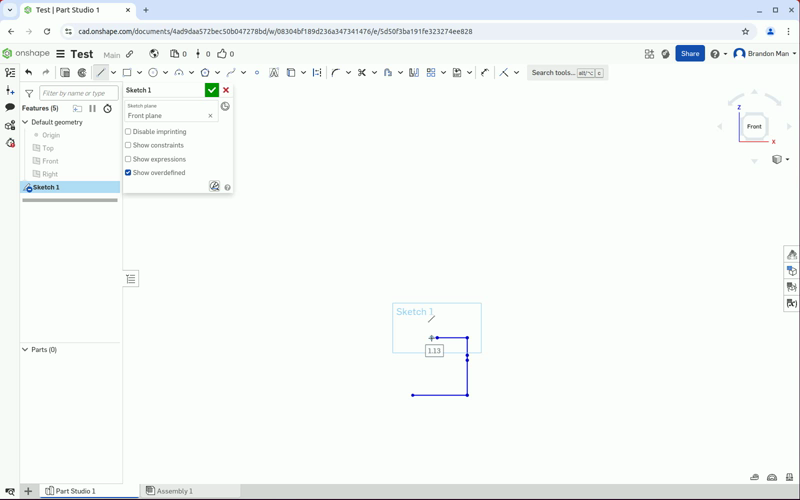
mouse_move(461, 337)
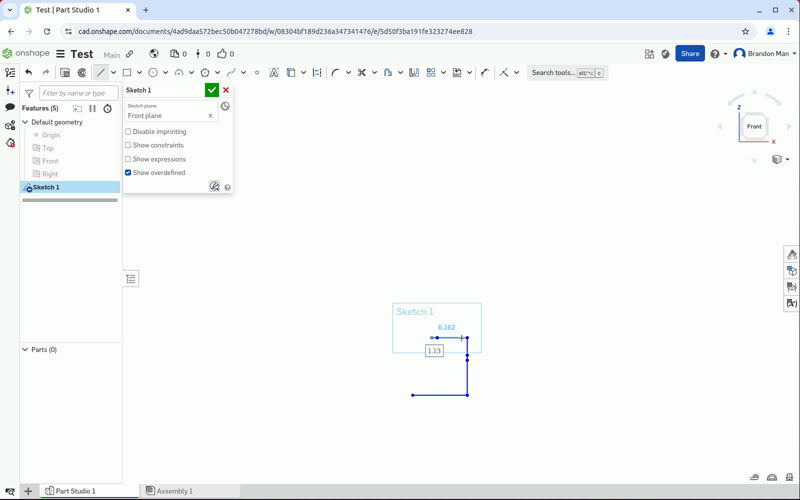
mouse_move(412, 337)
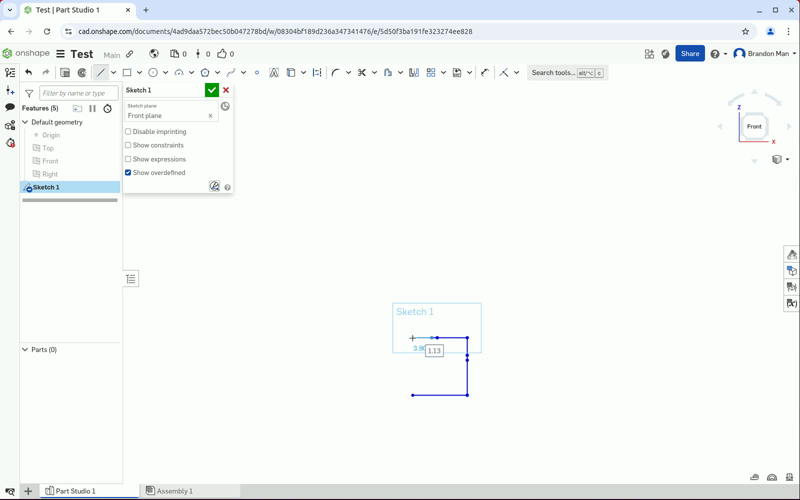
click(412, 337)
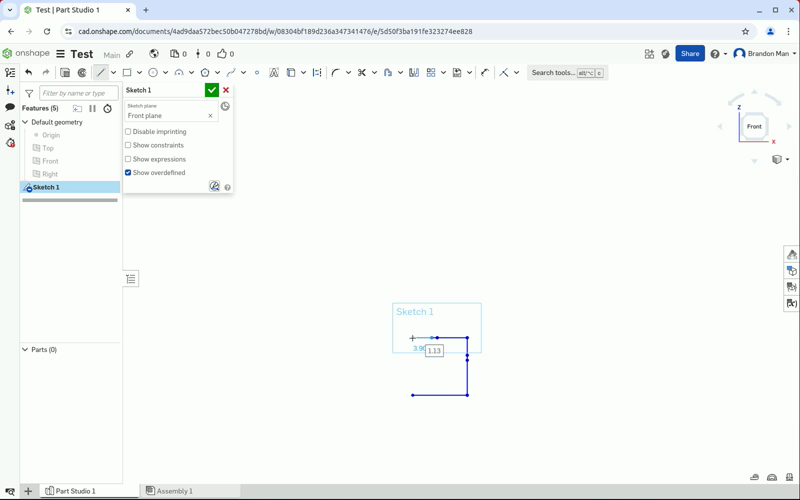
key_up(shift)
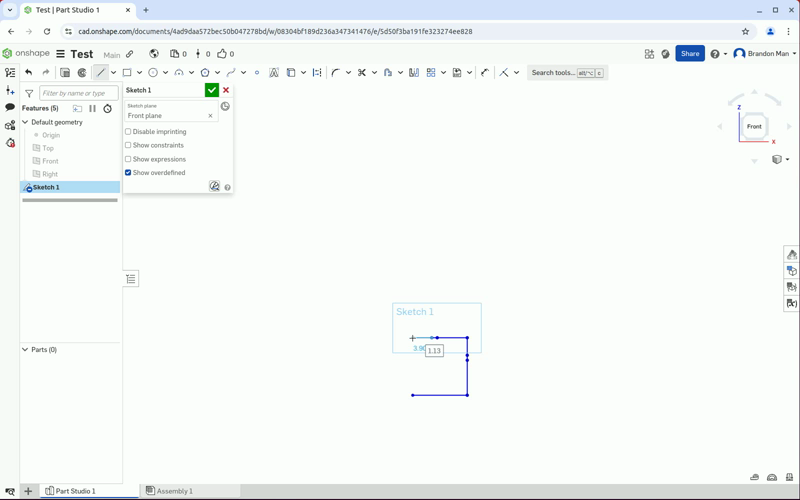
mouse_move(442, 337)
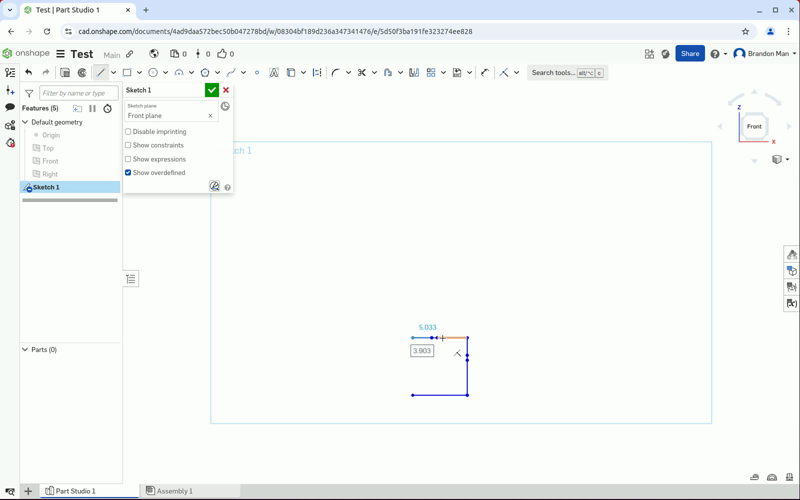
key_down(shift)
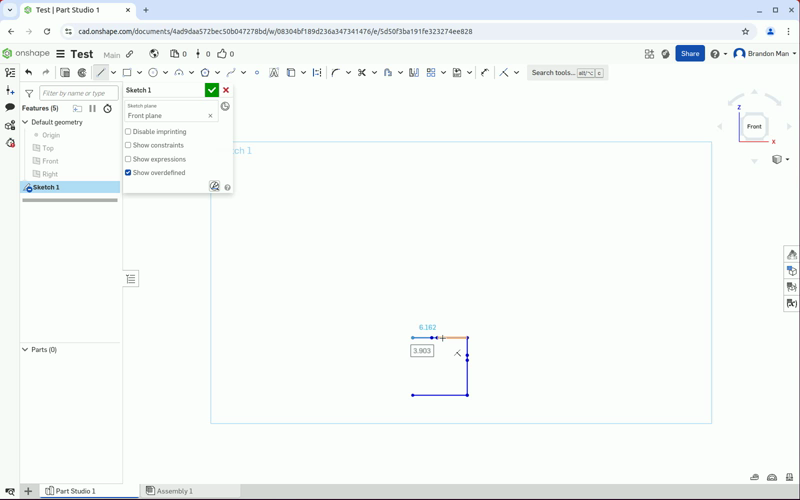
mouse_move(412, 395)
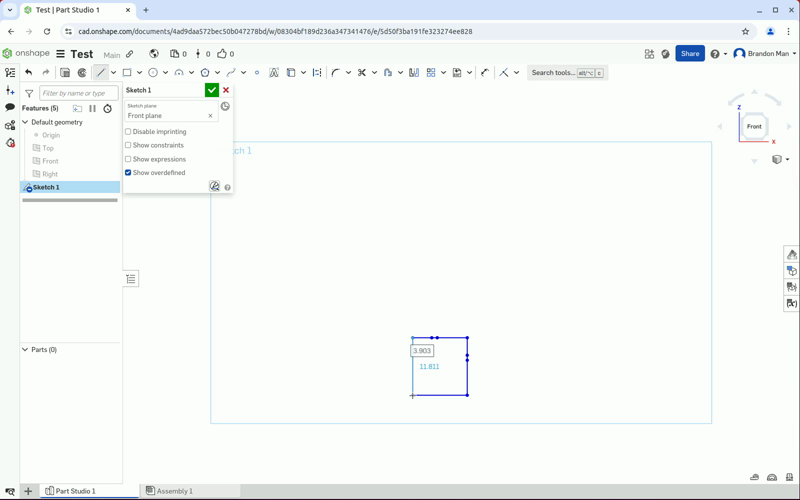
key_up(shift)
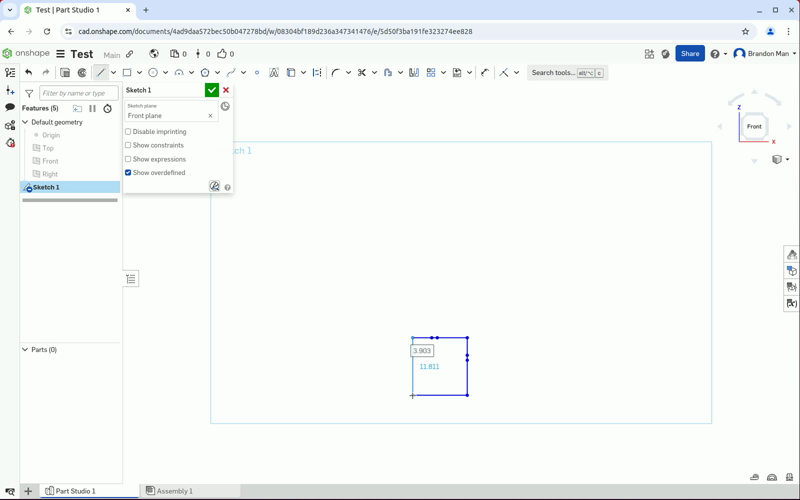
click(412, 395)
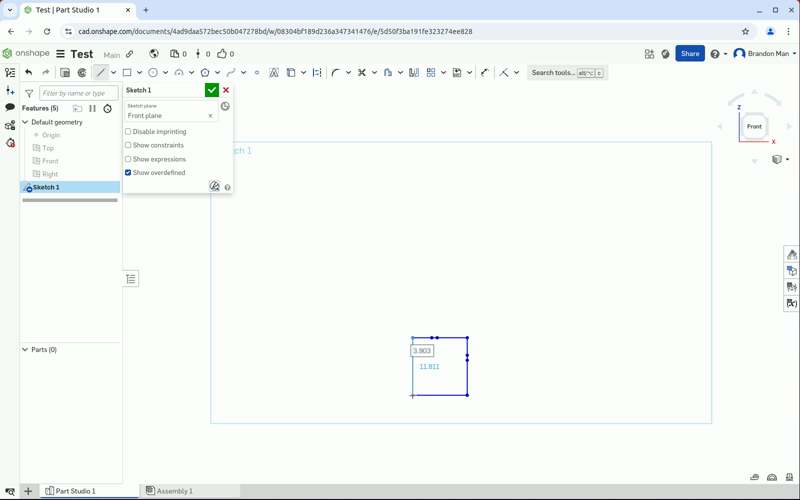
key(esc)
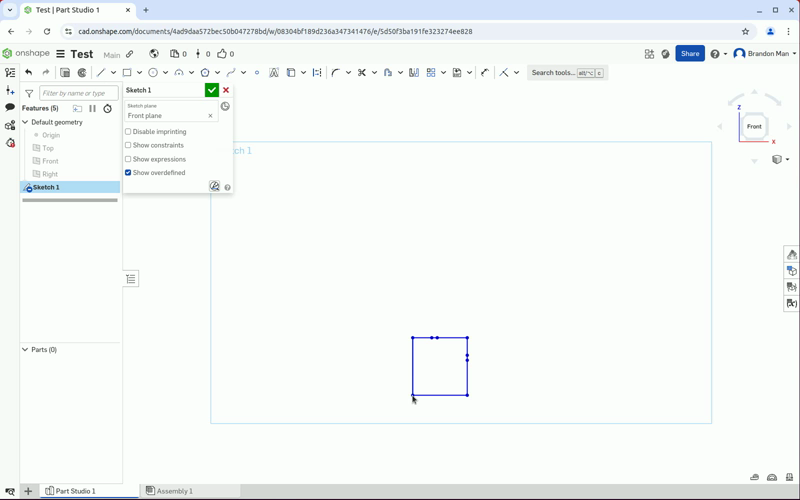
mouse_move(457, 359)
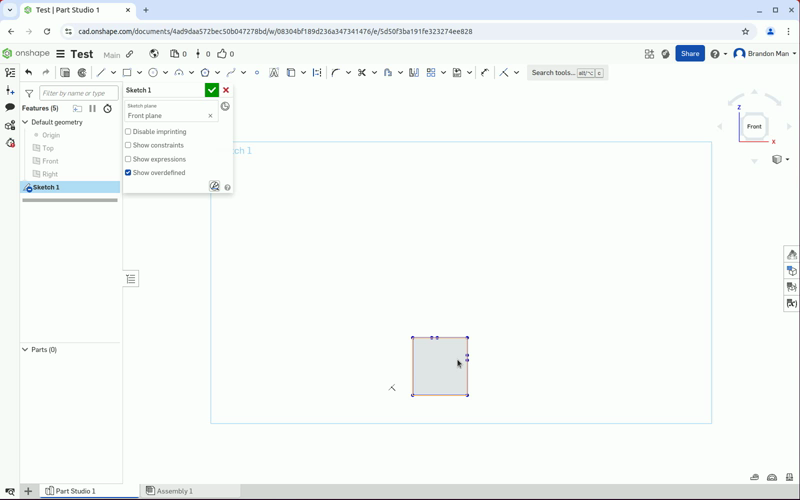
click(457, 359)
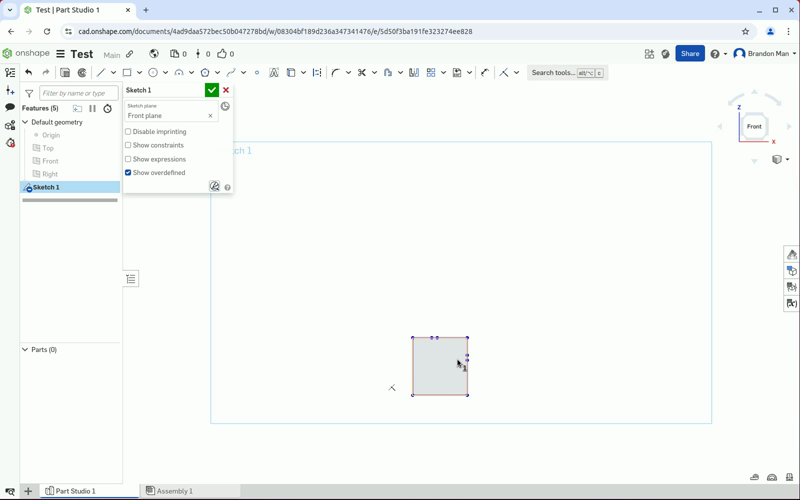
mouse_move(73, 352)
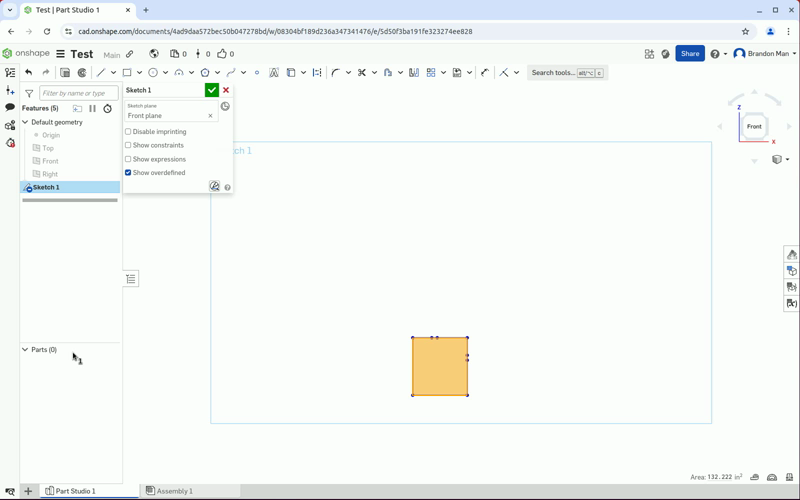
key(shift+y)
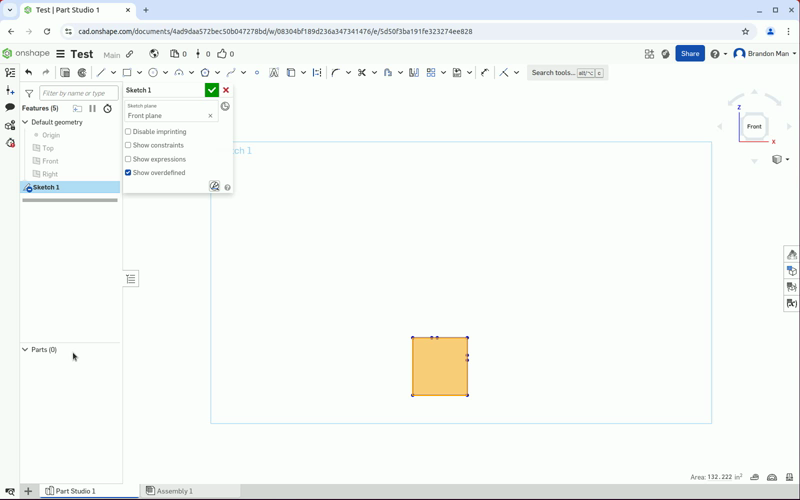
key(shift+e)
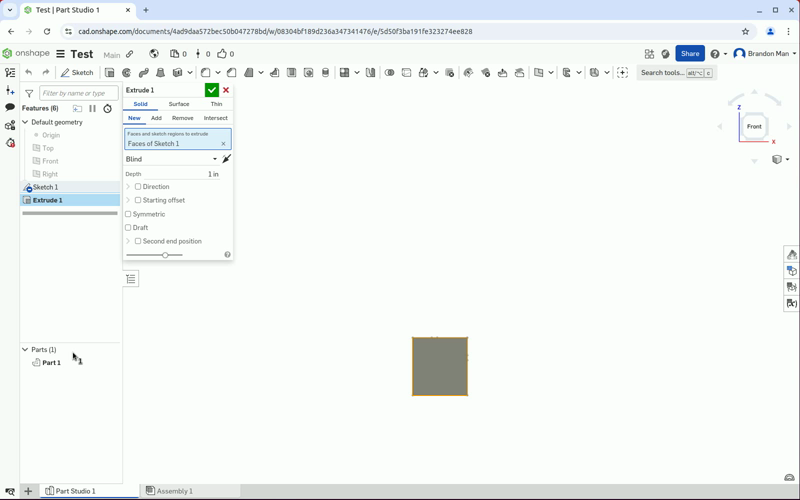
mouse_move(143, 106)
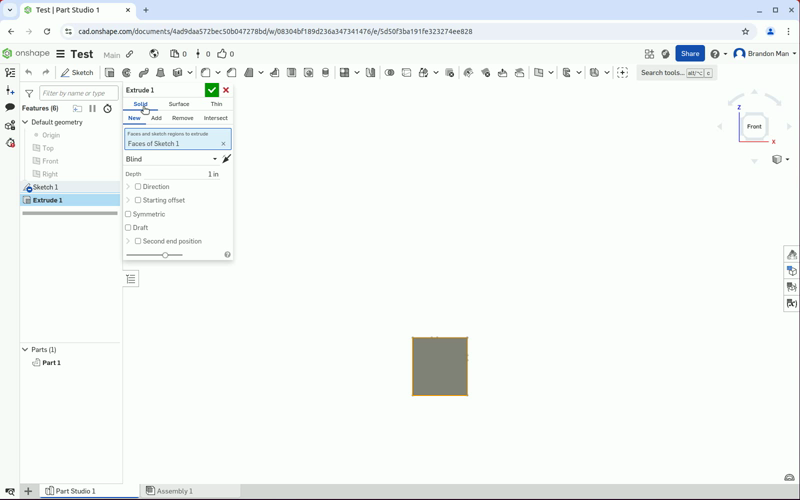
click(143, 106)
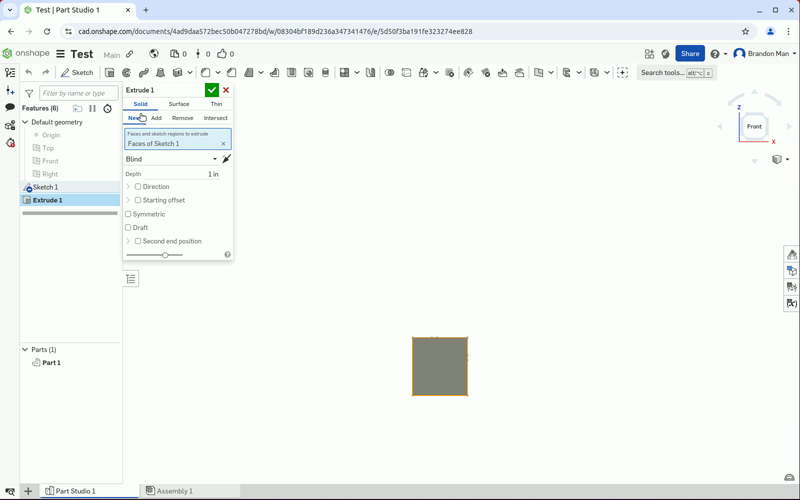
mouse_move(137, 120)
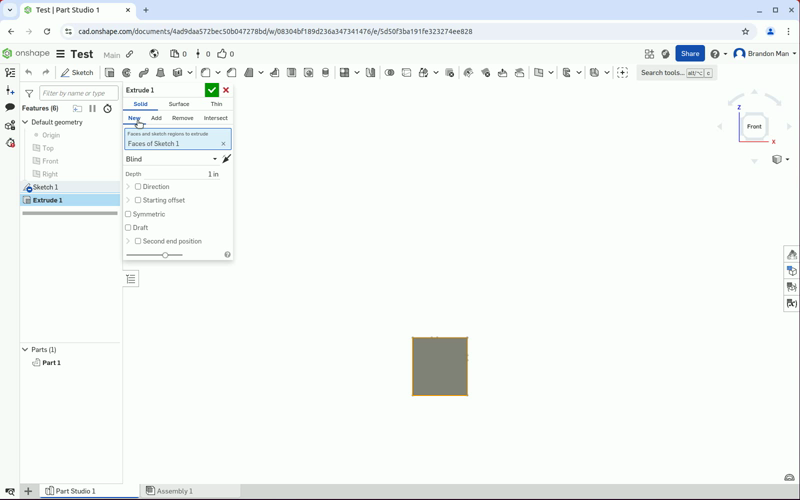
click(137, 120)
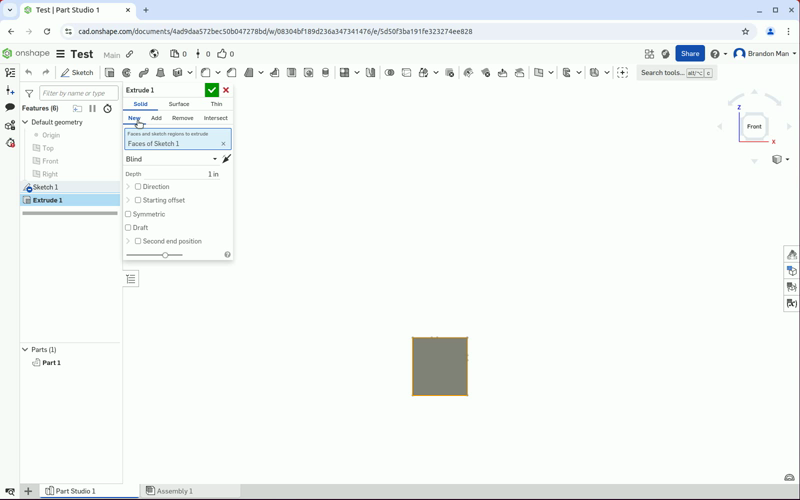
key(tab, 4)
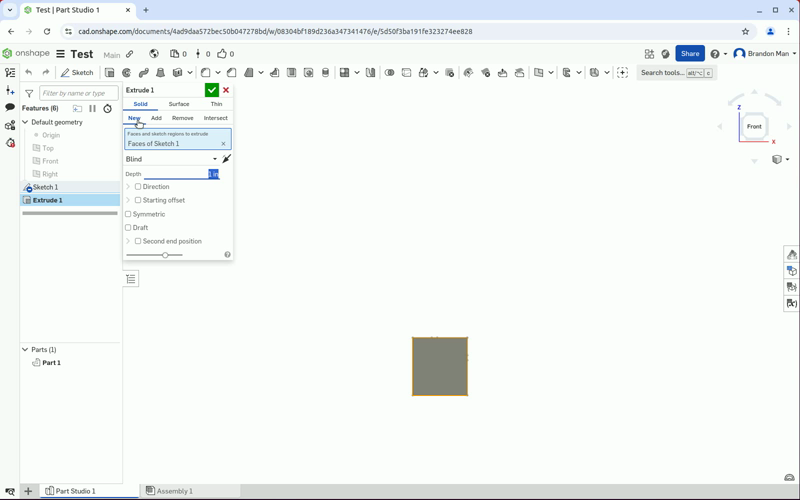
text(6.74)
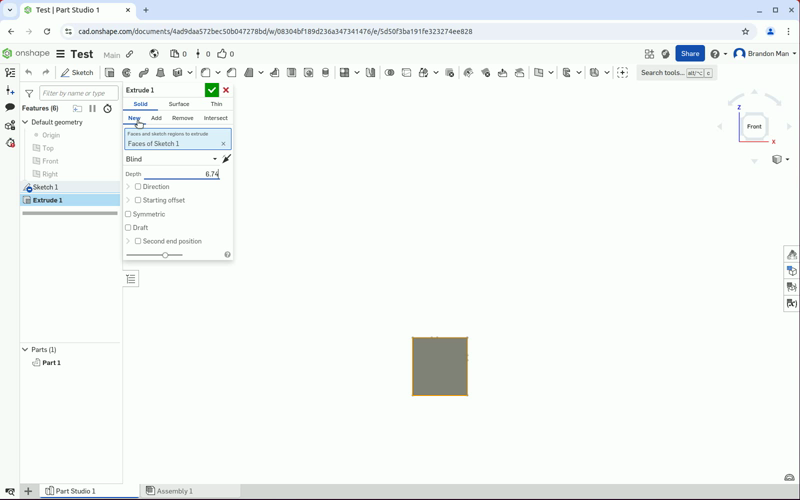
key(enter)
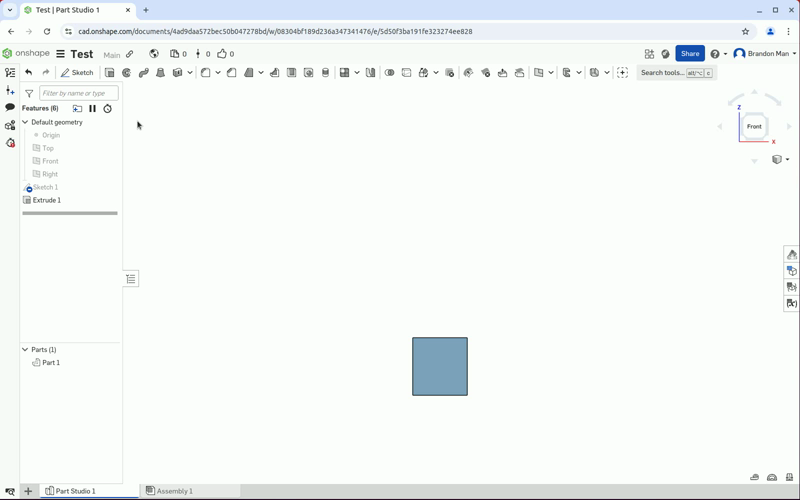
key(shift+h)
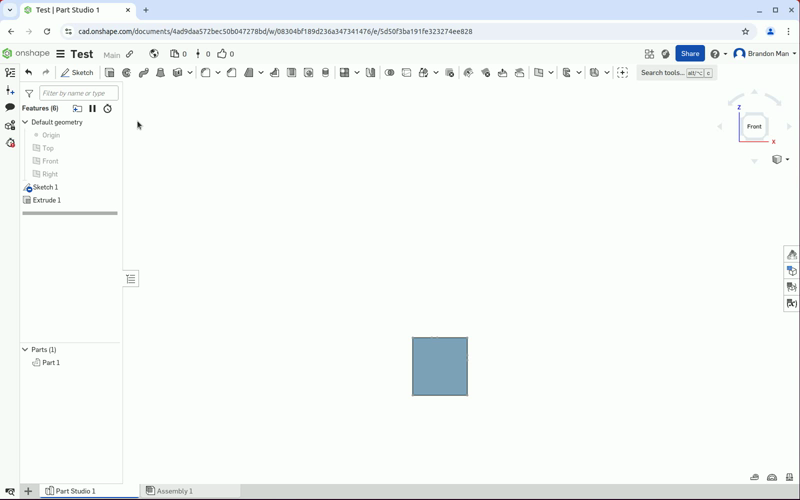
key(shift+h)
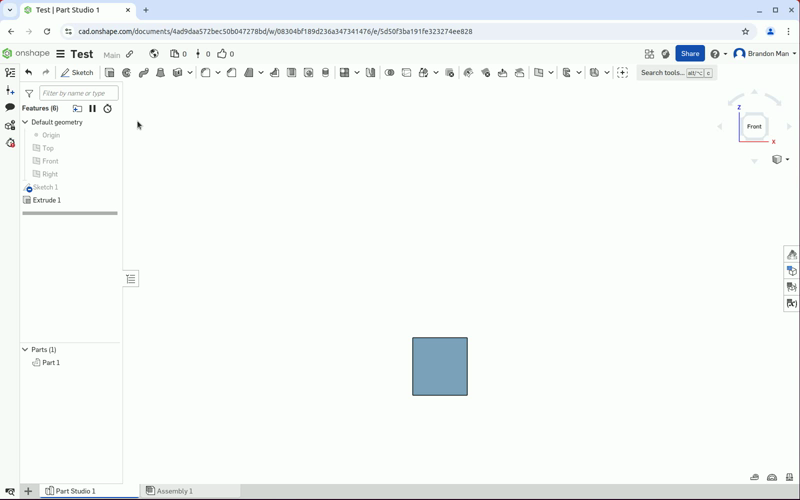
mouse_move(73, 189)
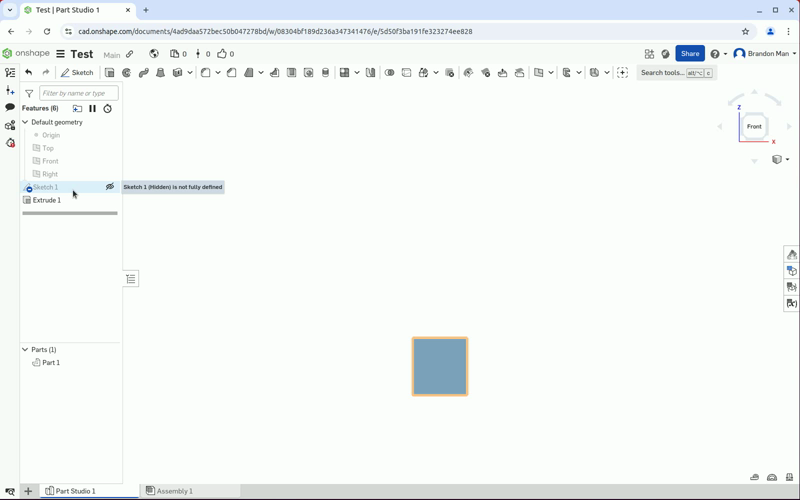
click(73, 189)
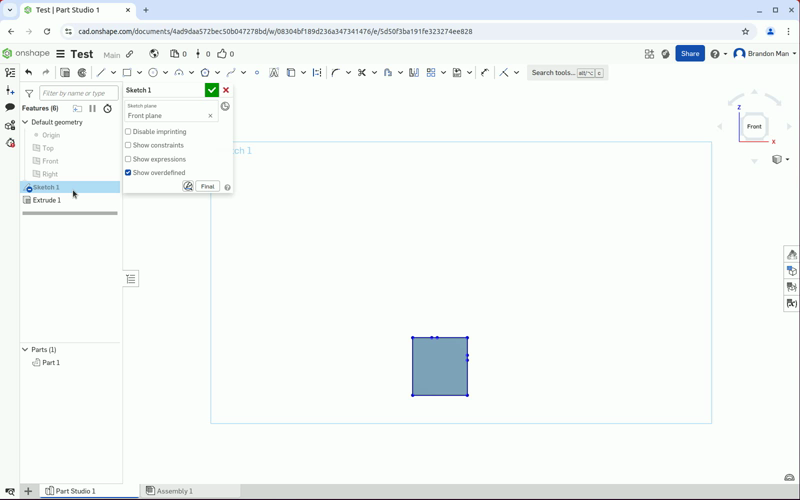
mouse_move(229, 92)
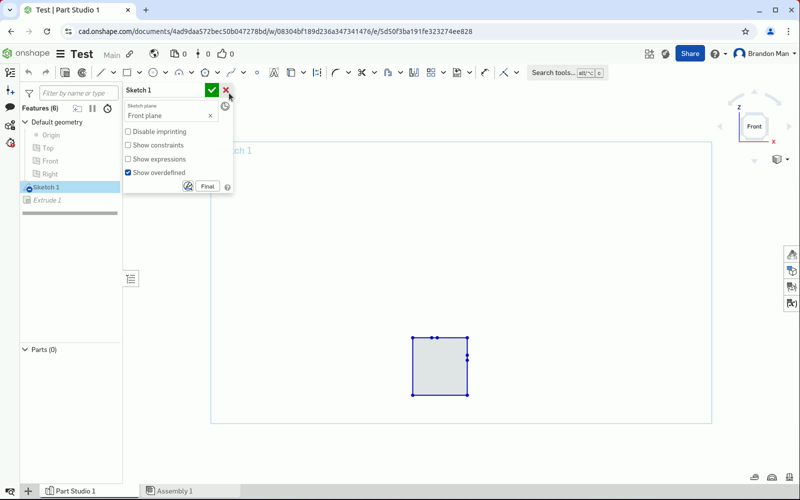
click(229, 92)
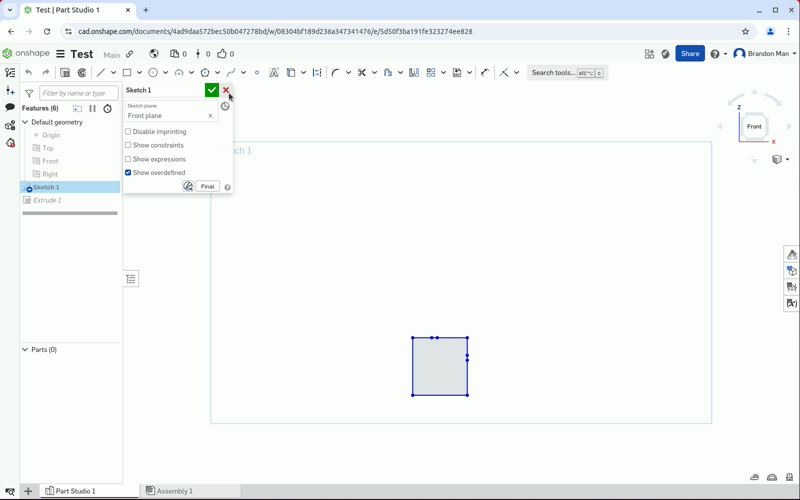
key(shift+s)
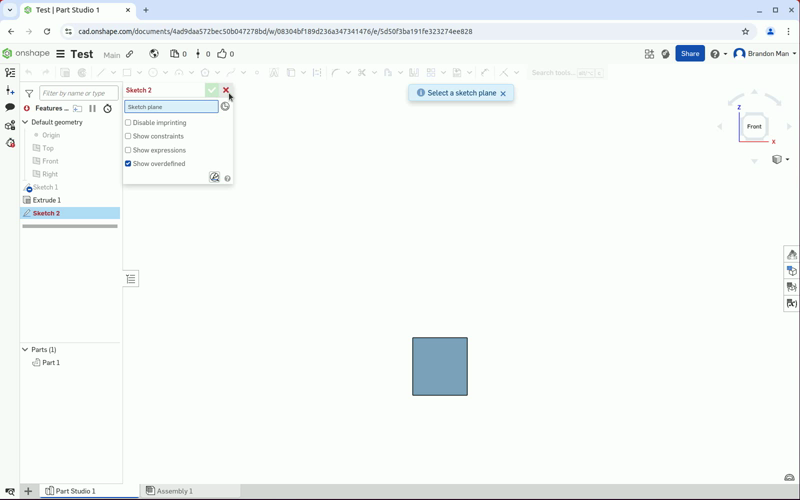
mouse_move(73, 163)
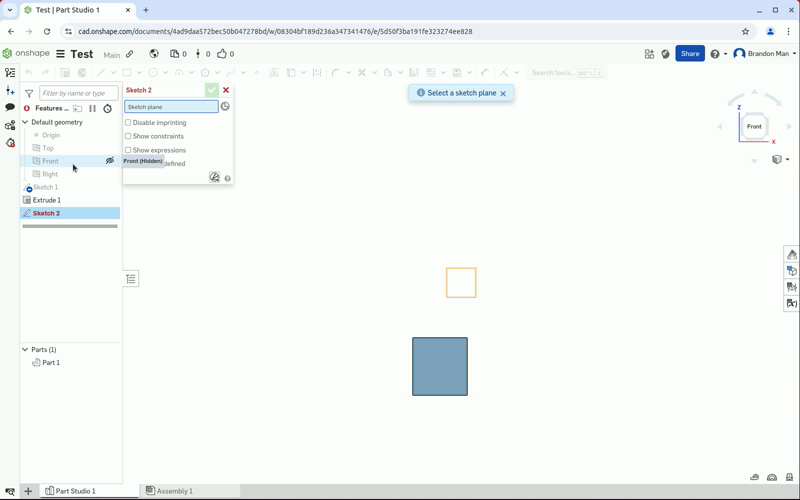
click(73, 163)
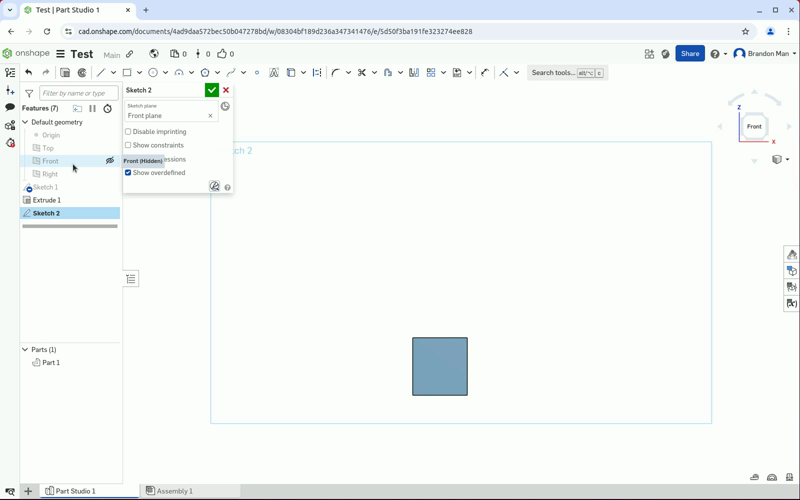
mouse_move(73, 352)
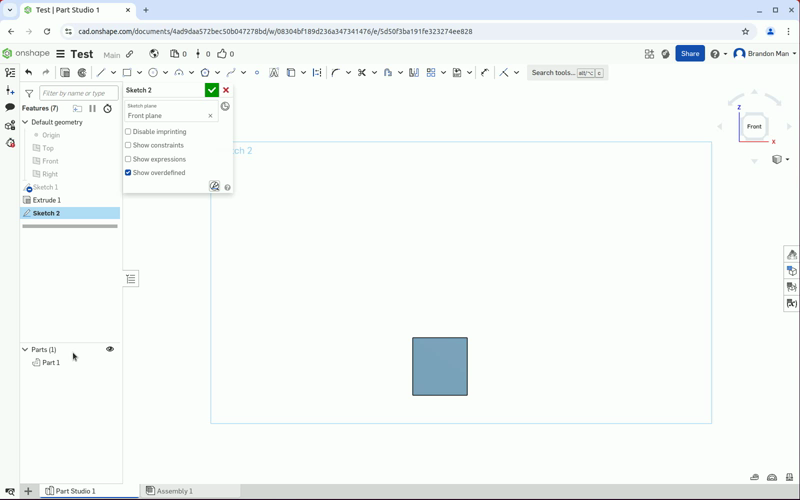
key(y)
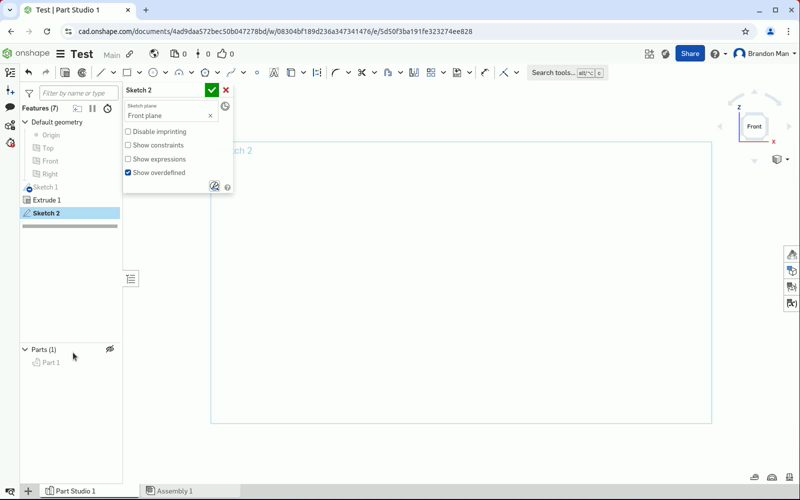
key(l)
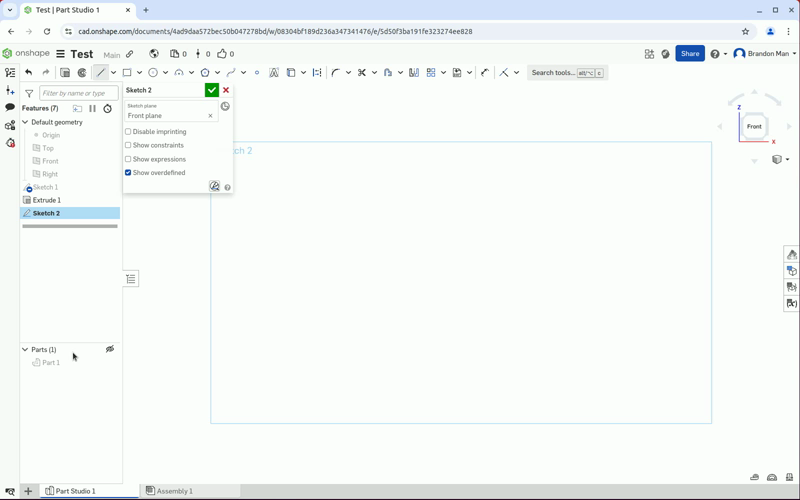
key_down(shift)
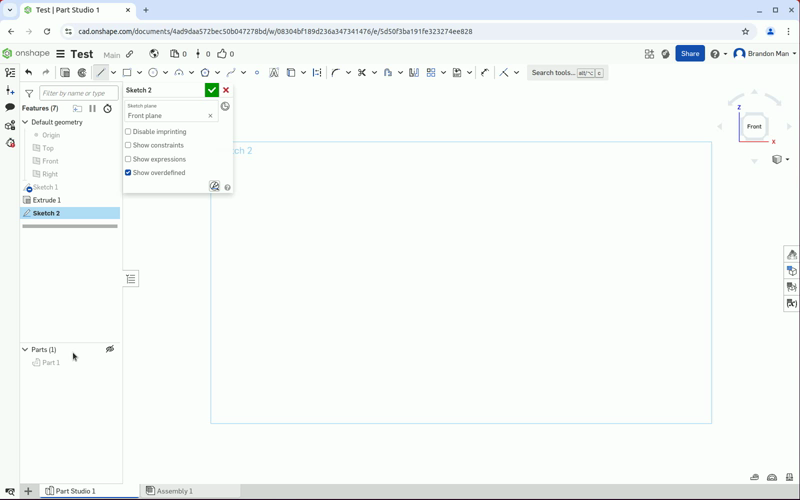
mouse_move(431, 337)
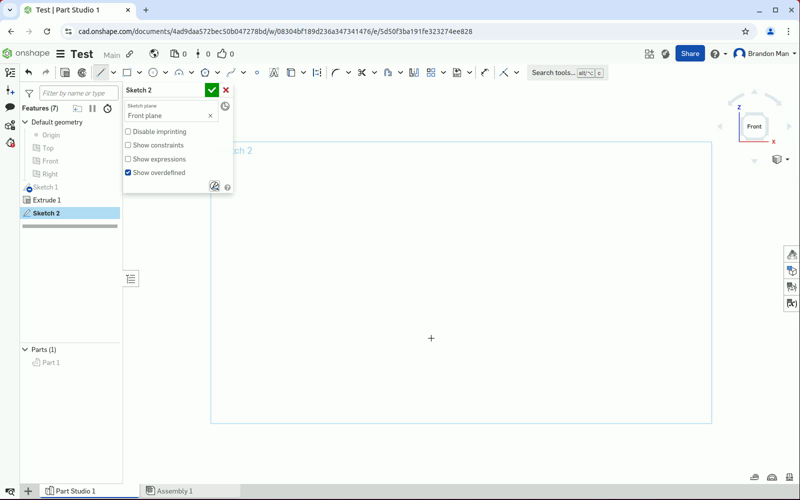
click(431, 337)
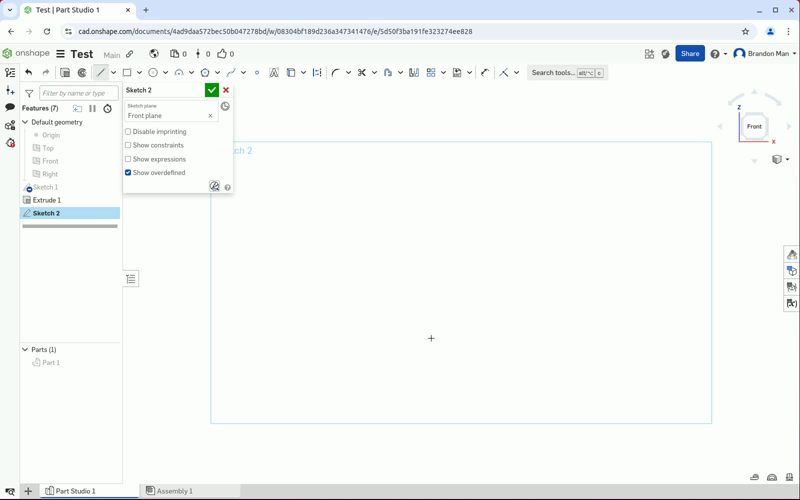
key_up(shift)
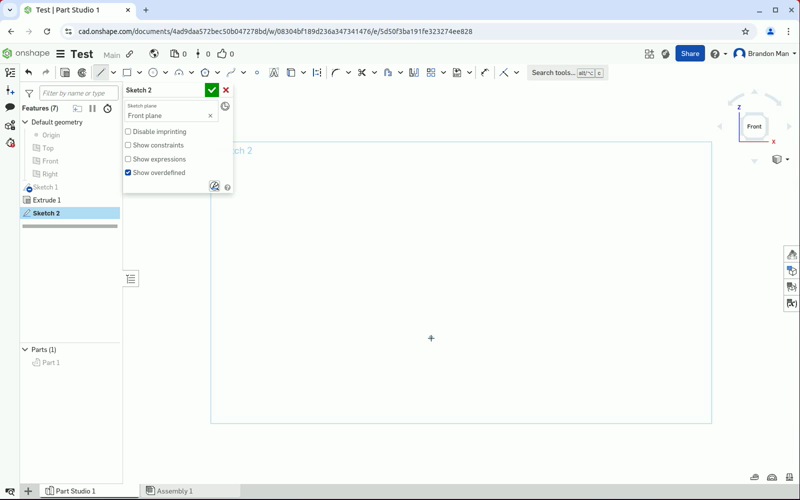
key_down(shift)
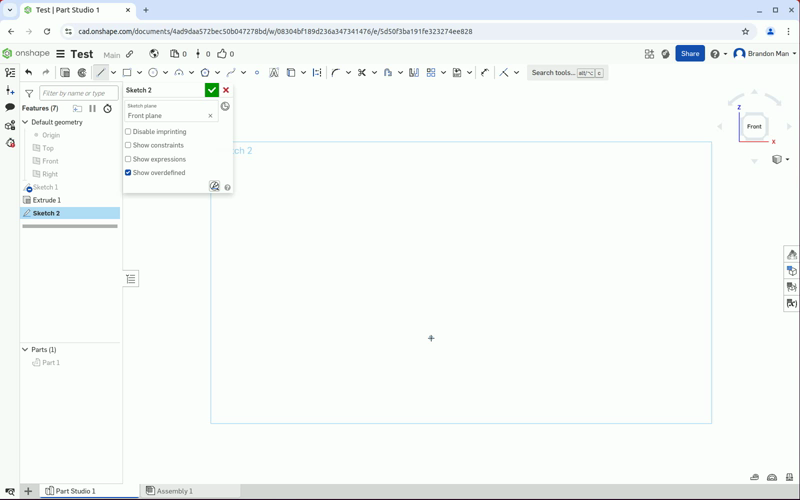
mouse_move(461, 337)
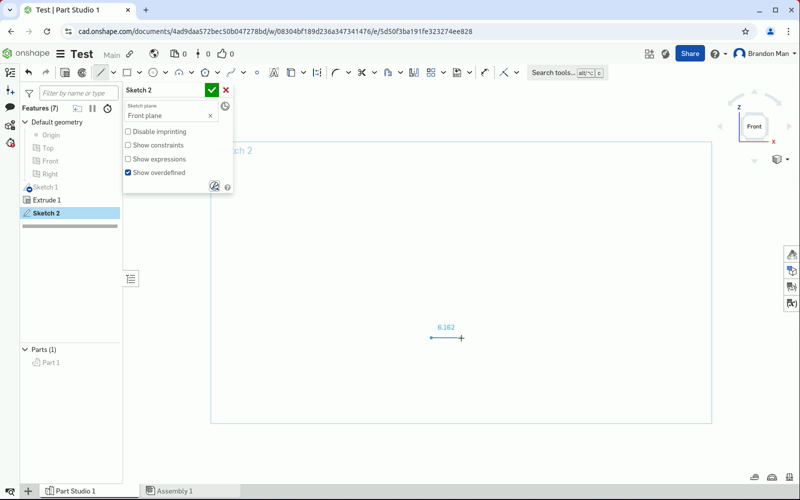
mouse_move(437, 337)
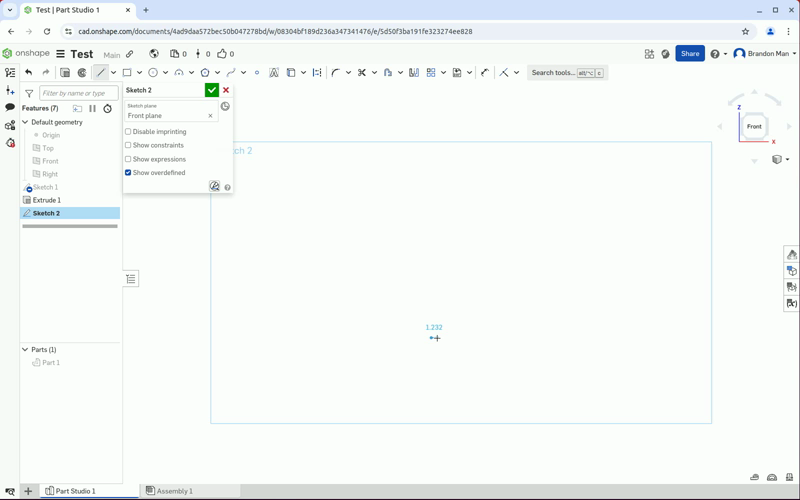
scroll(6)
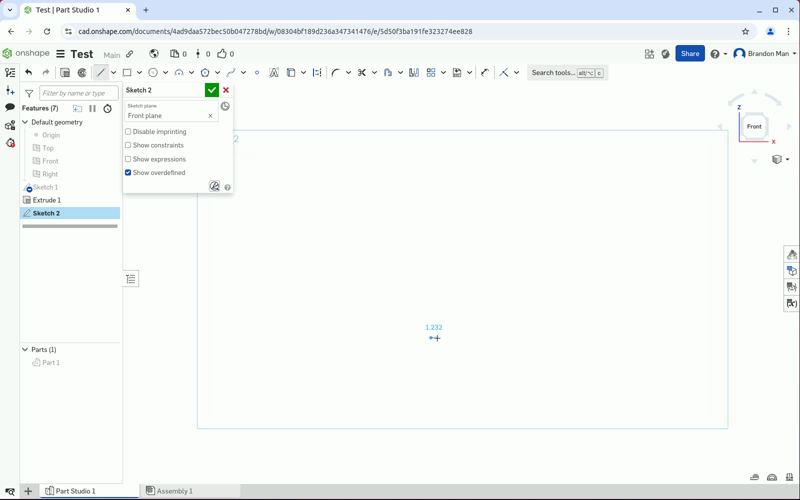
scroll(6)
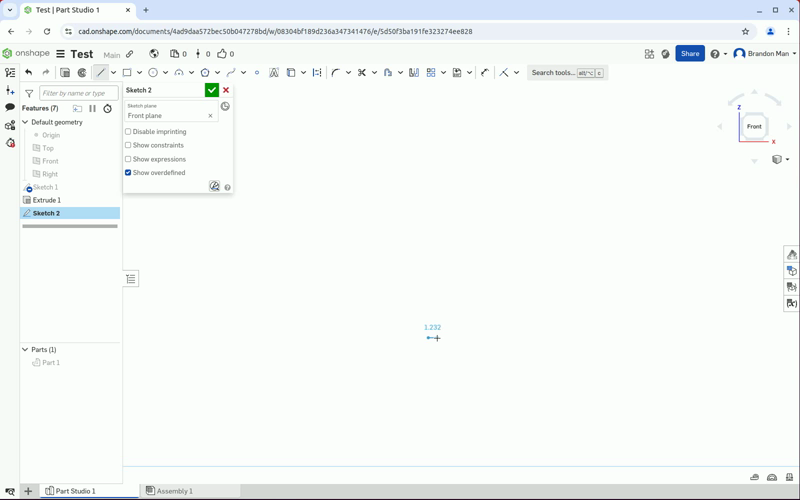
scroll(6)
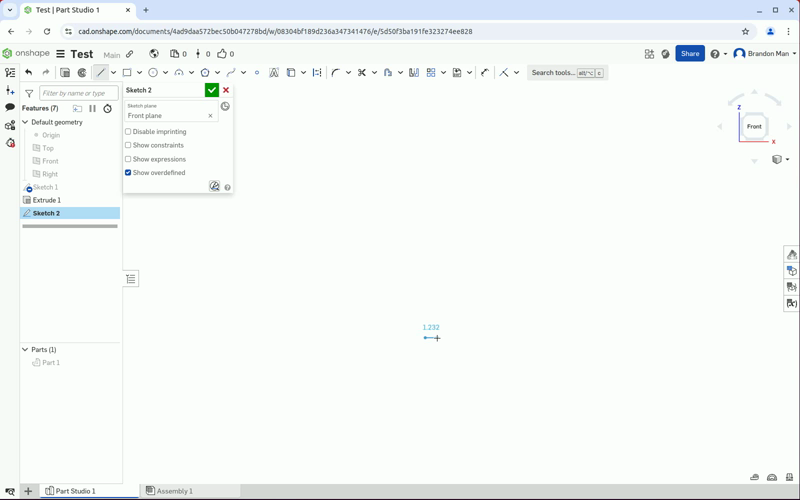
scroll(6)
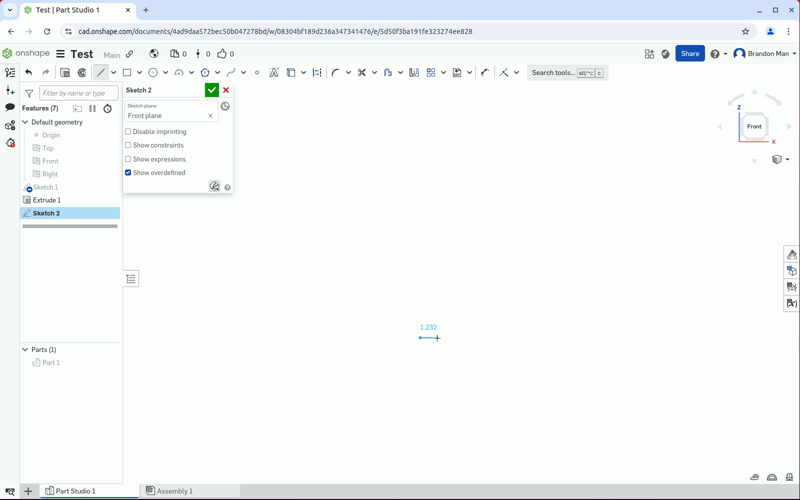
scroll(6)
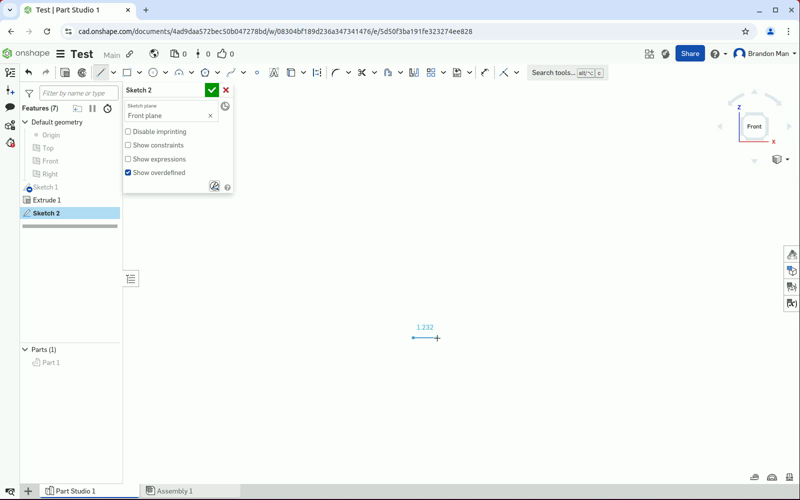
scroll(6)
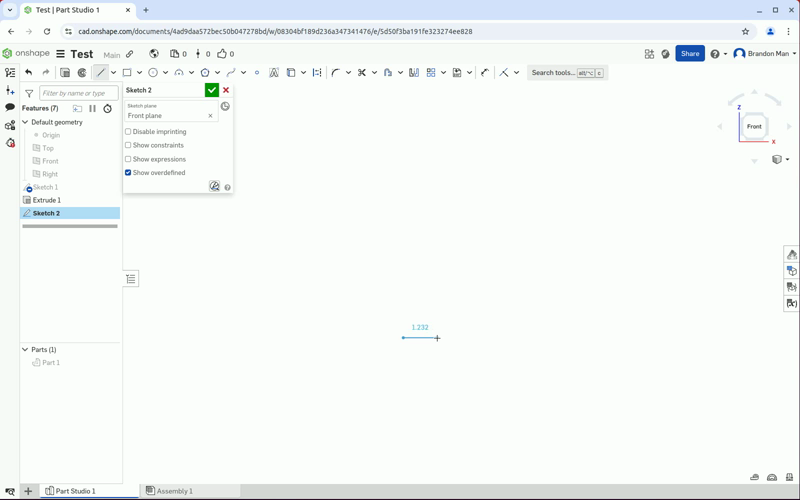
scroll(6)
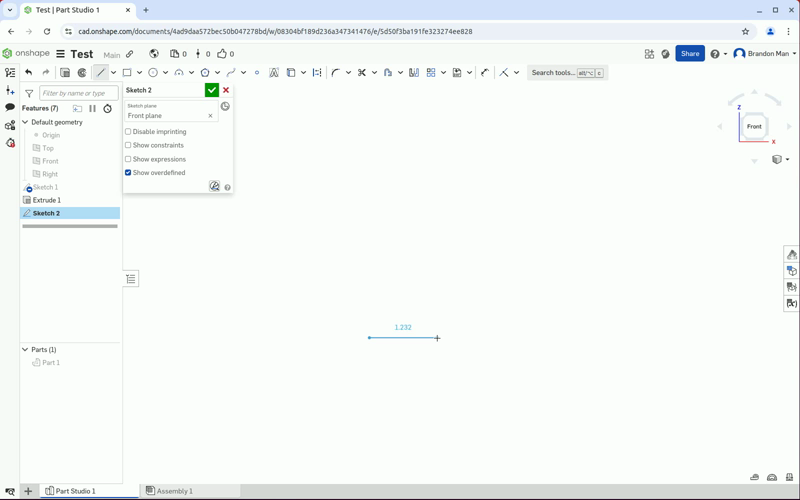
click(437, 337)
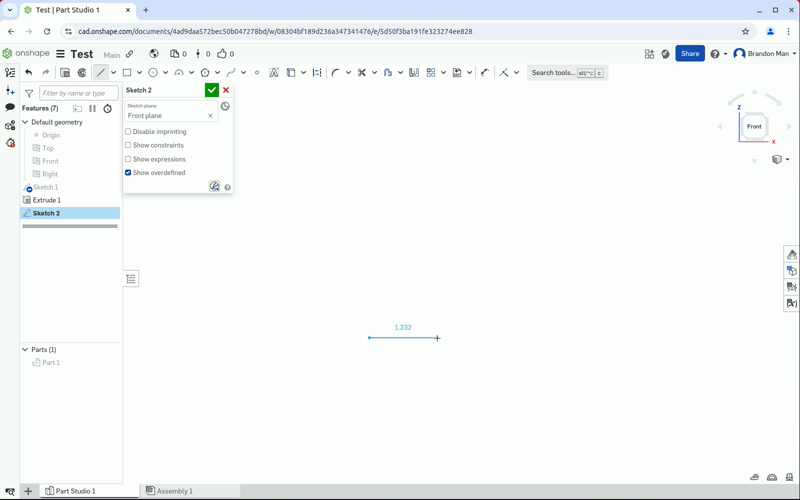
scroll(-6)
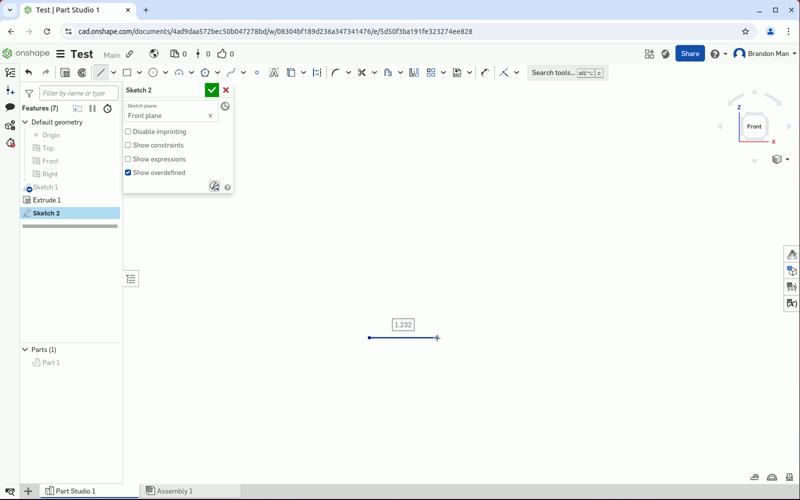
scroll(-6)
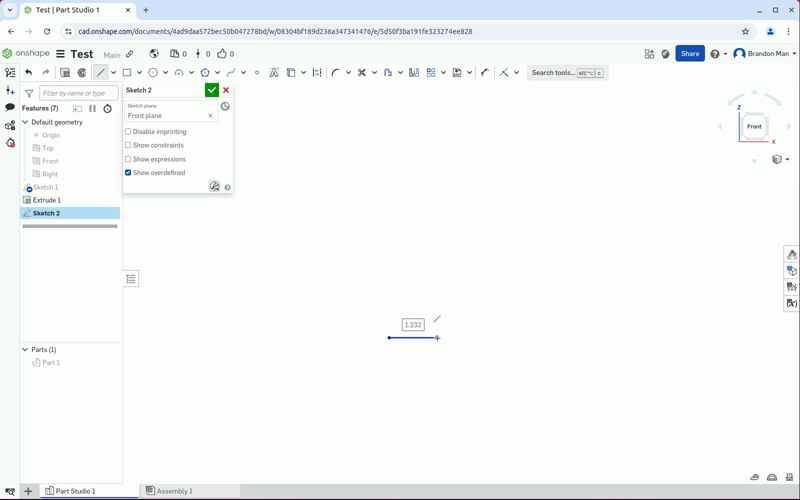
scroll(-6)
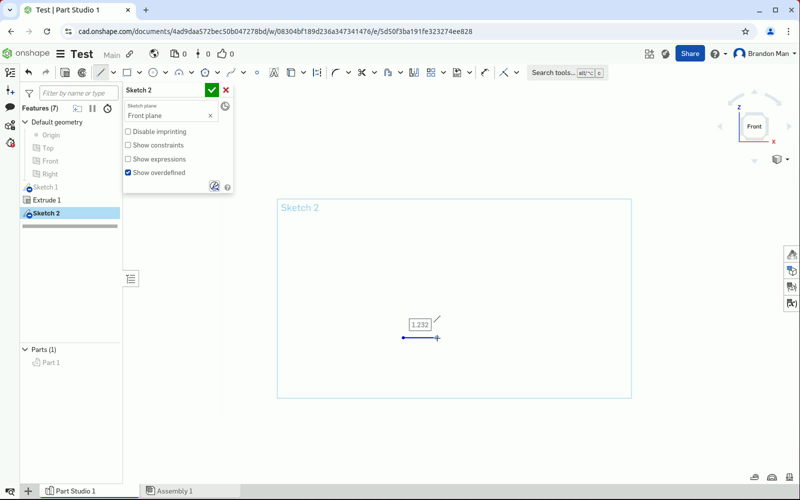
scroll(-6)
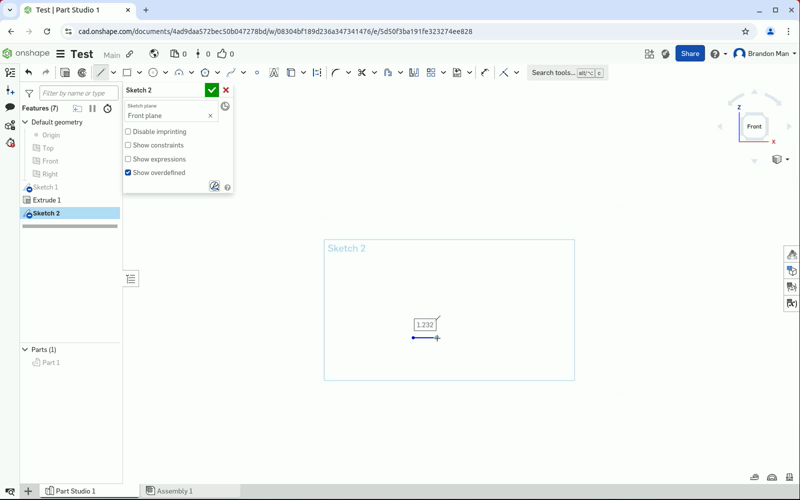
scroll(-6)
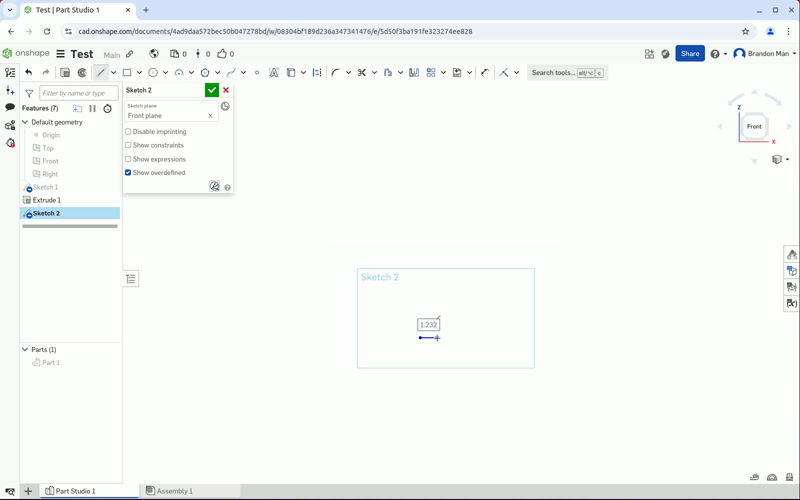
scroll(-6)
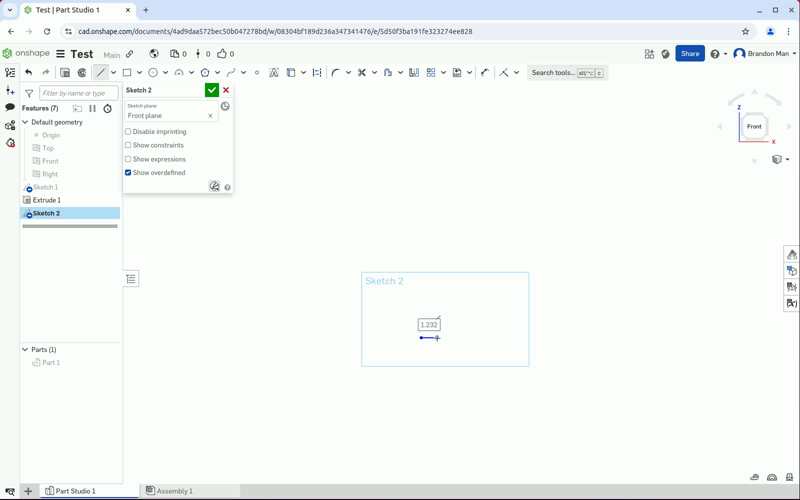
scroll(-6)
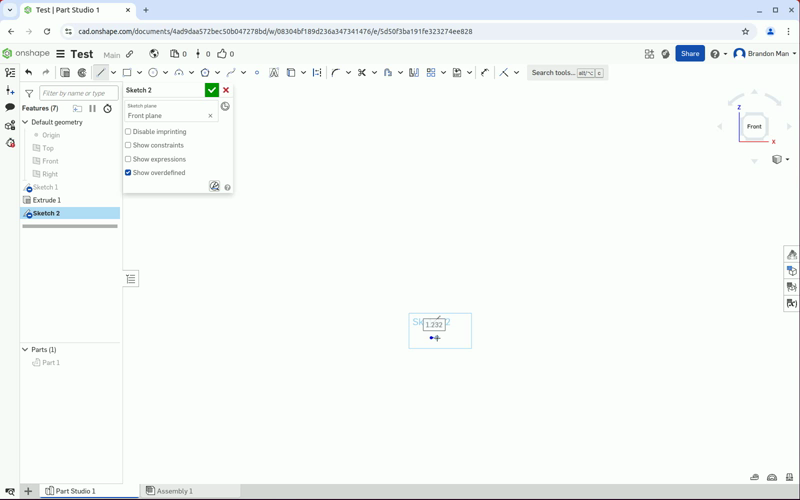
key_up(shift)
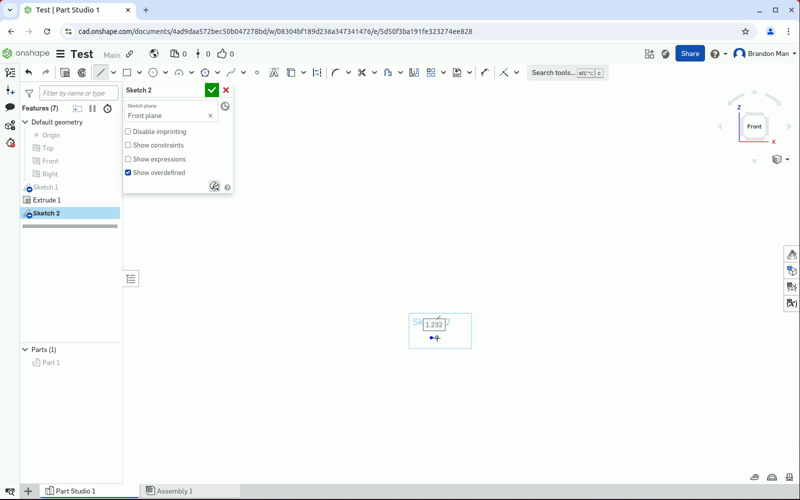
key_down(shift)
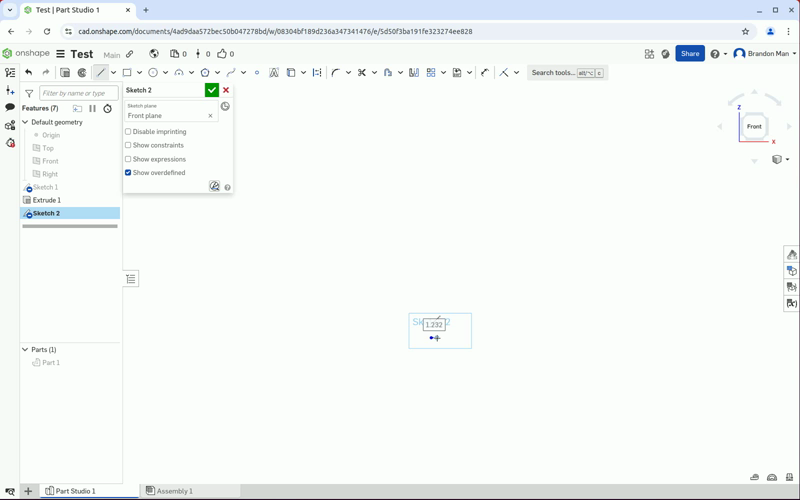
mouse_move(467, 337)
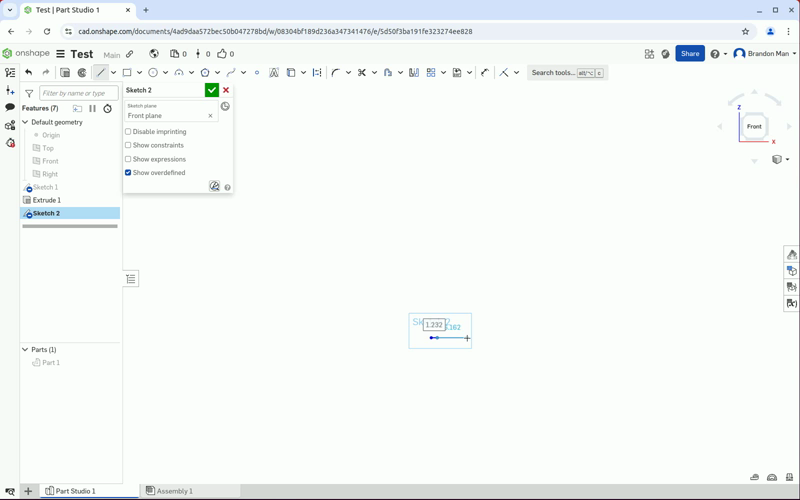
mouse_move(437, 330)
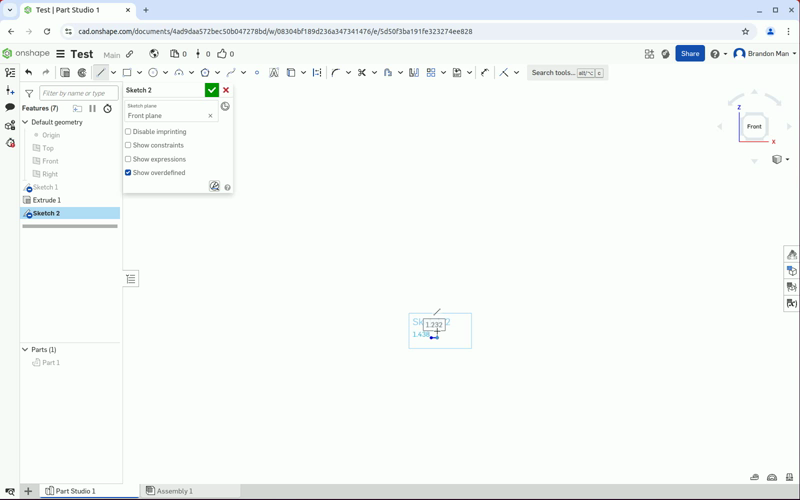
scroll(6)
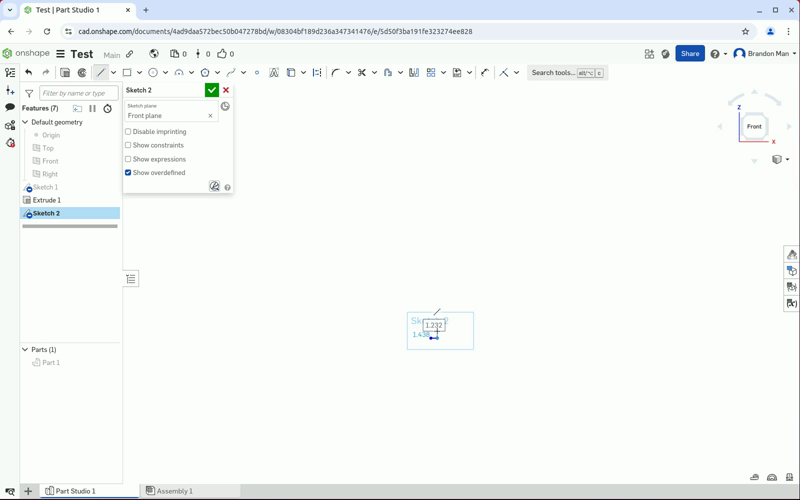
scroll(6)
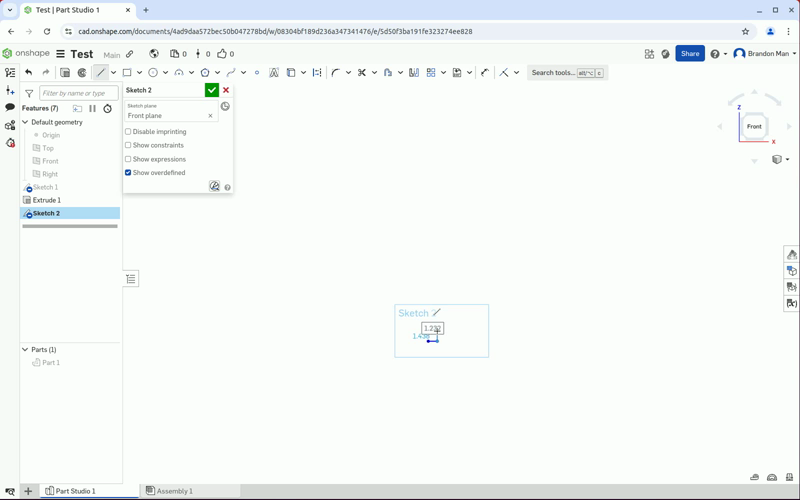
scroll(6)
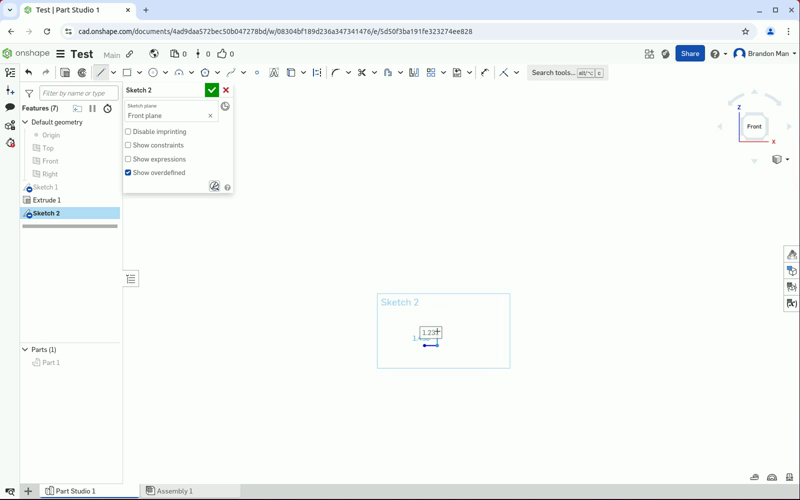
scroll(6)
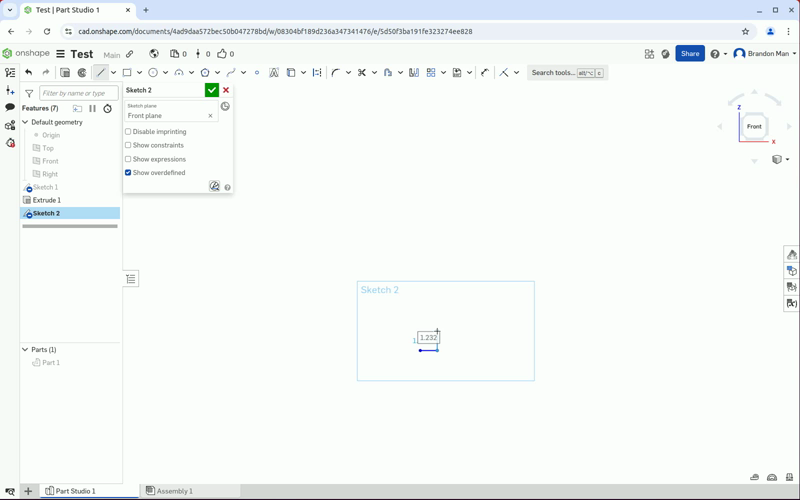
scroll(6)
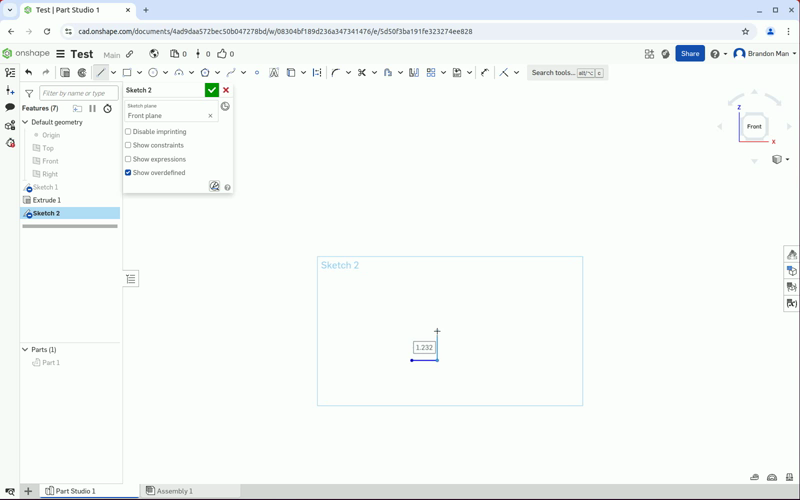
scroll(6)
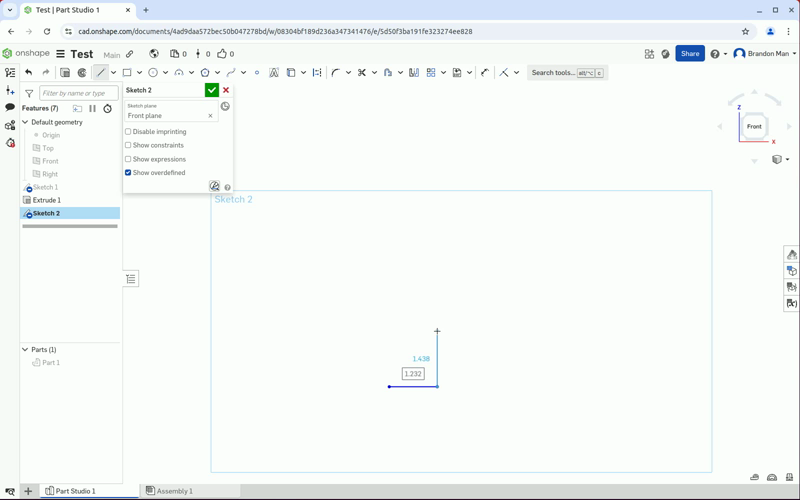
scroll(6)
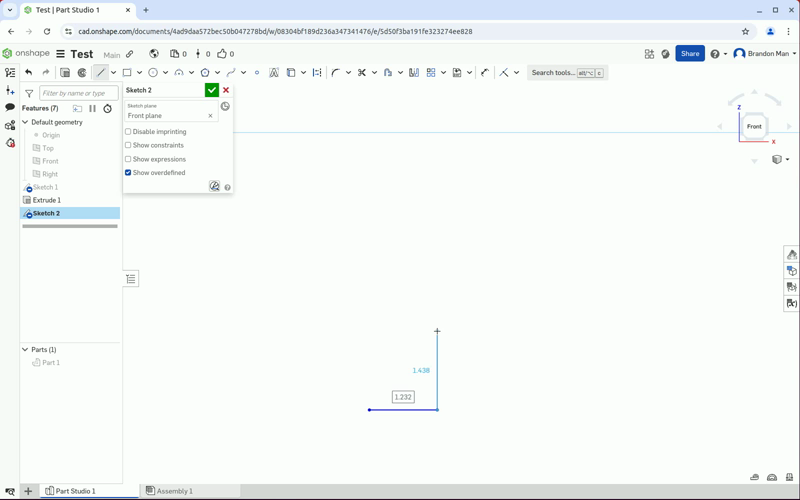
click(437, 330)
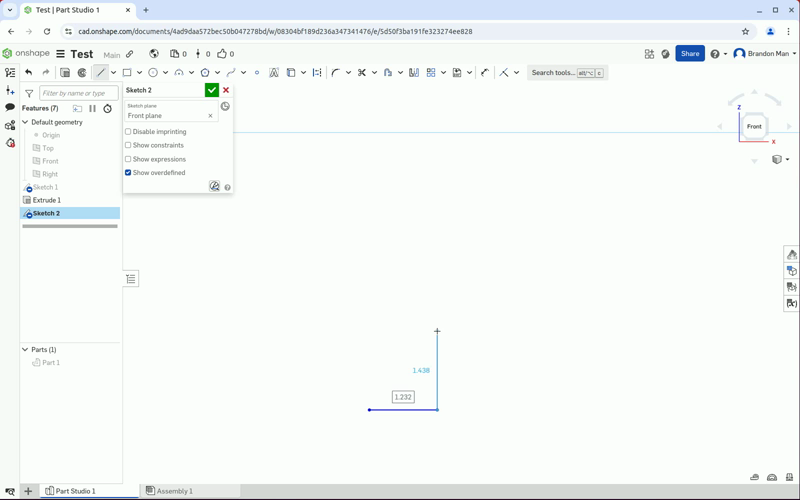
scroll(-6)
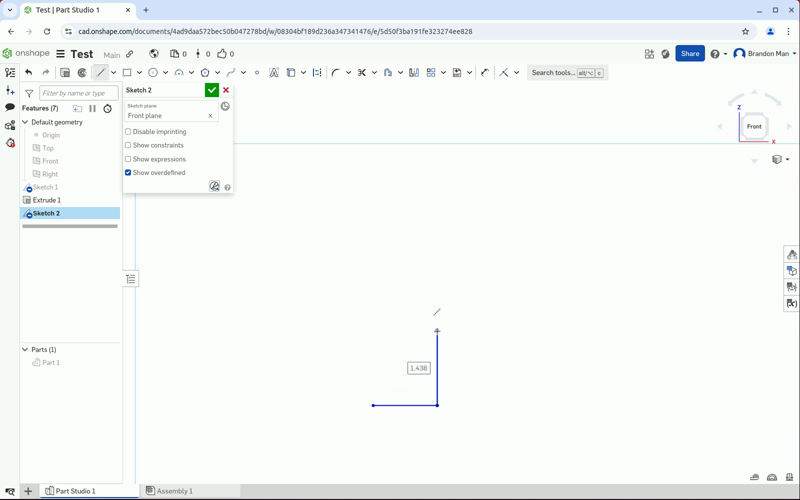
scroll(-6)
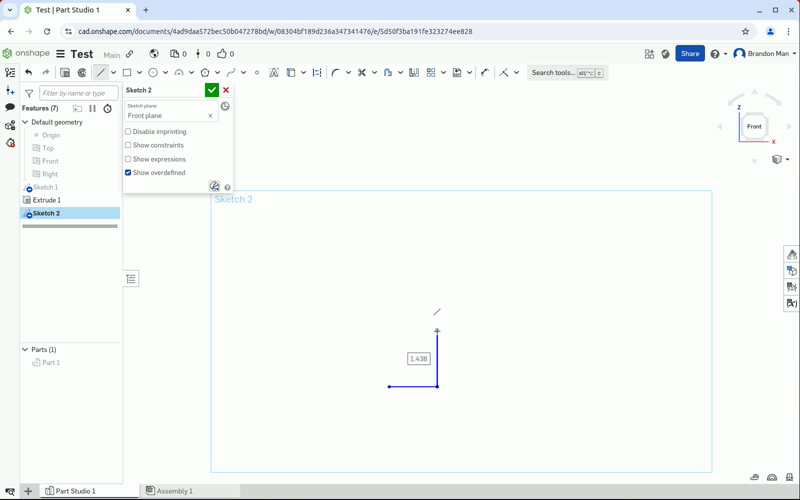
scroll(-6)
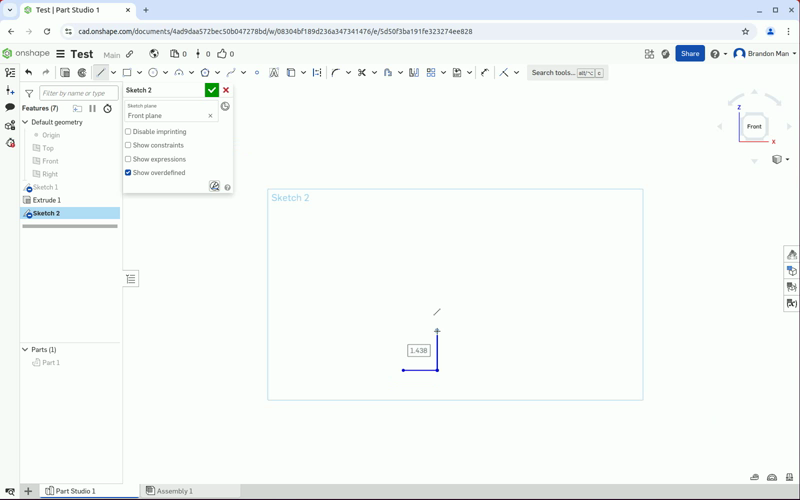
scroll(-6)
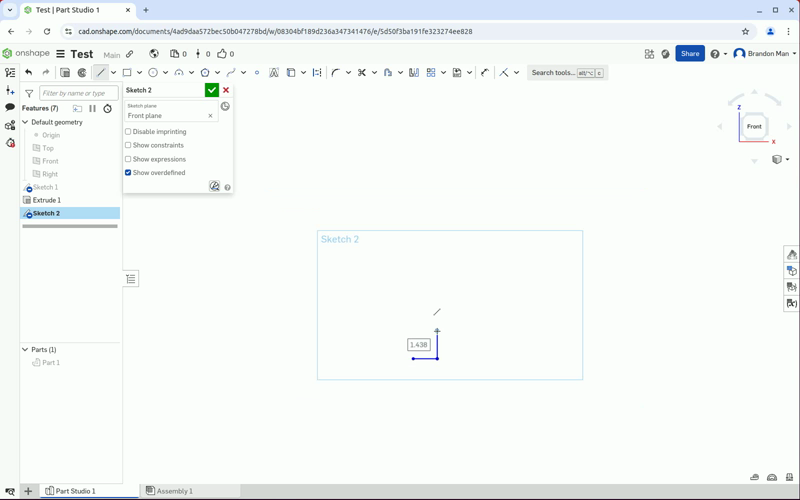
scroll(-6)
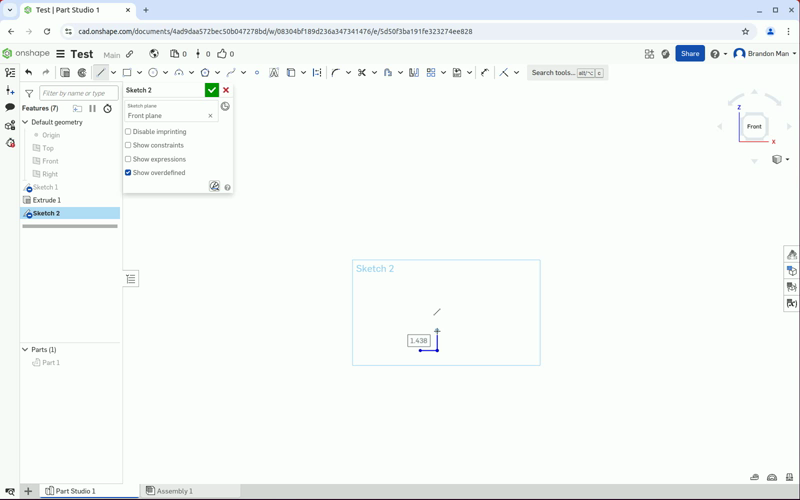
scroll(-6)
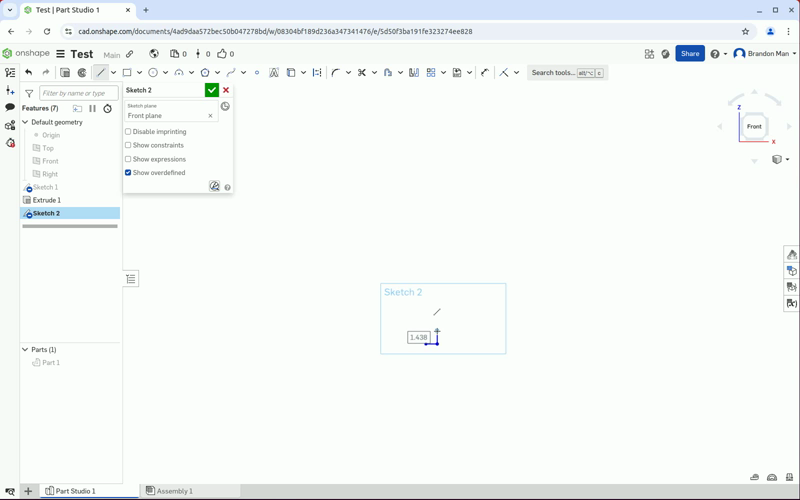
scroll(-6)
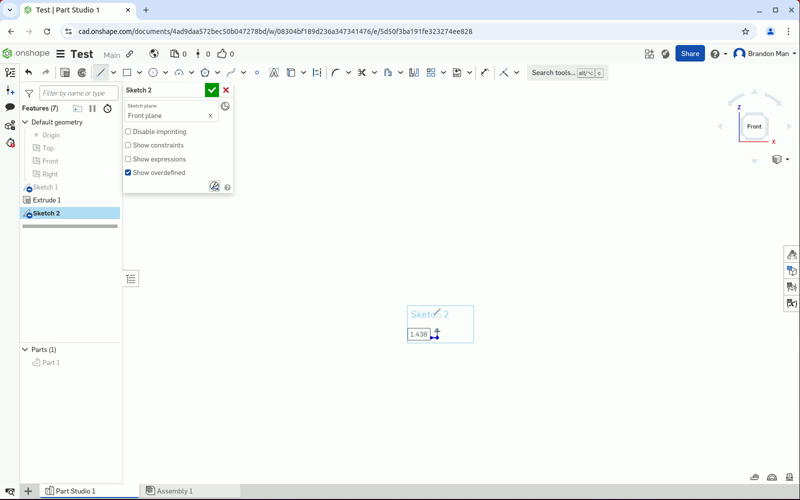
key_up(shift)
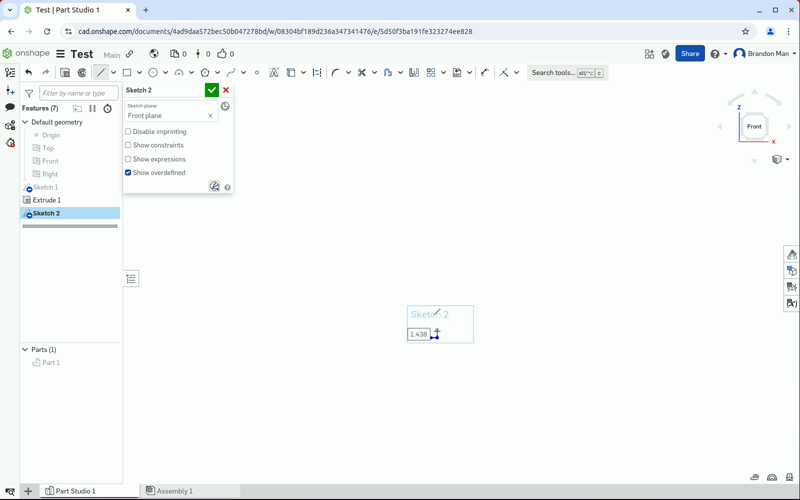
key_down(shift)
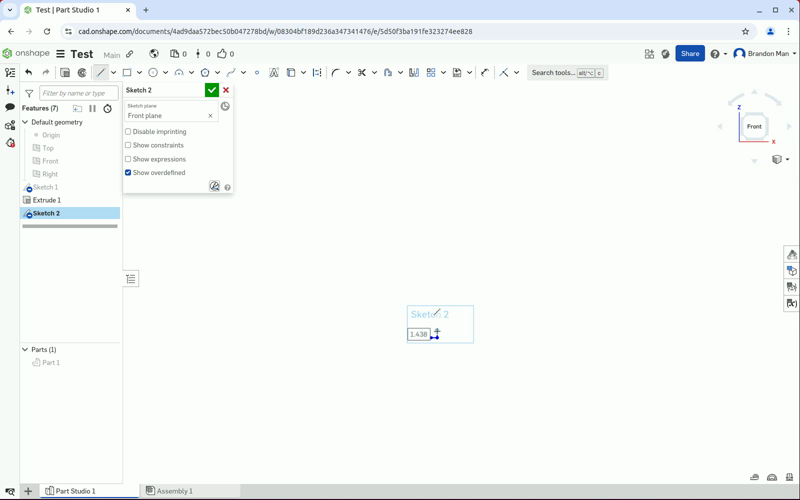
mouse_move(467, 330)
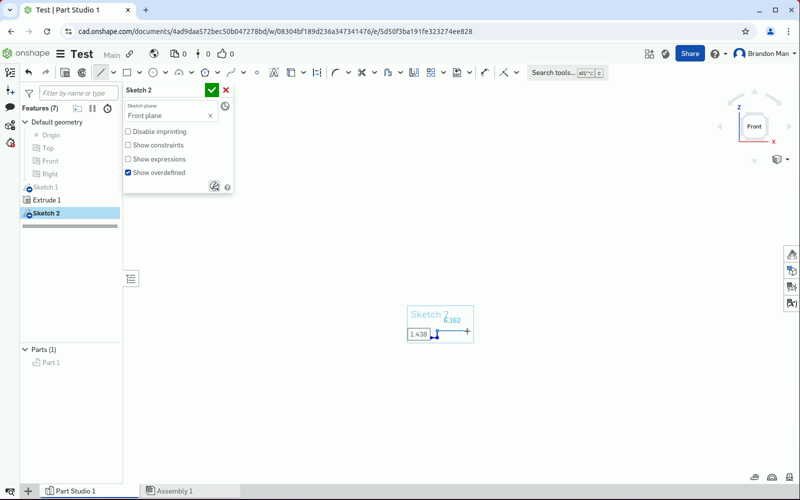
mouse_move(431, 330)
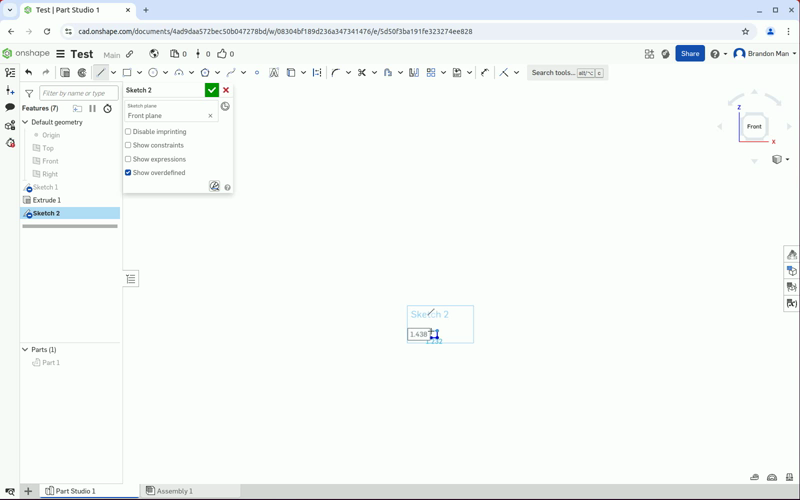
scroll(6)
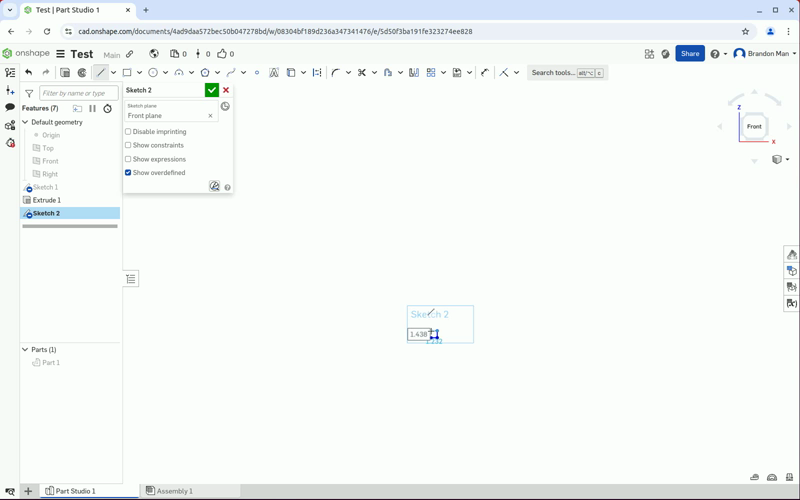
scroll(6)
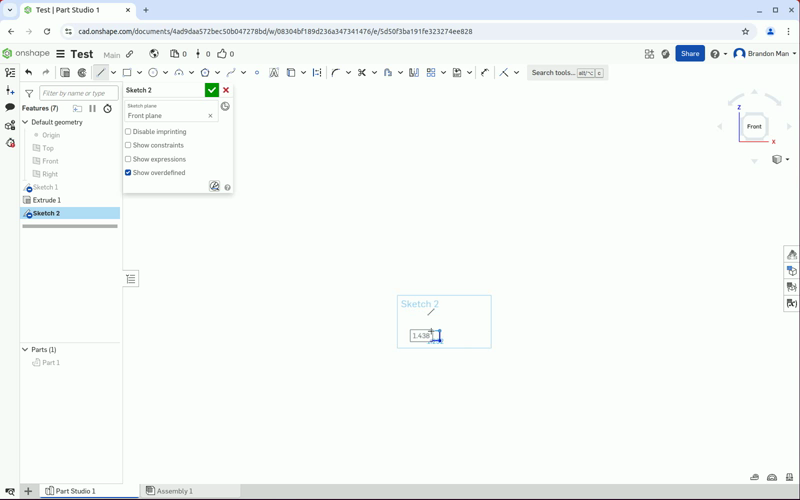
scroll(6)
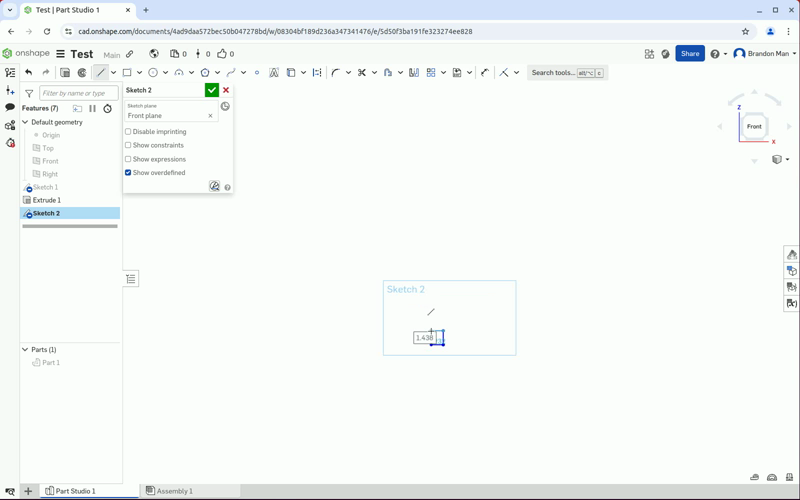
scroll(6)
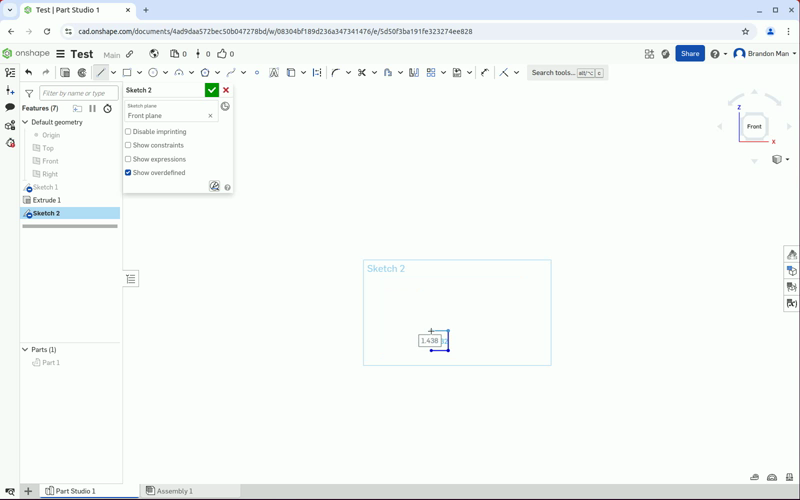
scroll(6)
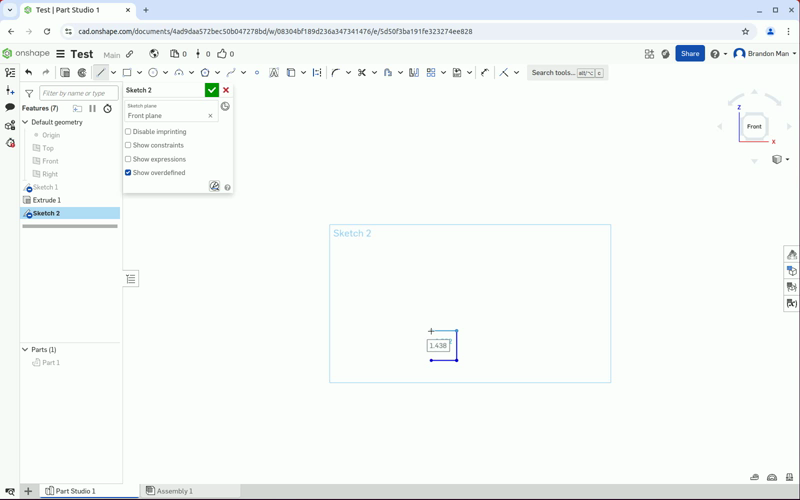
scroll(6)
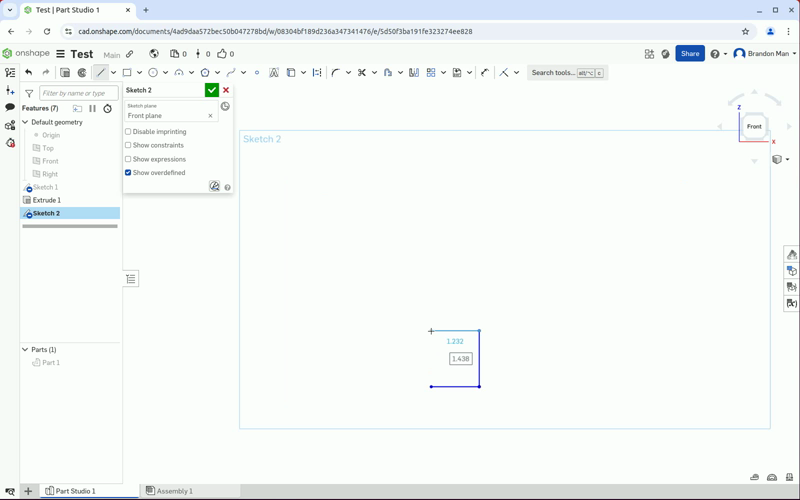
scroll(6)
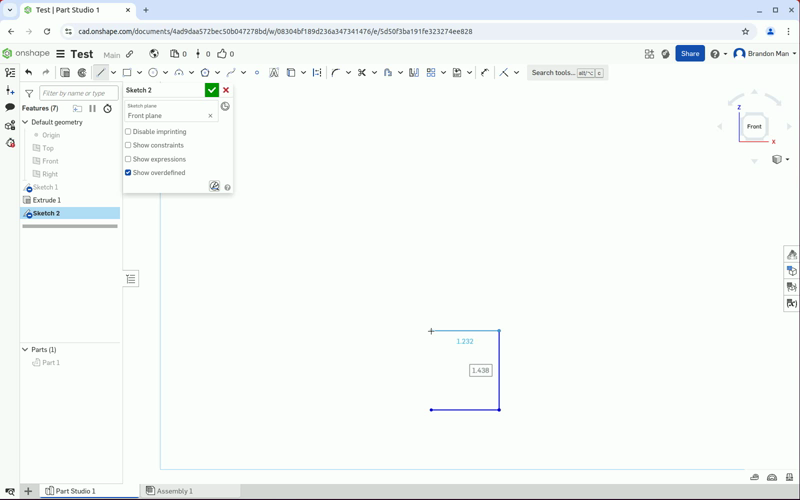
click(431, 330)
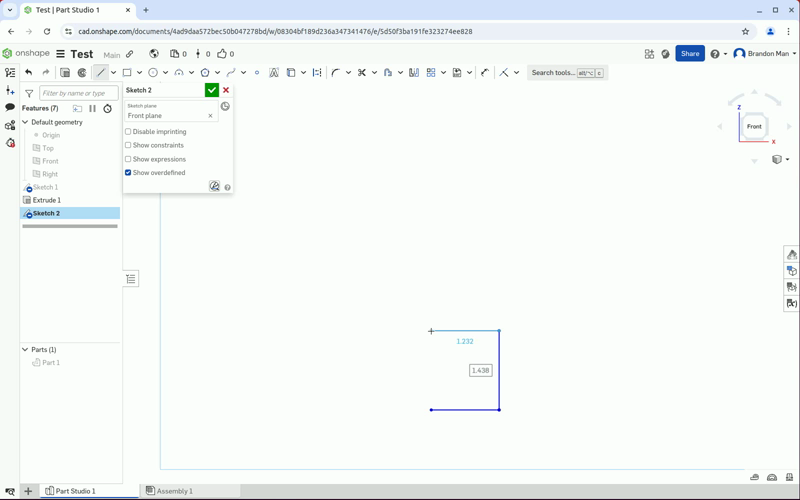
scroll(-6)
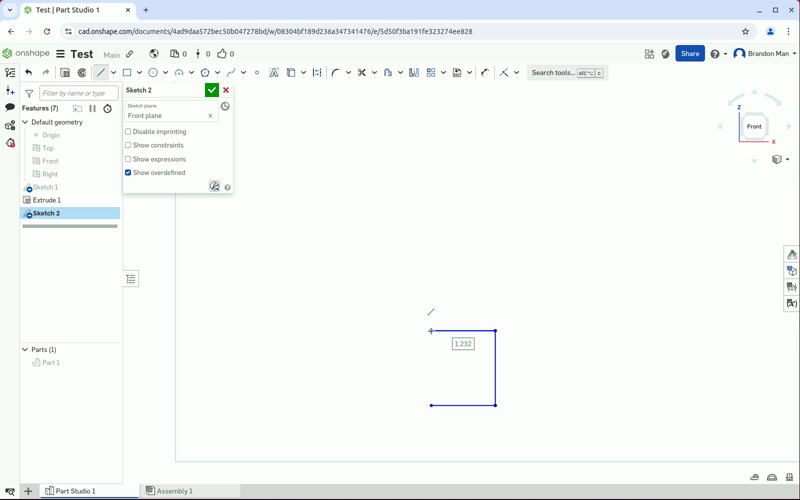
scroll(-6)
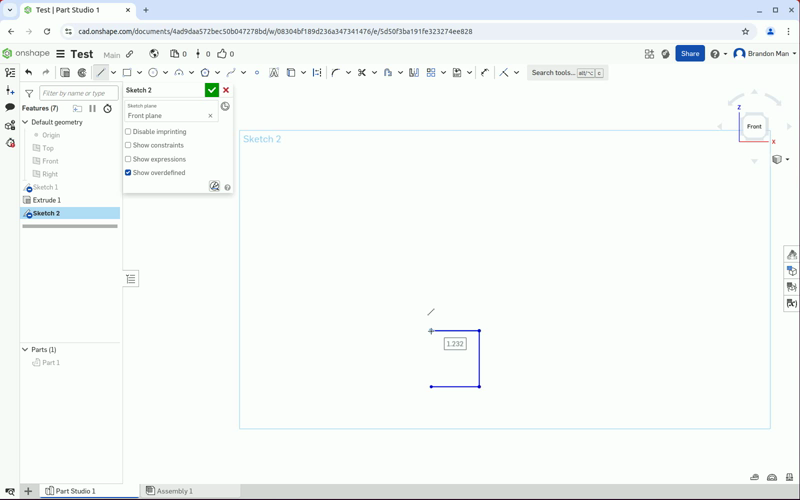
scroll(-6)
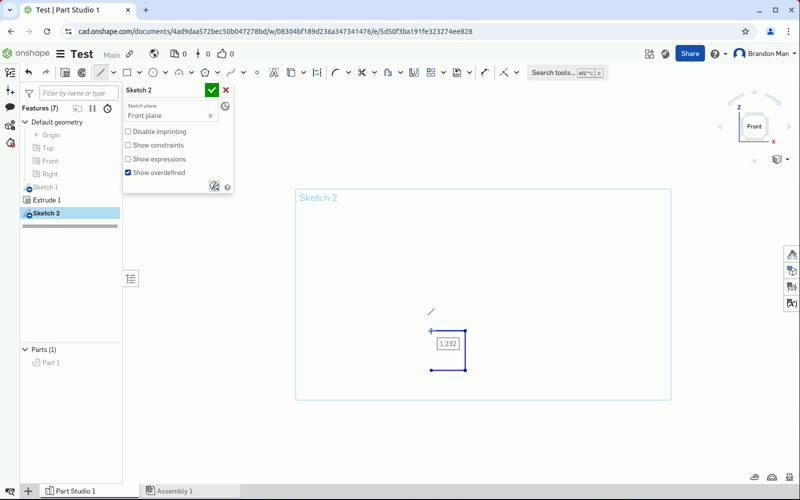
scroll(-6)
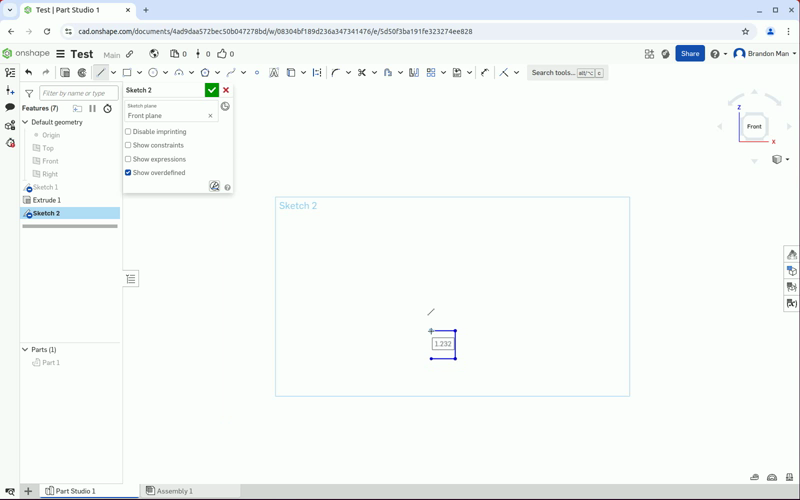
scroll(-6)
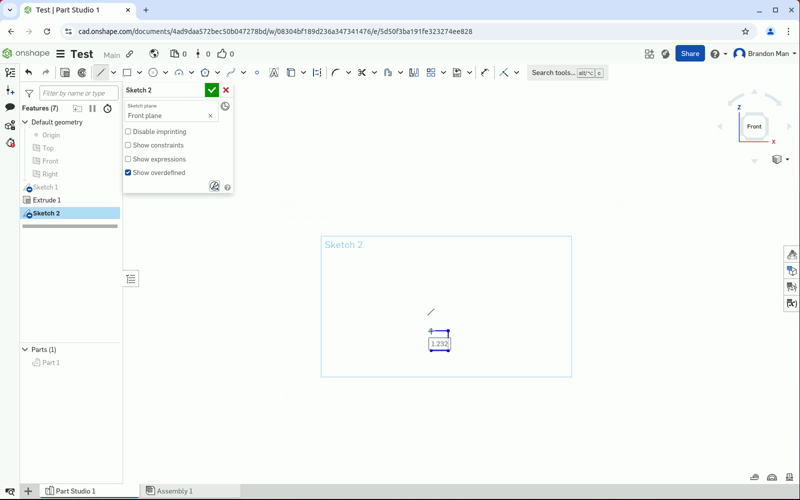
scroll(-6)
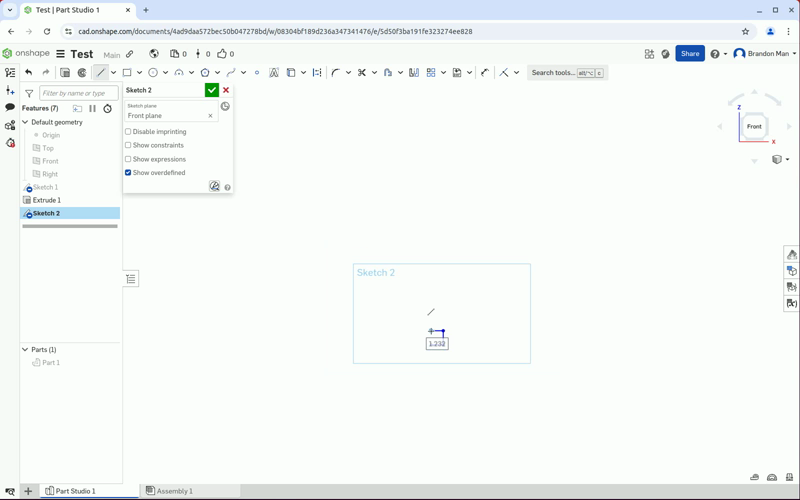
scroll(-6)
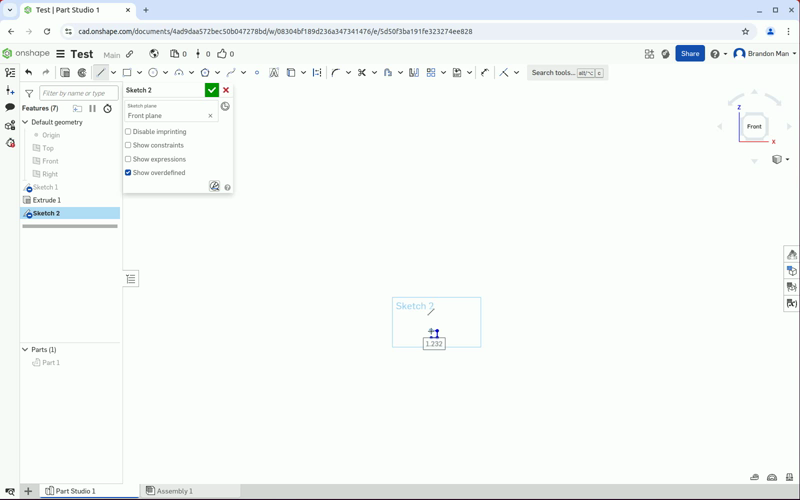
key_up(shift)
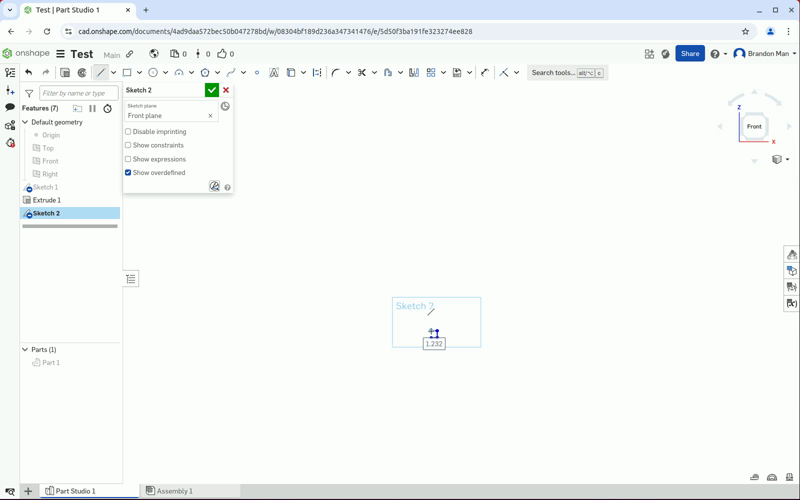
mouse_move(461, 330)
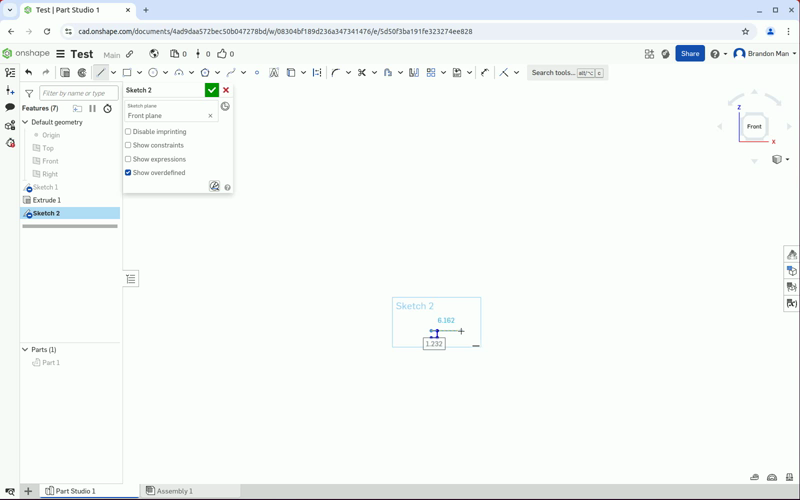
key_down(shift)
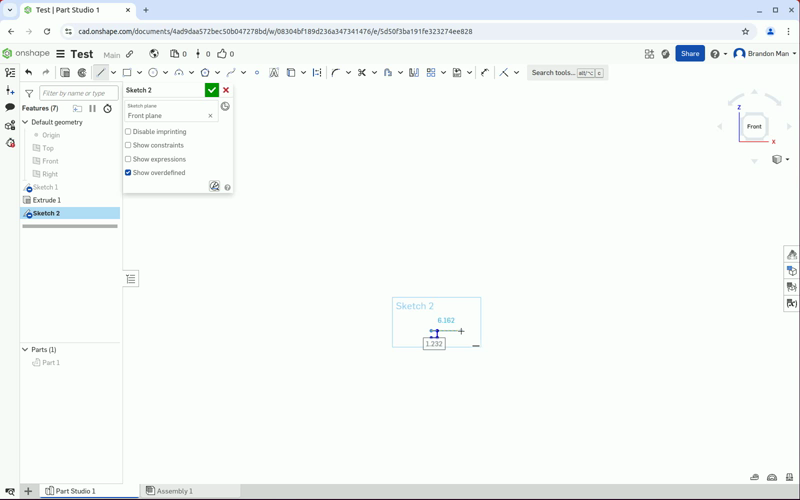
mouse_move(431, 337)
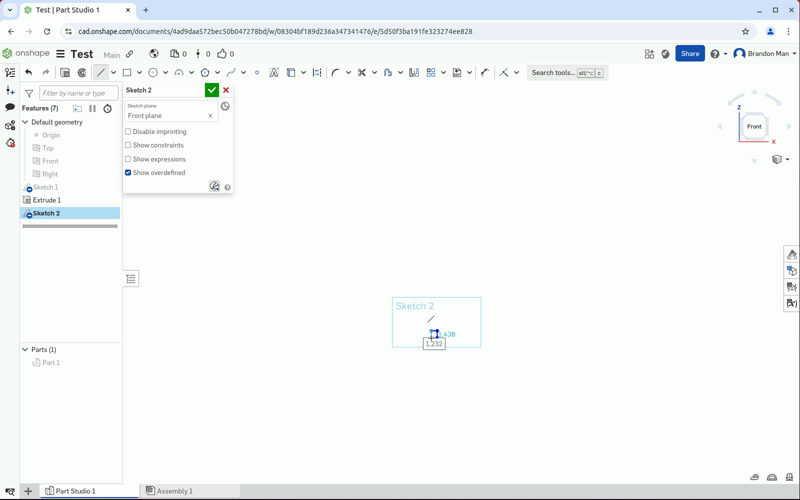
scroll(6)
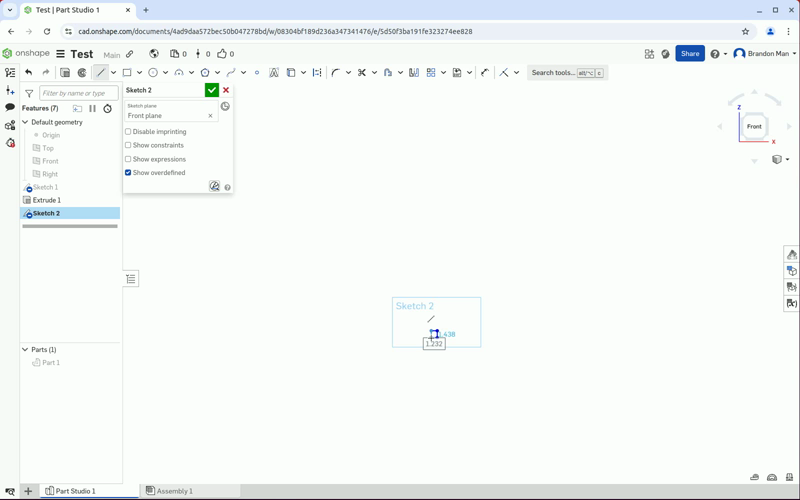
scroll(6)
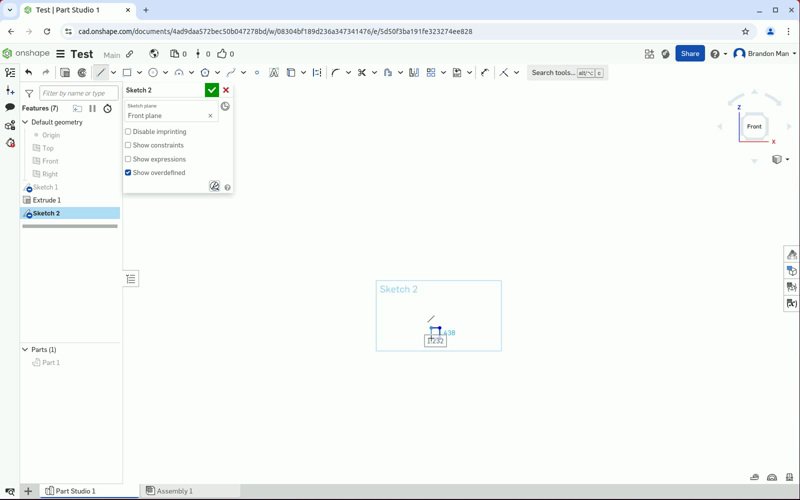
scroll(6)
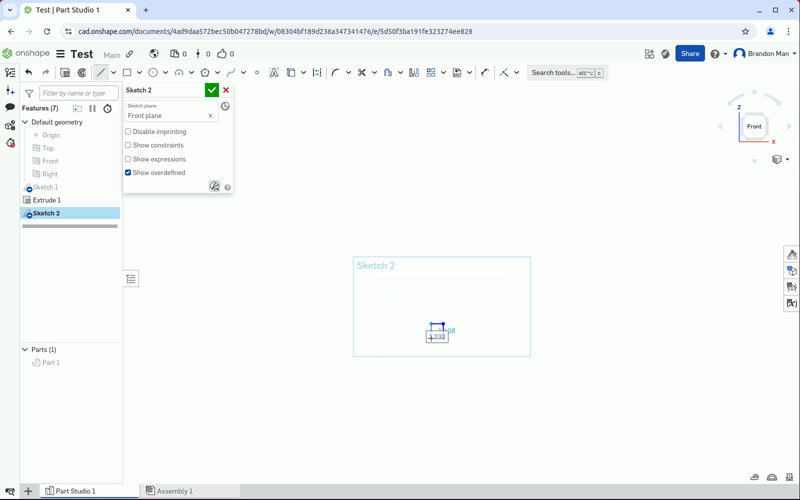
scroll(6)
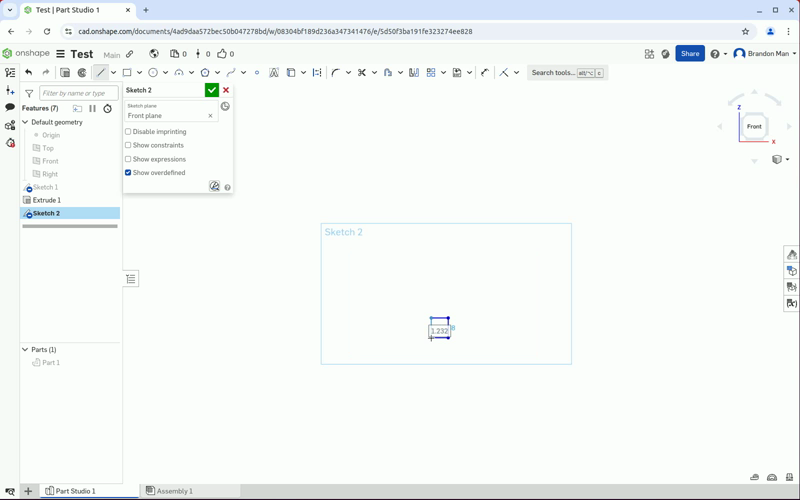
scroll(6)
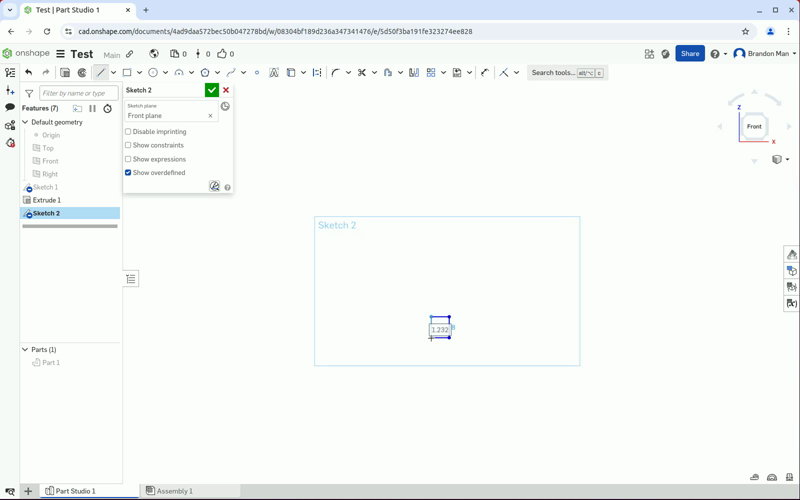
scroll(6)
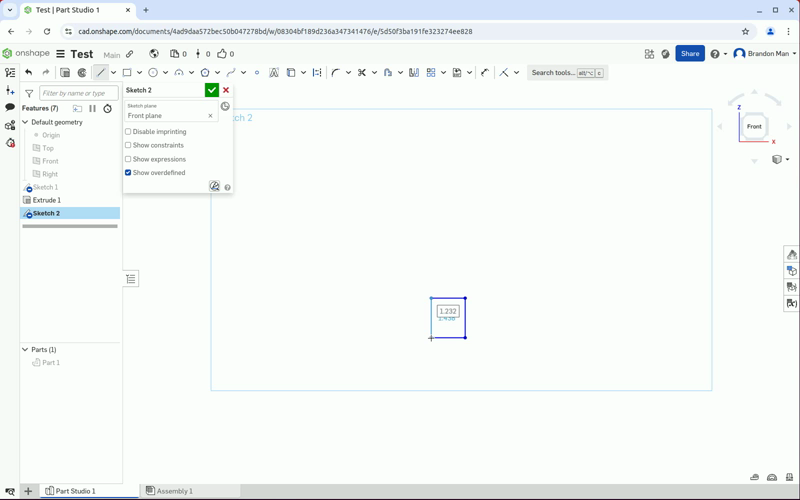
scroll(6)
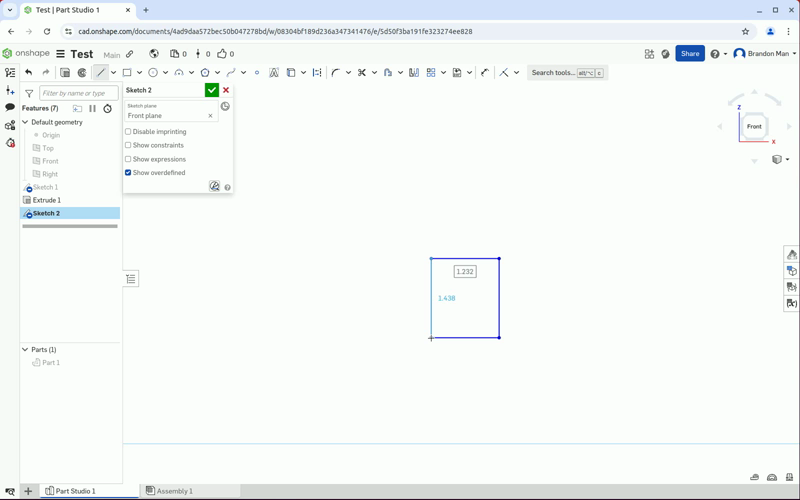
key_up(shift)
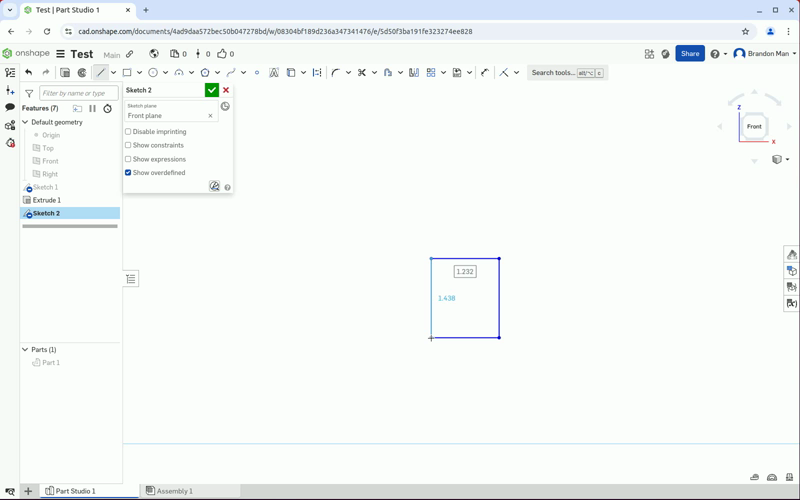
click(431, 337)
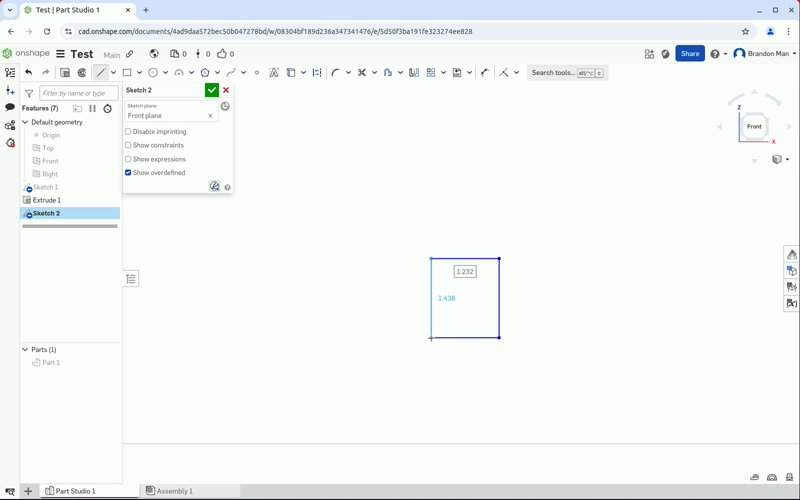
scroll(-6)
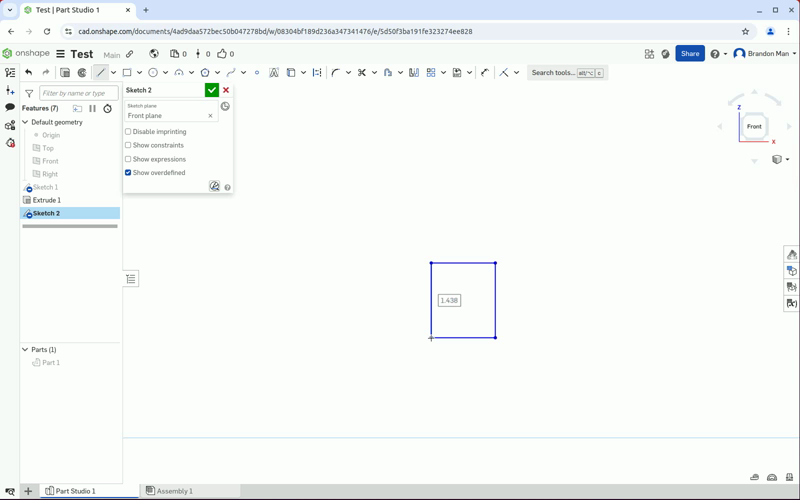
scroll(-6)
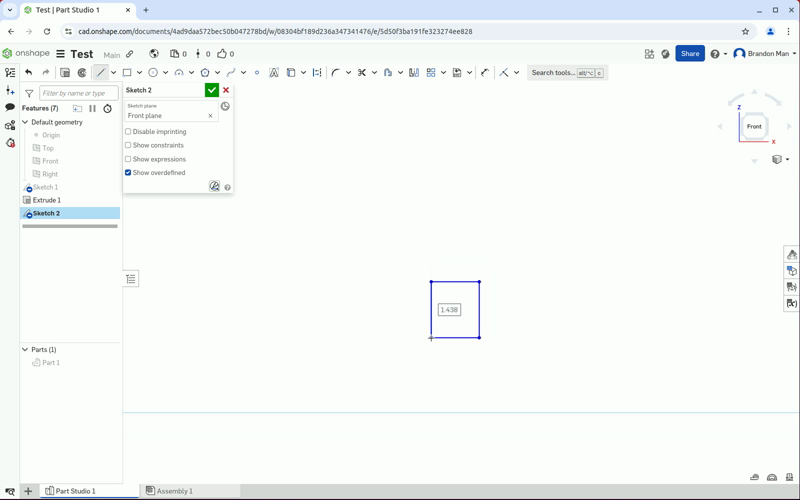
scroll(-6)
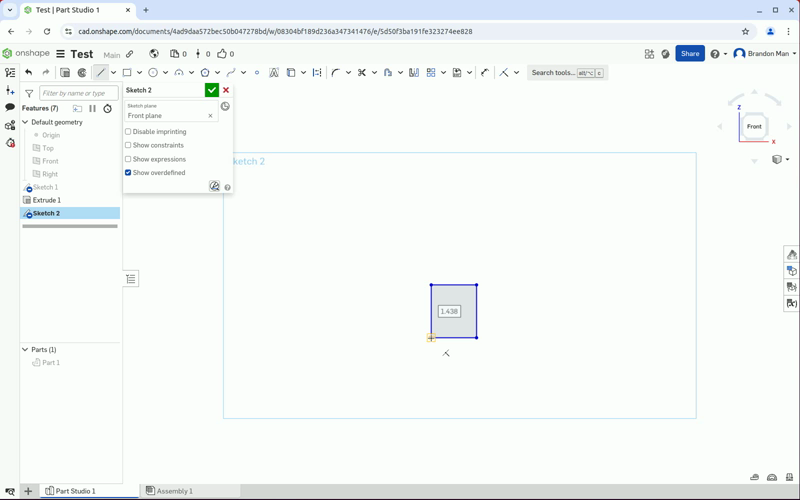
scroll(-6)
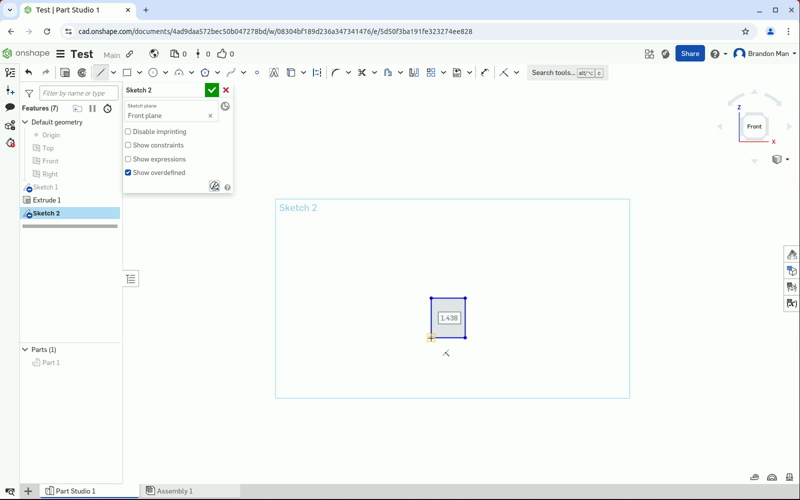
scroll(-6)
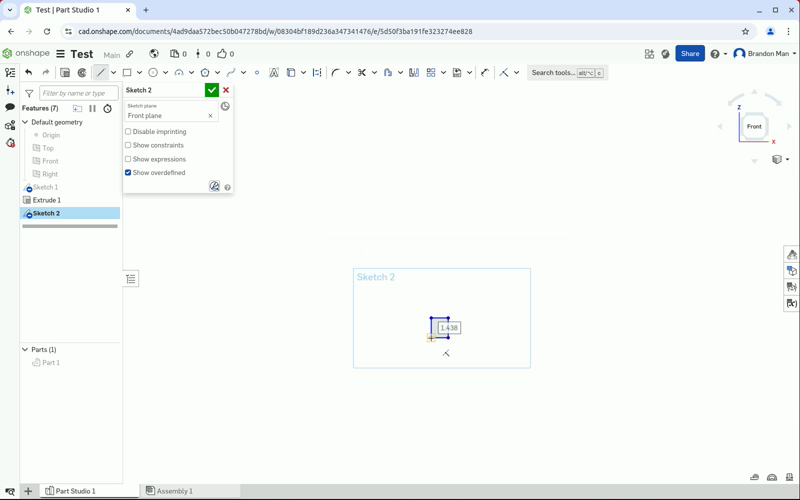
scroll(-6)
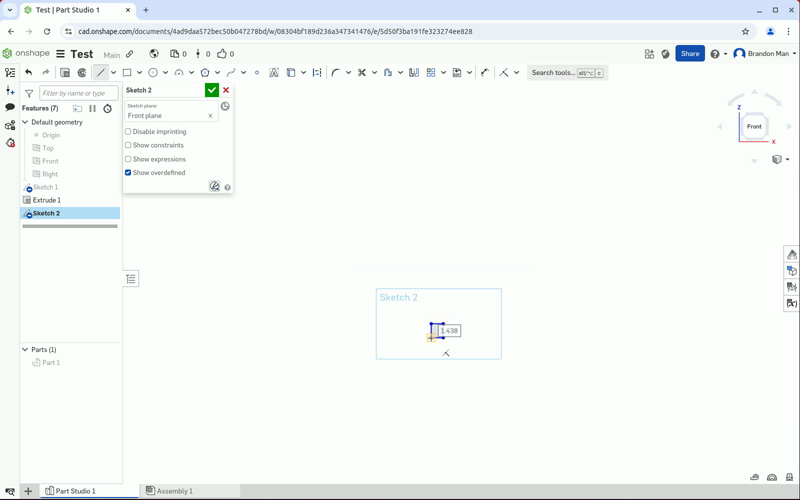
scroll(-6)
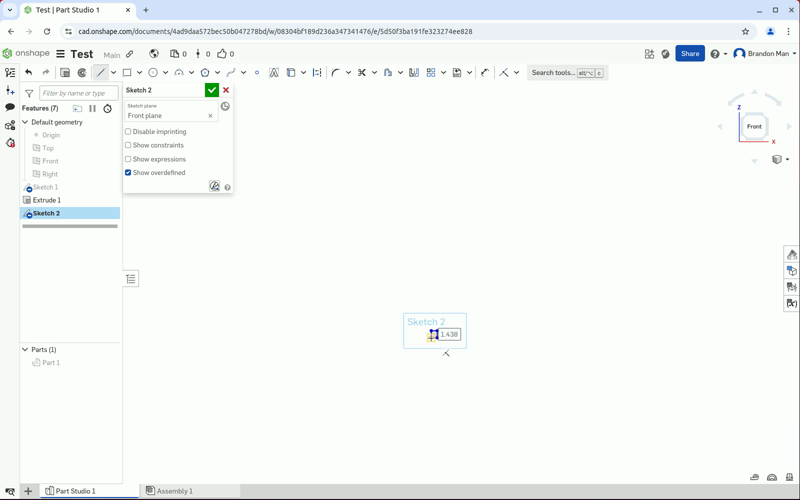
key(esc)
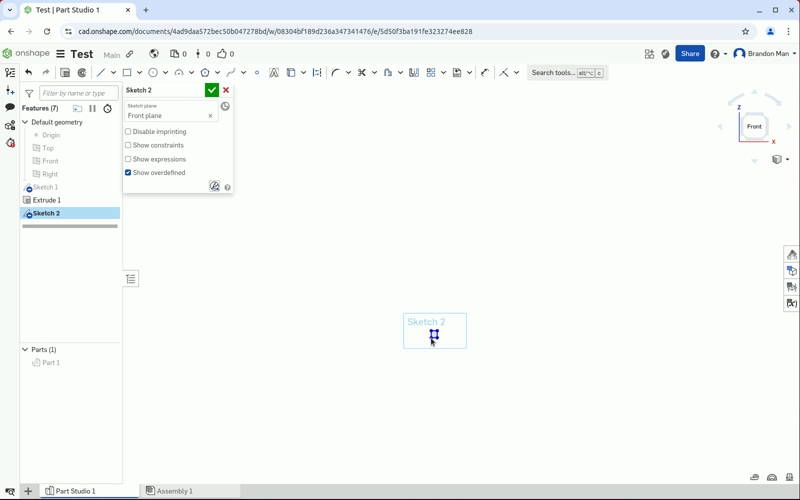
mouse_move(434, 335)
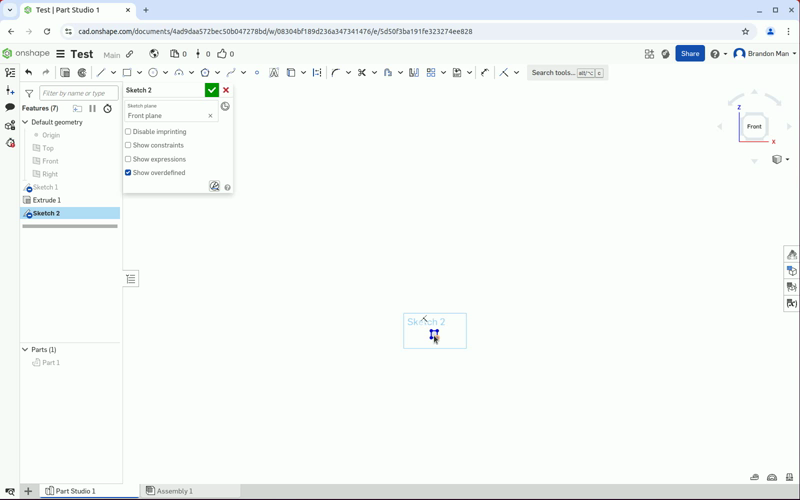
scroll(6)
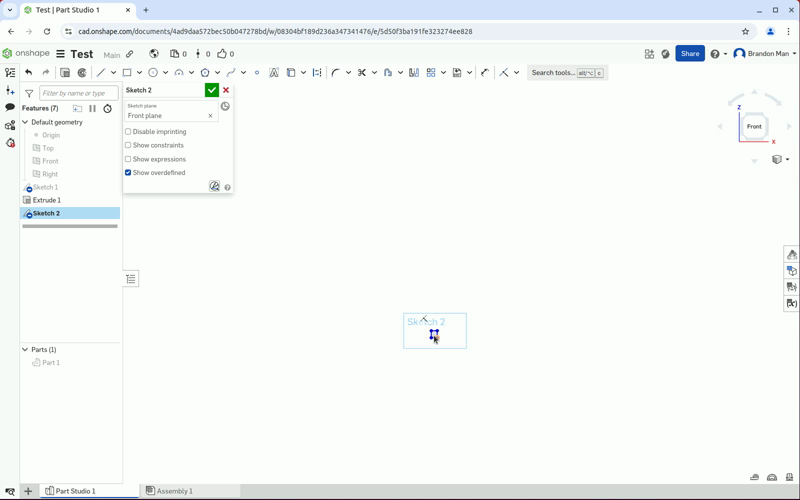
scroll(6)
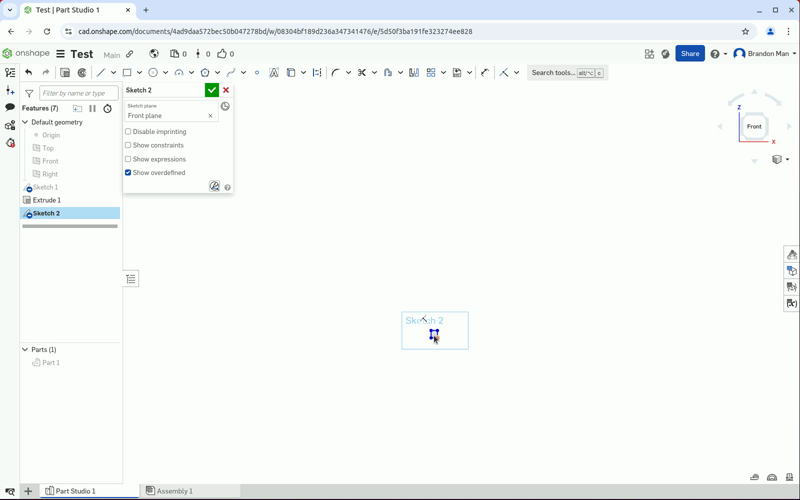
scroll(6)
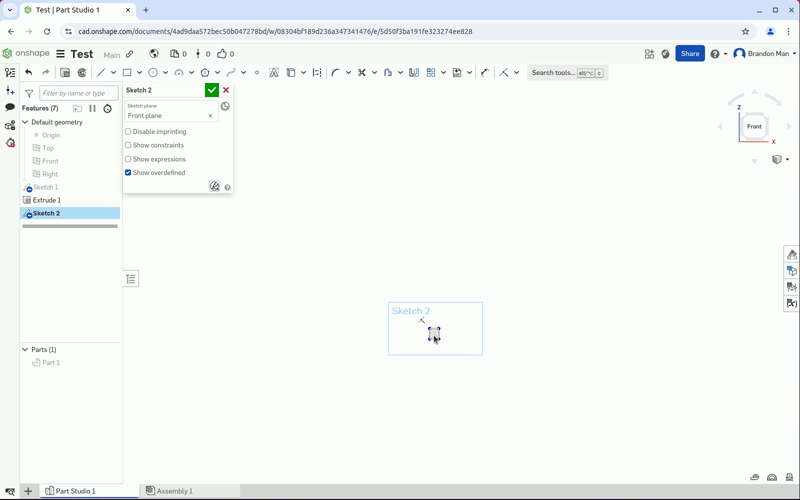
scroll(6)
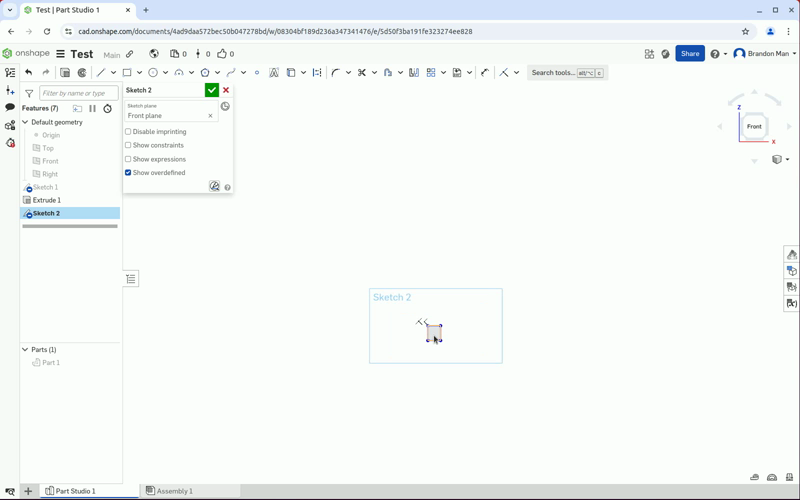
scroll(6)
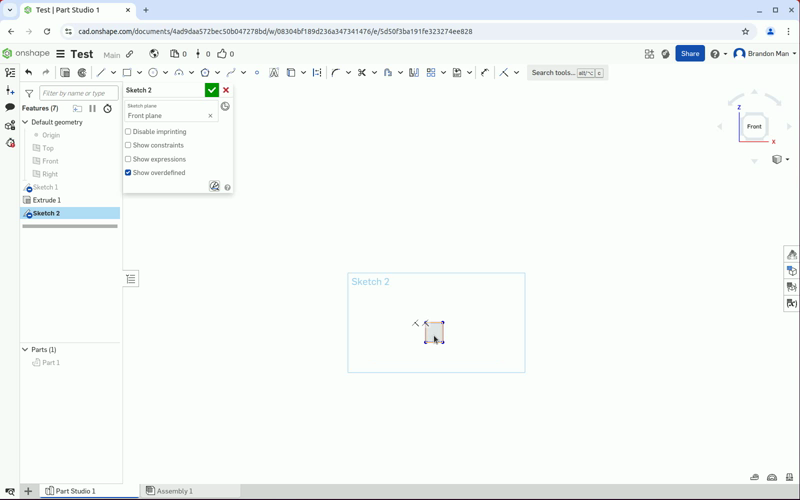
scroll(6)
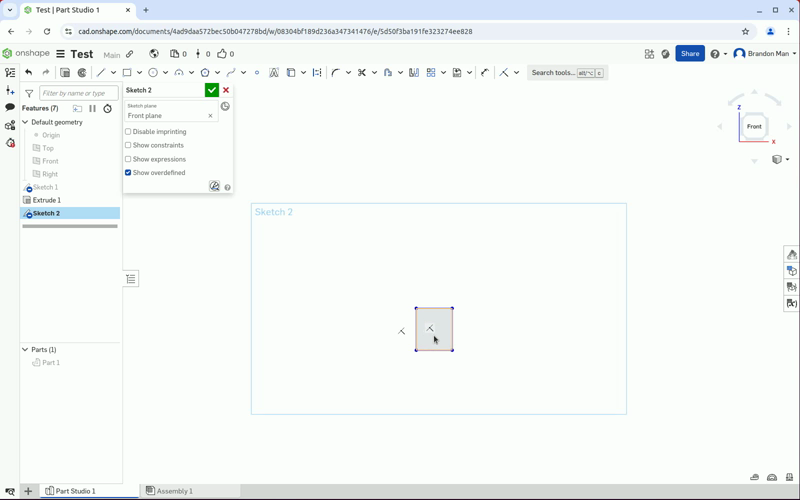
scroll(6)
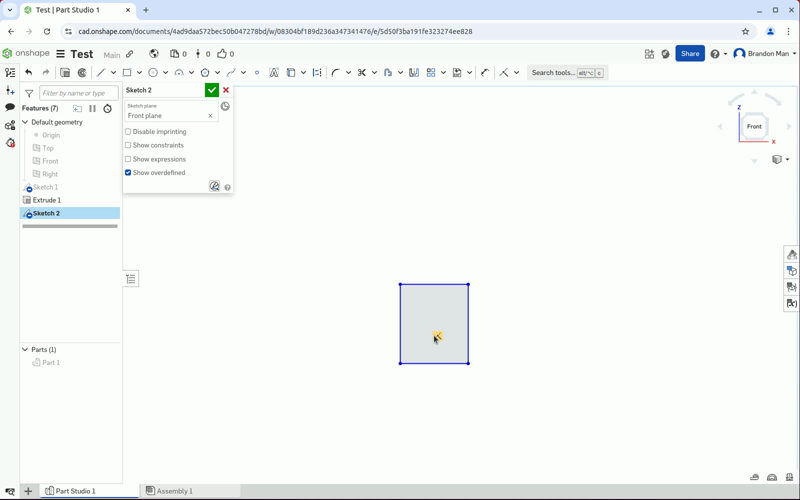
click(434, 335)
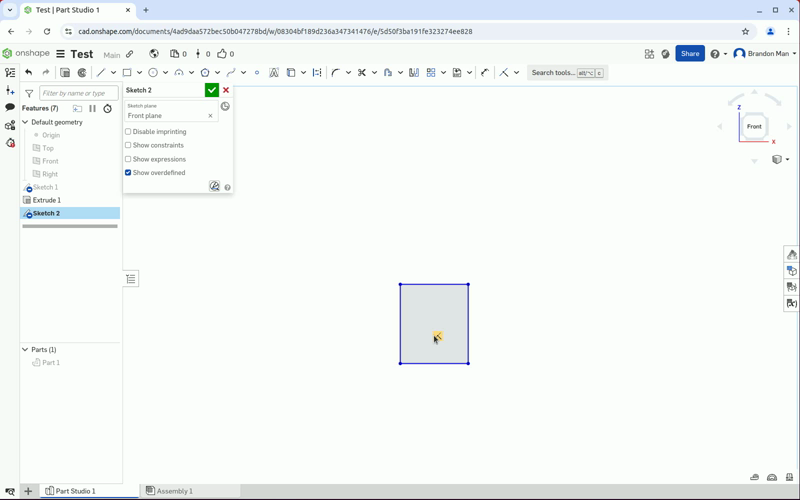
scroll(-6)
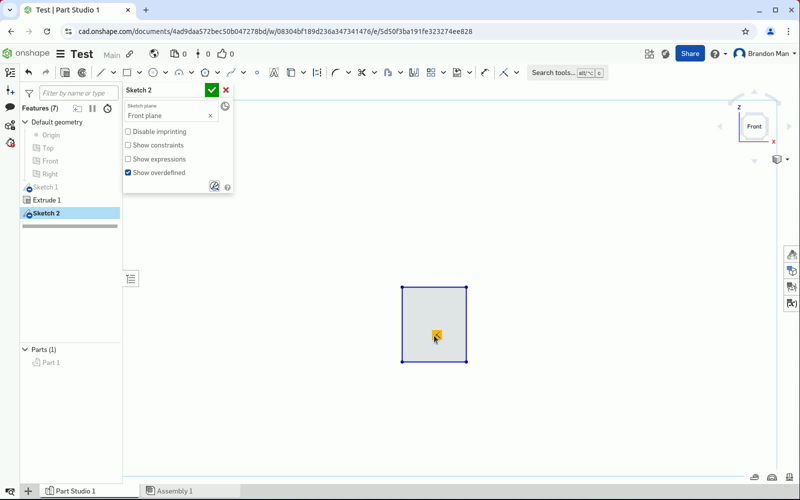
scroll(-6)
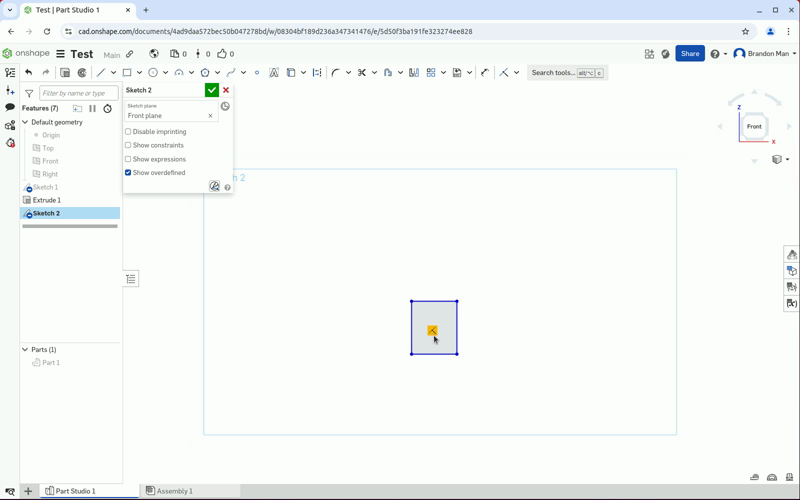
scroll(-6)
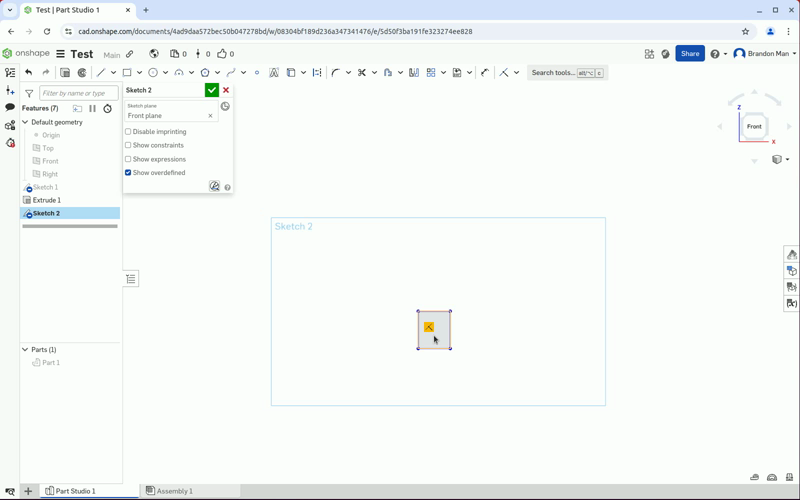
scroll(-6)
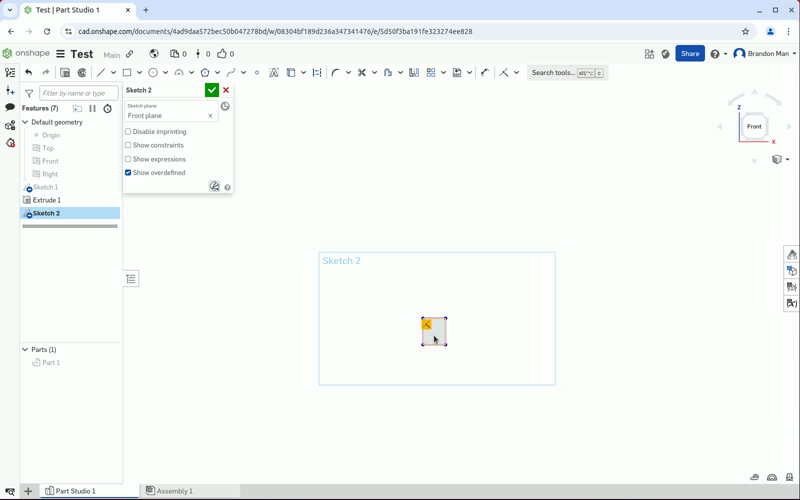
scroll(-6)
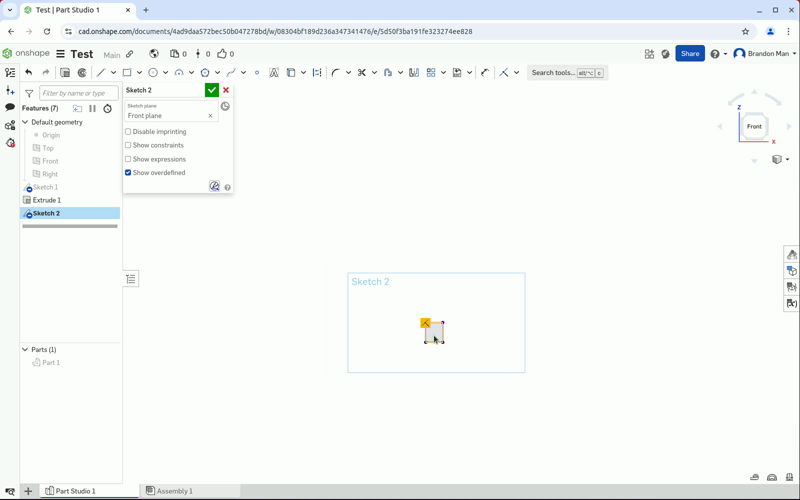
scroll(-6)
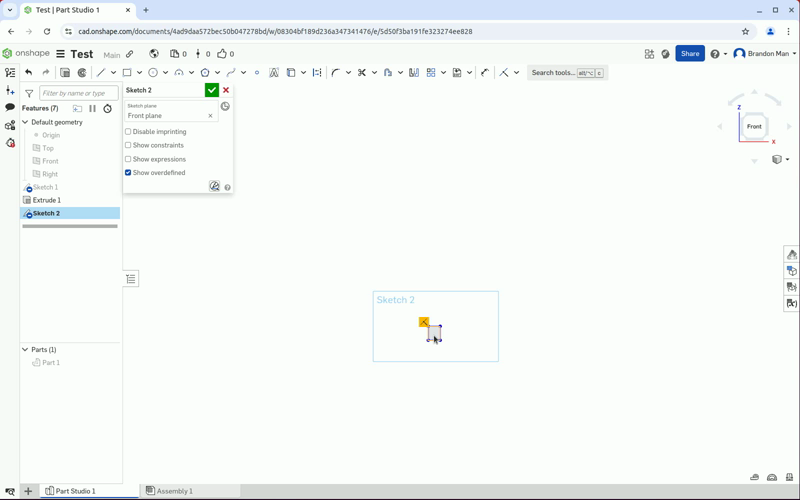
scroll(-6)
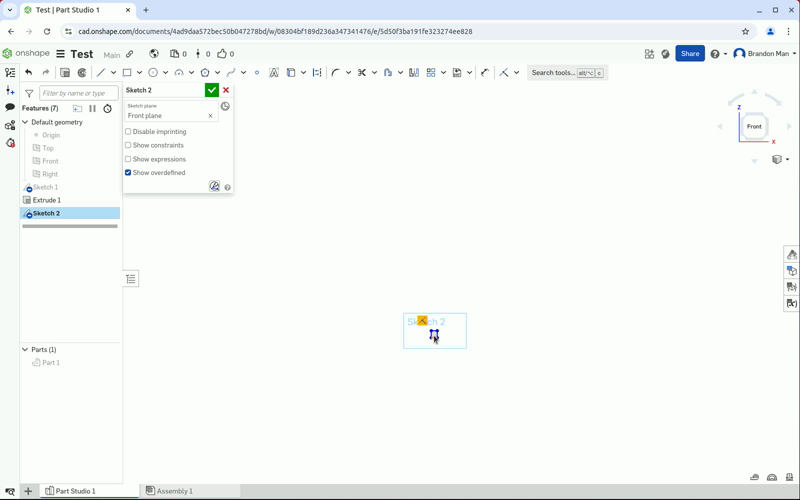
mouse_move(73, 352)
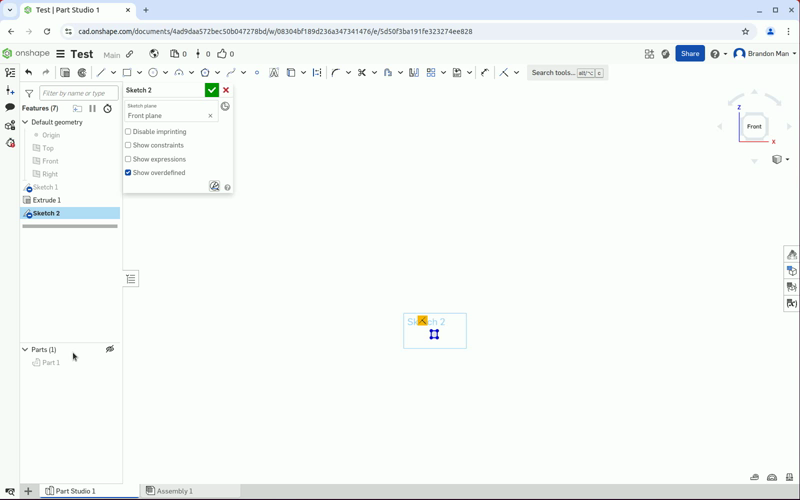
key(shift+y)
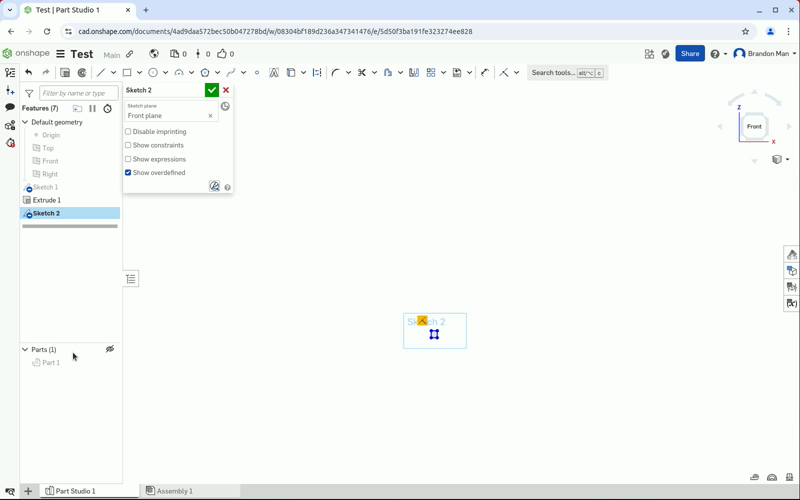
key(shift+e)
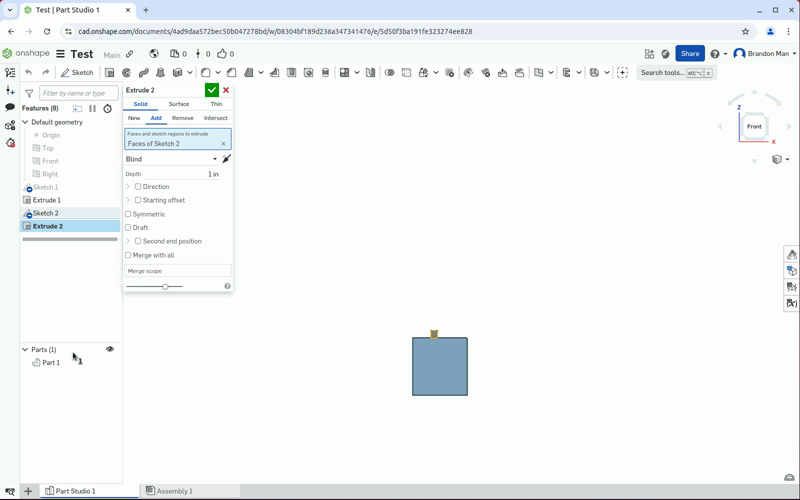
mouse_move(143, 106)
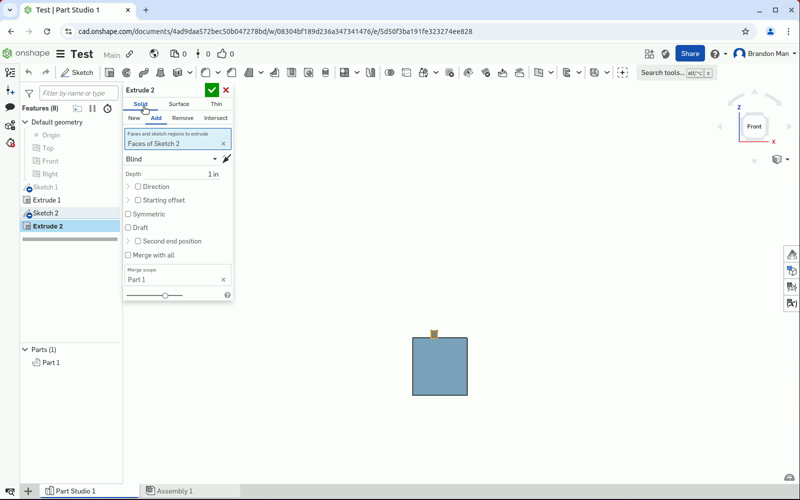
click(143, 106)
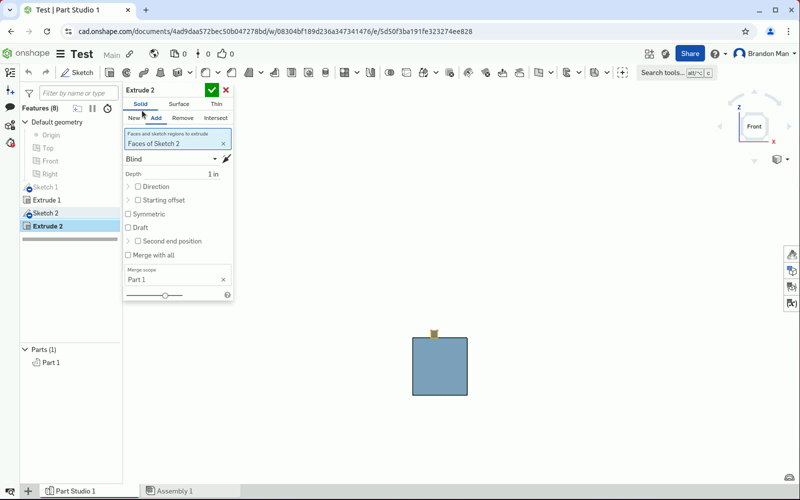
mouse_move(137, 120)
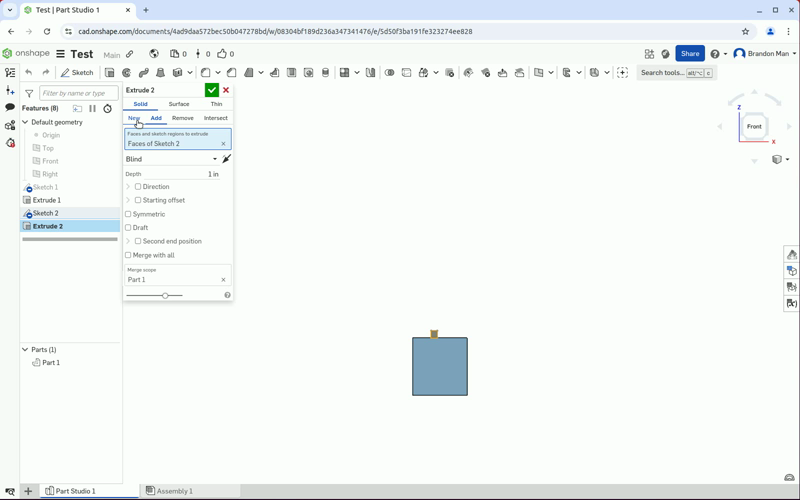
click(137, 120)
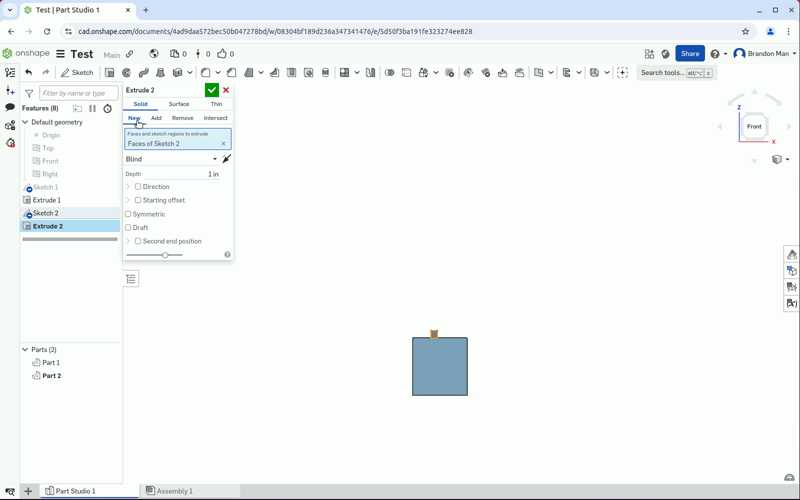
key(tab, 4)
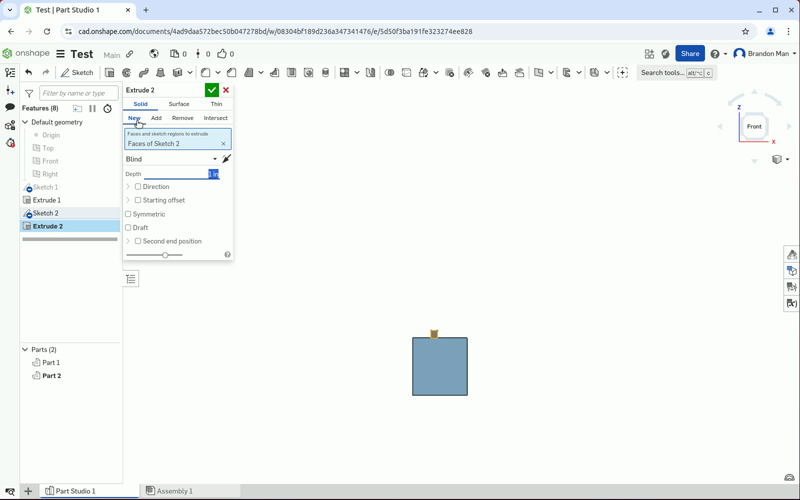
text(1.926)
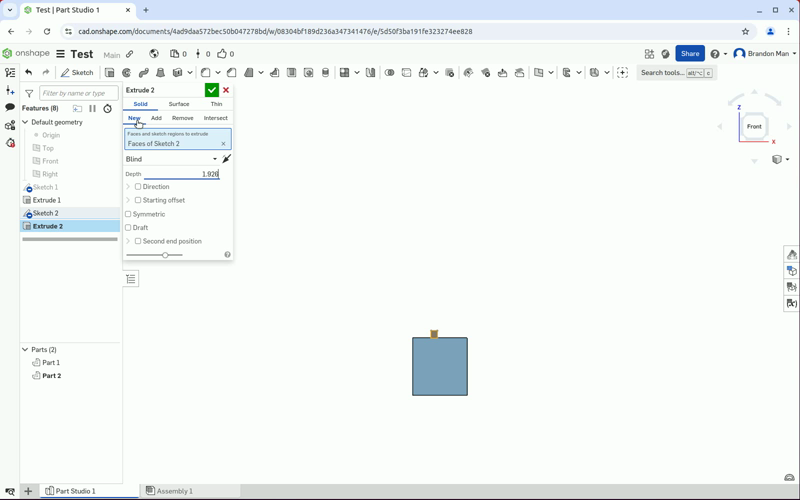
key(enter)
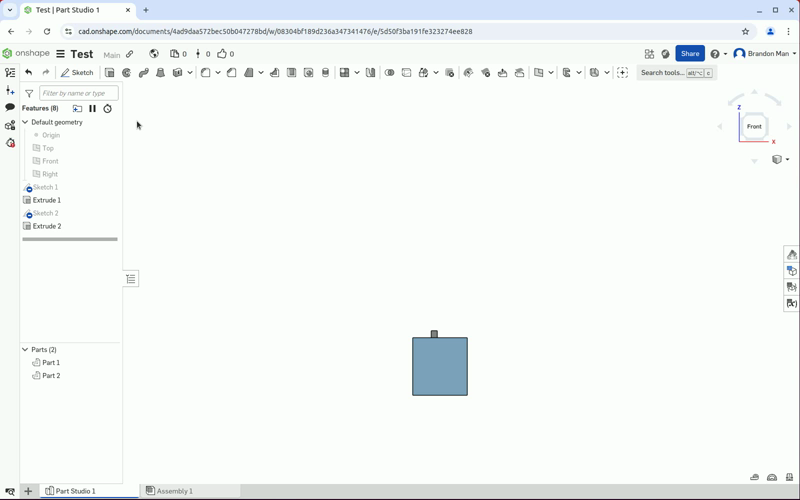
key(shift+h)
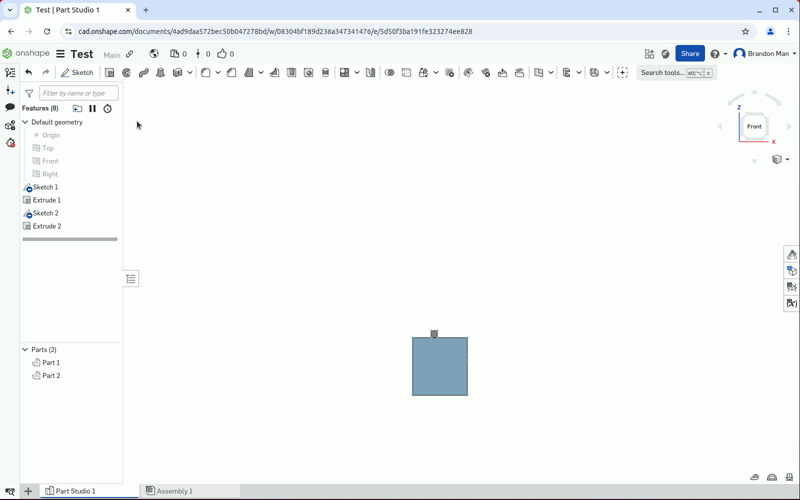
key(shift+h)
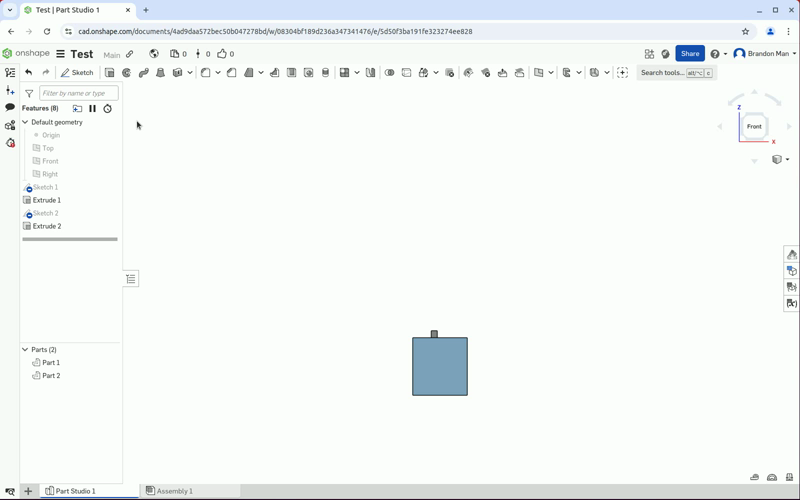
mouse_move(73, 189)
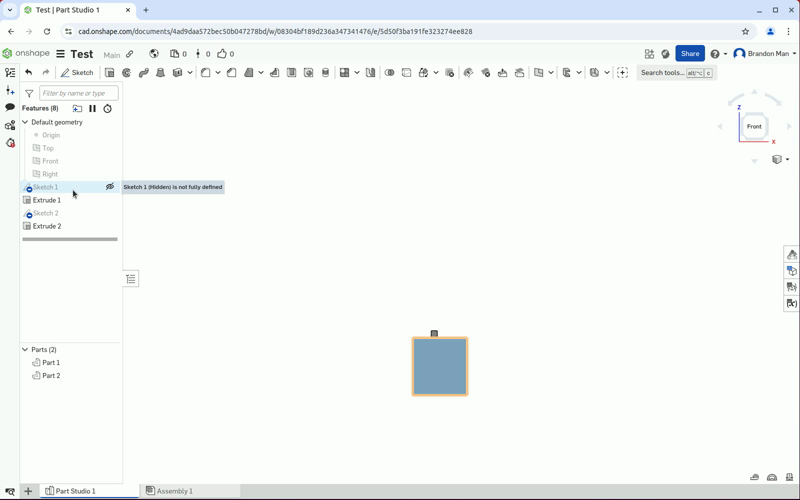
click(73, 189)
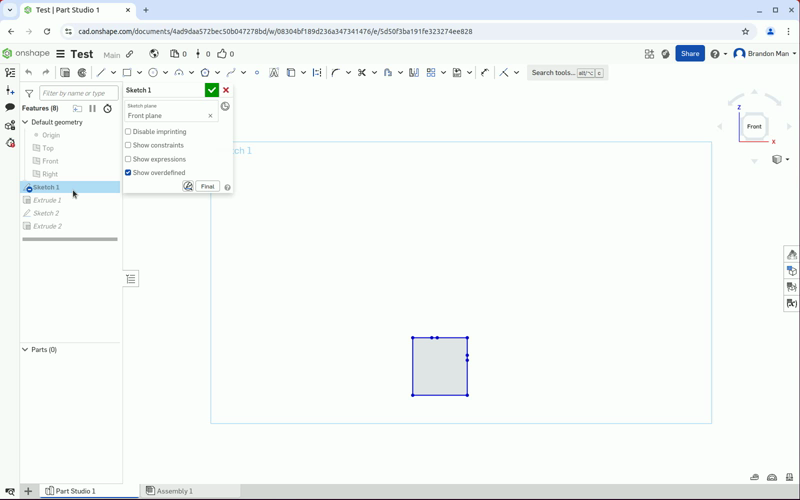
mouse_move(229, 92)
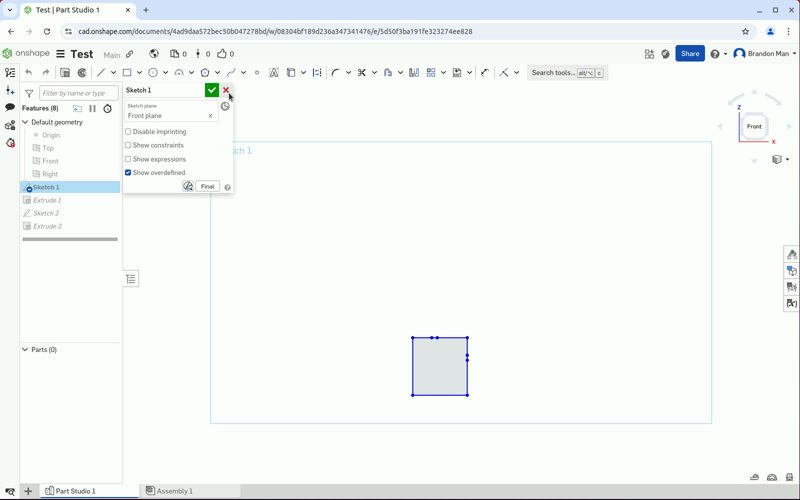
click(229, 92)
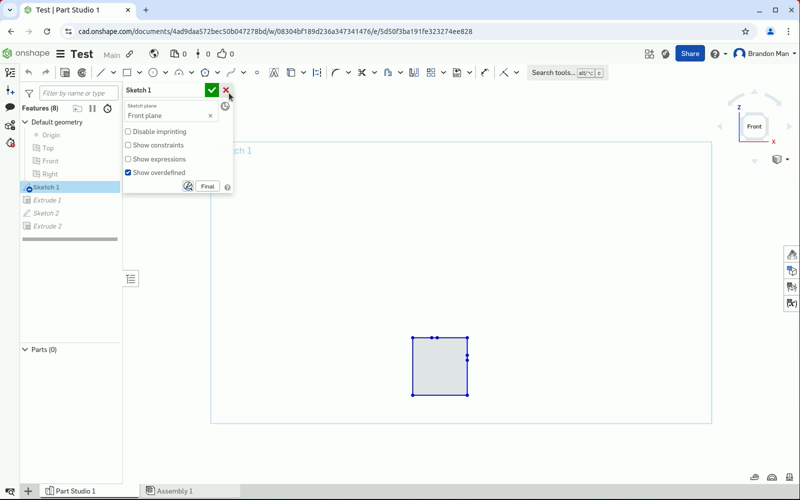
key(shift+s)
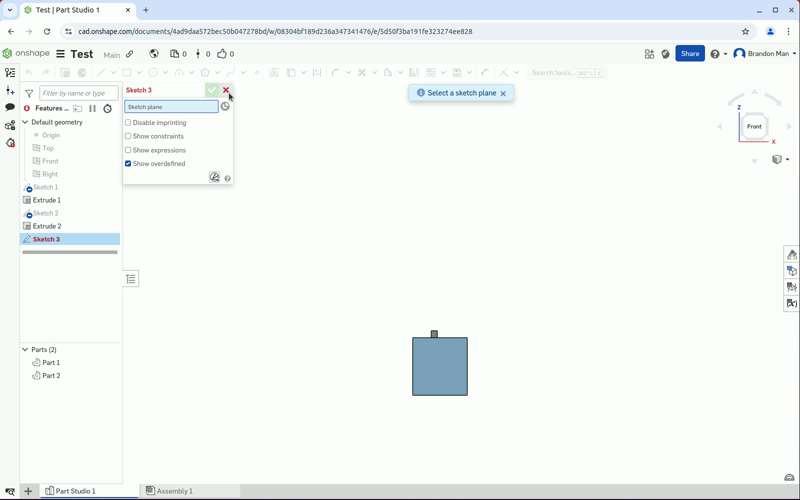
mouse_move(73, 163)
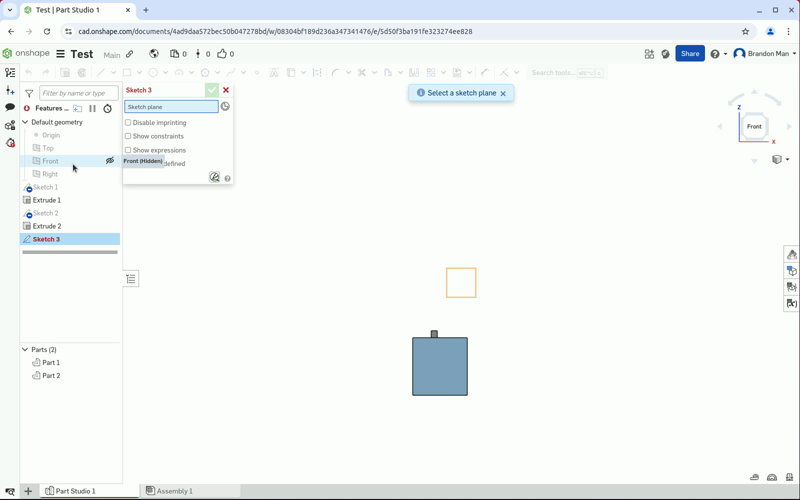
click(73, 163)
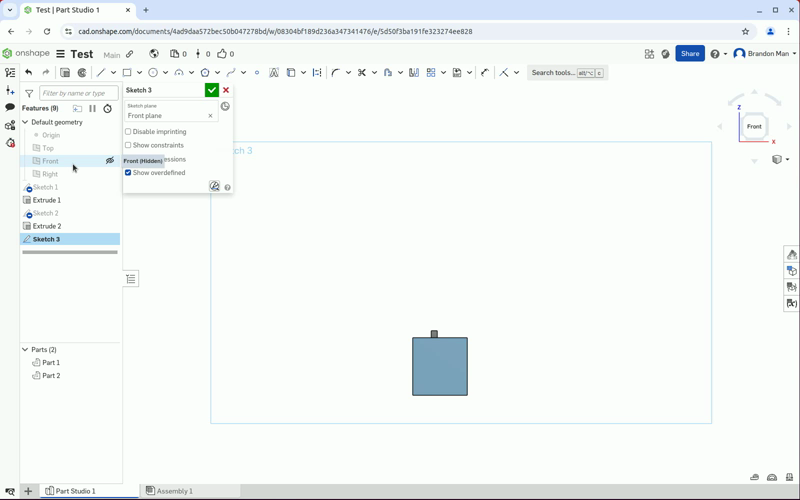
mouse_move(73, 352)
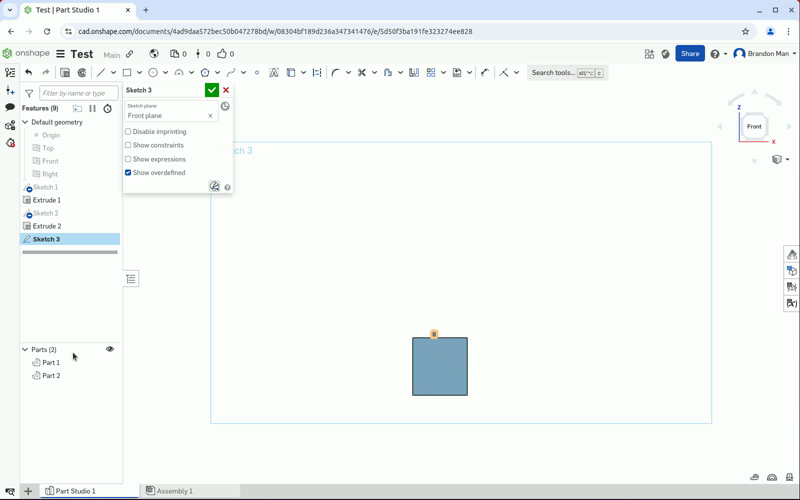
key(y)
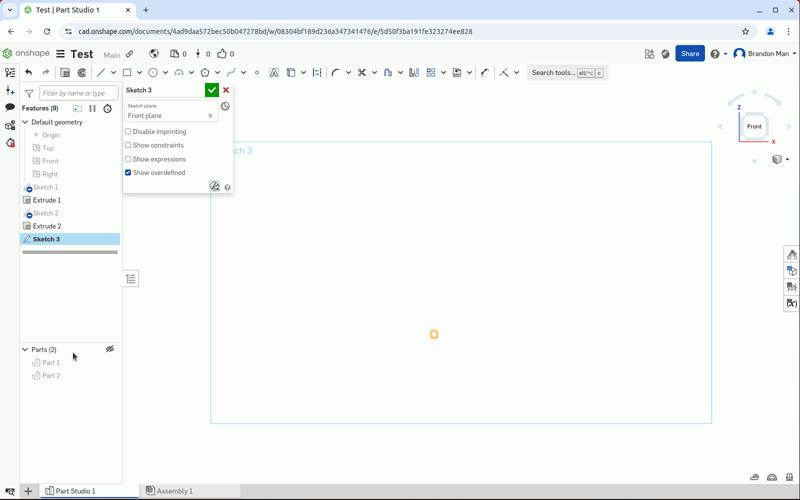
key(l)
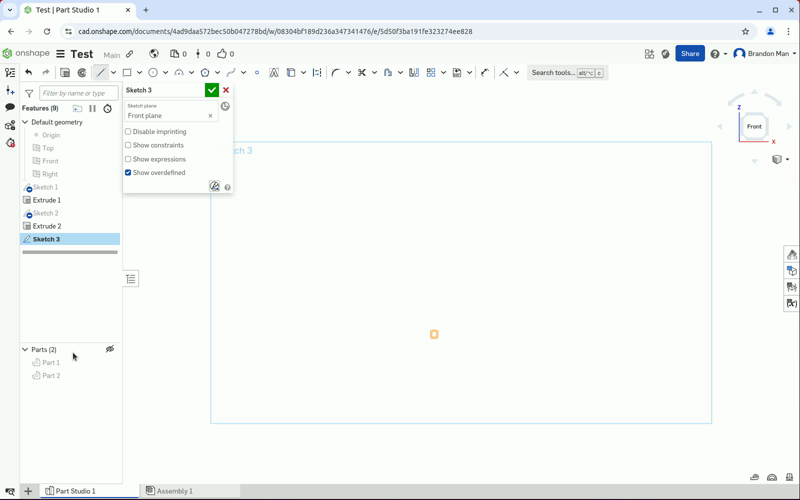
key_down(shift)
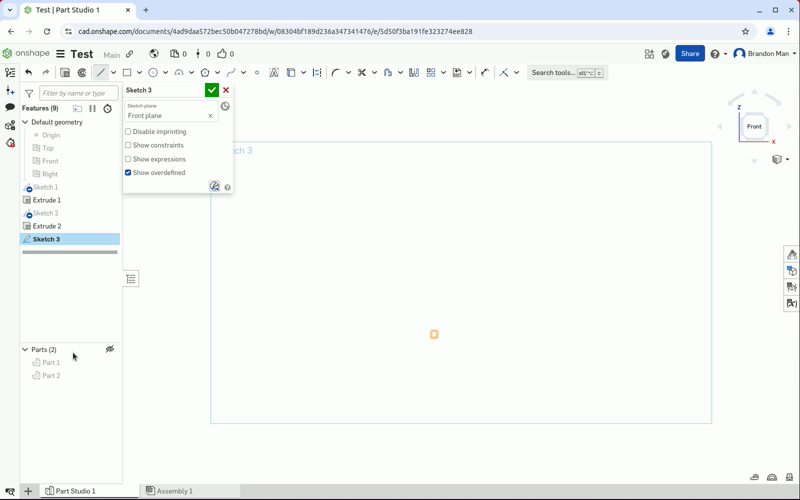
mouse_move(466, 360)
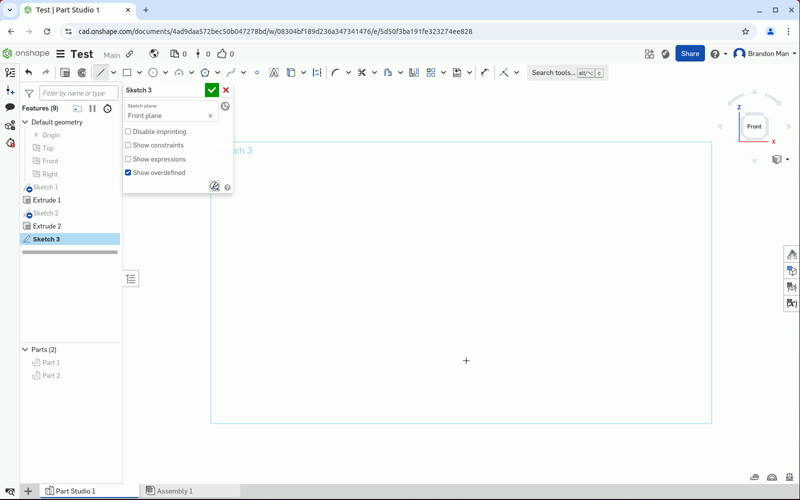
click(466, 360)
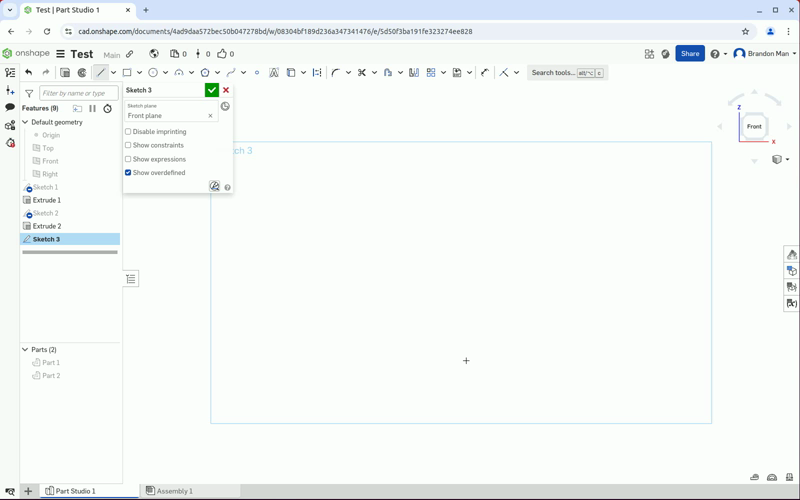
key_up(shift)
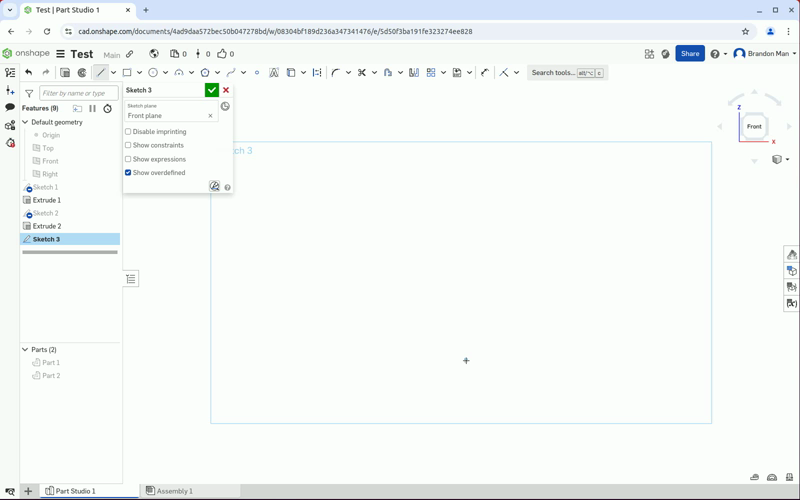
key_down(shift)
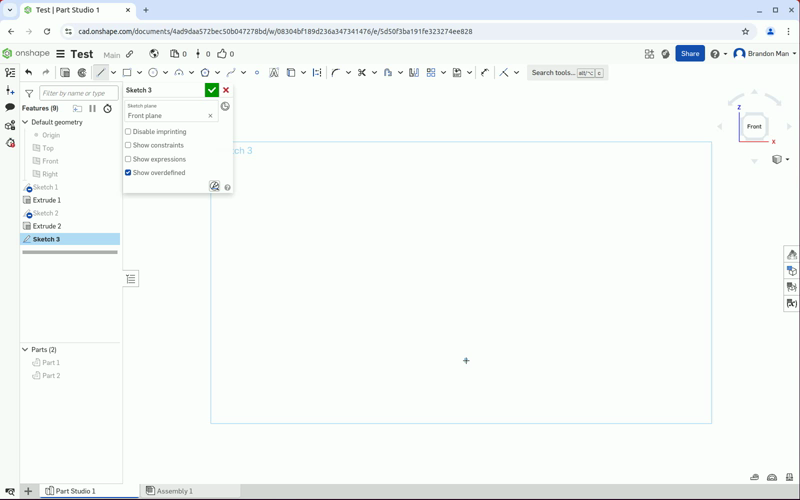
mouse_move(496, 360)
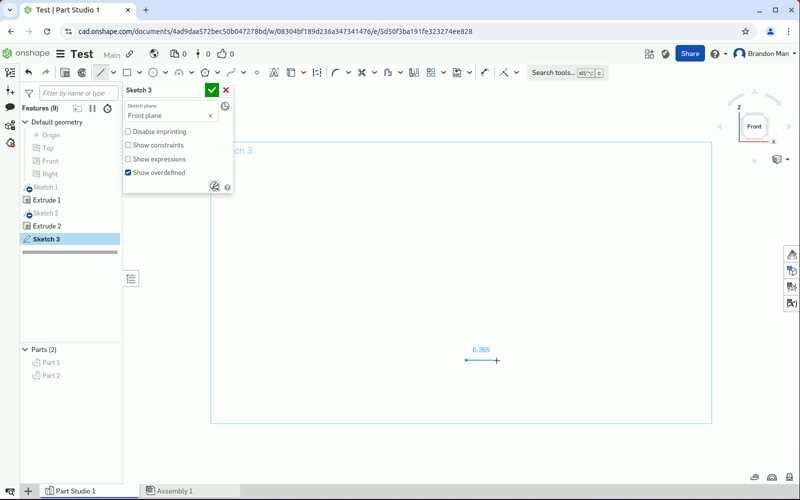
mouse_move(473, 360)
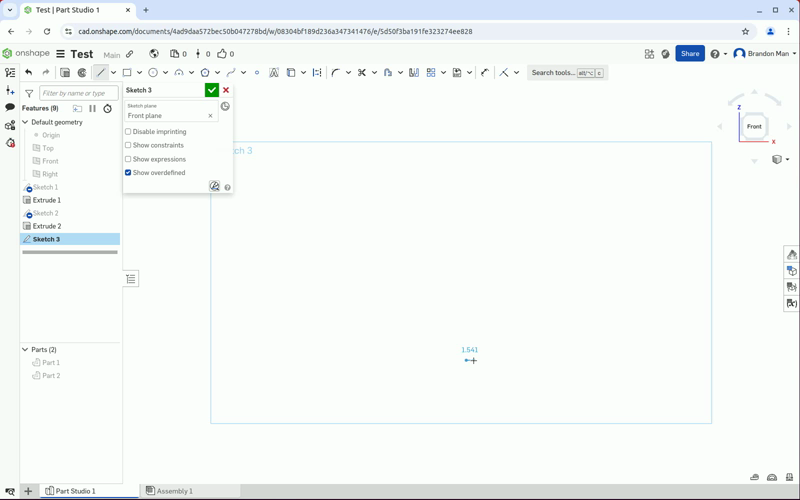
scroll(6)
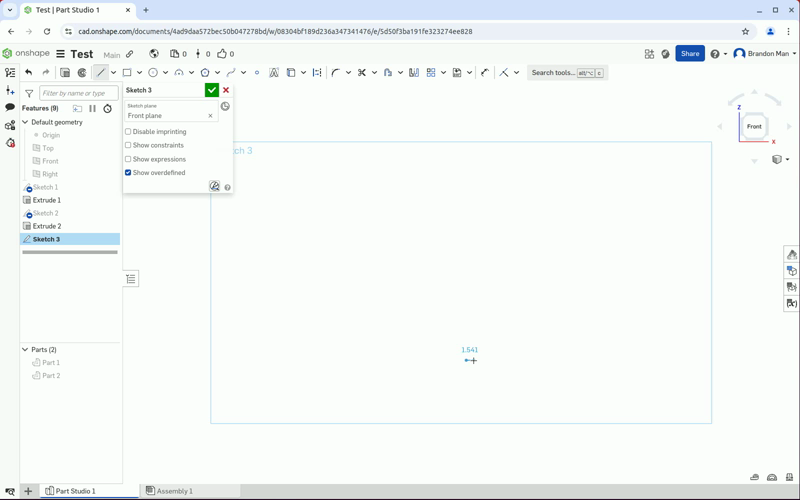
scroll(6)
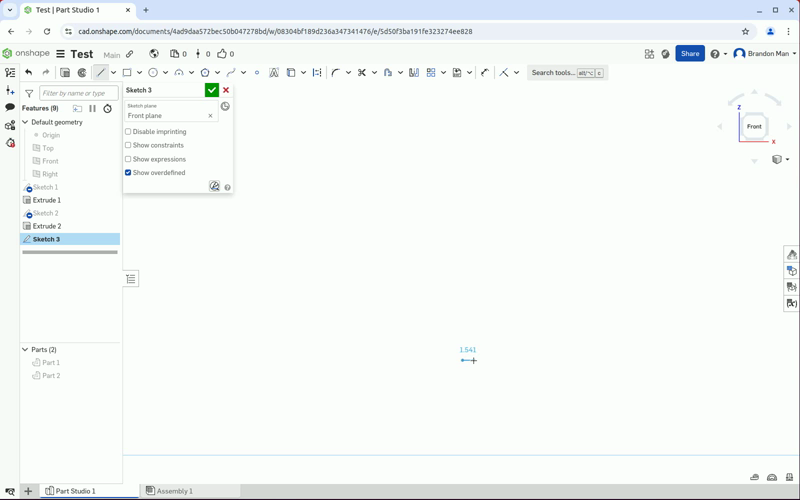
scroll(6)
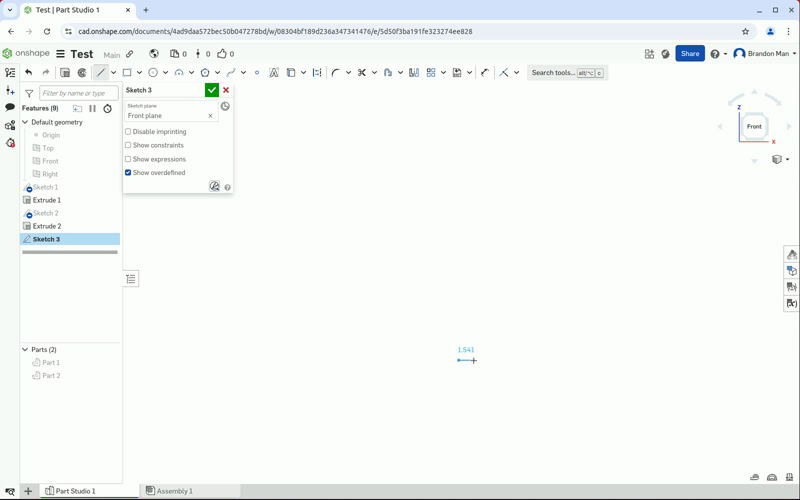
scroll(6)
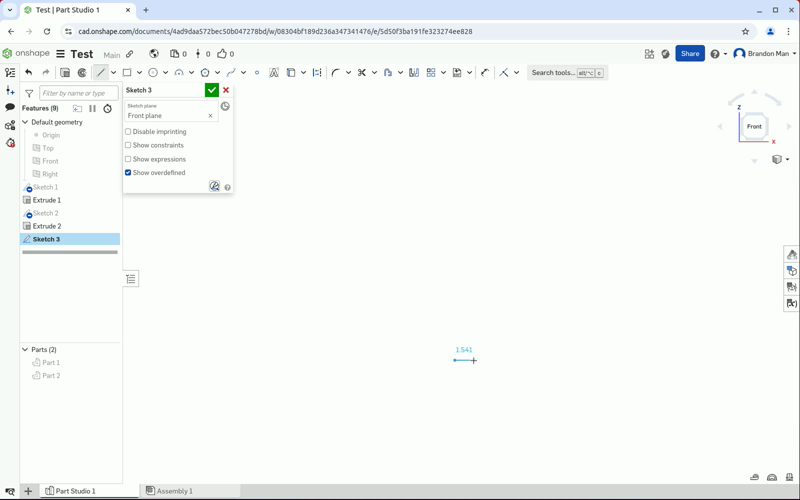
scroll(6)
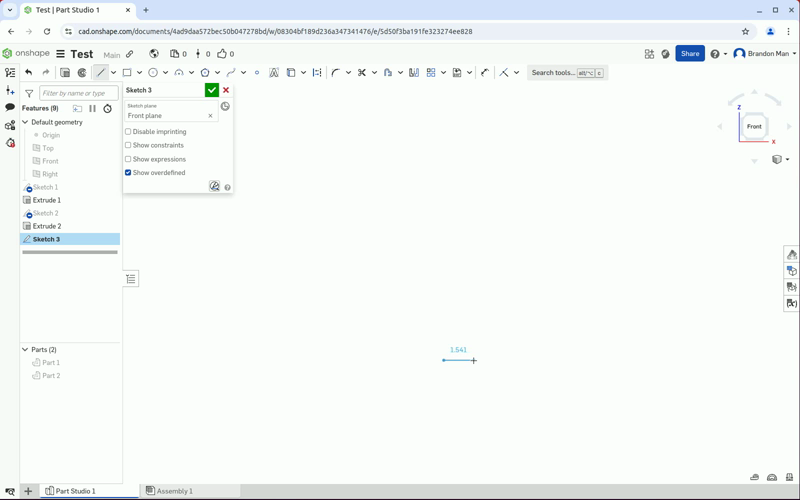
scroll(6)
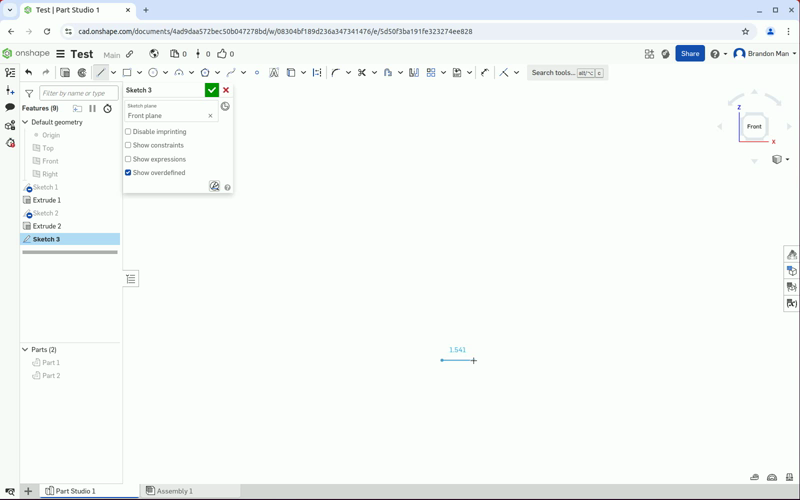
scroll(6)
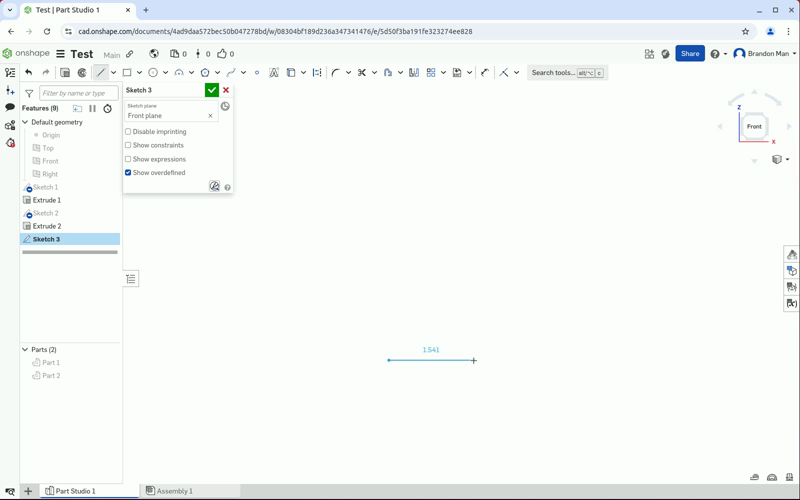
click(473, 360)
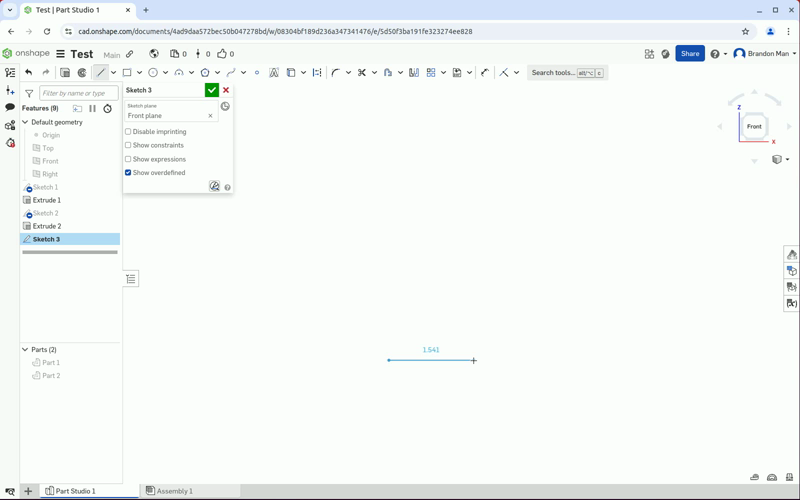
scroll(-6)
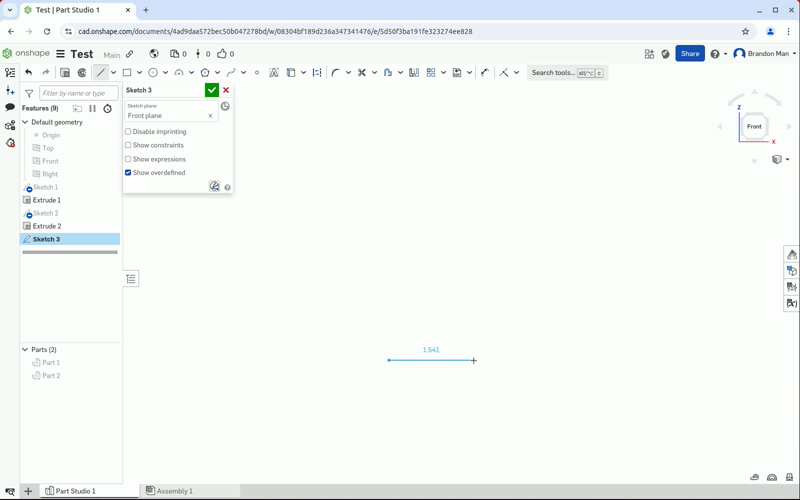
scroll(-6)
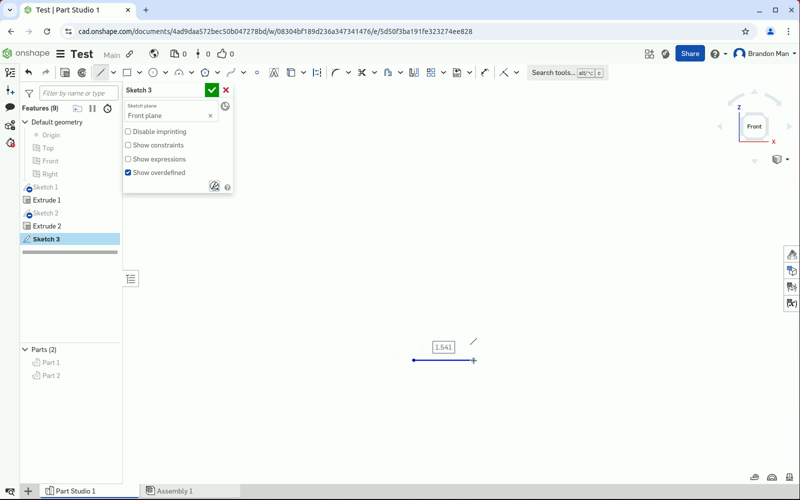
scroll(-6)
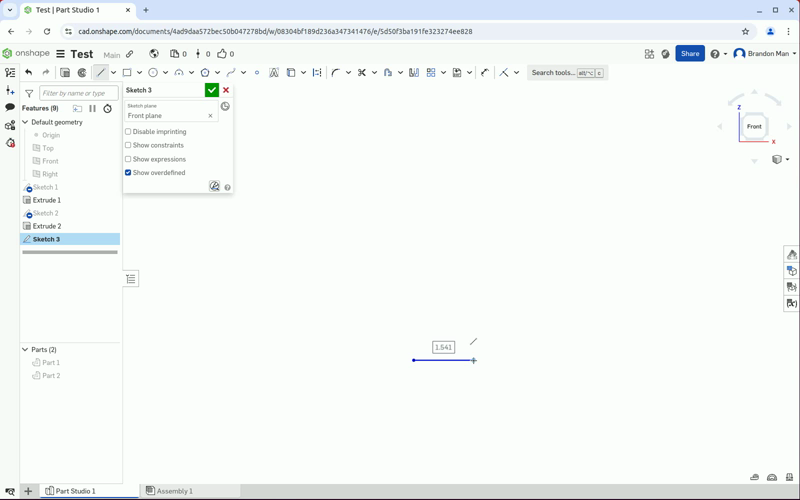
scroll(-6)
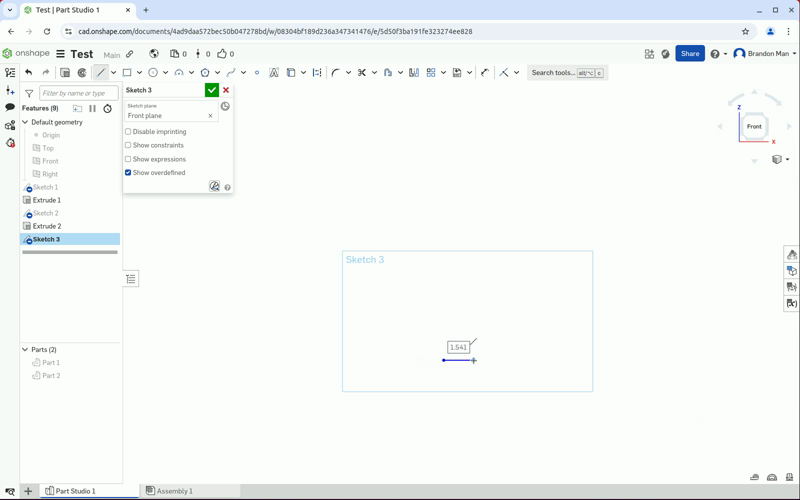
scroll(-6)
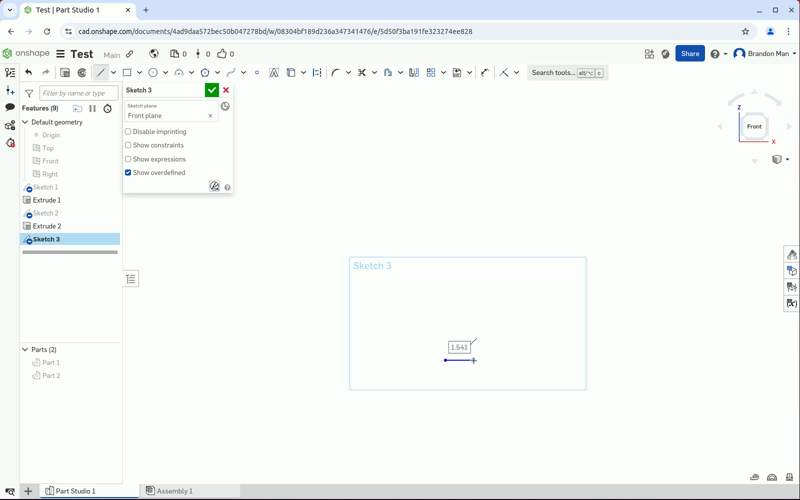
scroll(-6)
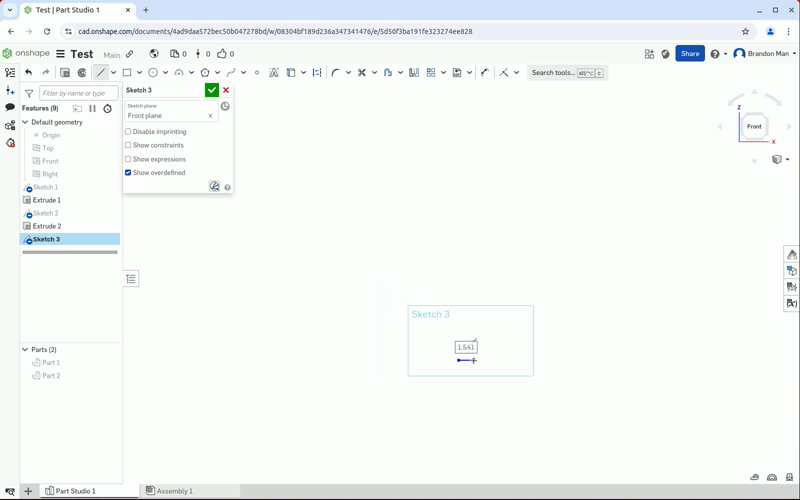
scroll(-6)
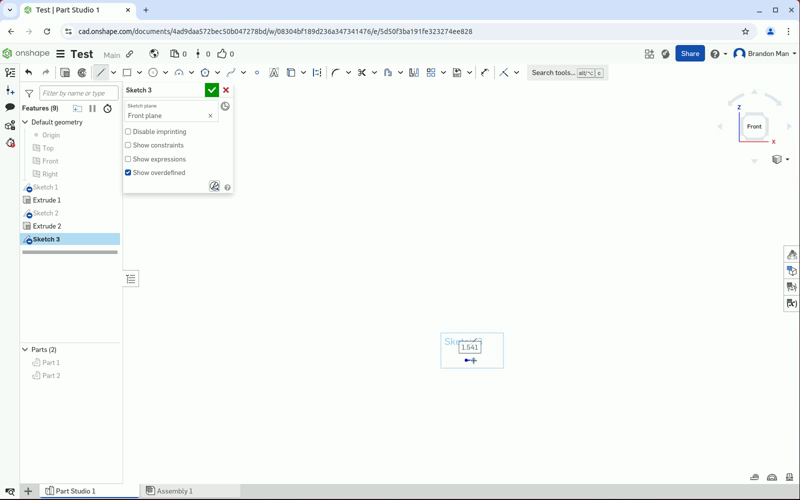
key_up(shift)
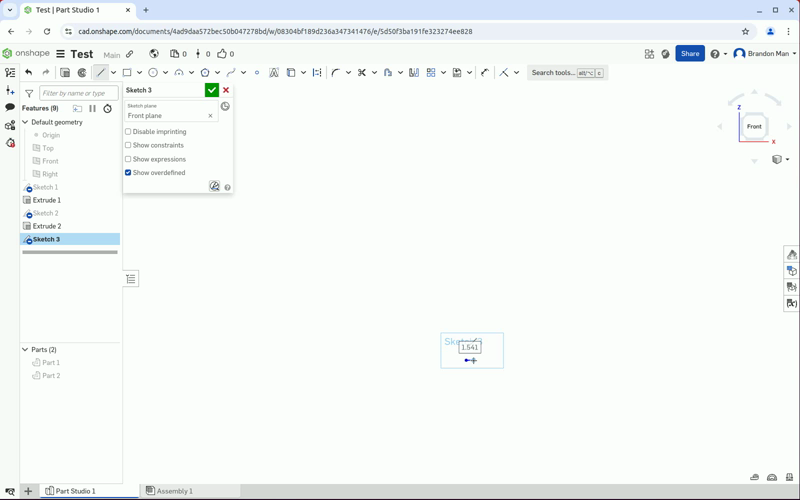
key_down(shift)
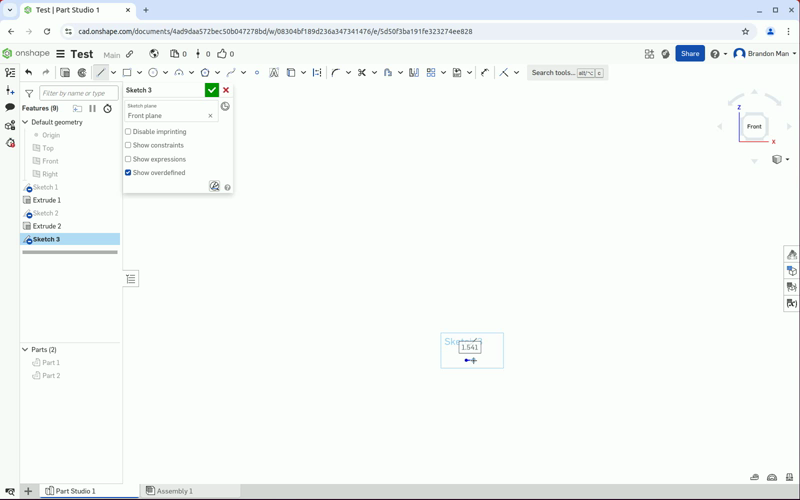
mouse_move(503, 360)
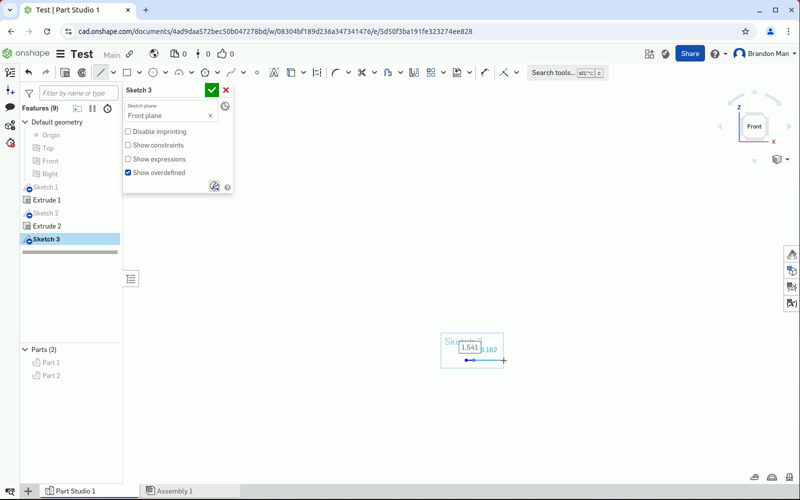
mouse_move(473, 354)
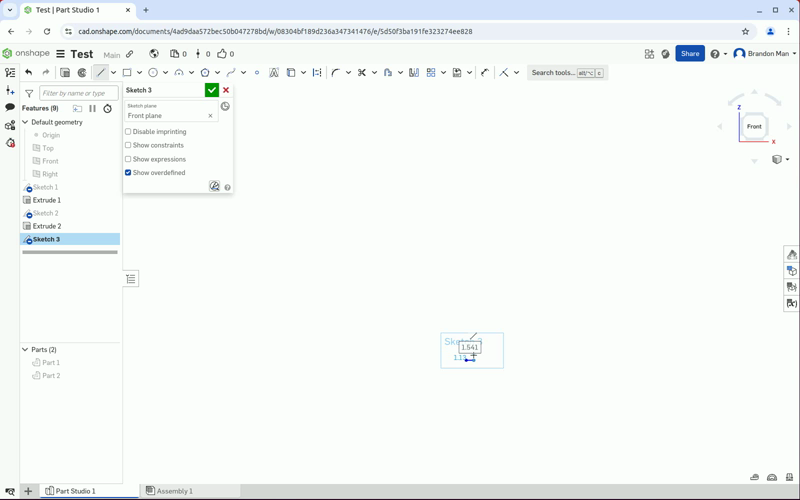
scroll(6)
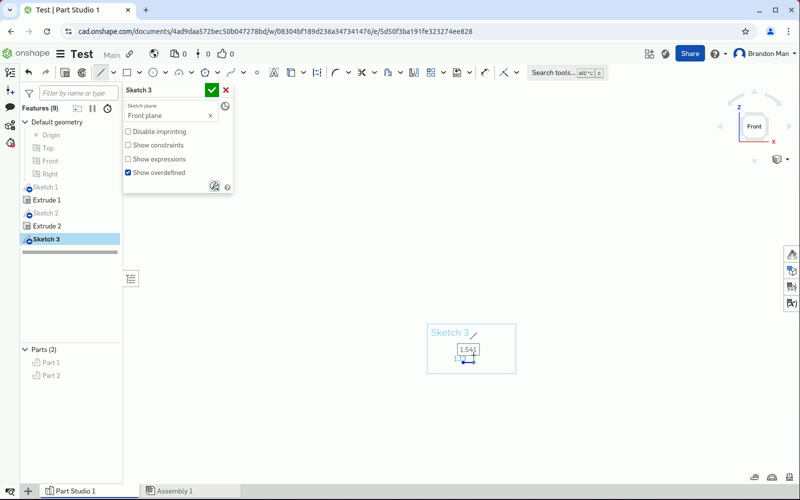
scroll(6)
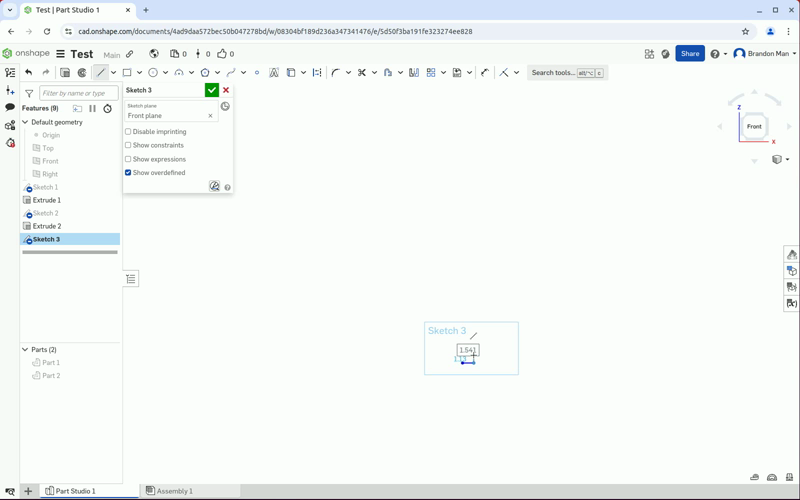
scroll(6)
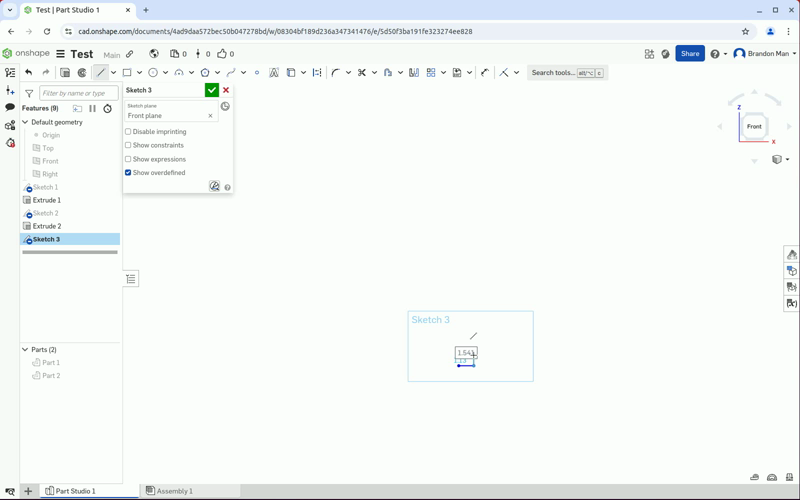
scroll(6)
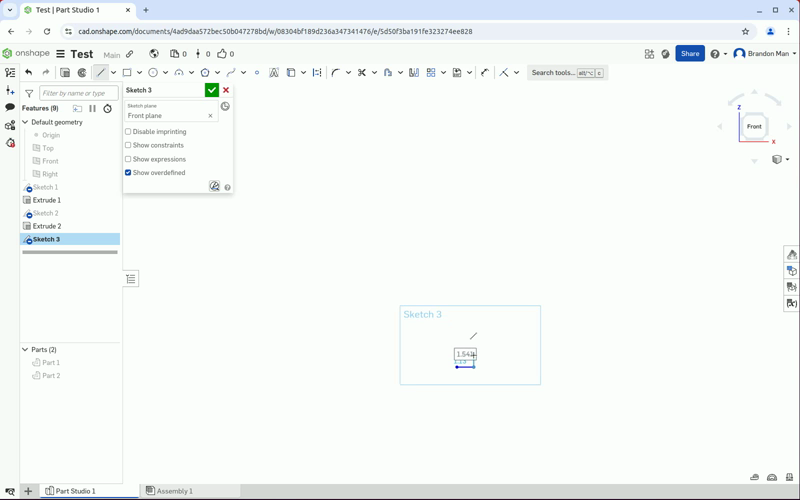
scroll(6)
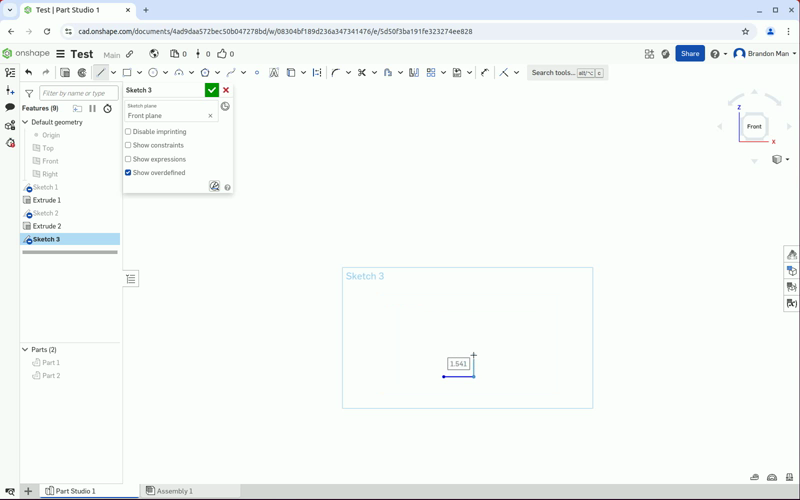
scroll(6)
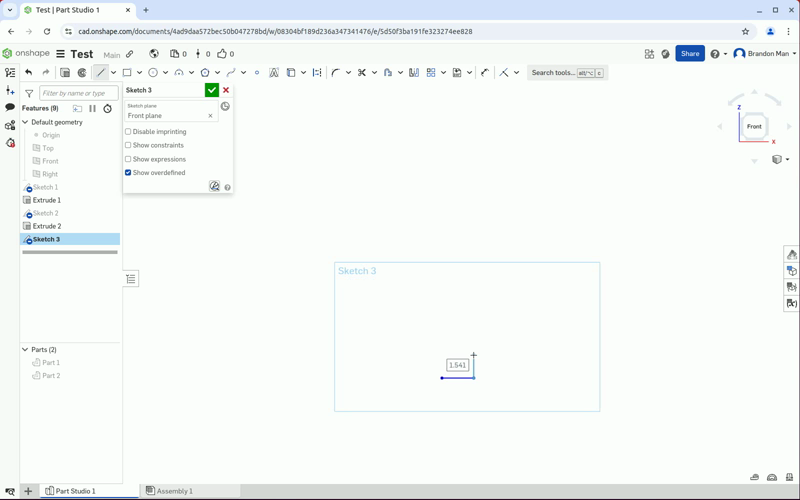
scroll(6)
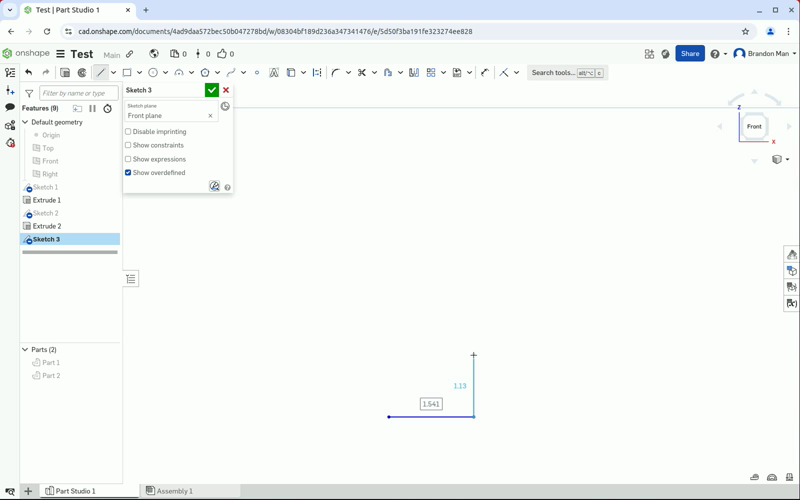
click(473, 354)
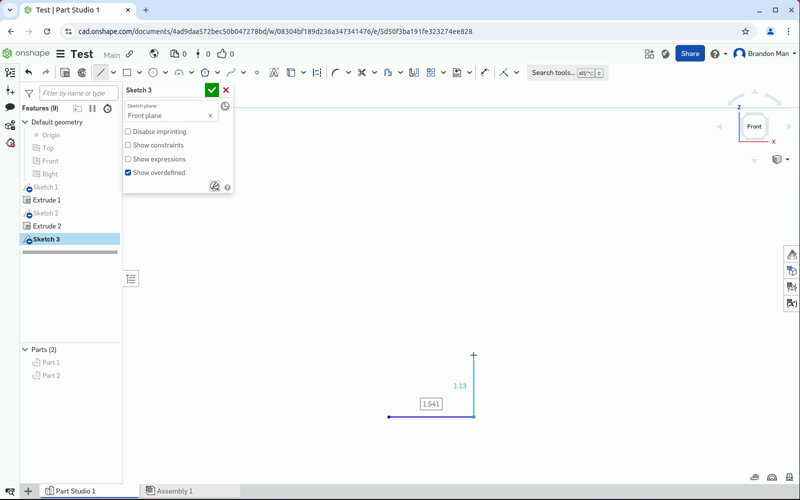
scroll(-6)
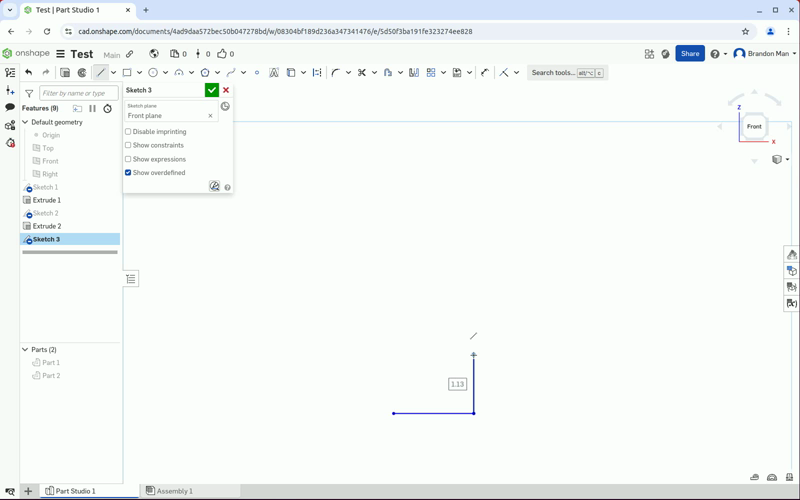
scroll(-6)
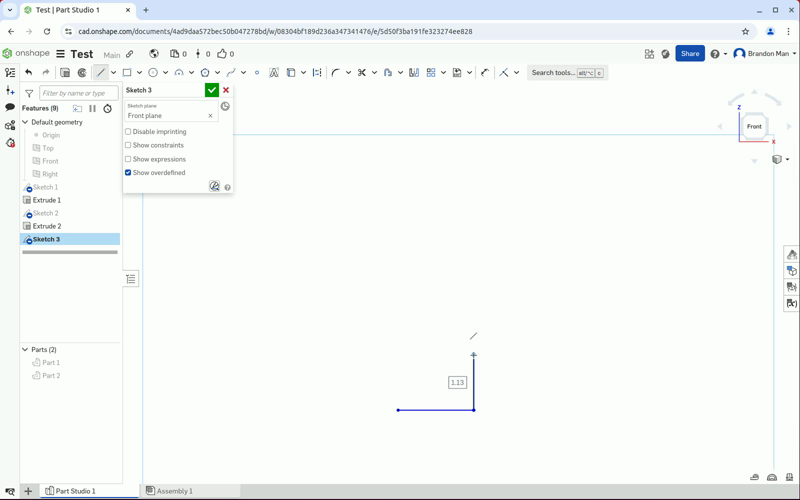
scroll(-6)
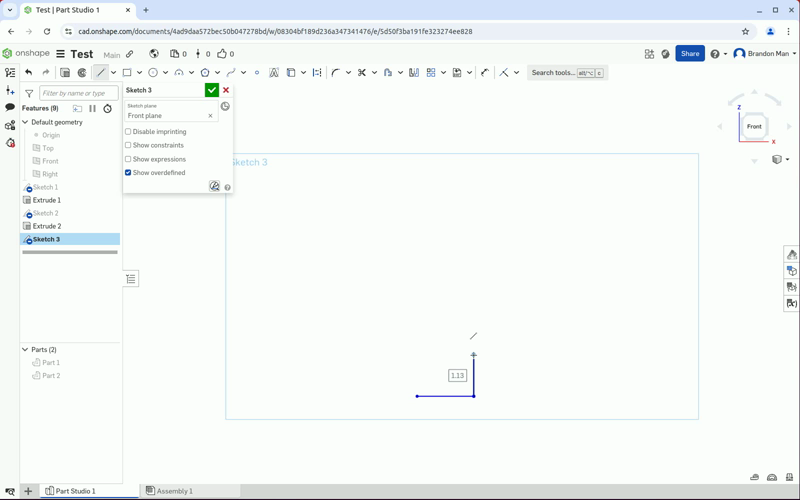
scroll(-6)
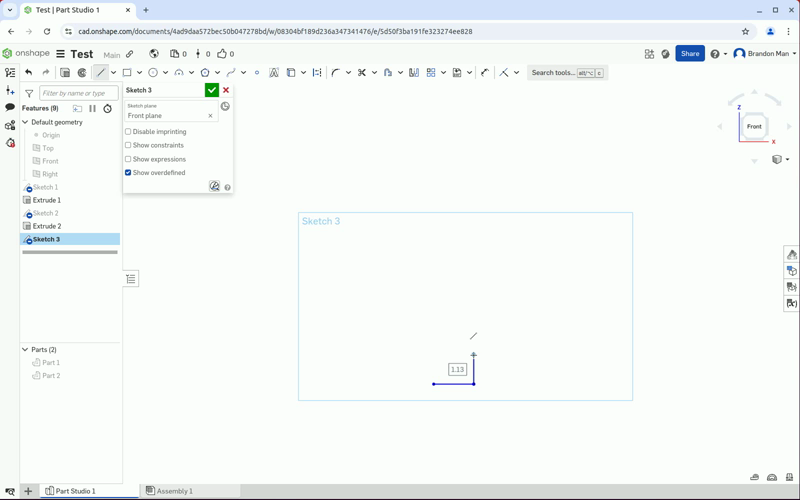
scroll(-6)
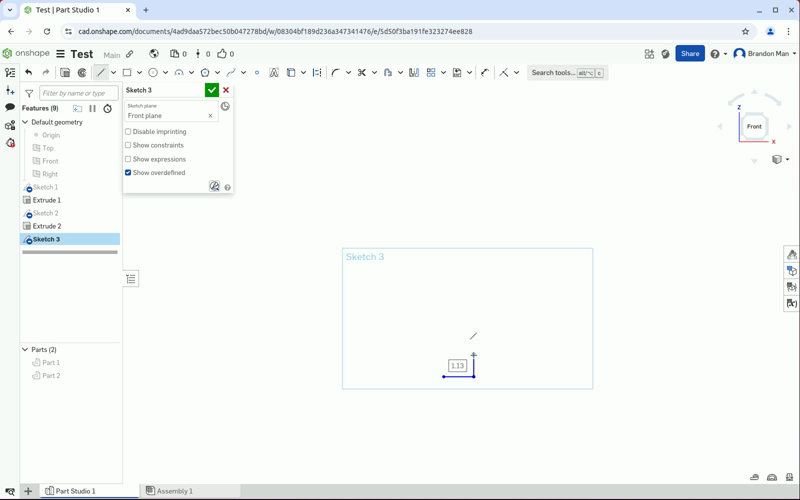
scroll(-6)
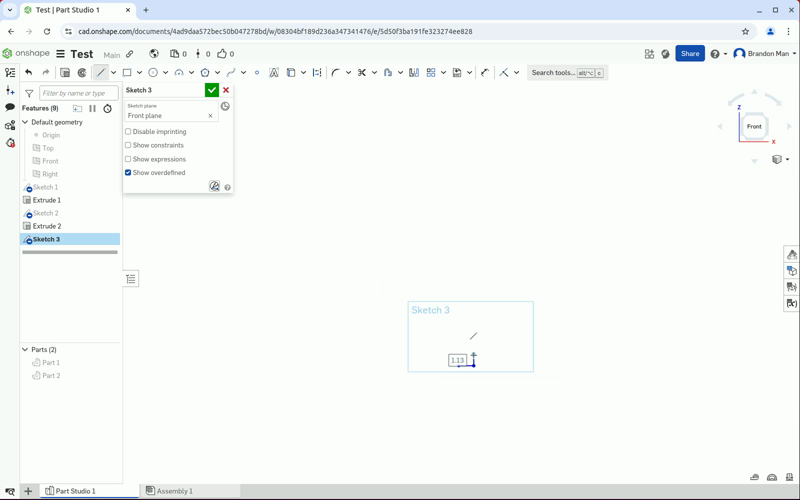
scroll(-6)
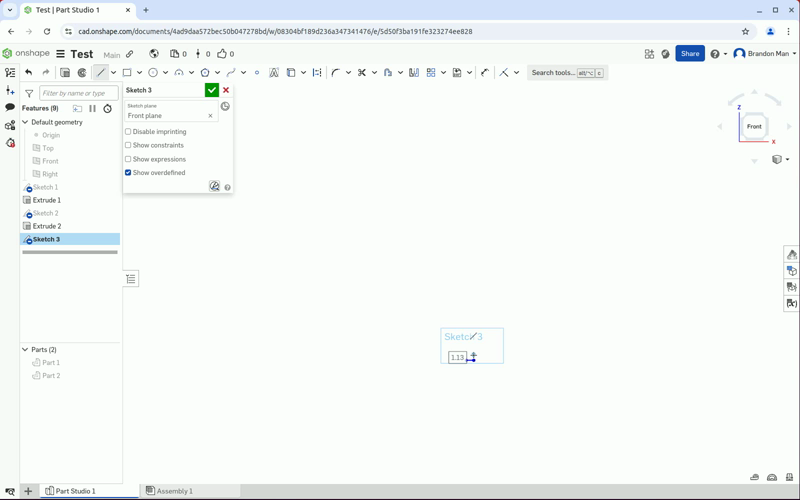
key_up(shift)
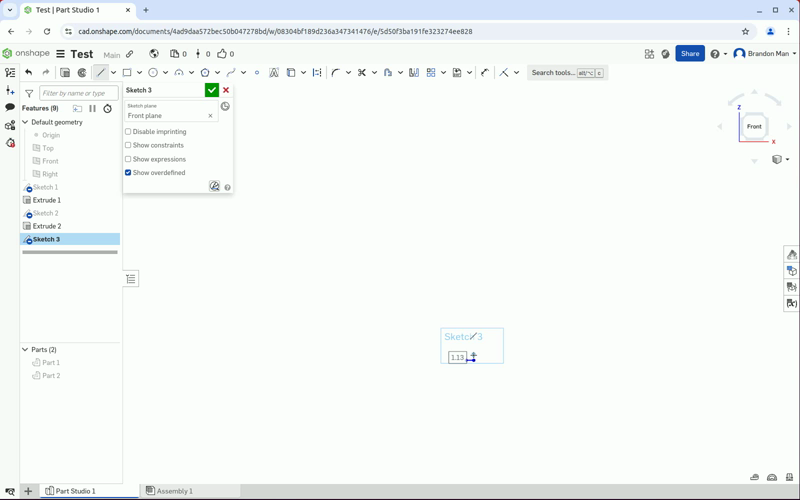
key_down(shift)
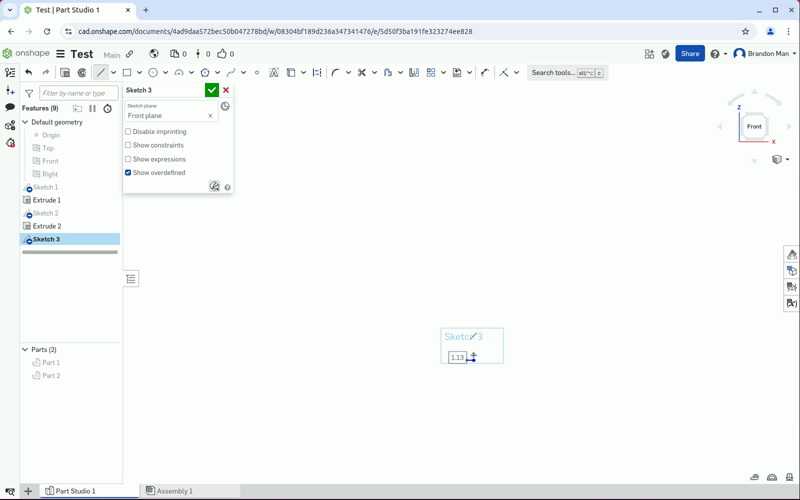
mouse_move(503, 354)
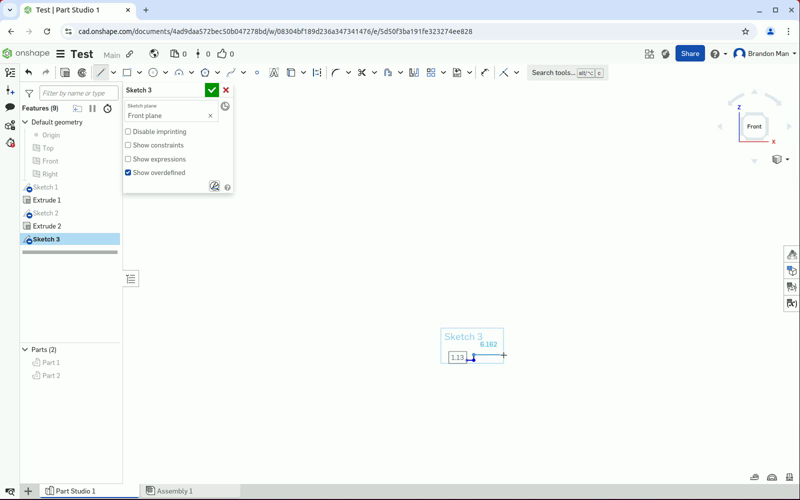
mouse_move(466, 354)
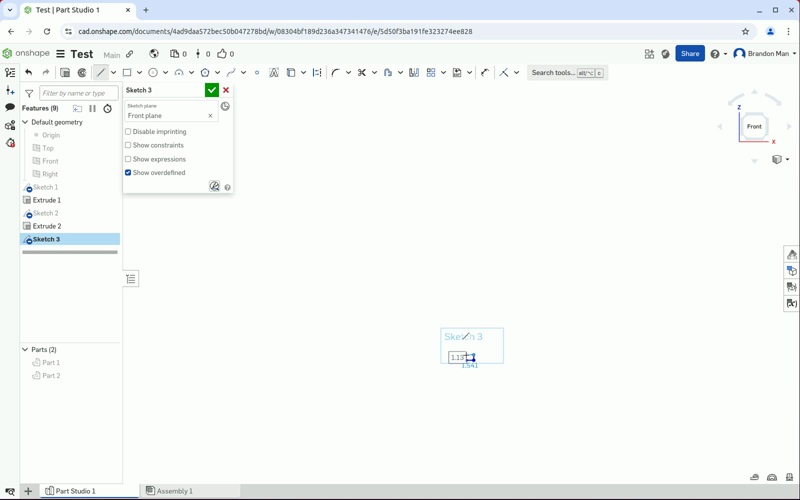
scroll(6)
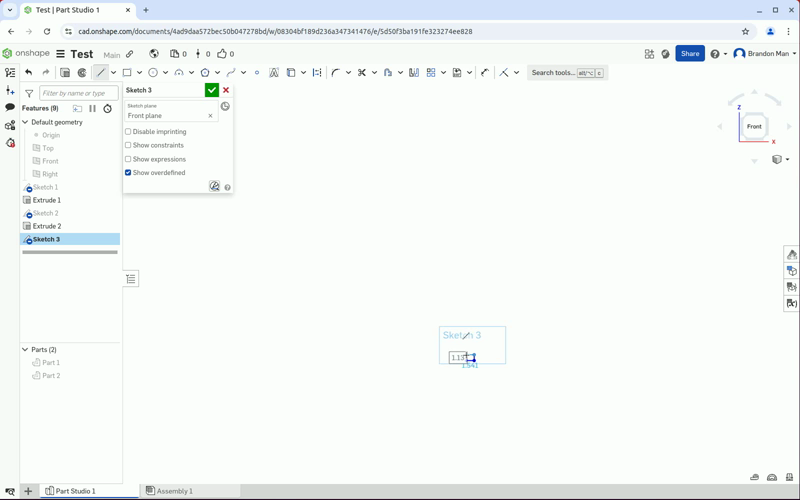
scroll(6)
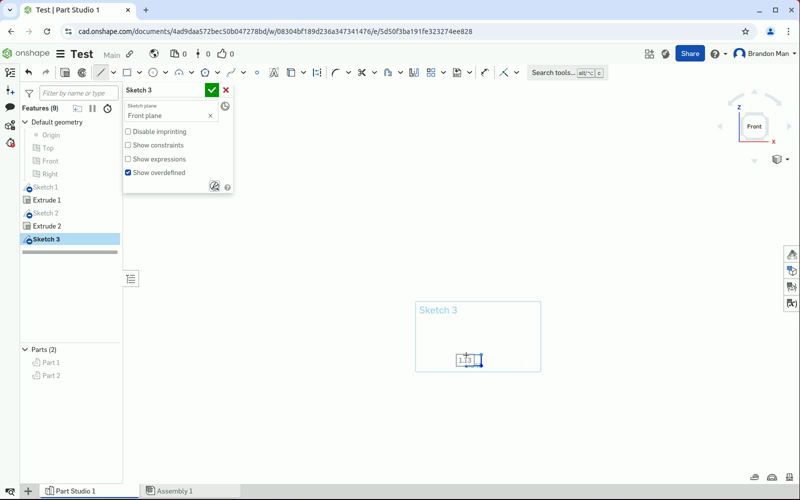
scroll(6)
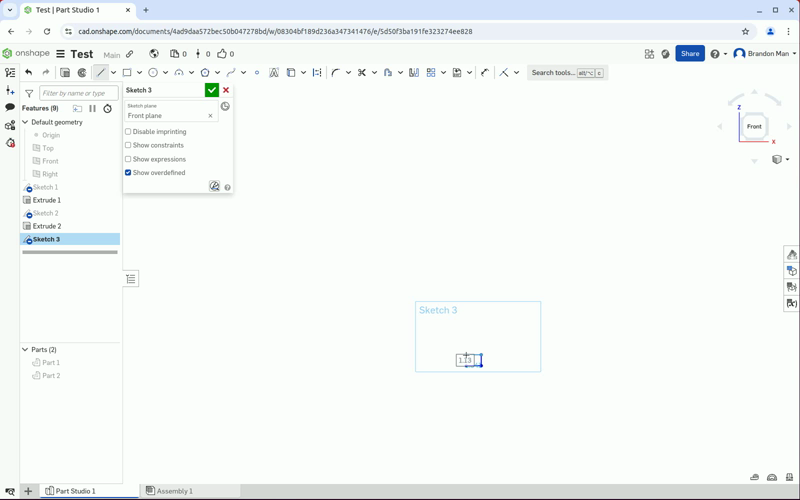
scroll(6)
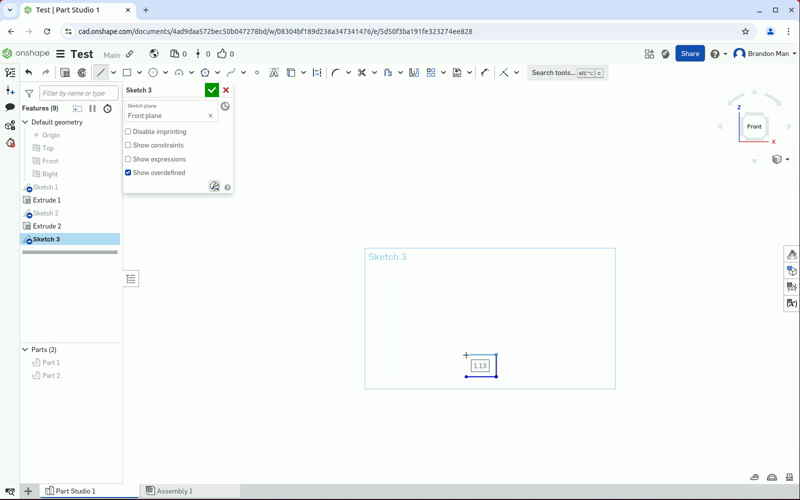
scroll(6)
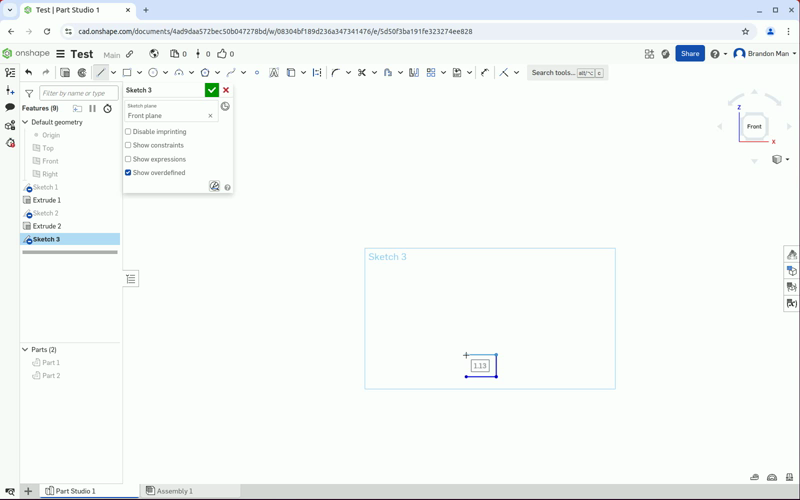
scroll(6)
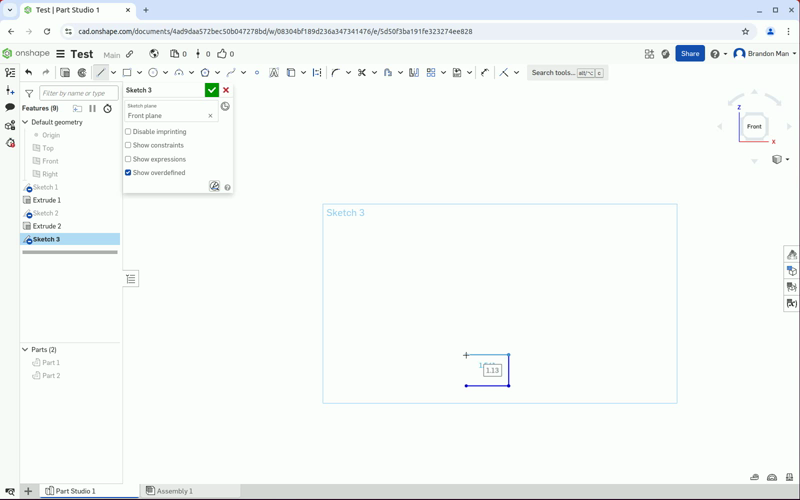
scroll(6)
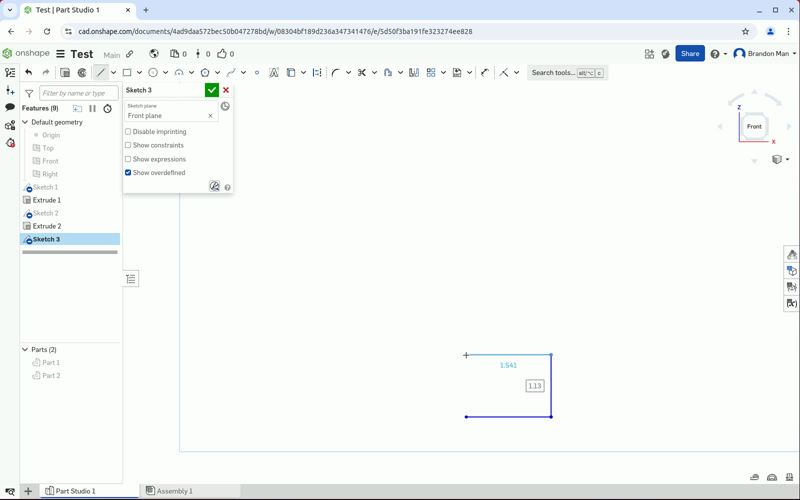
click(466, 354)
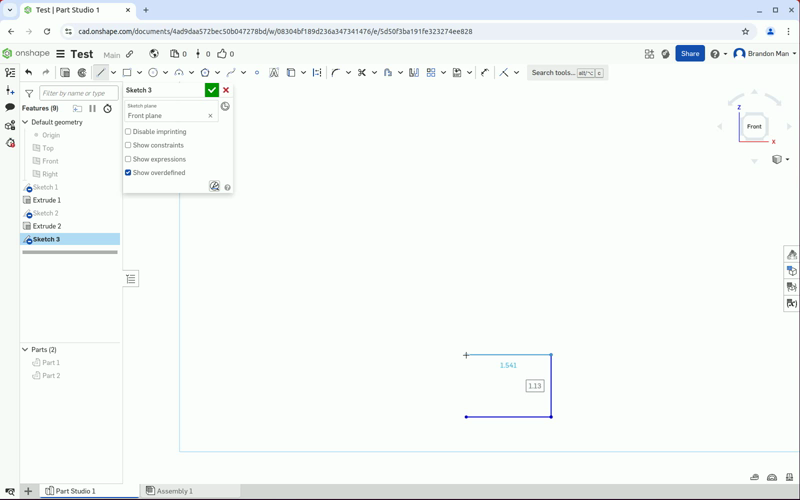
scroll(-6)
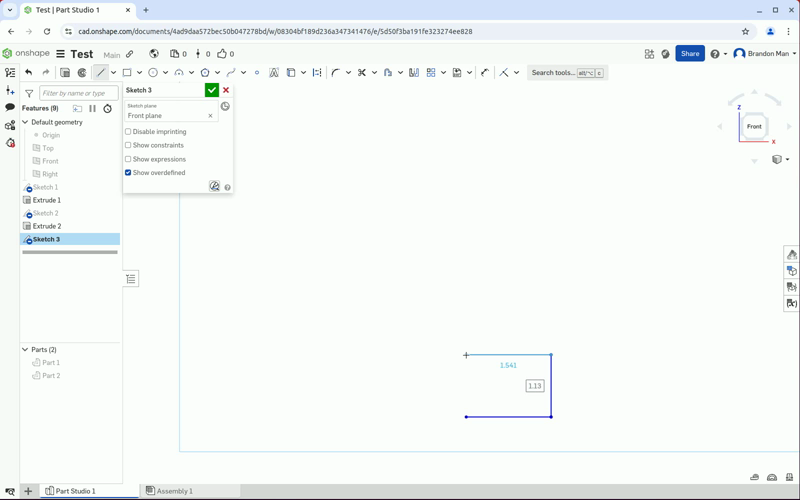
scroll(-6)
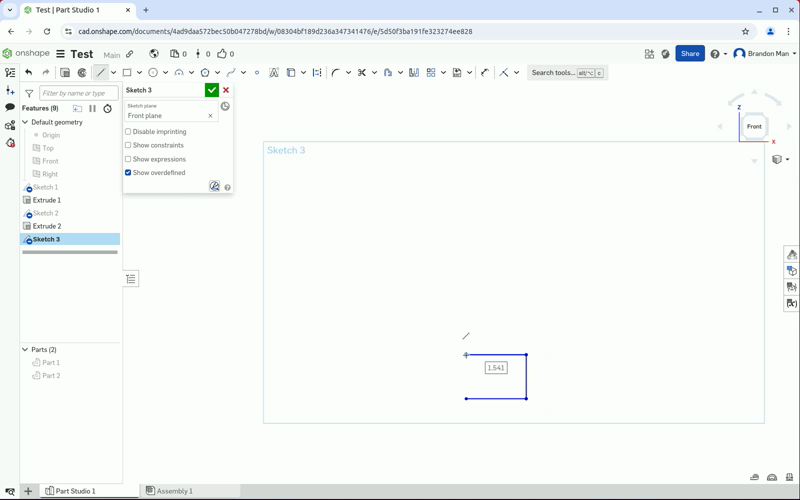
scroll(-6)
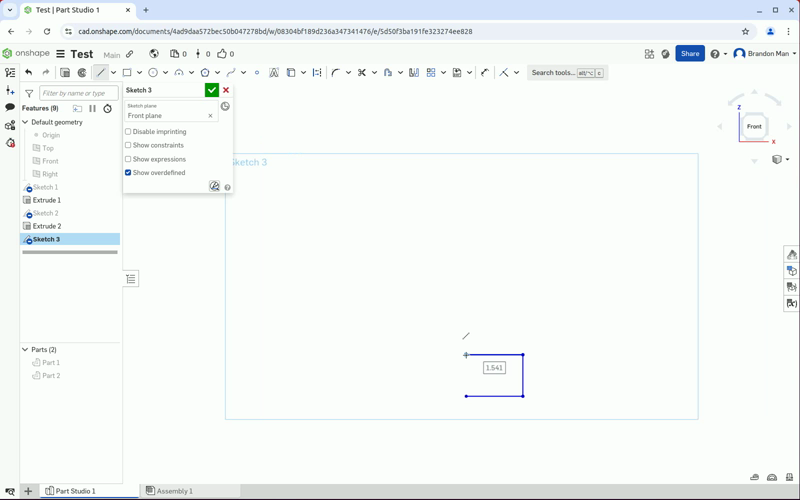
scroll(-6)
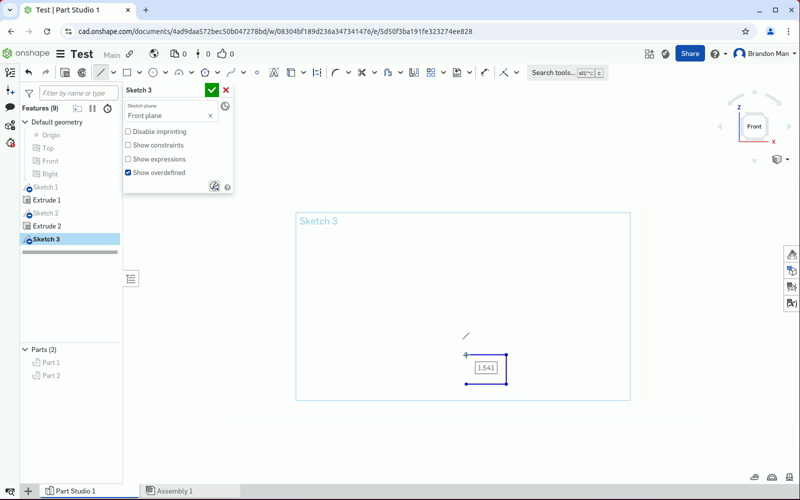
scroll(-6)
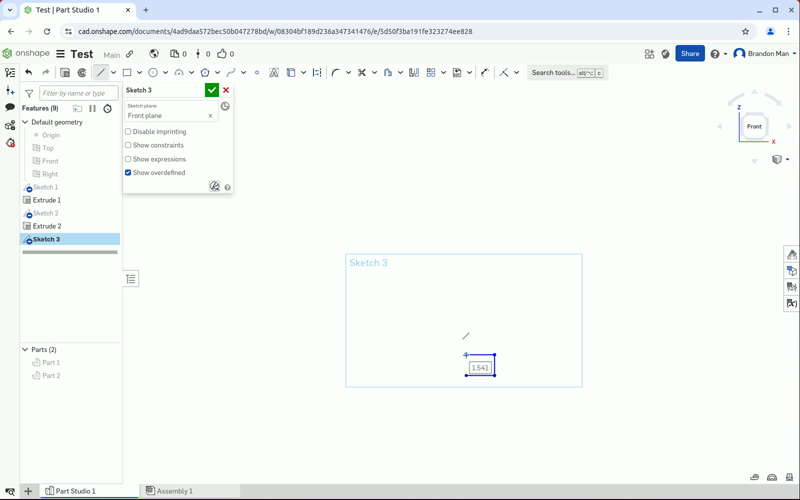
scroll(-6)
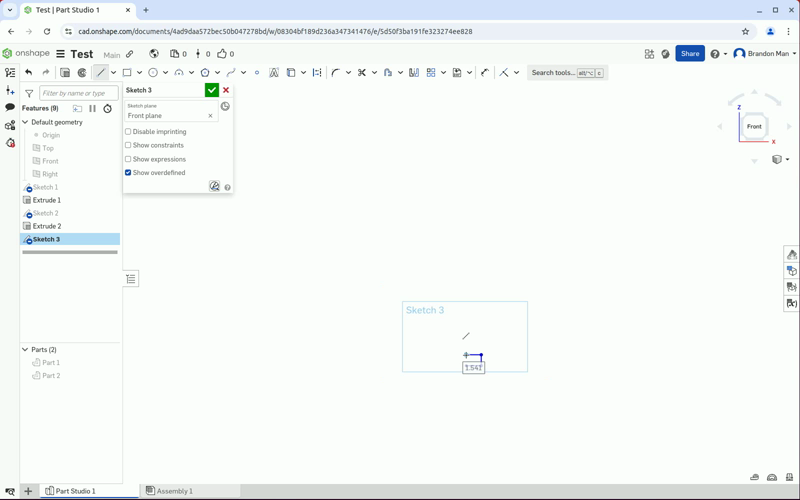
scroll(-6)
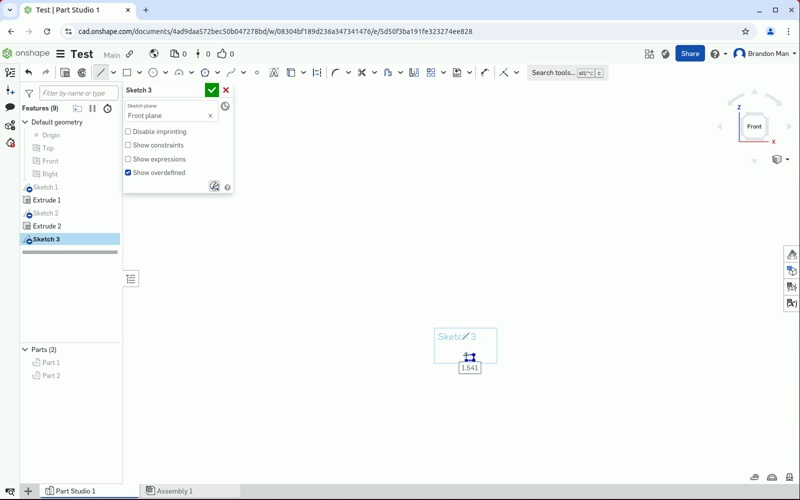
key_up(shift)
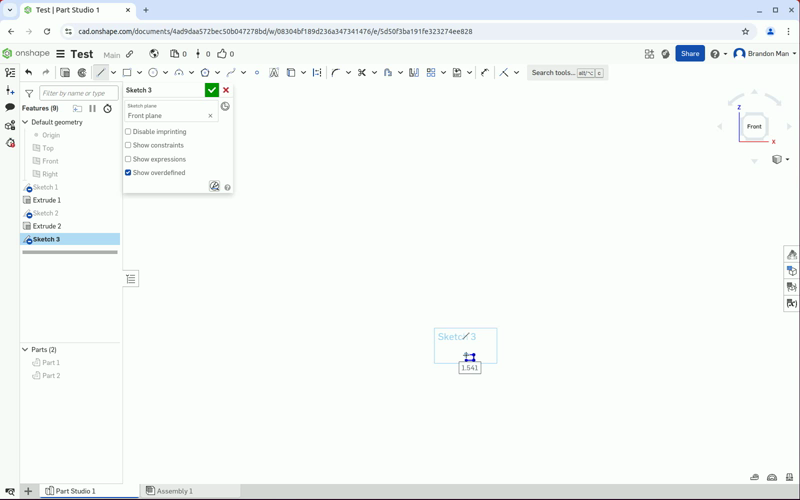
mouse_move(496, 354)
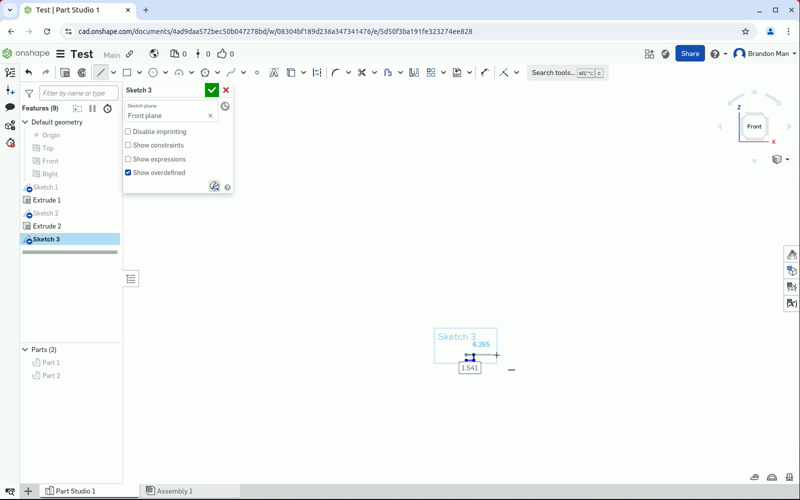
key_down(shift)
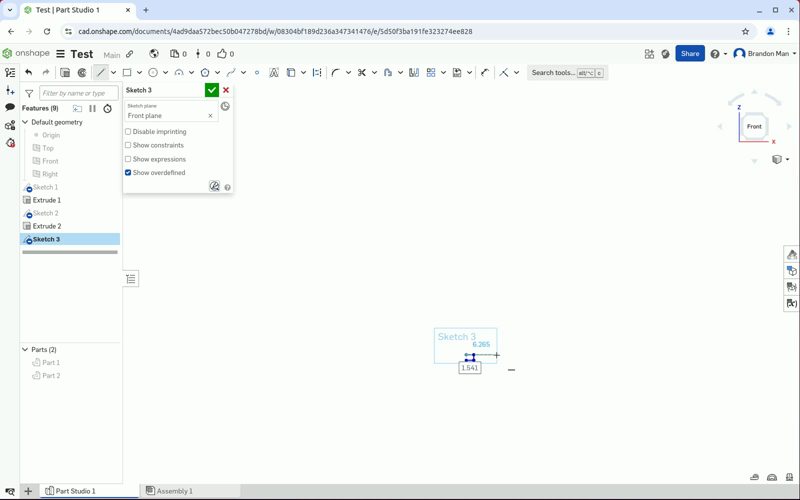
mouse_move(466, 360)
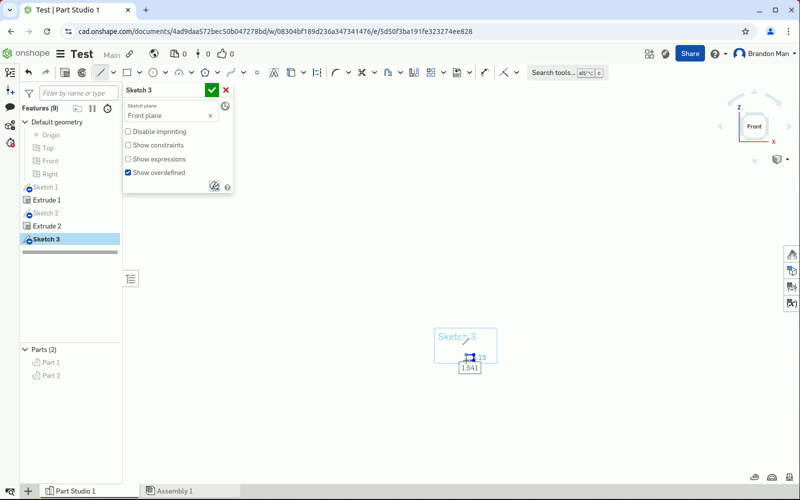
scroll(6)
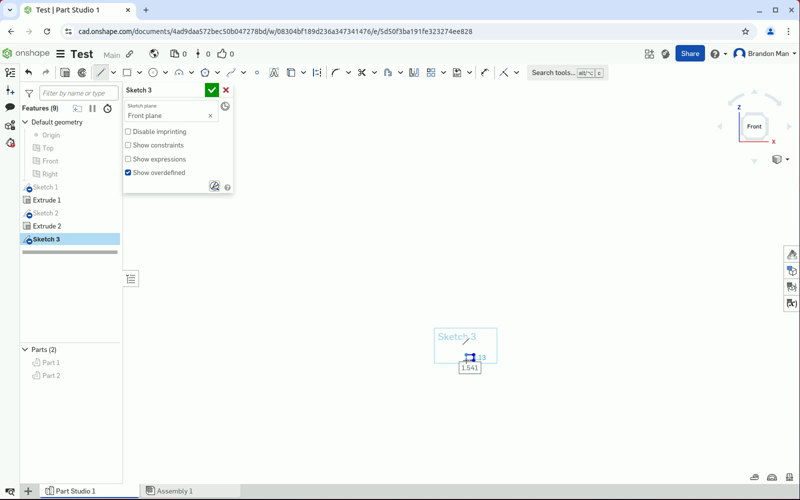
scroll(6)
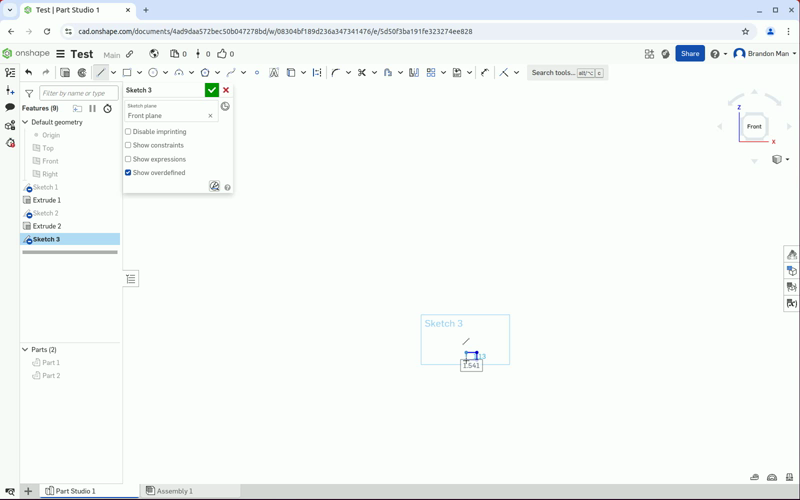
scroll(6)
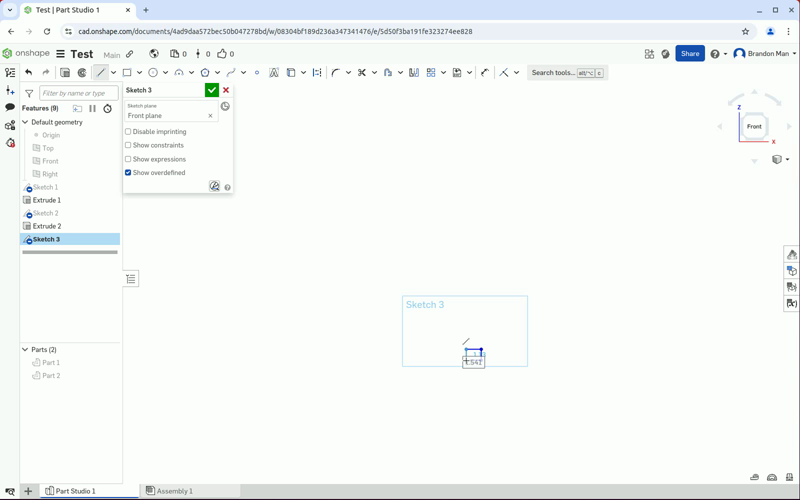
scroll(6)
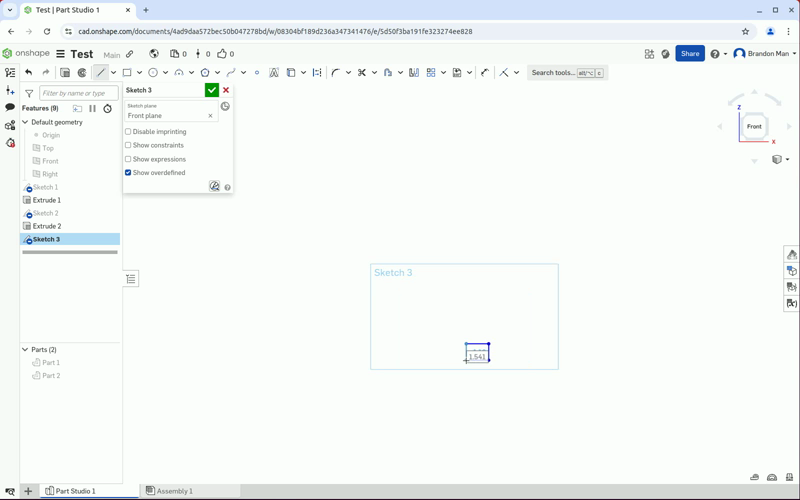
scroll(6)
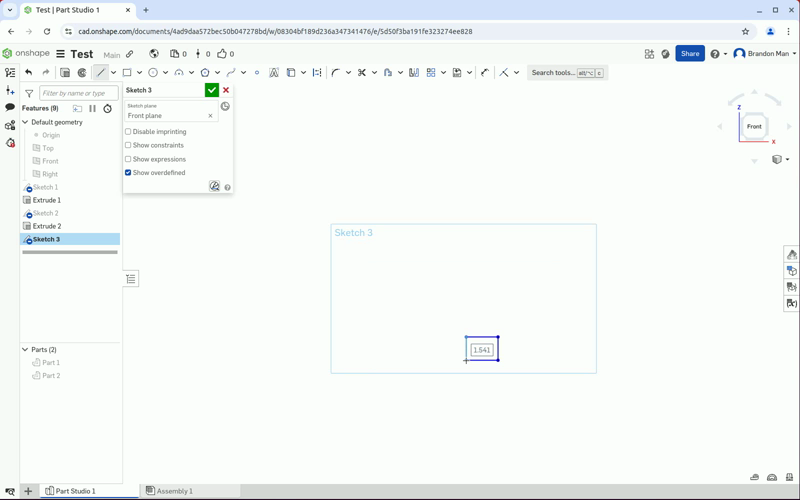
scroll(6)
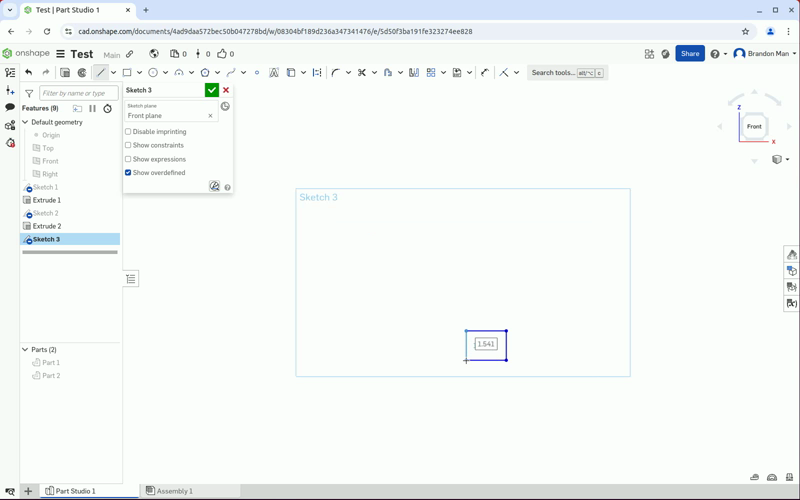
scroll(6)
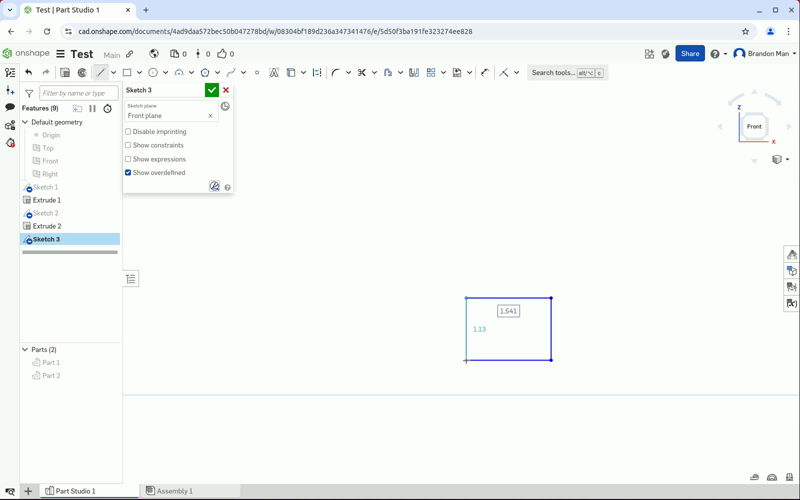
key_up(shift)
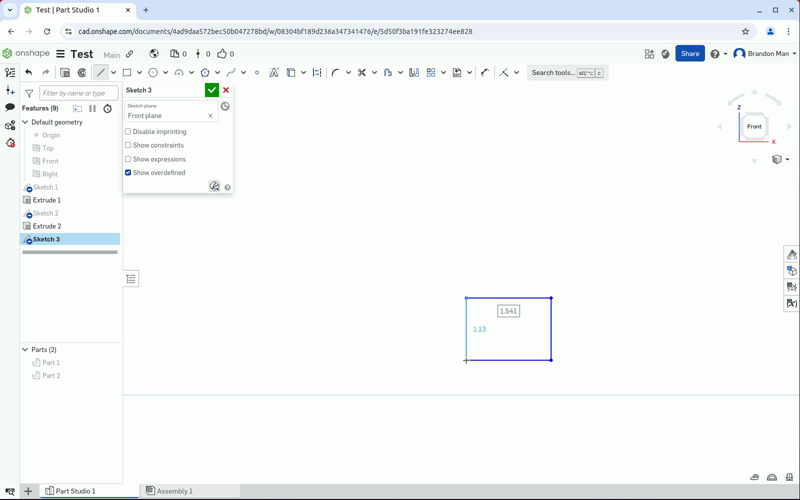
click(466, 360)
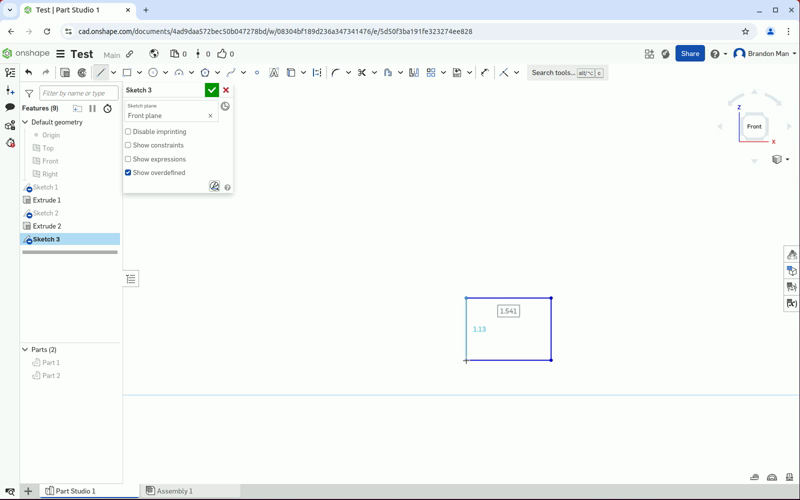
scroll(-6)
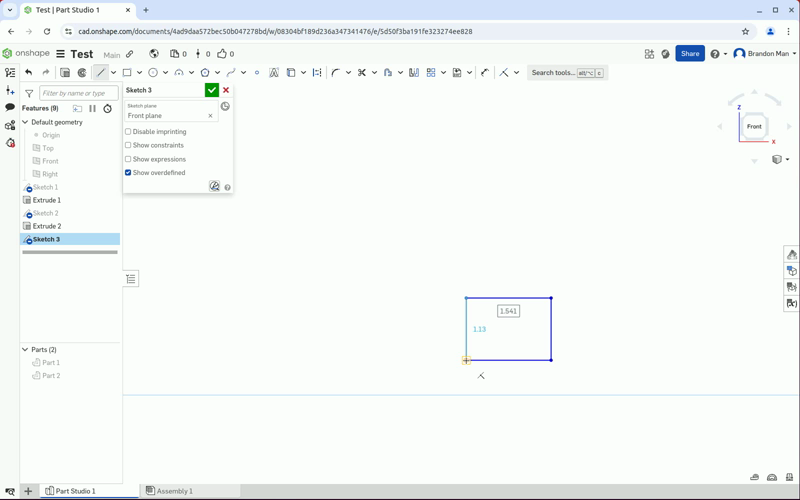
scroll(-6)
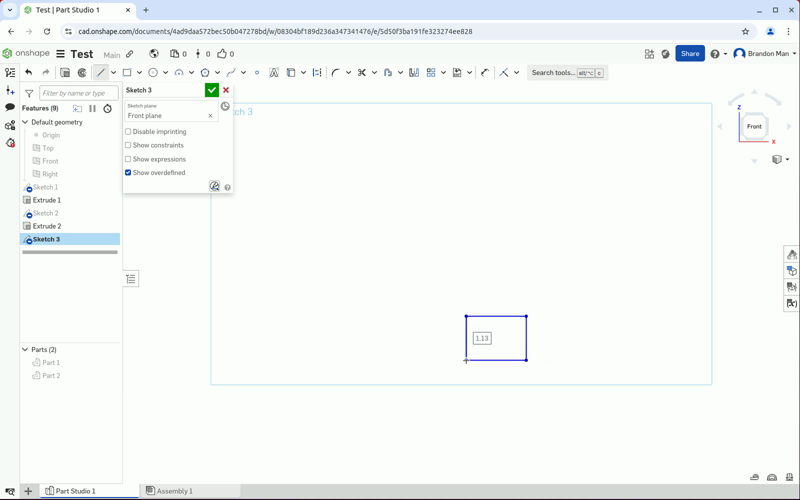
scroll(-6)
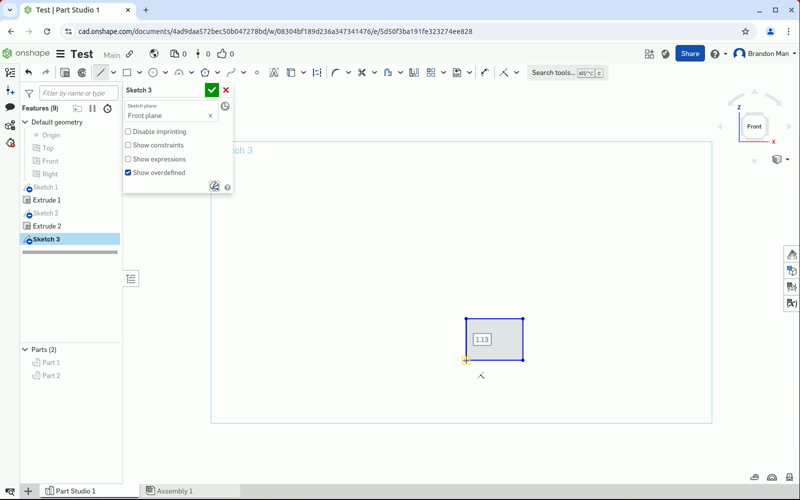
scroll(-6)
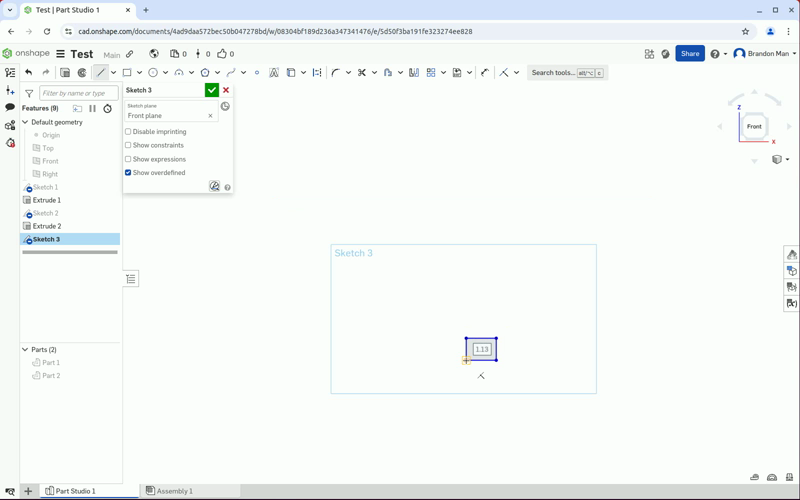
scroll(-6)
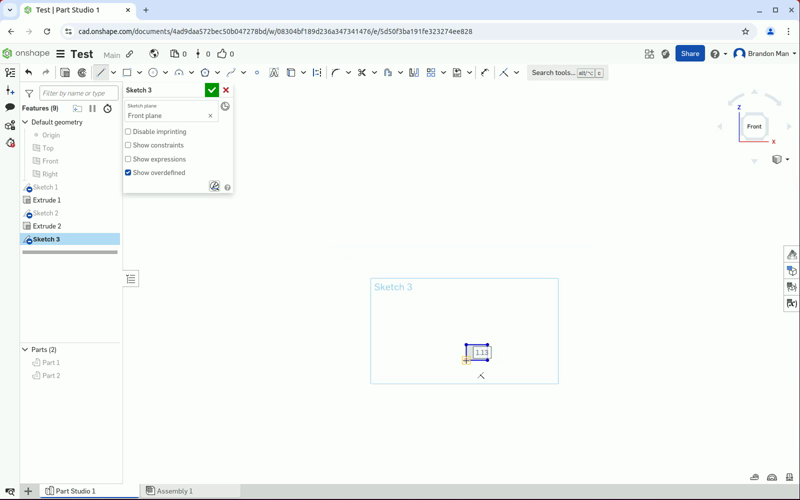
scroll(-6)
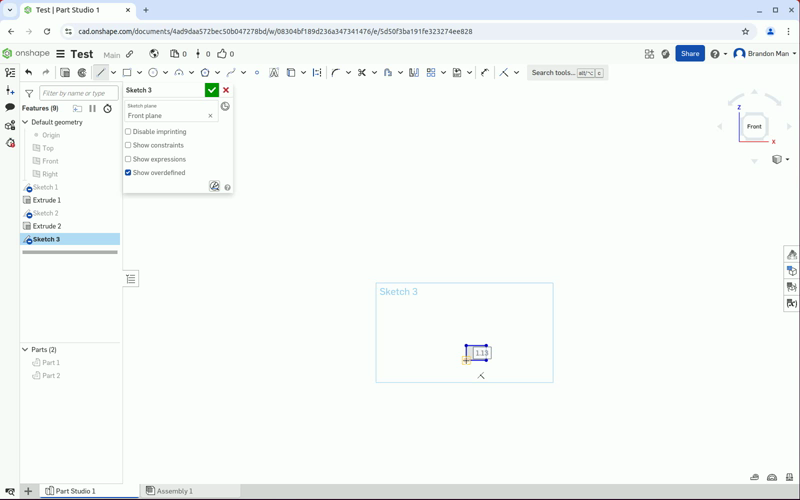
scroll(-6)
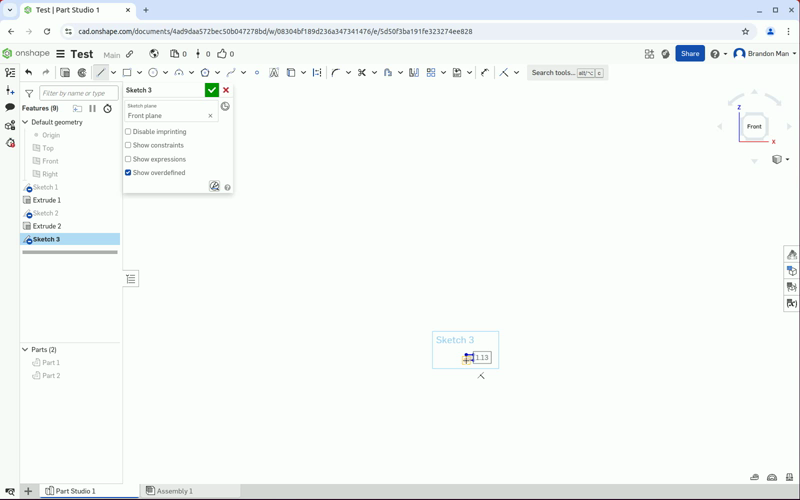
key(esc)
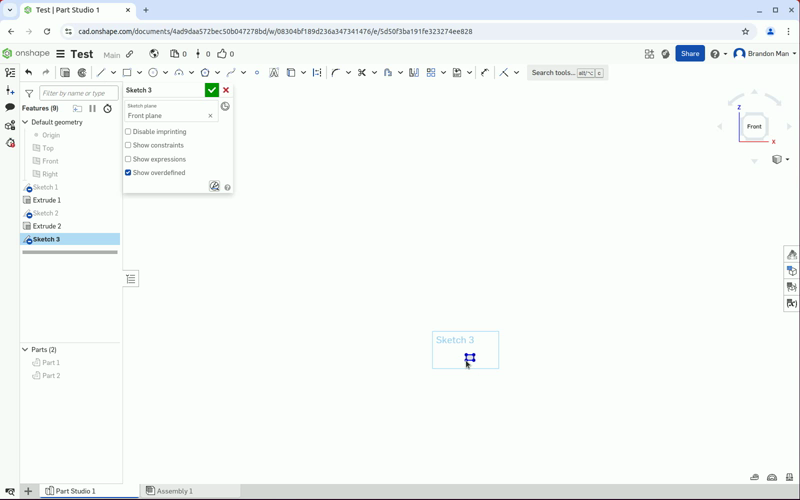
mouse_move(472, 359)
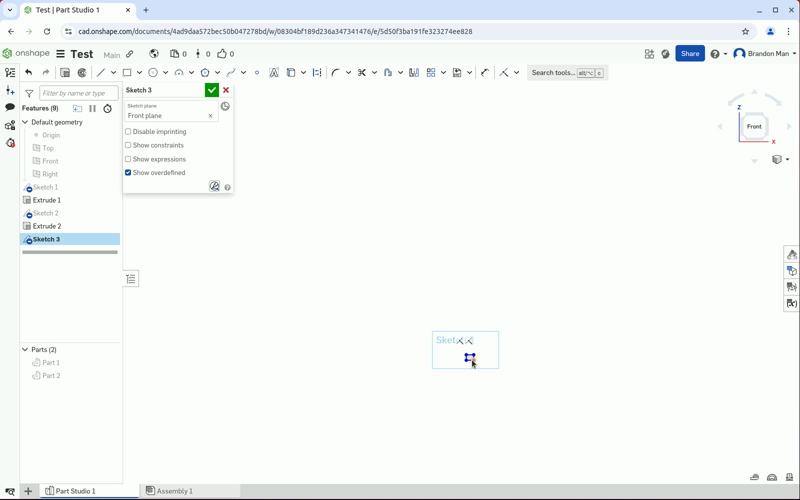
scroll(6)
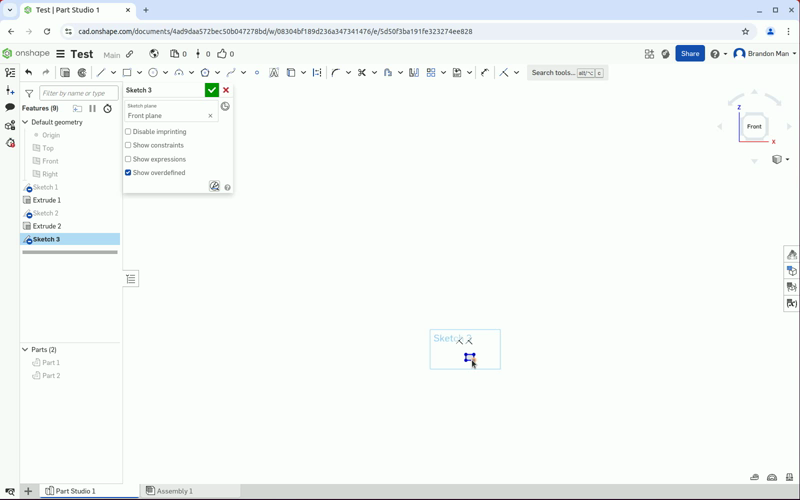
scroll(6)
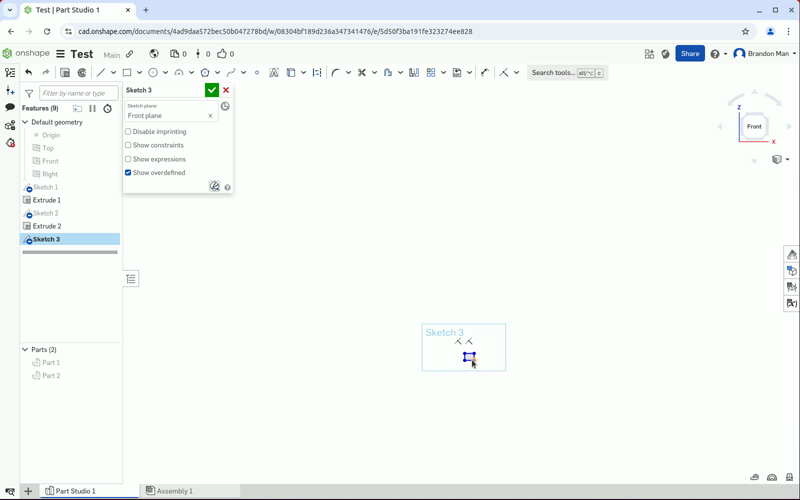
scroll(6)
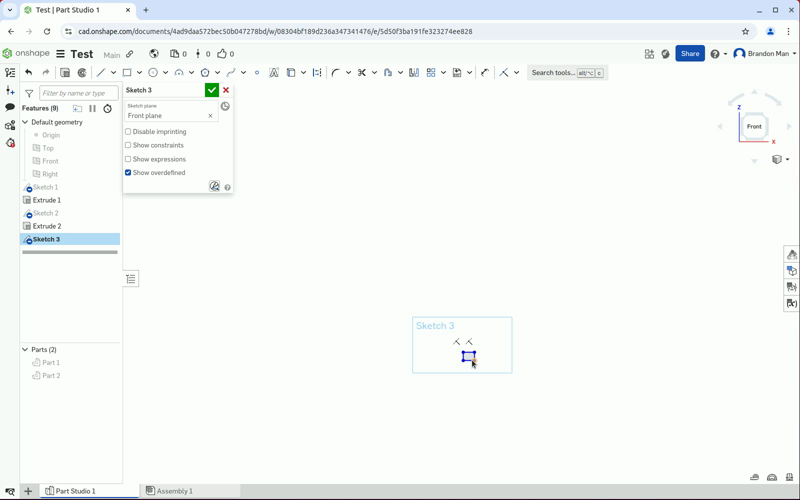
scroll(6)
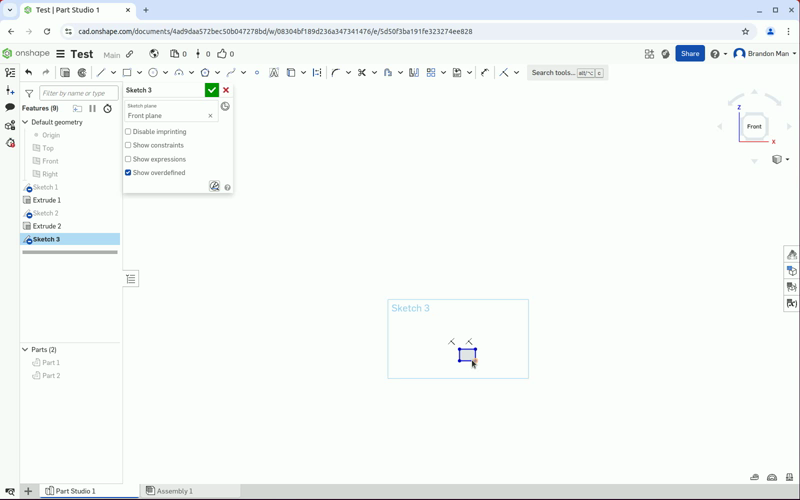
scroll(6)
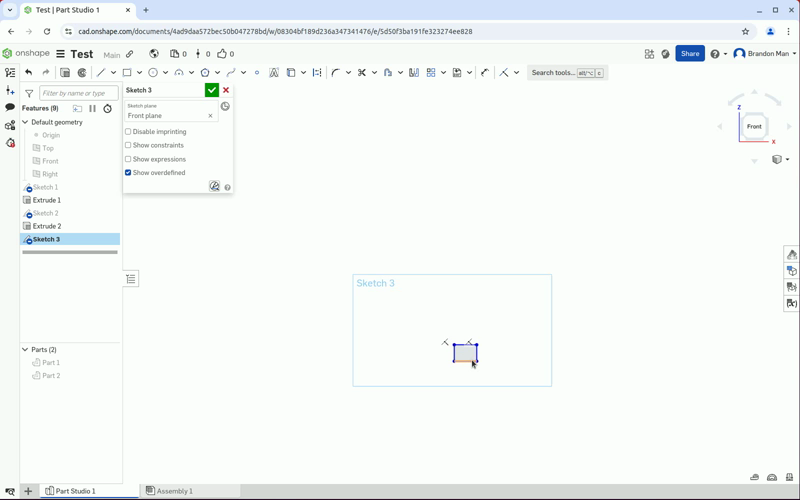
scroll(6)
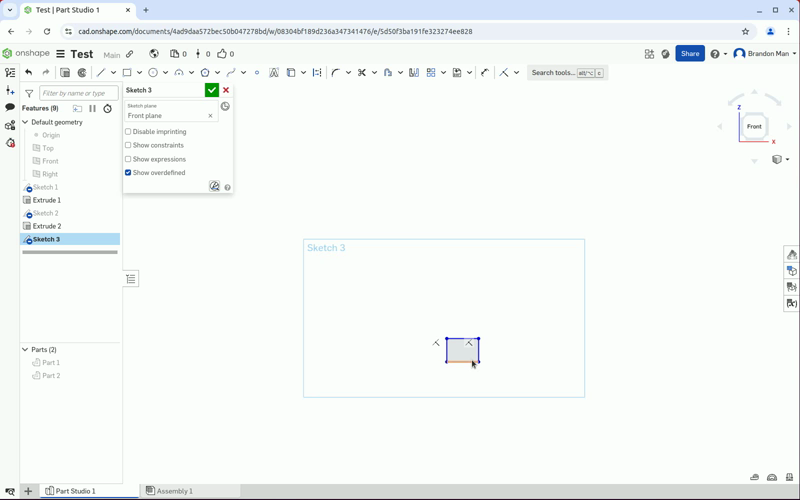
scroll(6)
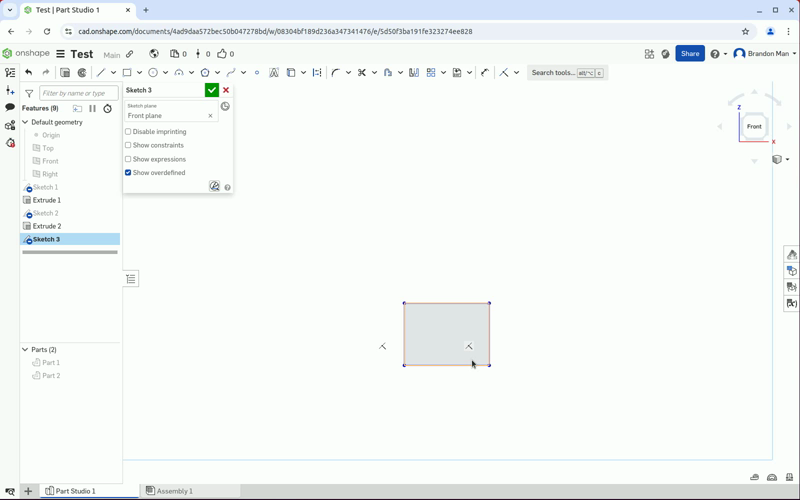
click(472, 359)
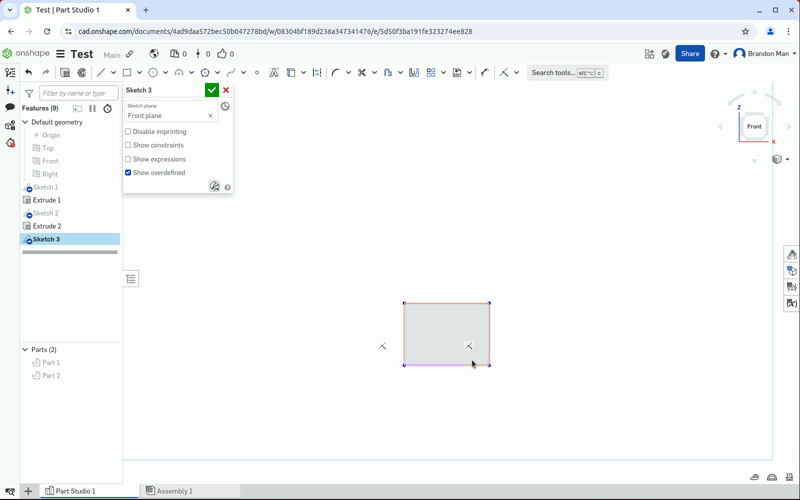
scroll(-6)
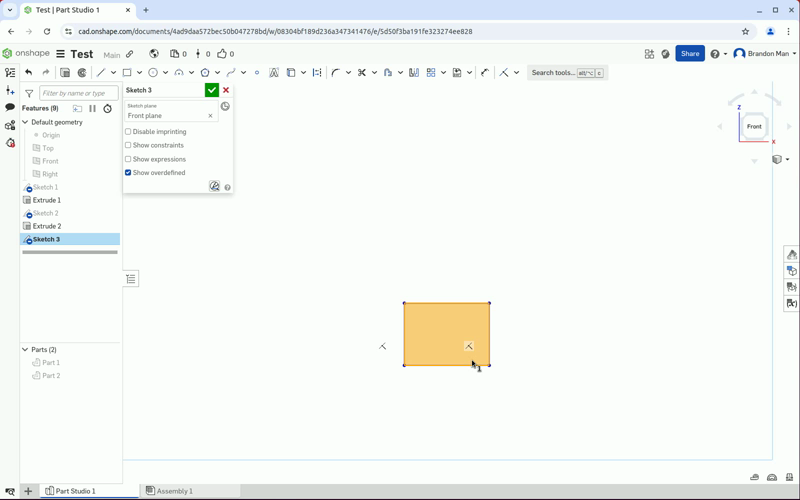
scroll(-6)
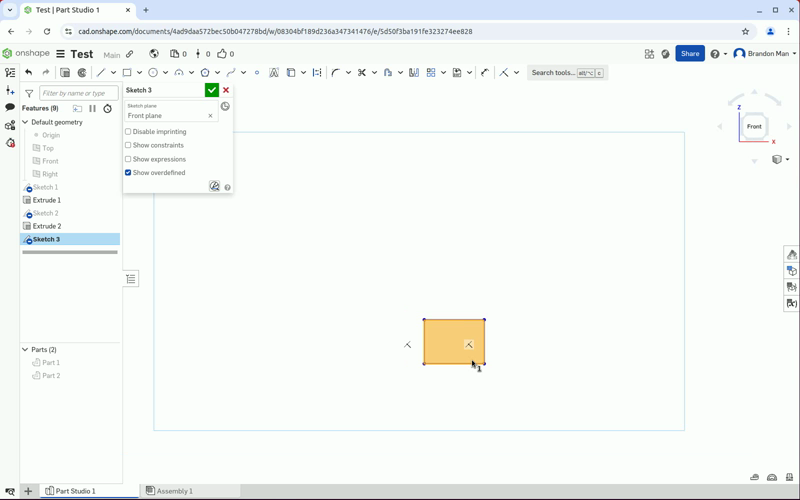
scroll(-6)
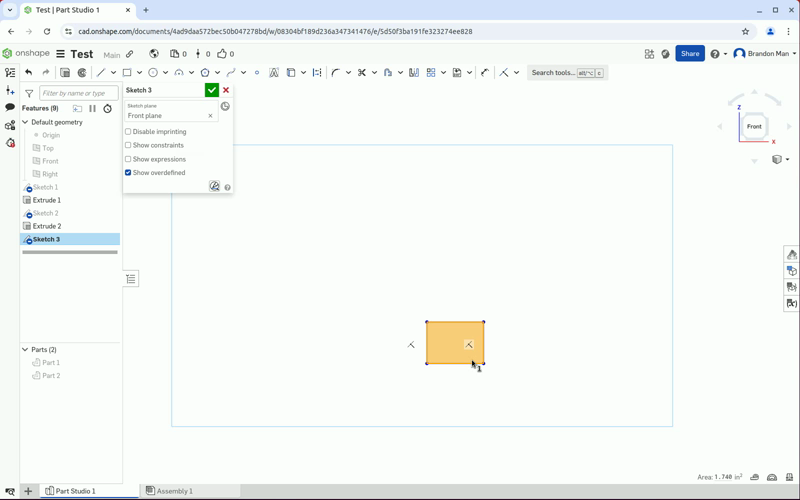
scroll(-6)
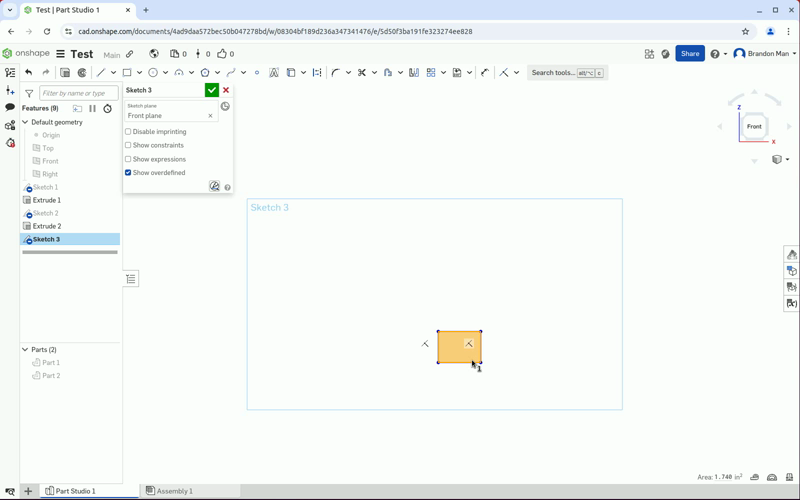
scroll(-6)
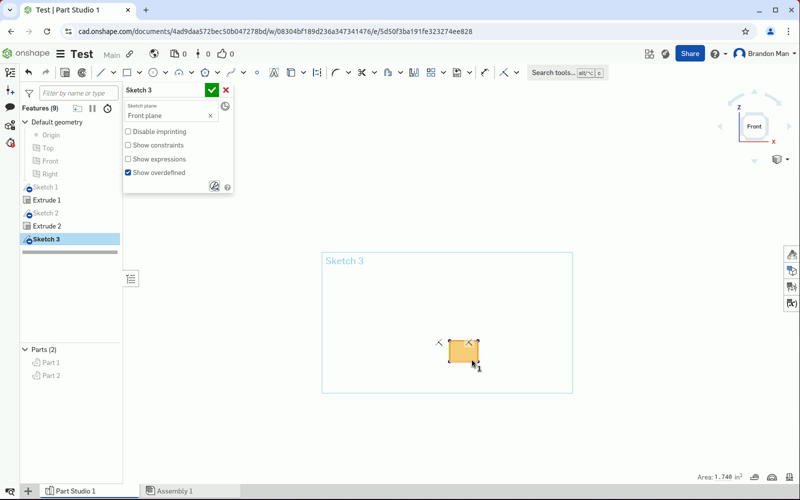
scroll(-6)
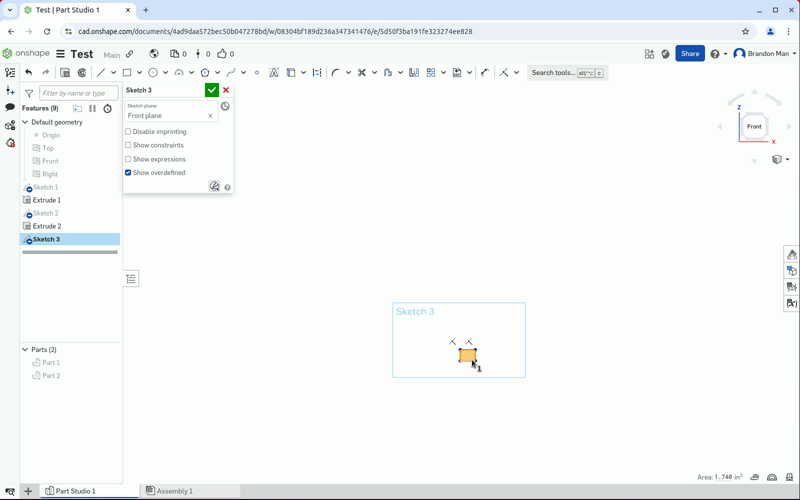
scroll(-6)
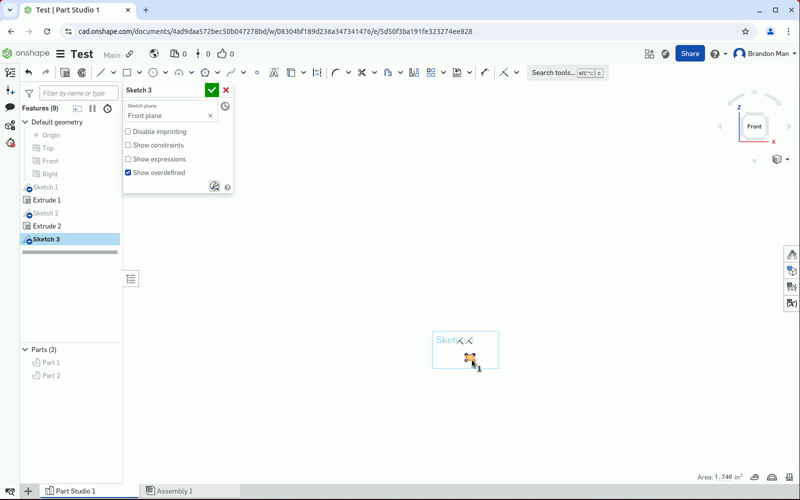
mouse_move(73, 352)
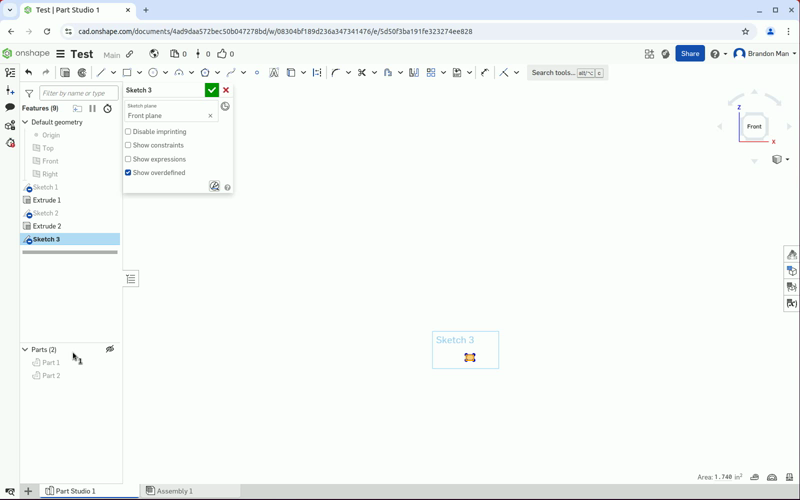
key(shift+y)
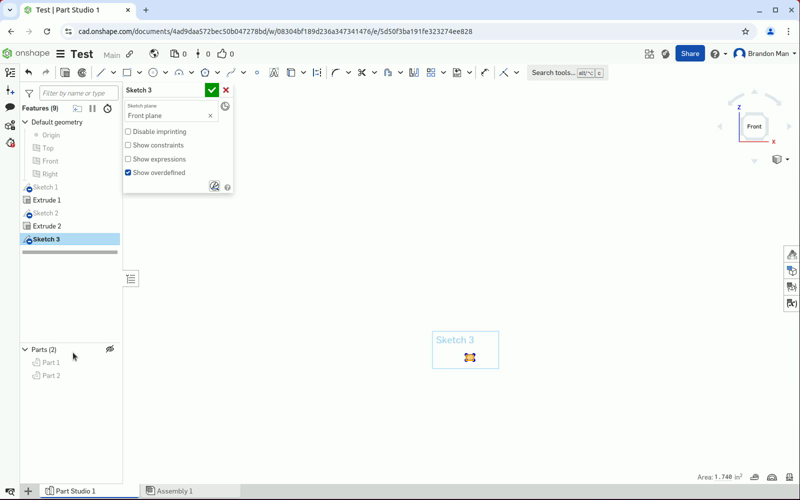
key(shift+e)
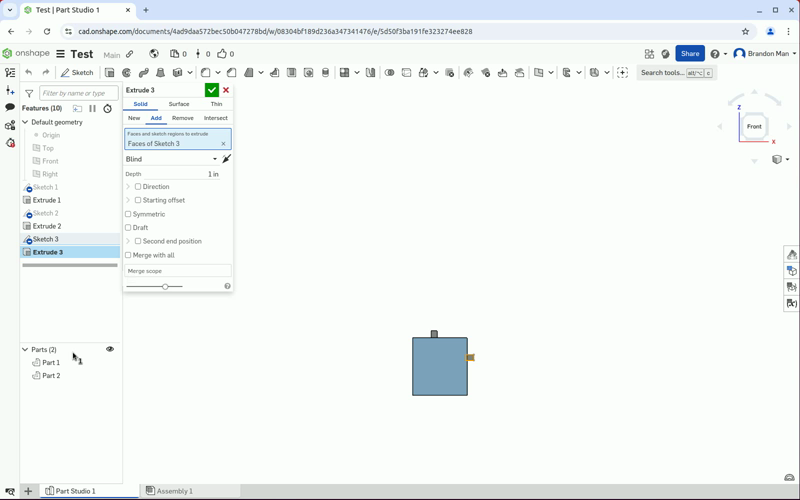
mouse_move(143, 106)
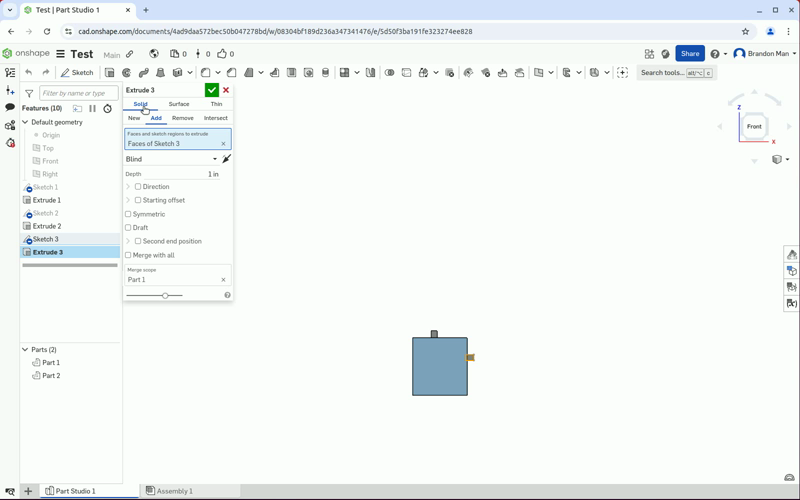
click(143, 106)
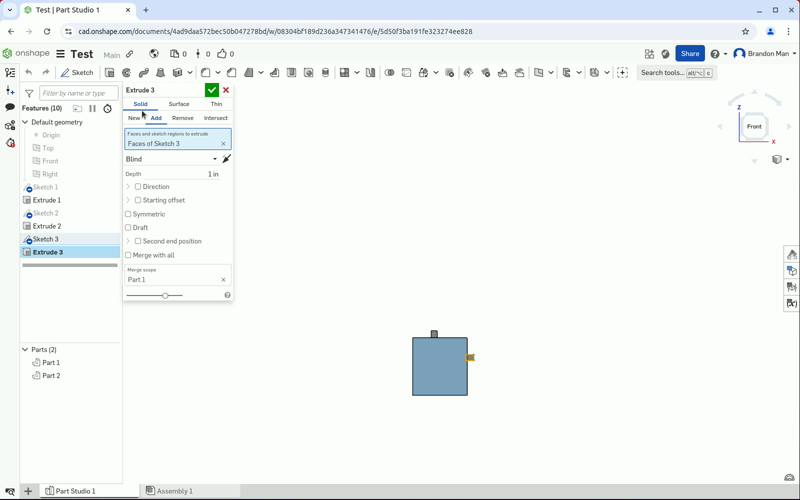
mouse_move(137, 120)
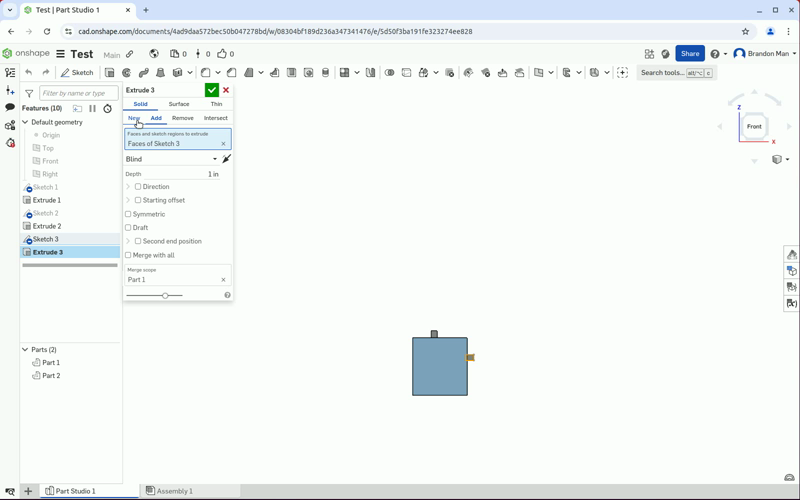
click(137, 120)
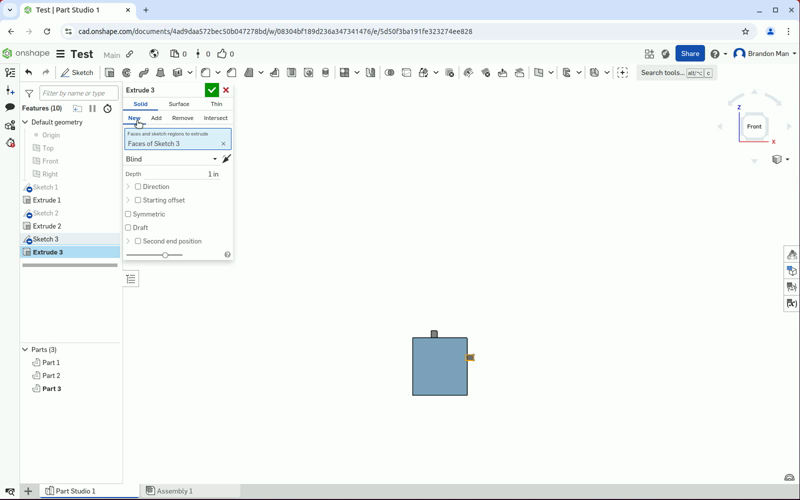
key(tab, 4)
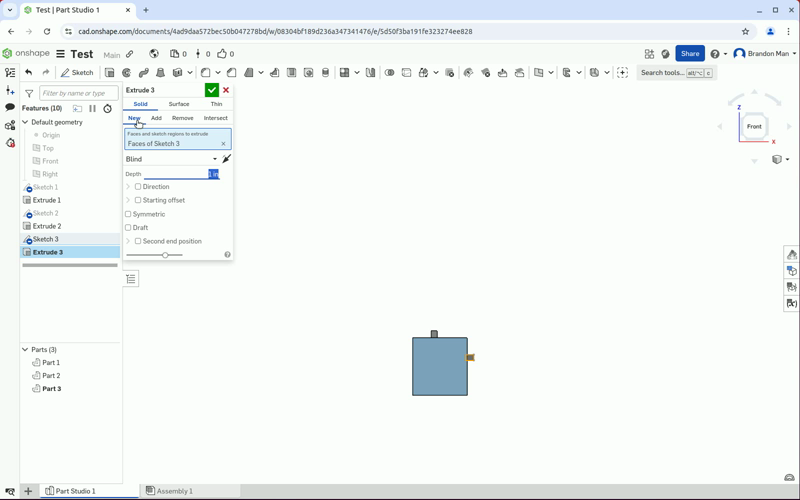
text(1.926)
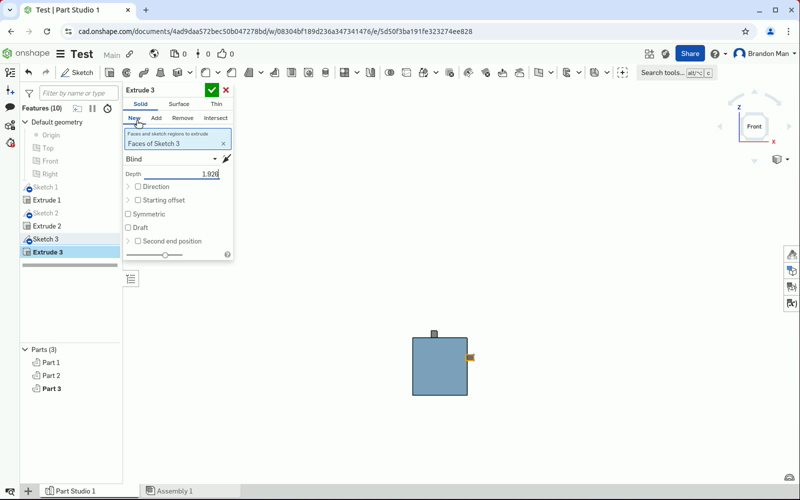
key(enter)
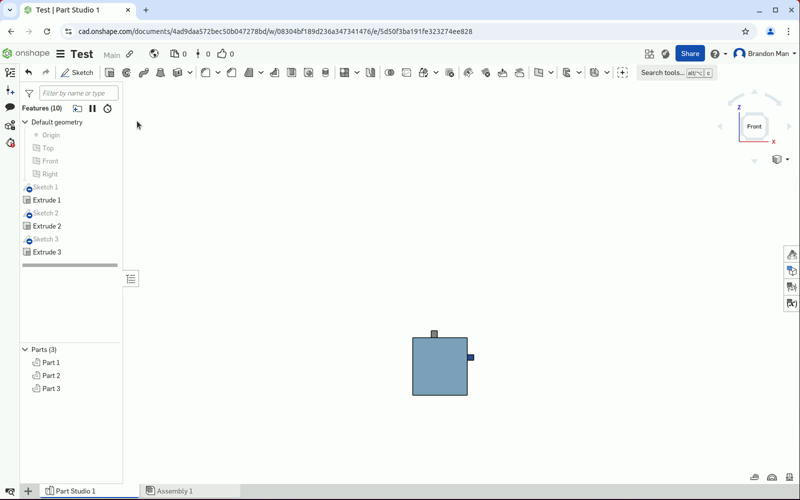
key(shift+h)
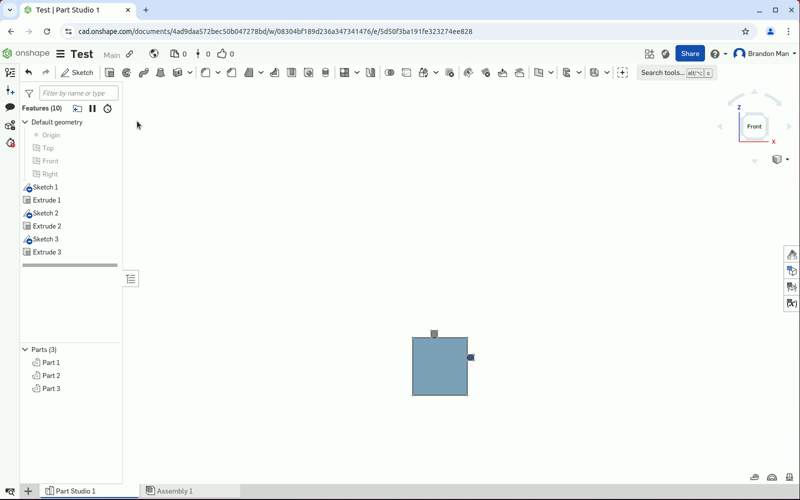
key(shift+h)
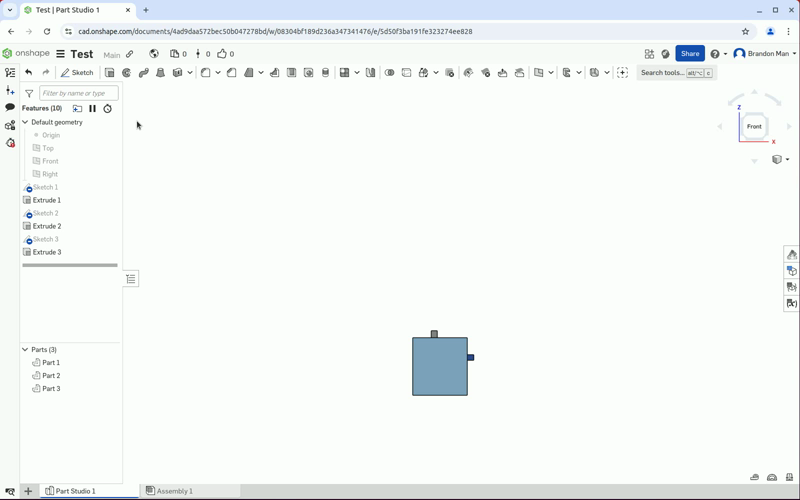
mouse_move(73, 189)
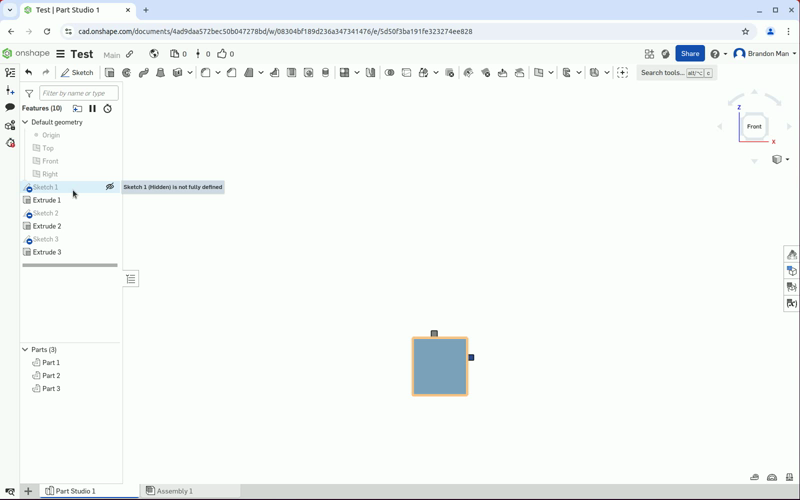
click(73, 189)
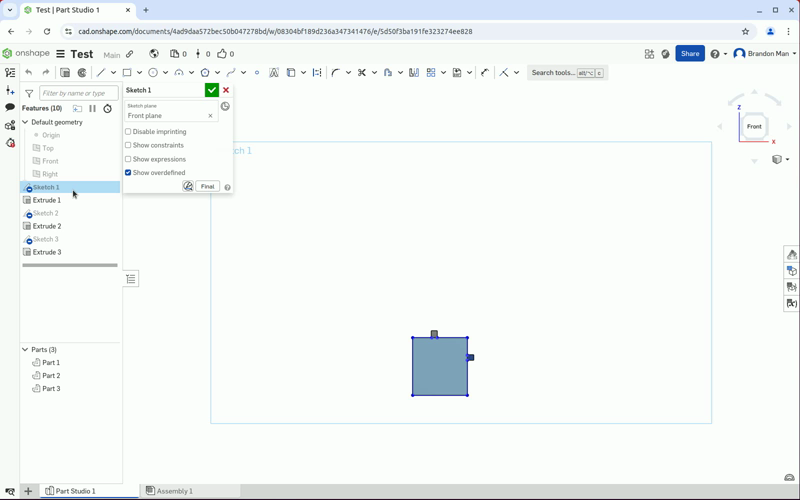
mouse_move(229, 92)
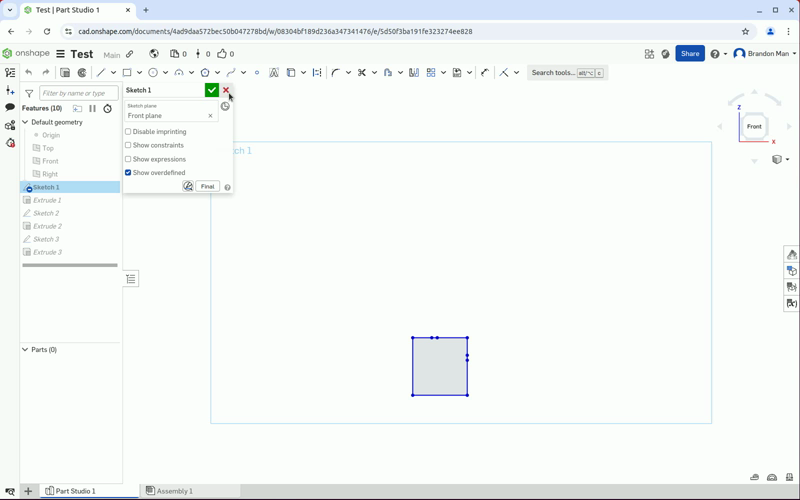
click(229, 92)
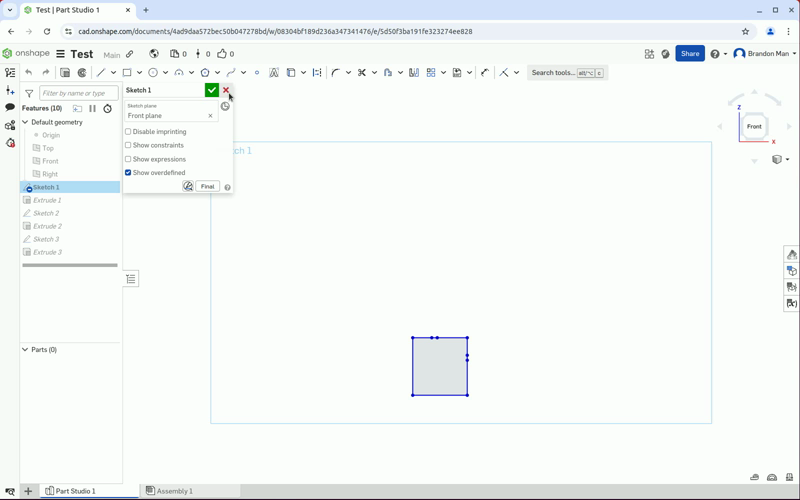
key(shift+s)
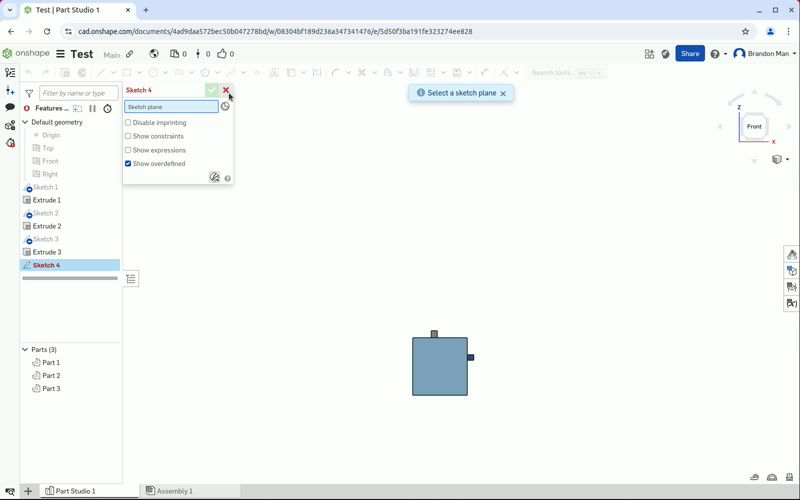
mouse_move(73, 163)
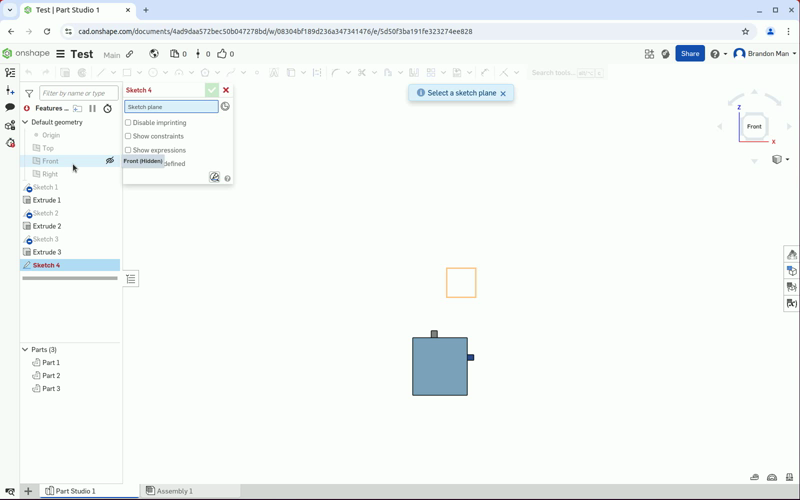
click(73, 163)
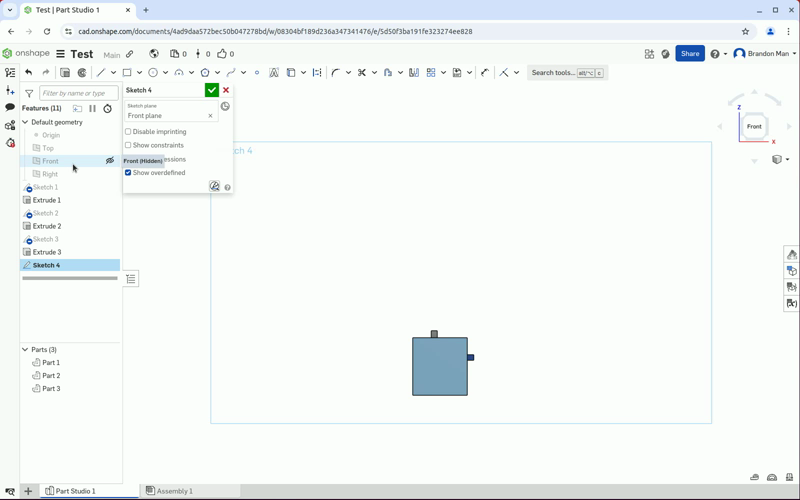
mouse_move(73, 352)
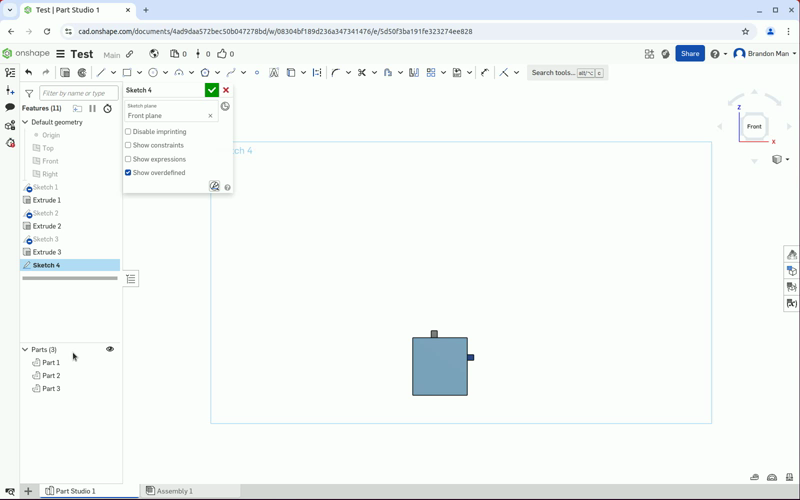
key(y)
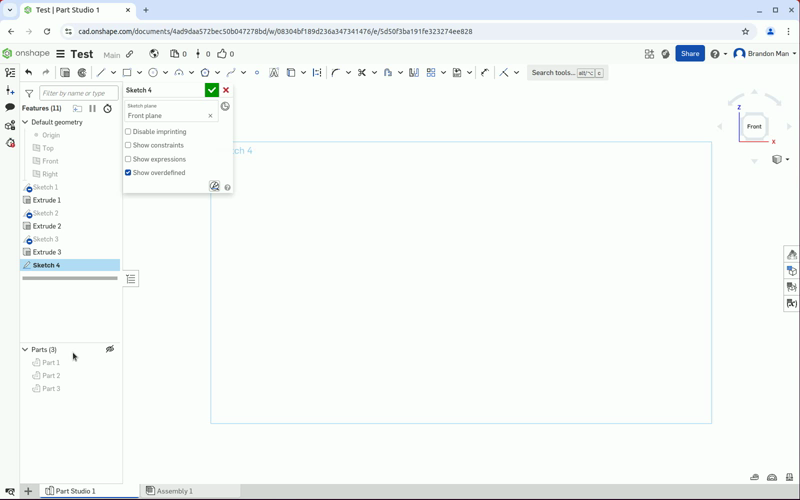
key(l)
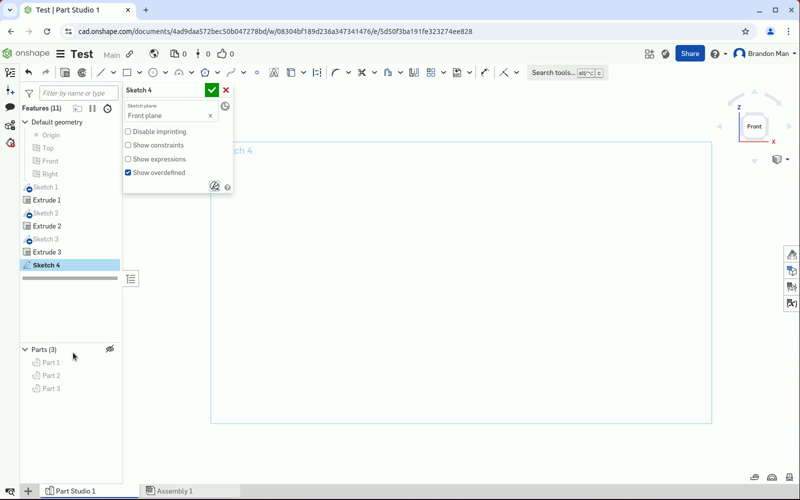
key_down(shift)
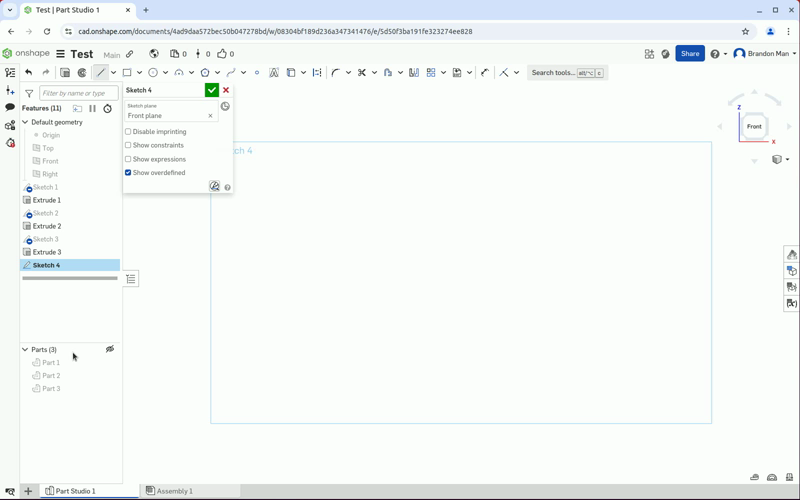
mouse_move(412, 330)
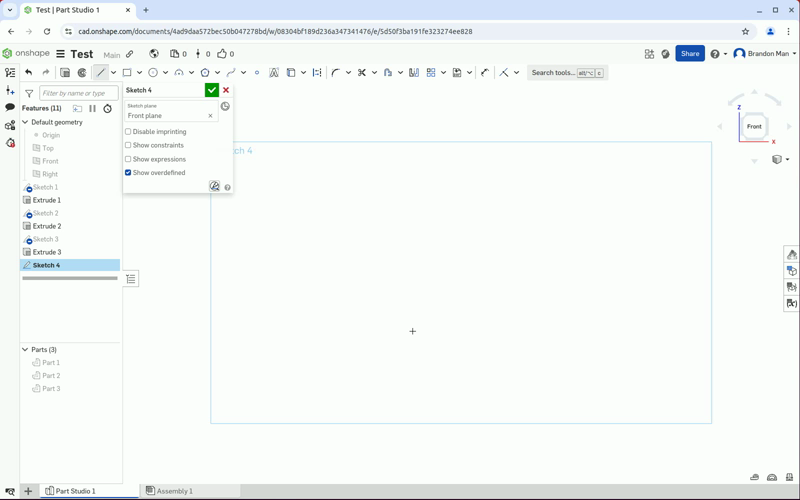
click(412, 330)
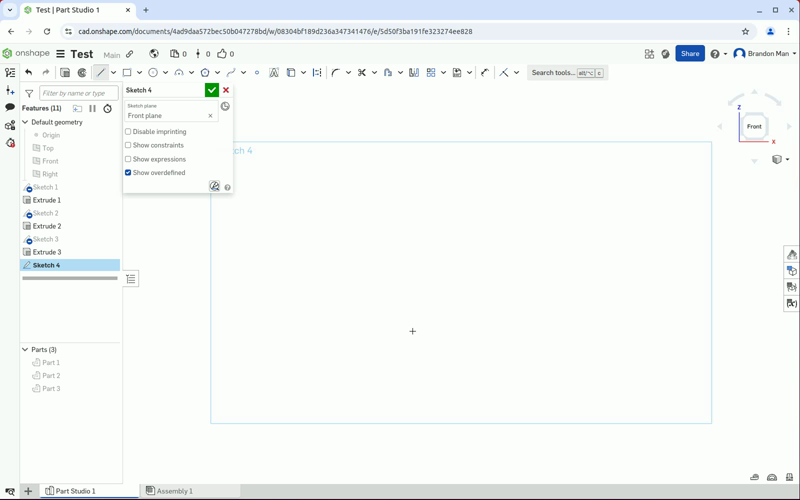
key_up(shift)
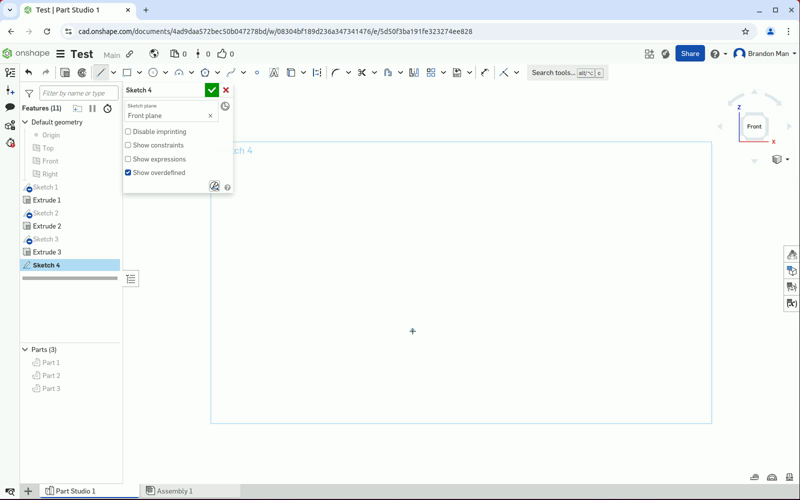
key_down(shift)
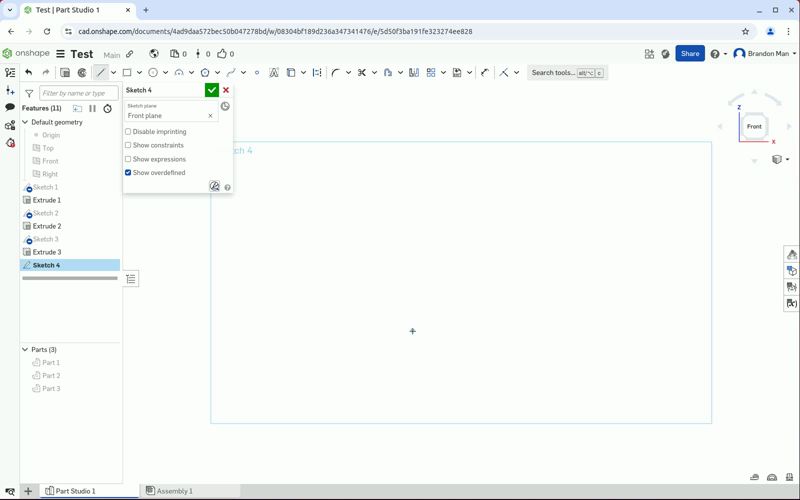
mouse_move(442, 330)
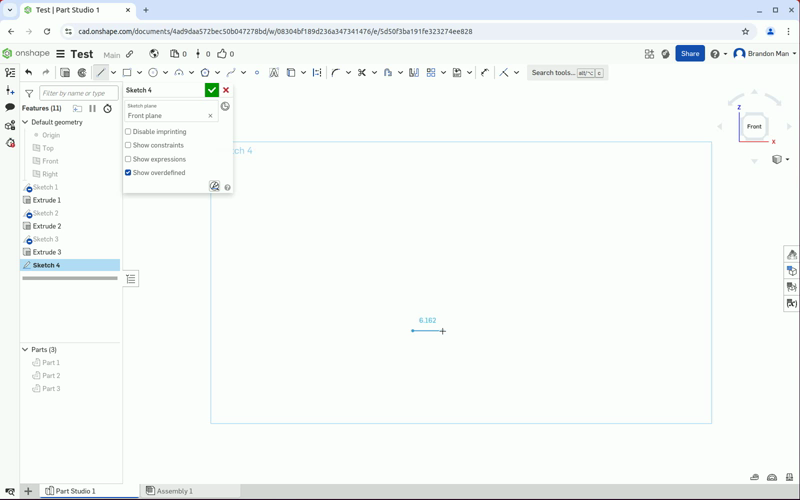
mouse_move(431, 330)
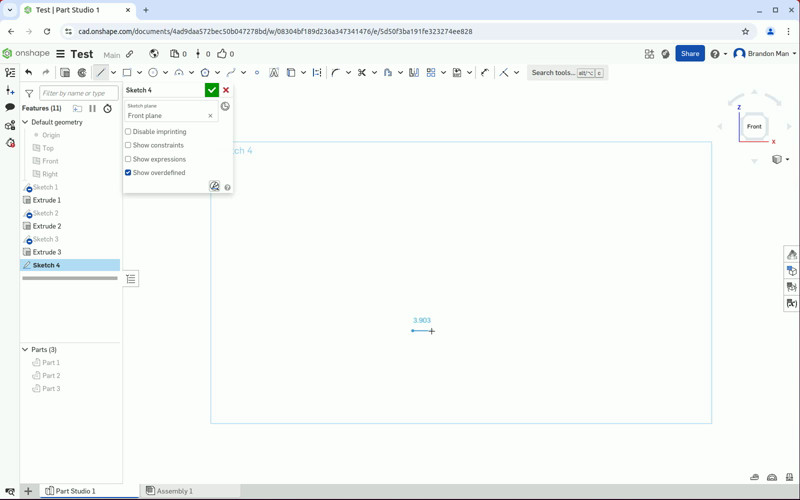
click(431, 330)
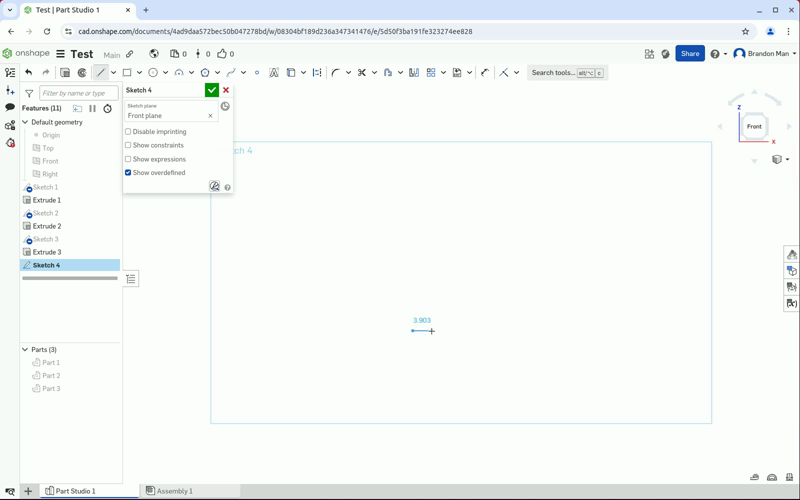
key_up(shift)
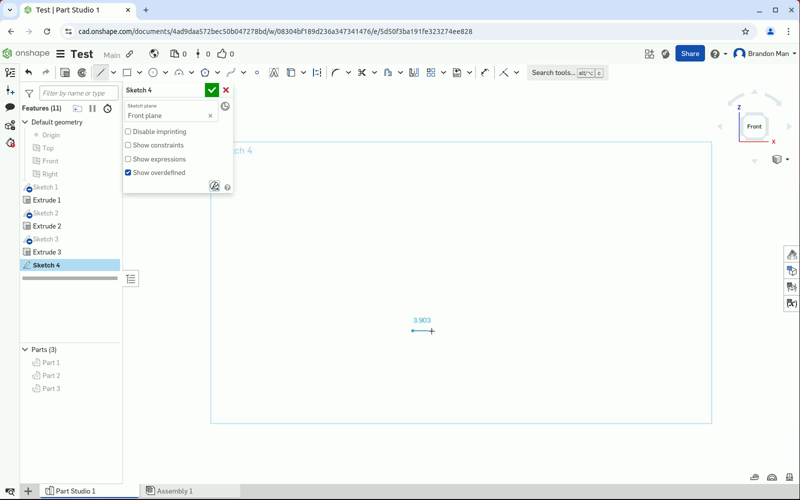
key_down(shift)
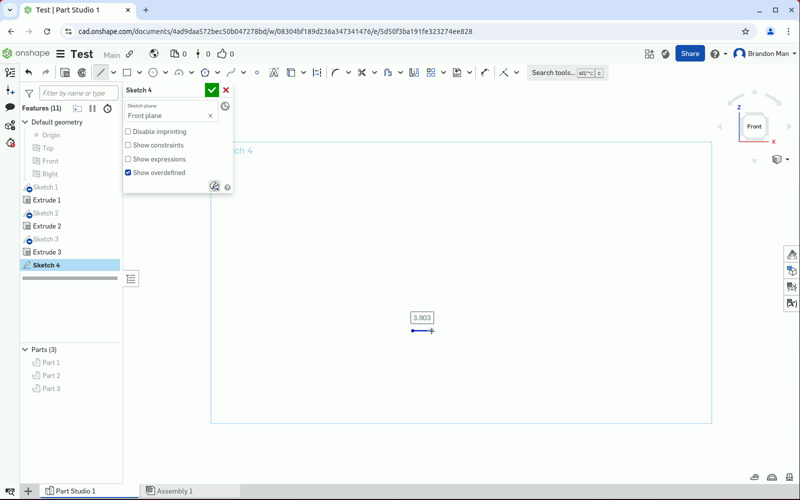
mouse_move(461, 330)
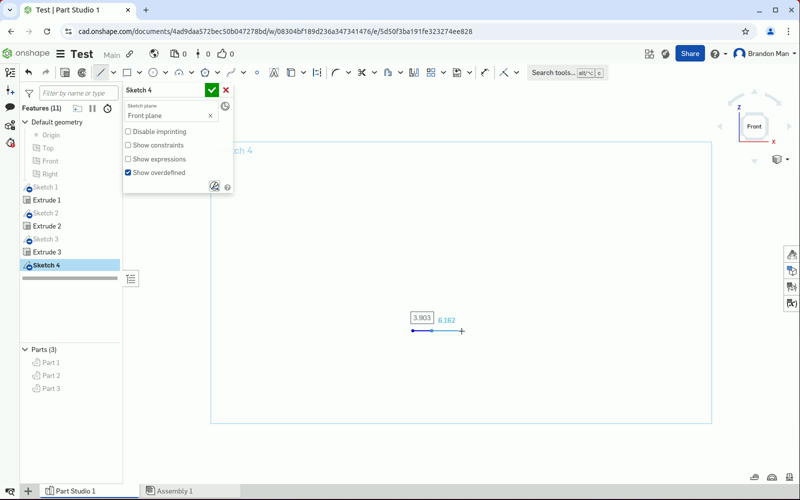
mouse_move(437, 330)
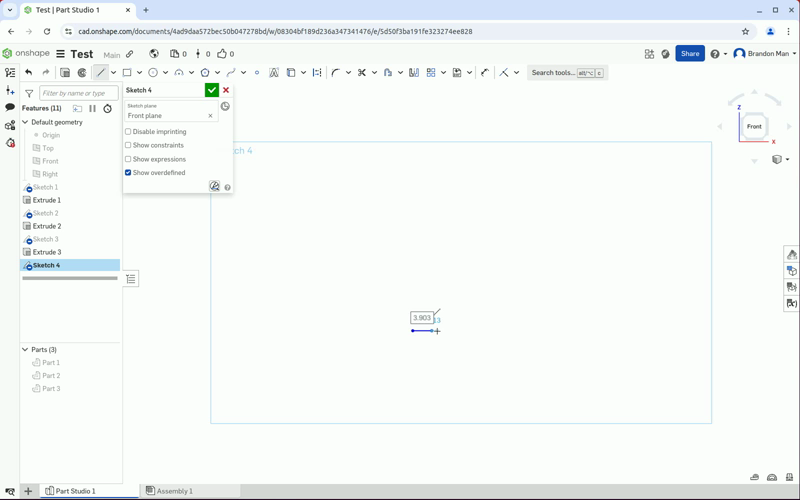
scroll(6)
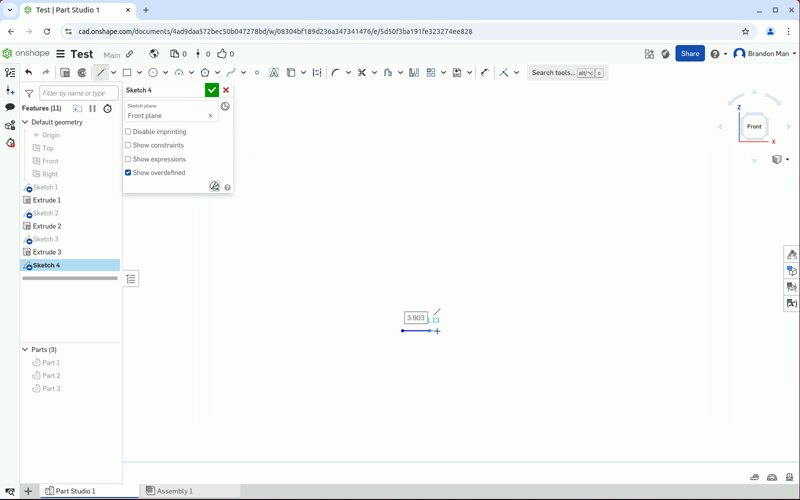
scroll(6)
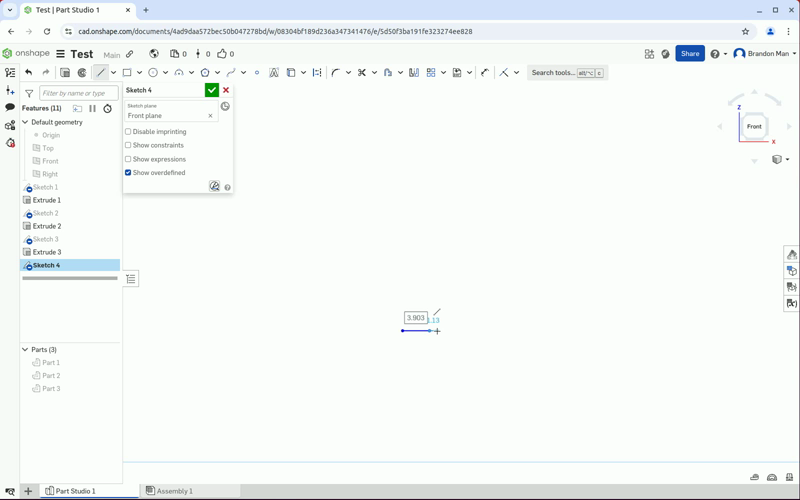
scroll(6)
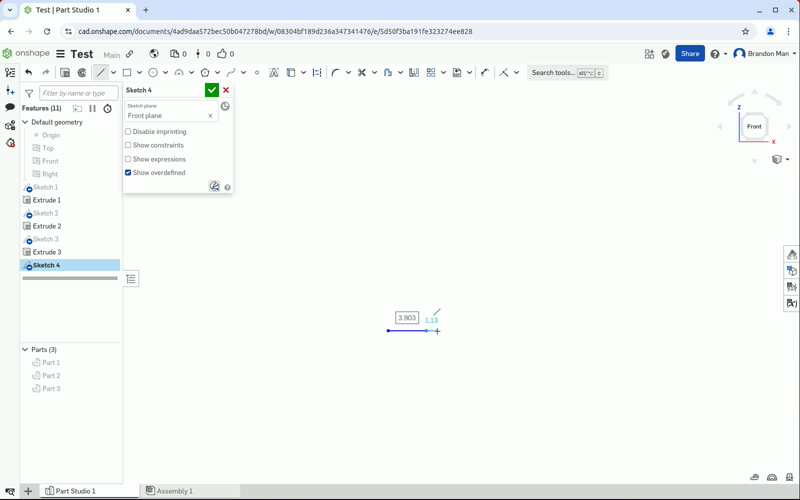
scroll(6)
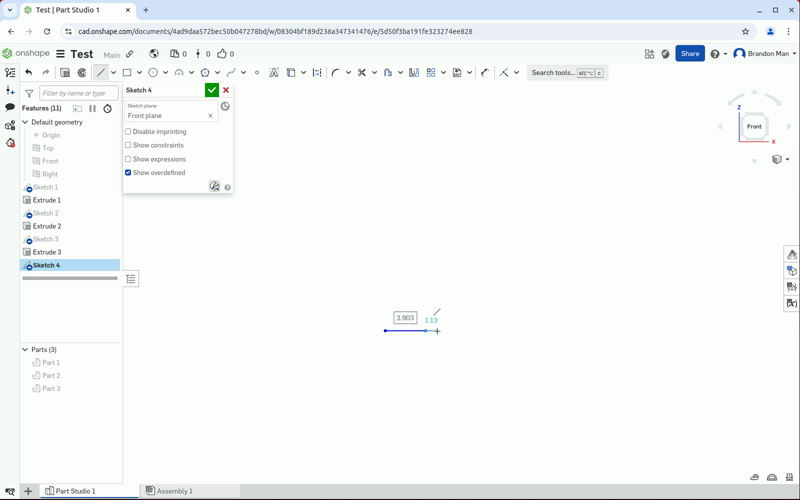
scroll(6)
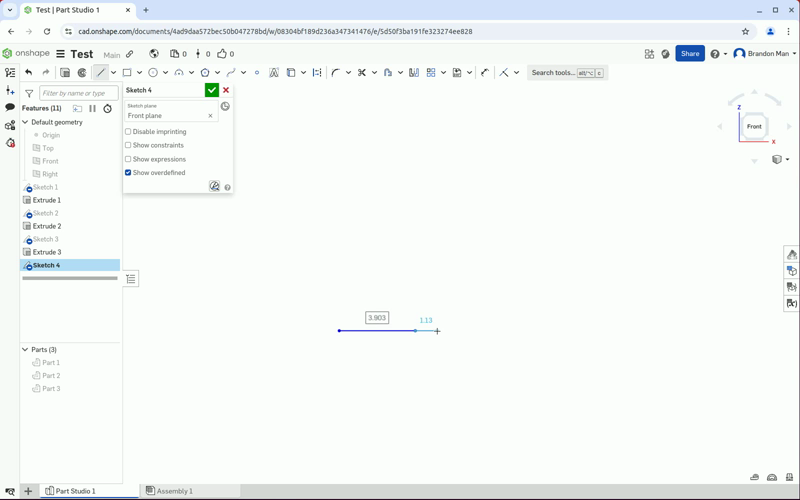
scroll(6)
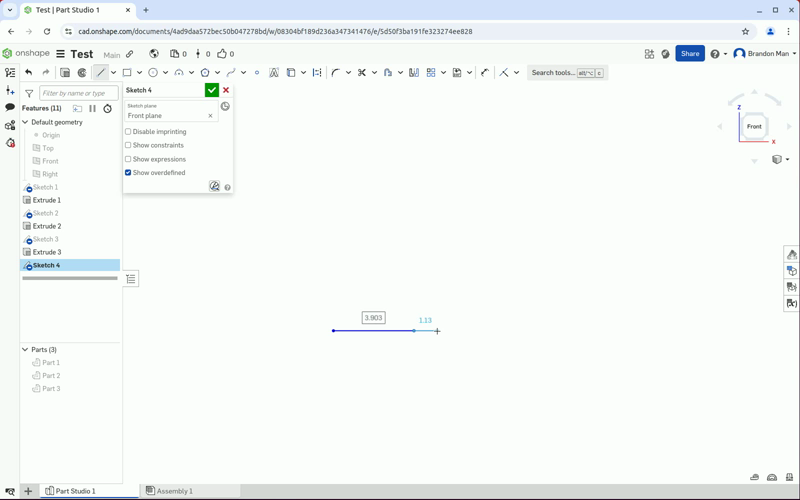
scroll(6)
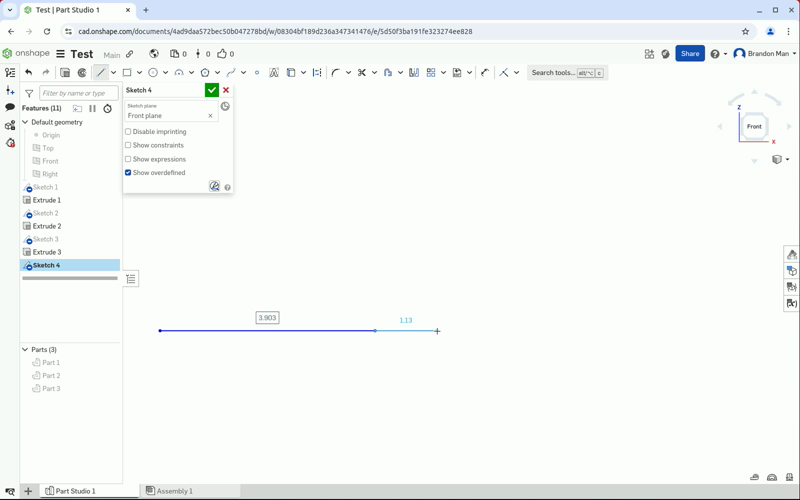
click(437, 330)
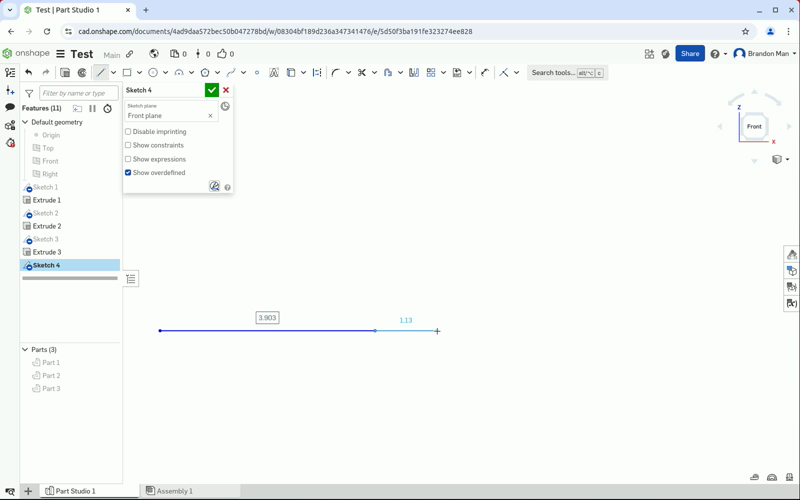
scroll(-6)
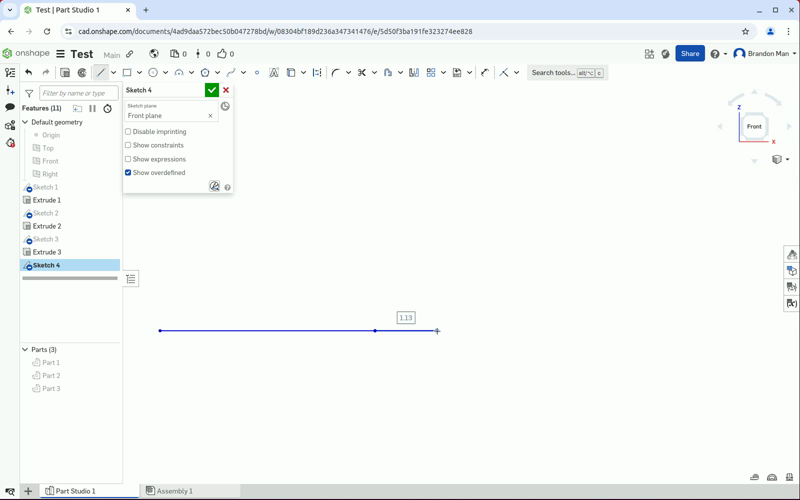
scroll(-6)
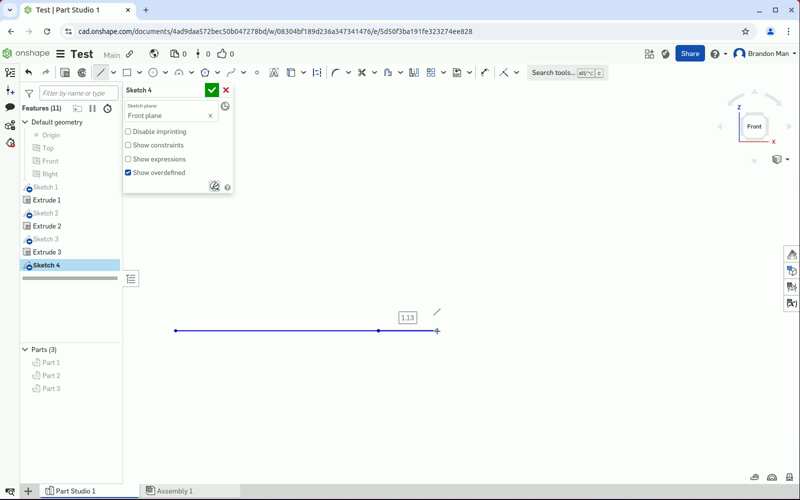
scroll(-6)
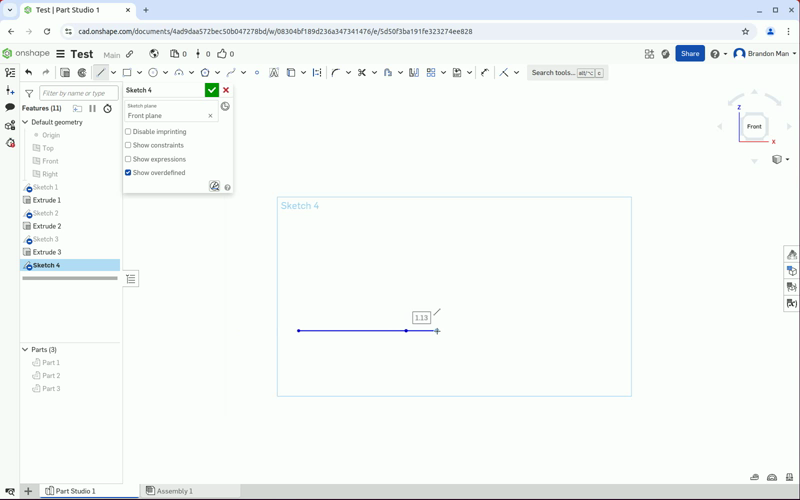
scroll(-6)
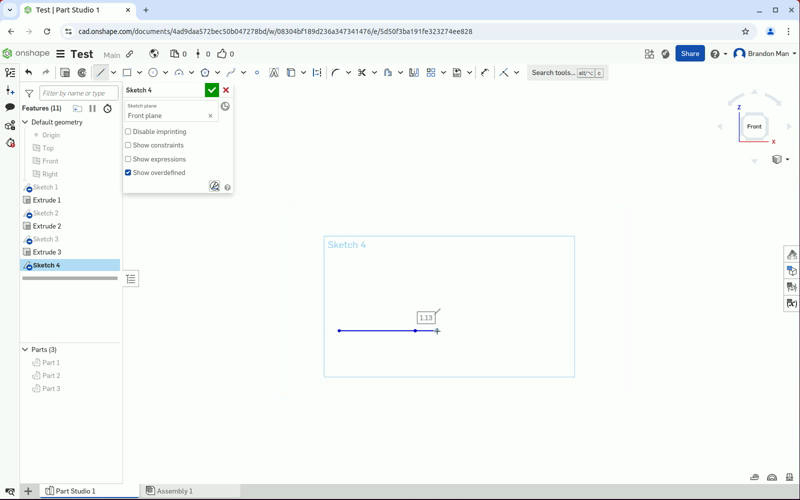
scroll(-6)
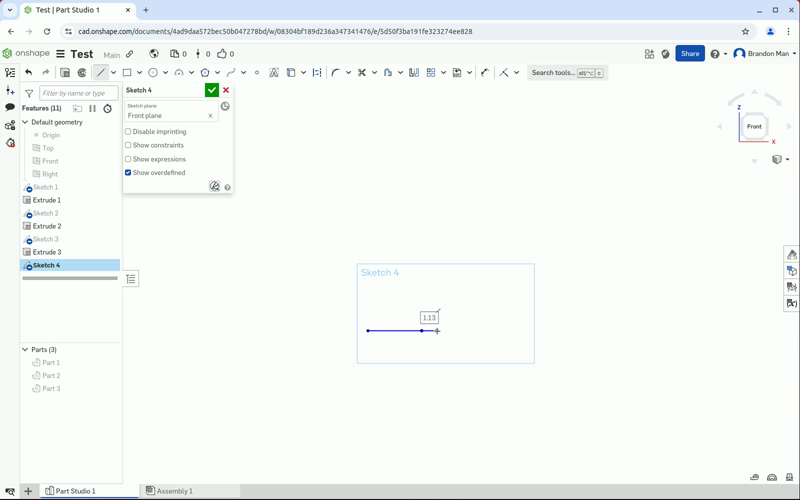
scroll(-6)
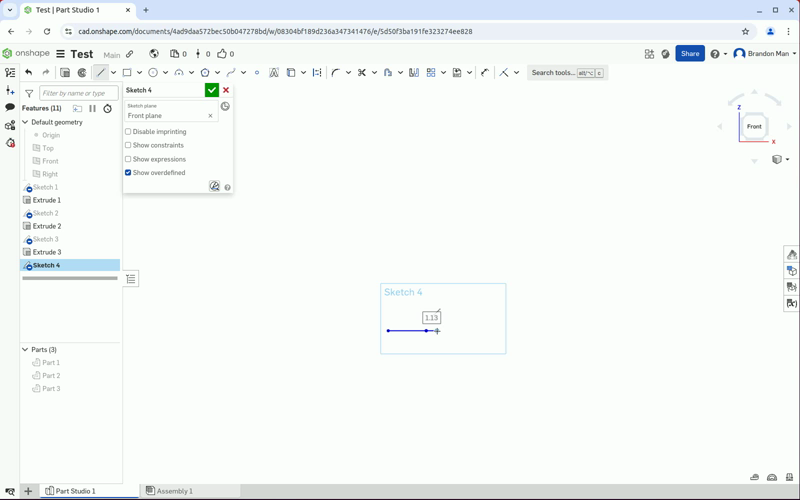
scroll(-6)
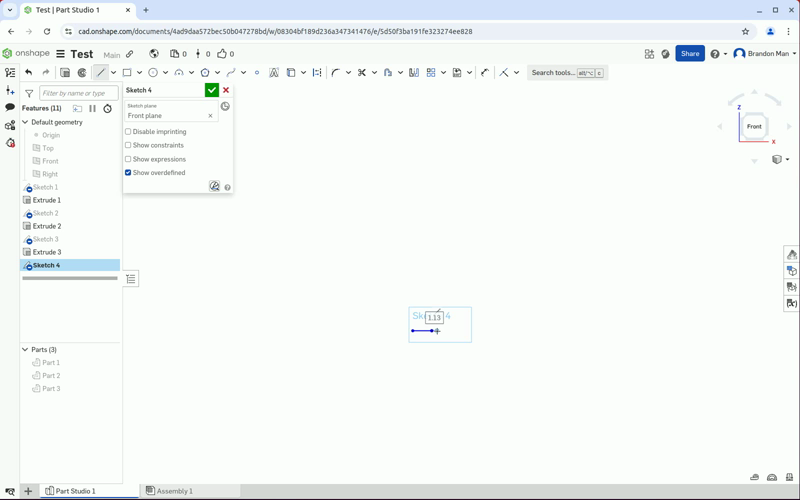
key_up(shift)
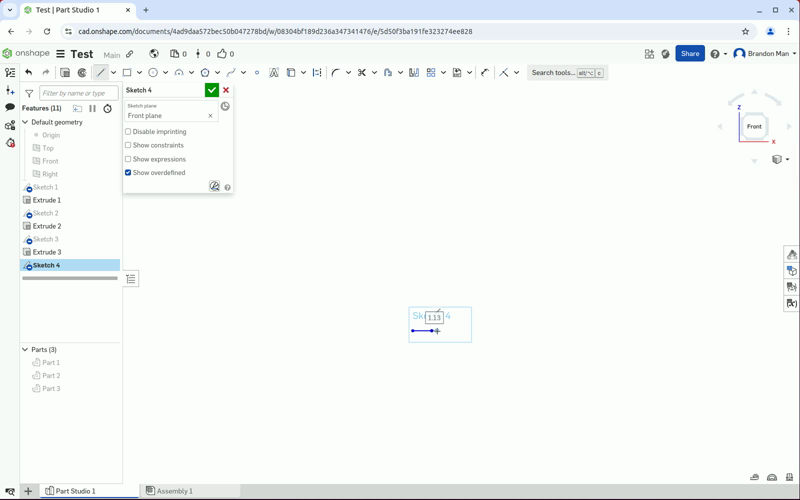
key_down(shift)
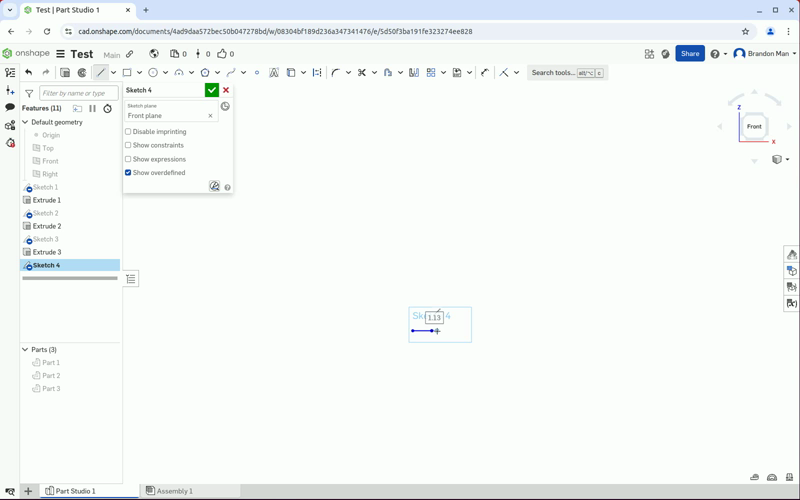
mouse_move(509, 330)
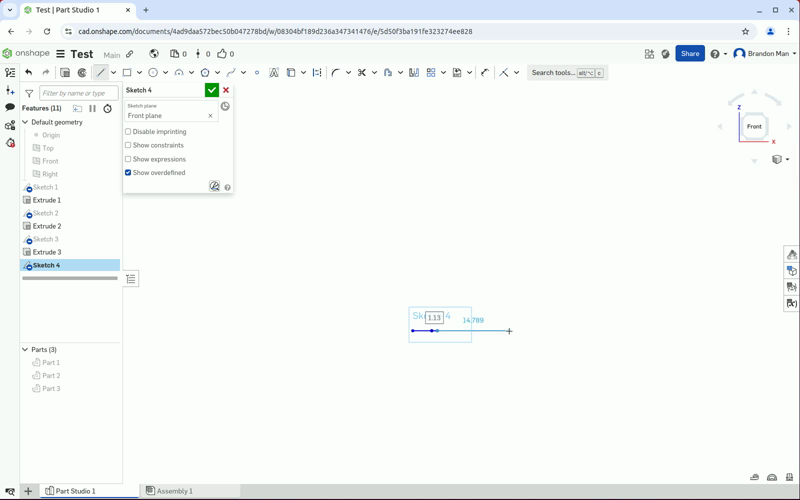
click(509, 330)
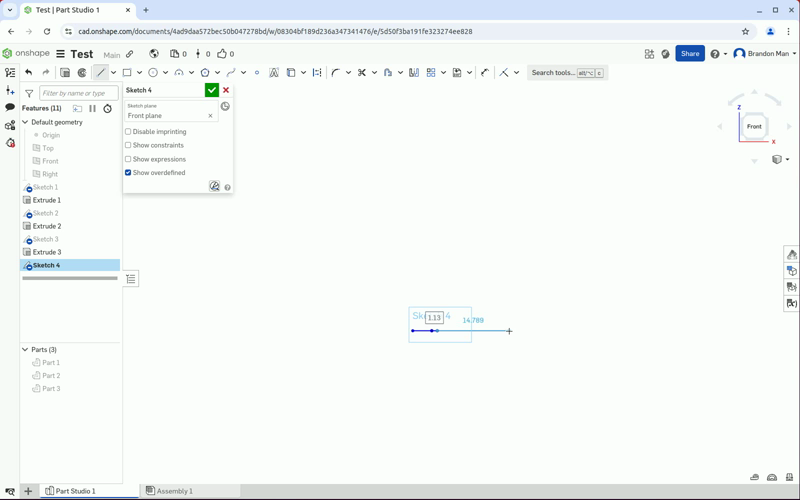
key_up(shift)
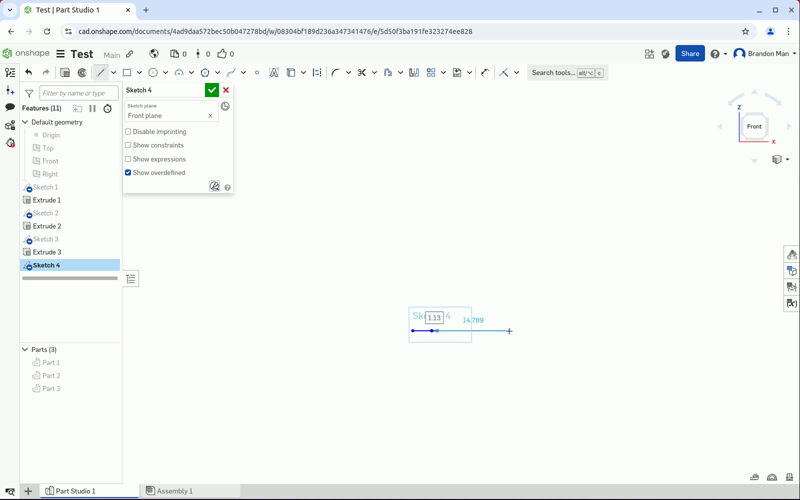
key_down(shift)
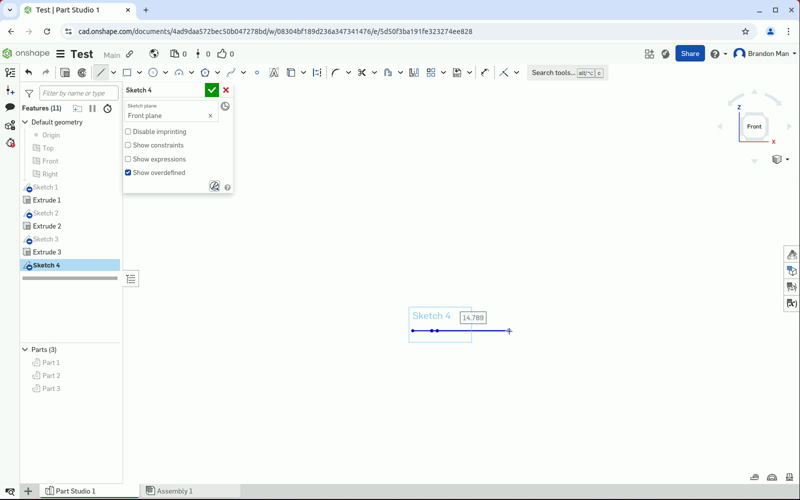
mouse_move(509, 234)
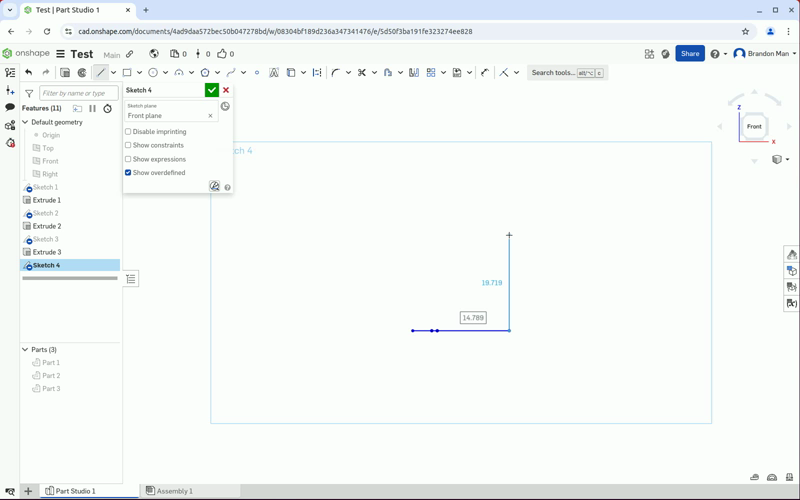
click(509, 234)
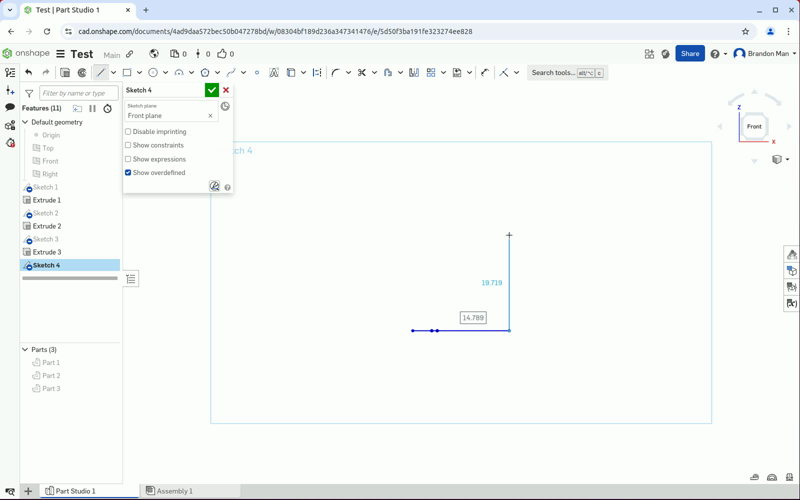
key_up(shift)
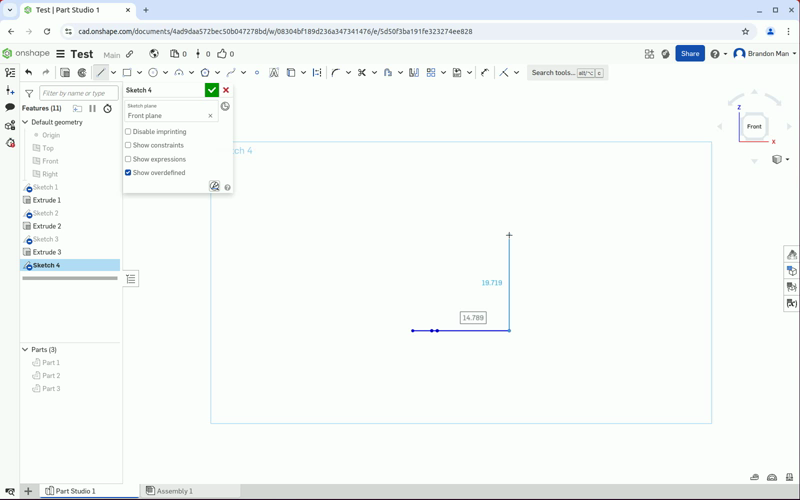
key_down(shift)
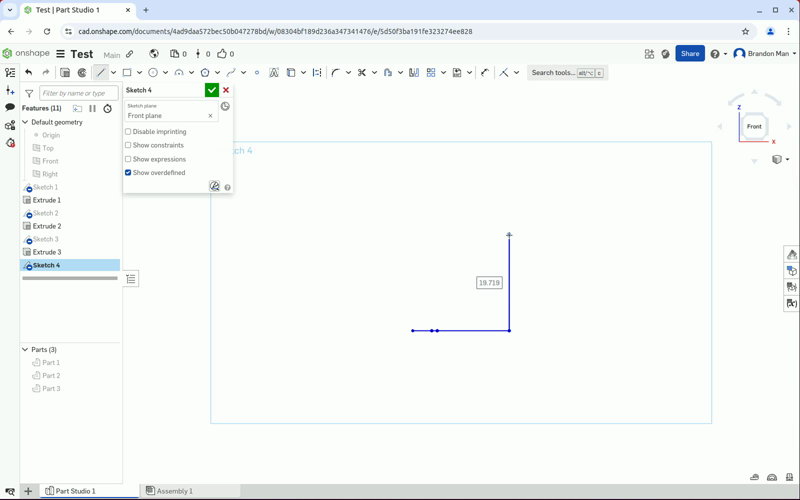
mouse_move(412, 234)
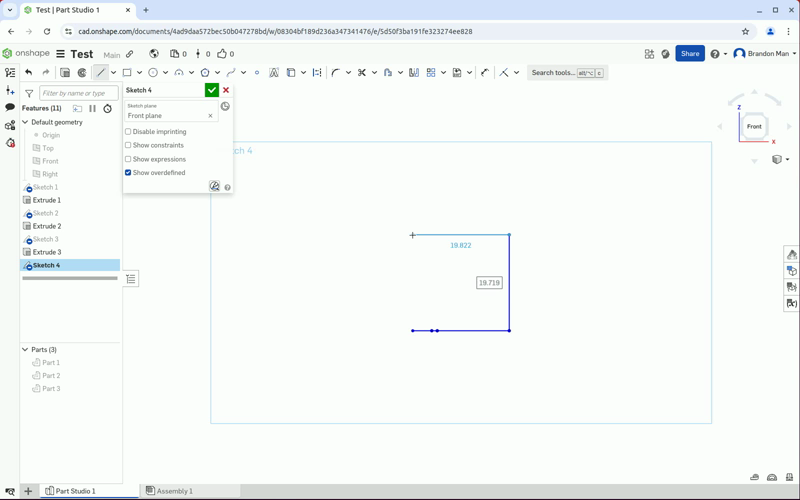
click(412, 234)
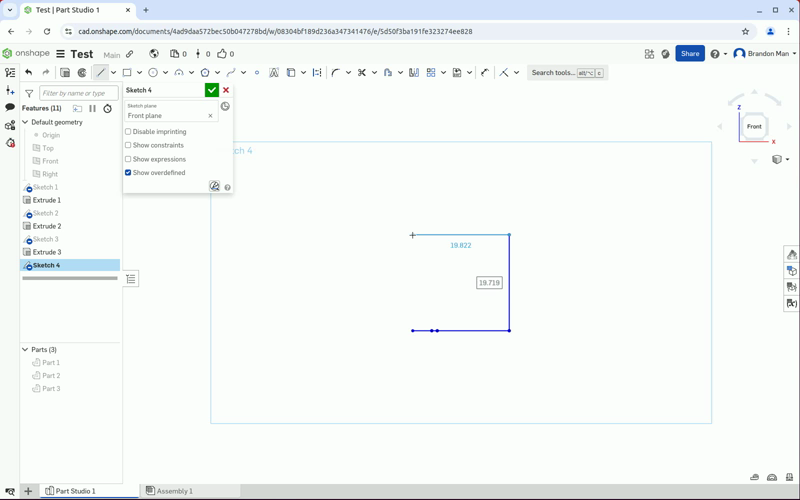
key_up(shift)
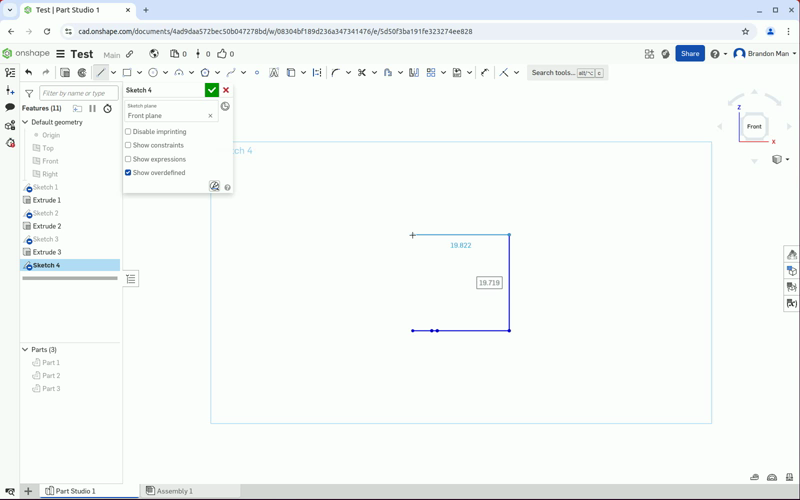
key_down(shift)
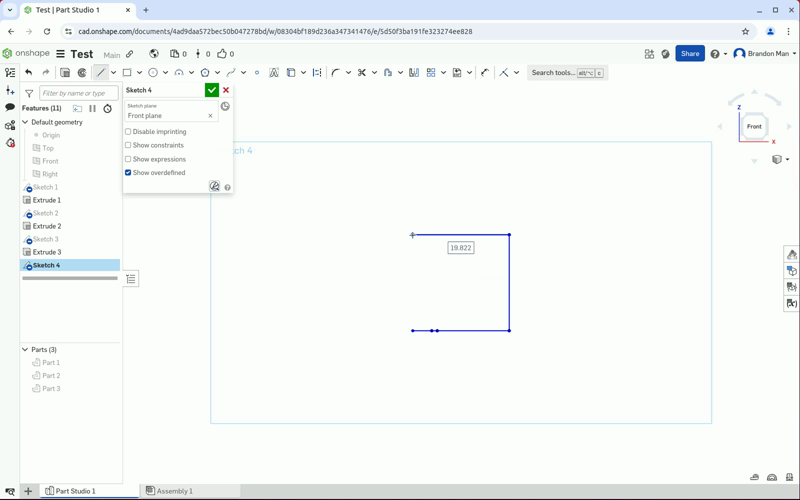
mouse_move(412, 330)
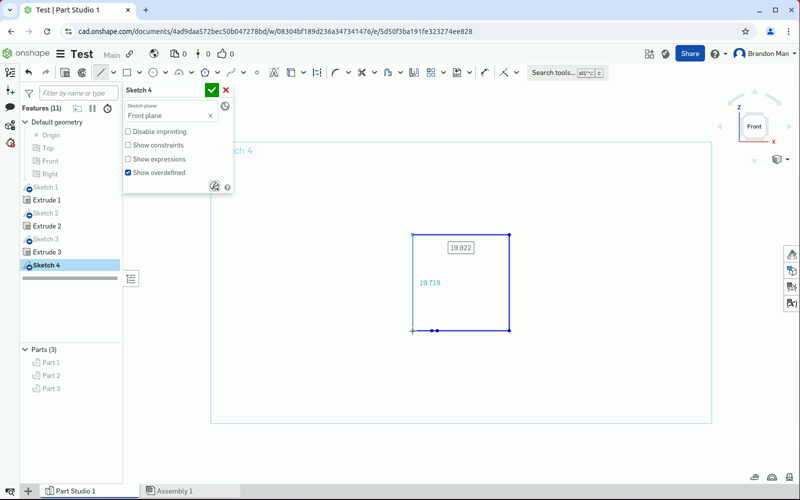
key_up(shift)
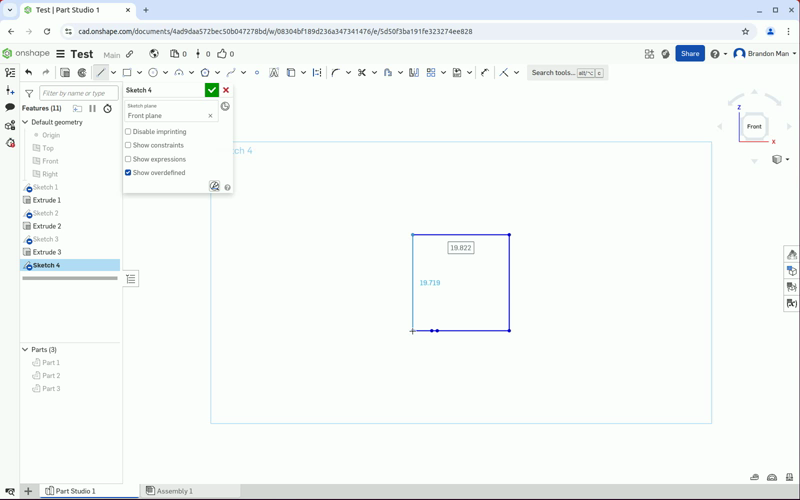
click(412, 330)
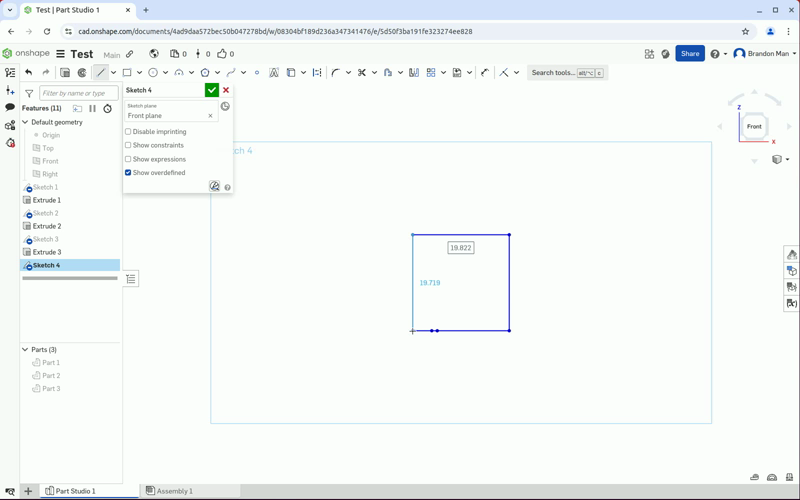
key(esc)
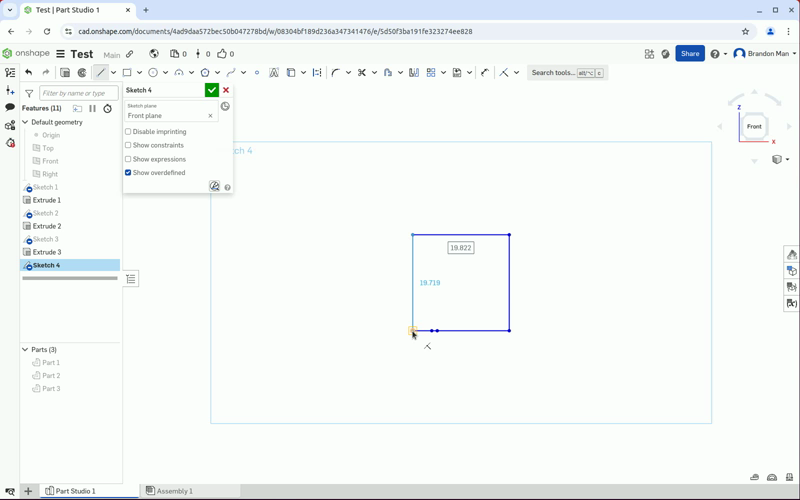
mouse_move(435, 294)
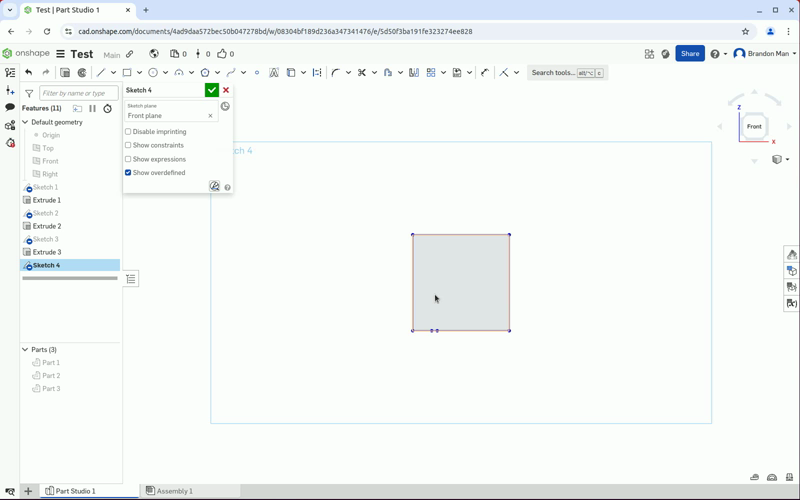
click(435, 294)
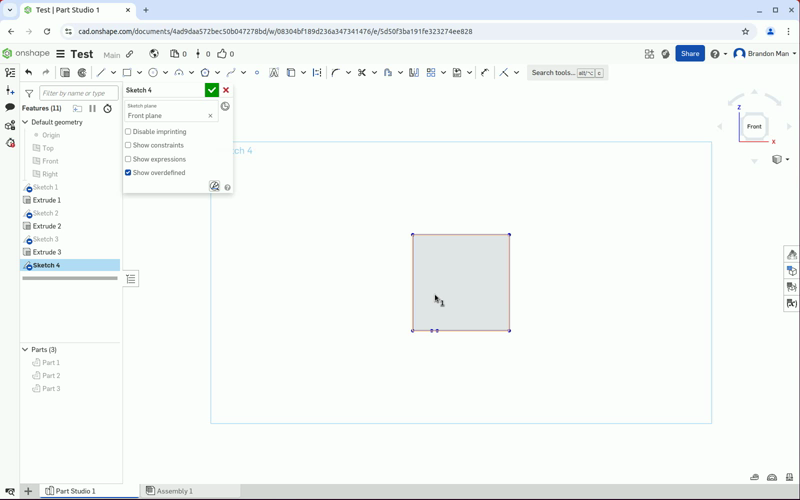
mouse_move(73, 352)
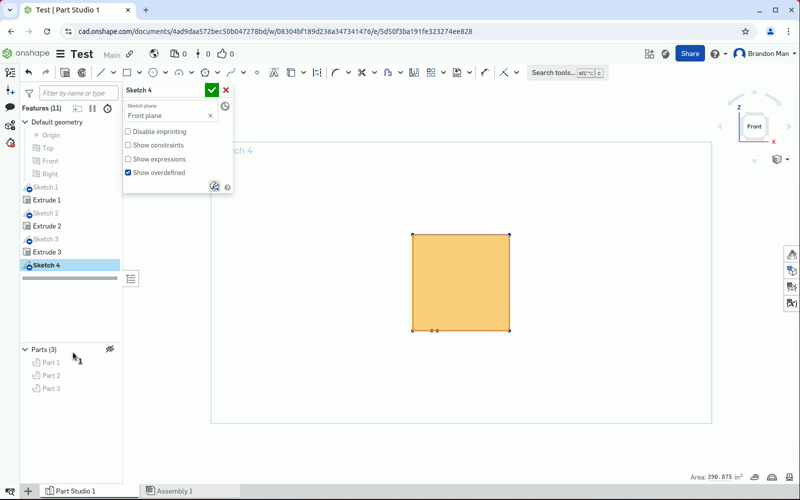
key(shift+y)
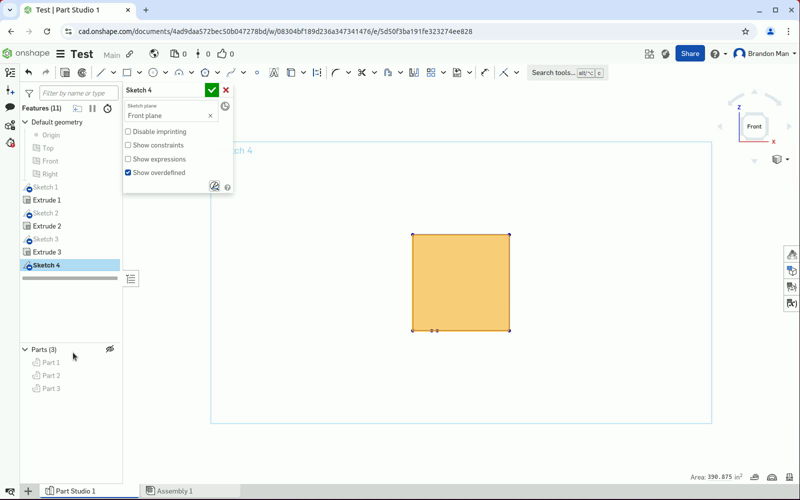
key(shift+e)
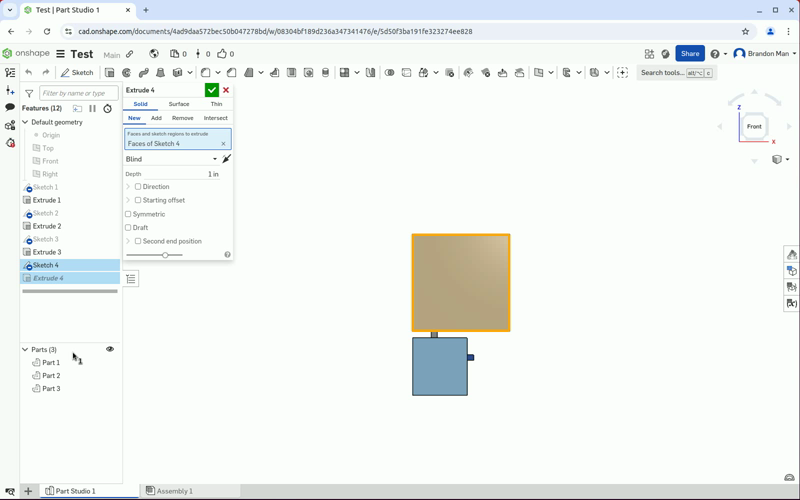
mouse_move(143, 106)
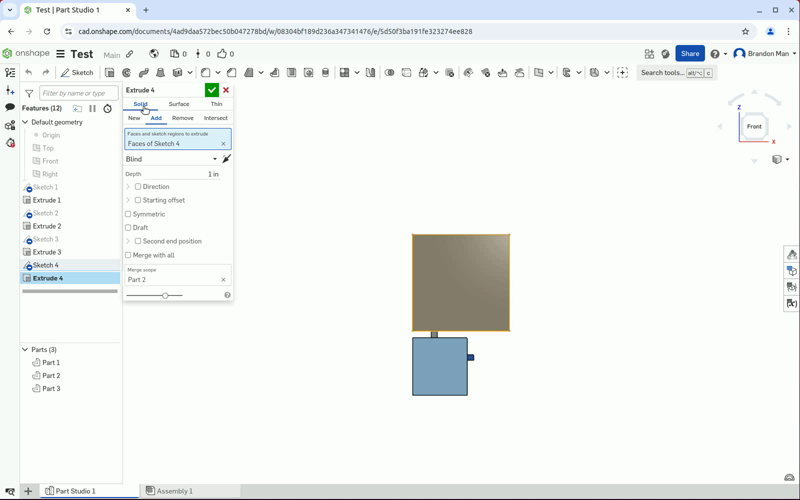
click(143, 106)
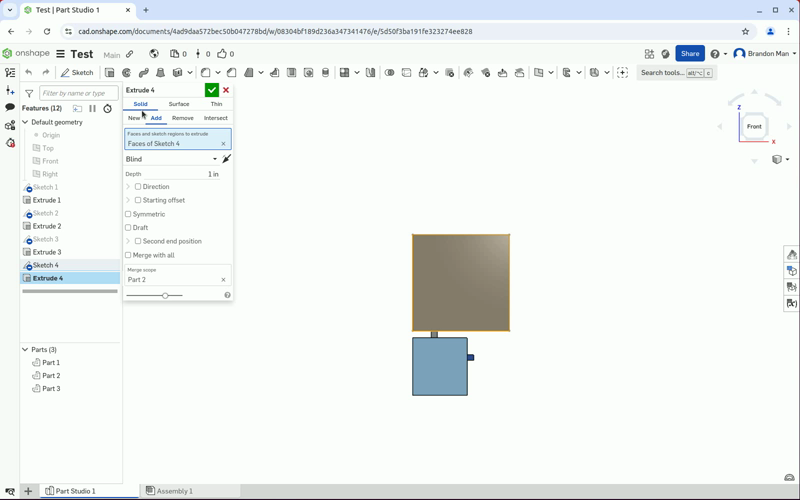
mouse_move(137, 120)
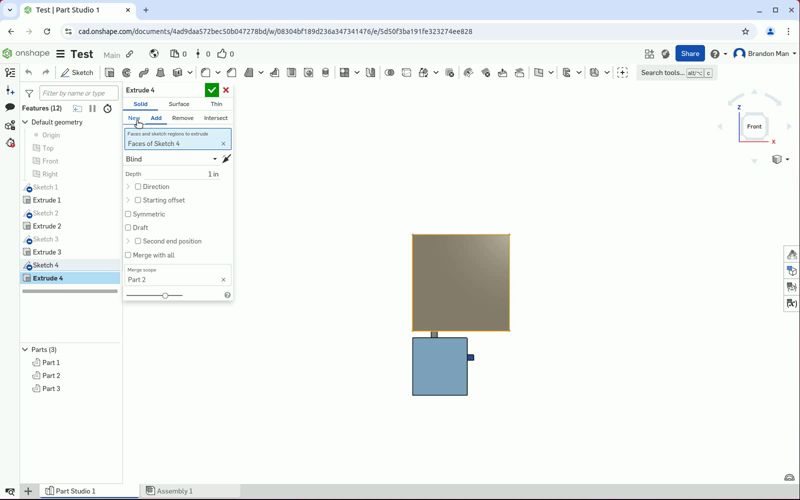
click(137, 120)
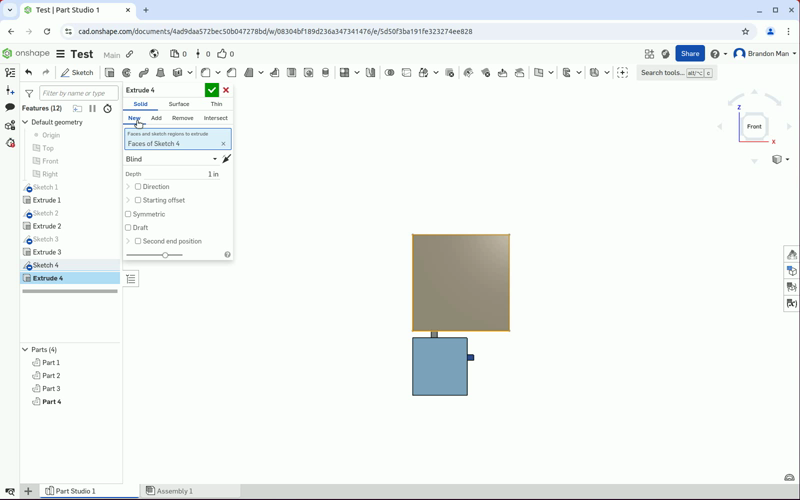
key(tab, 4)
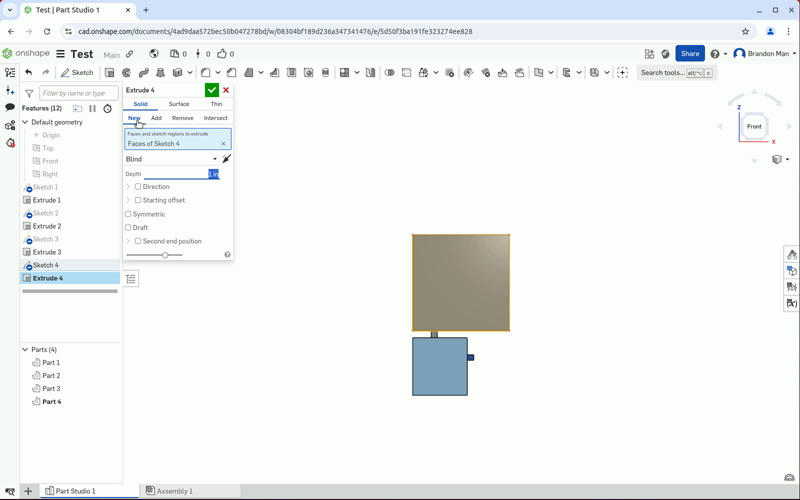
text(7.462)
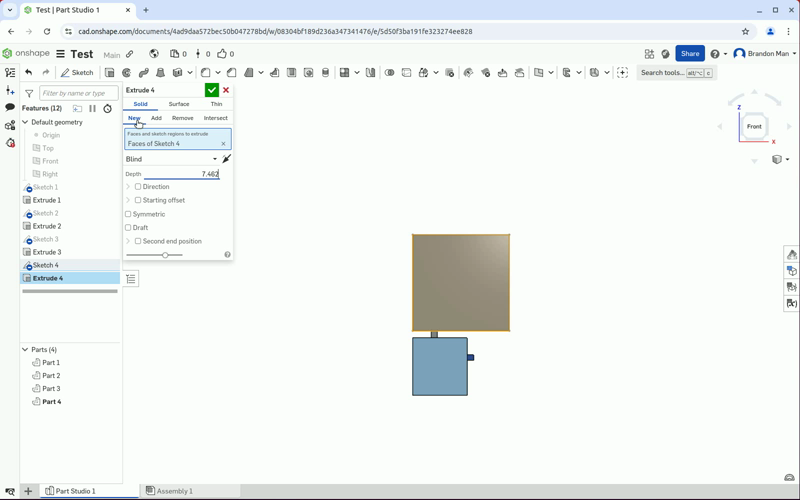
key(enter)
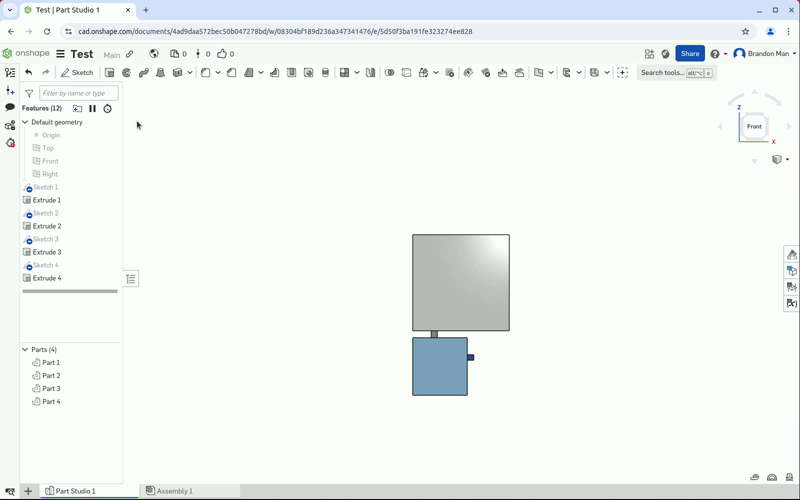
key(shift+h)
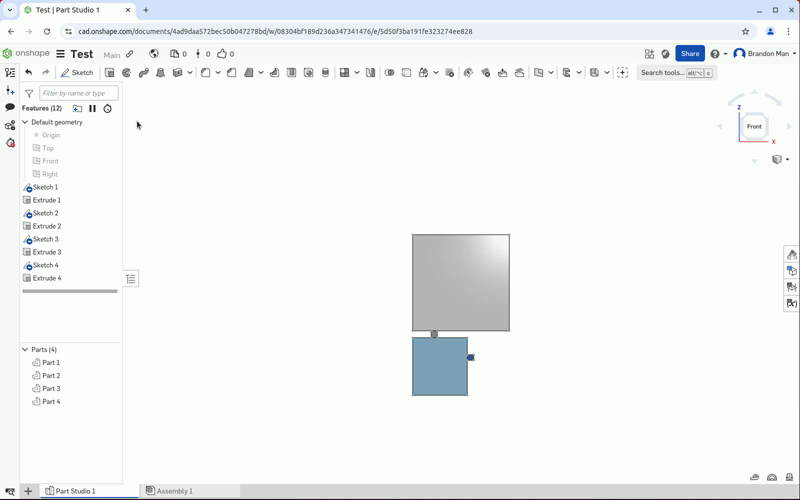
key(shift+h)
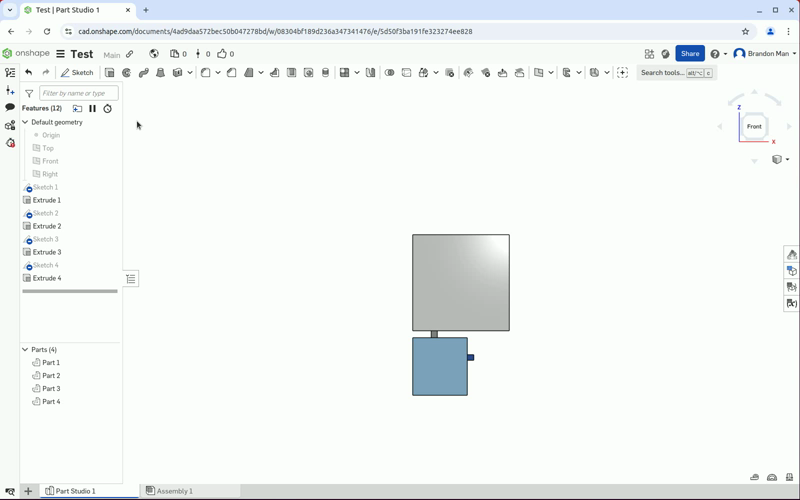
mouse_move(73, 189)
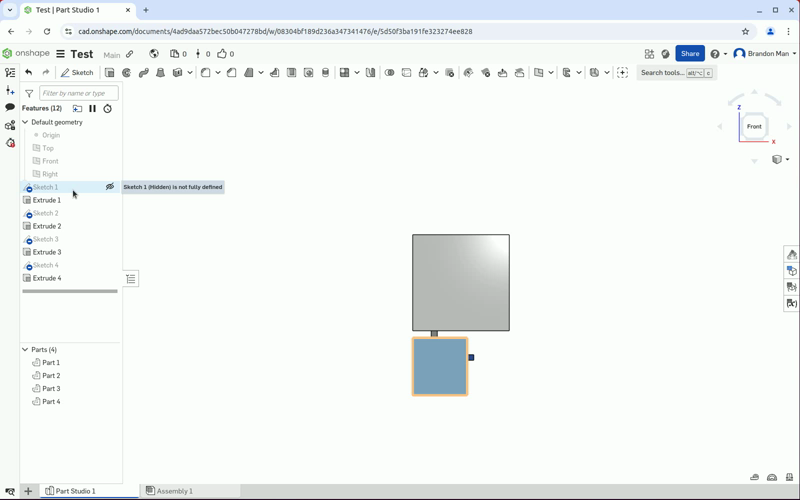
click(73, 189)
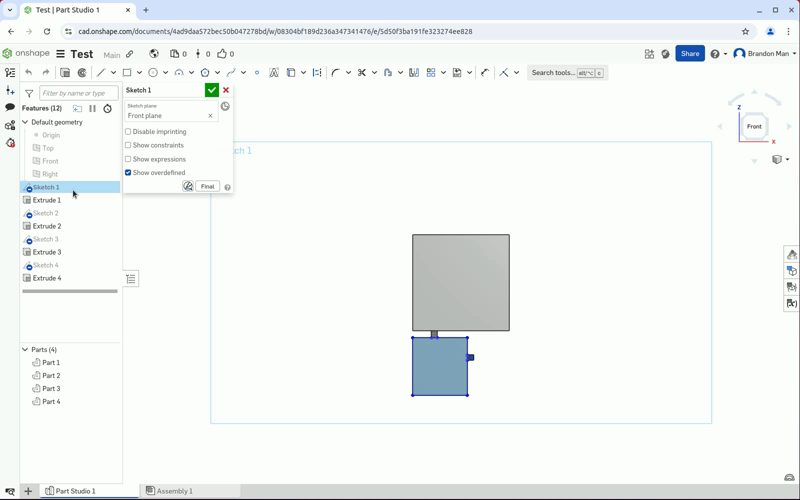
mouse_move(229, 92)
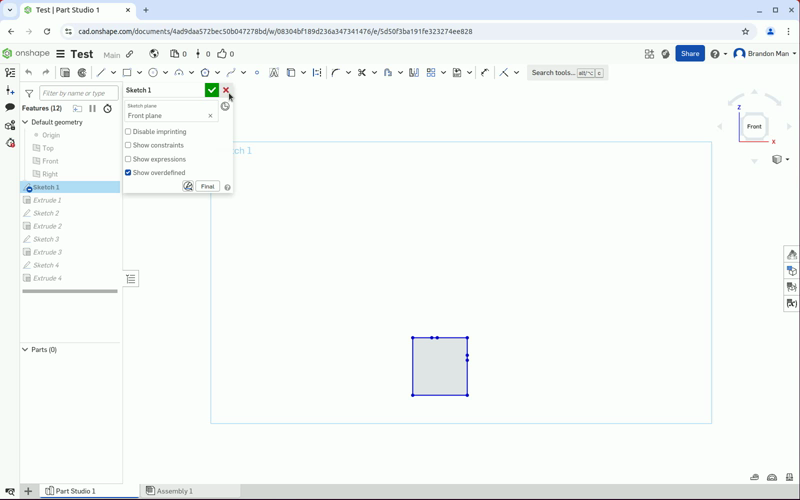
click(229, 92)
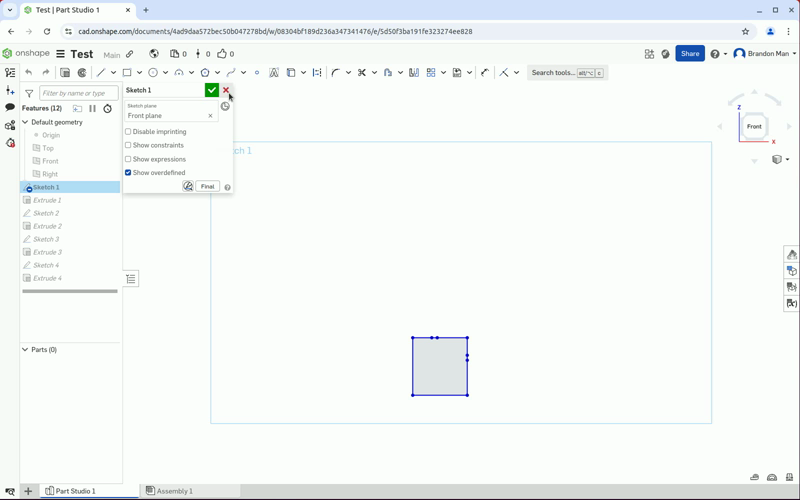
key(shift+s)
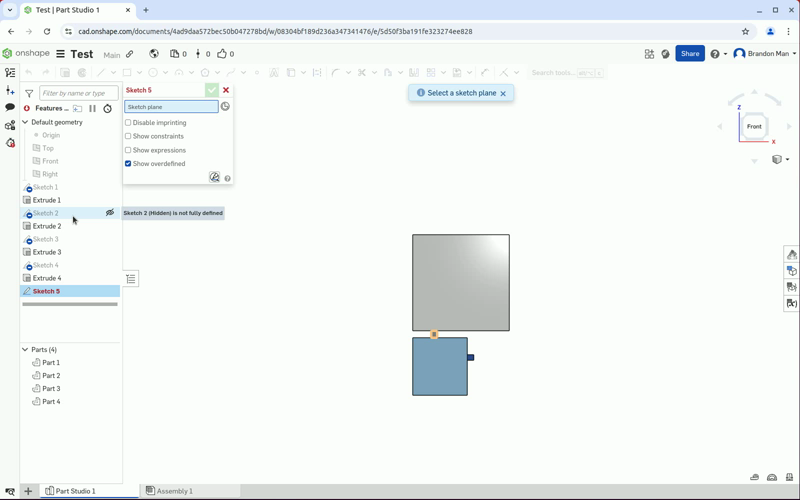
scroll(3)
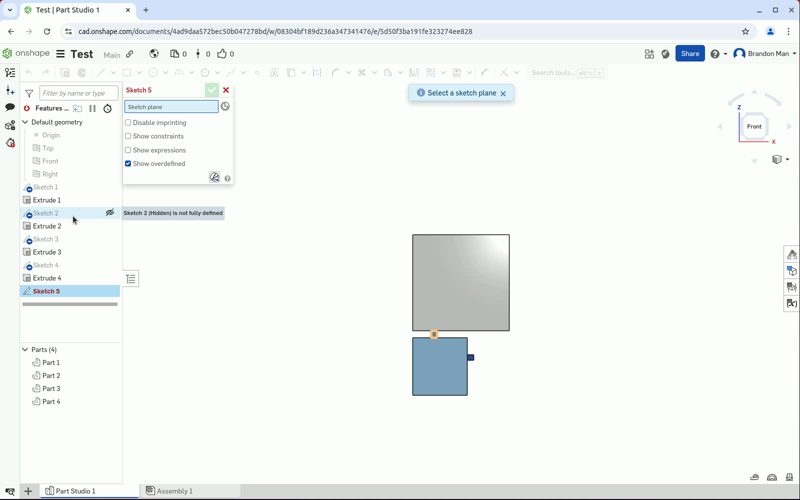
mouse_move(73, 163)
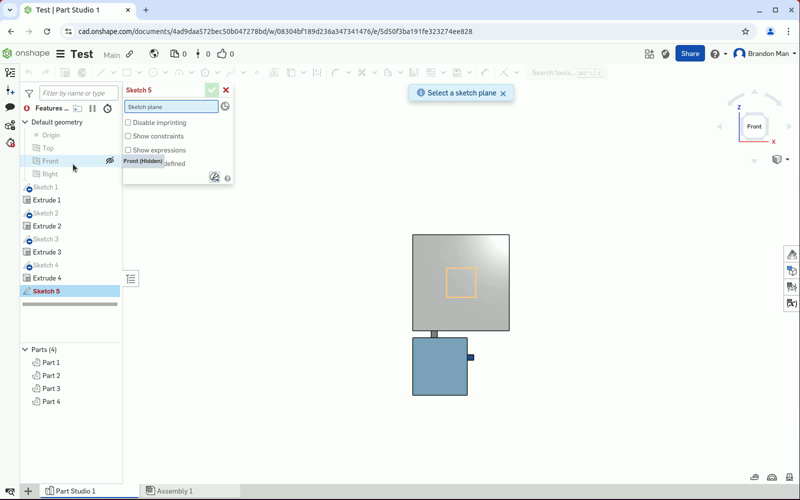
click(73, 163)
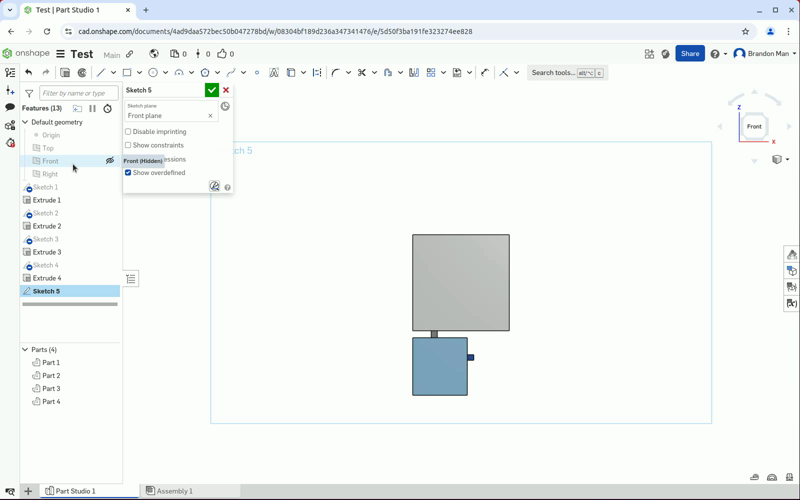
mouse_move(73, 352)
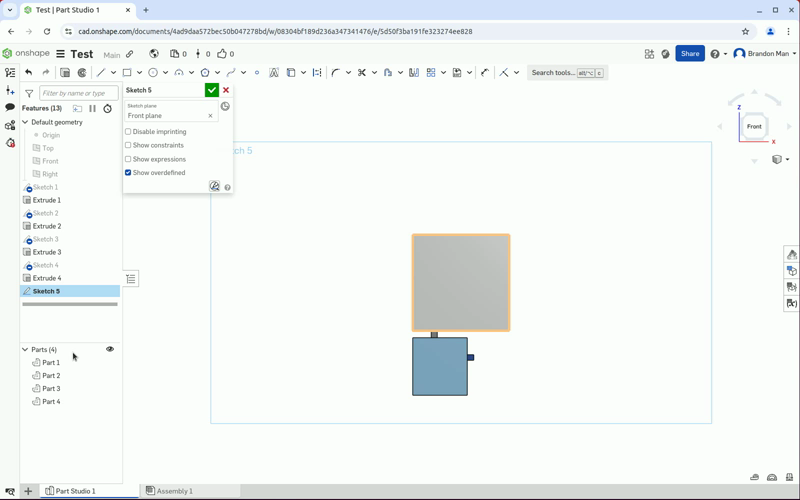
key(y)
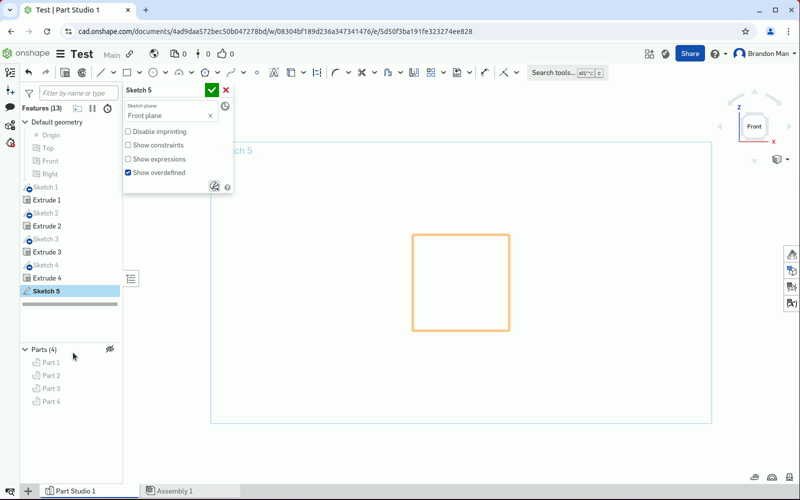
key(l)
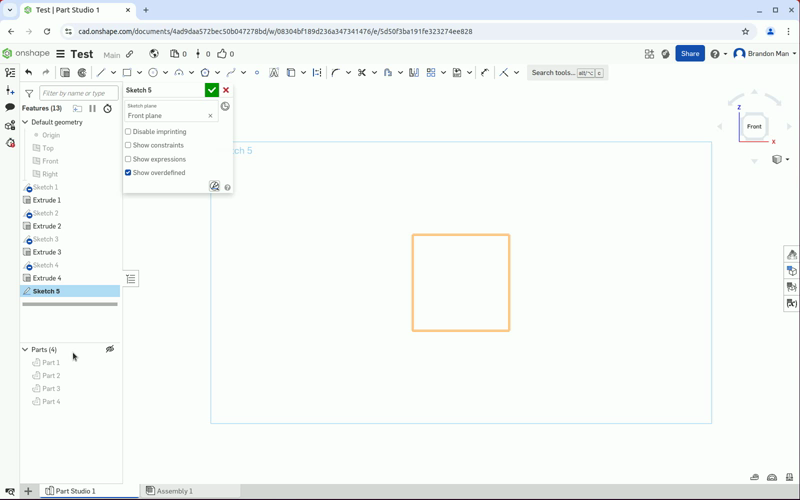
key_down(shift)
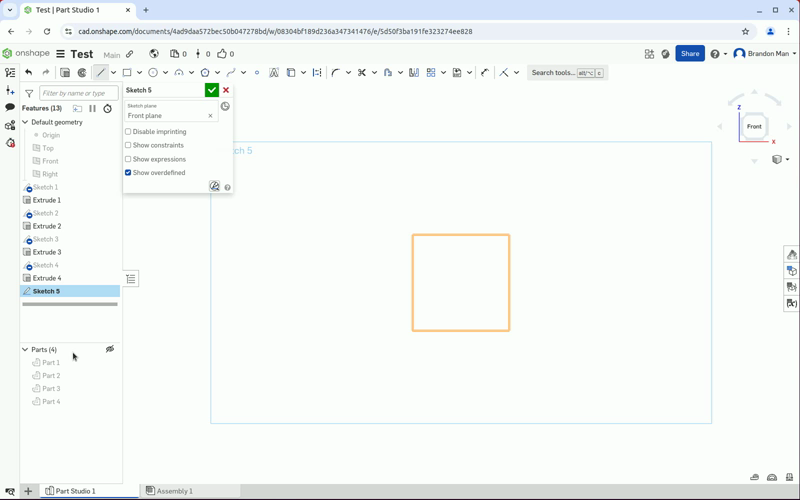
mouse_move(473, 368)
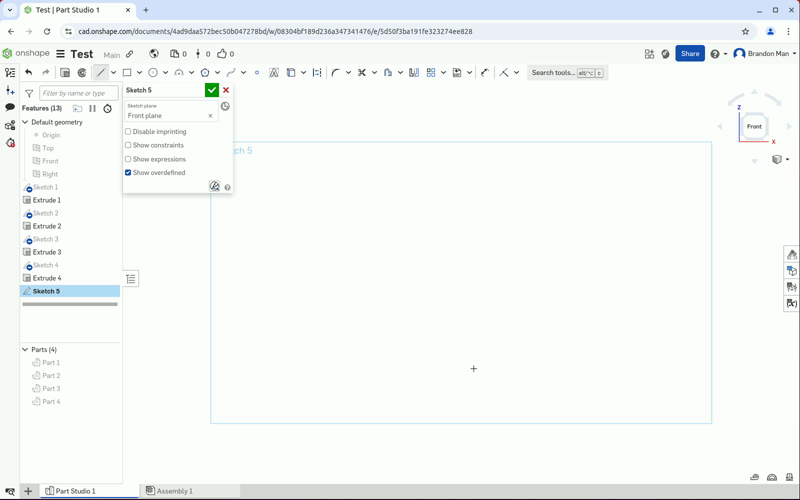
click(473, 368)
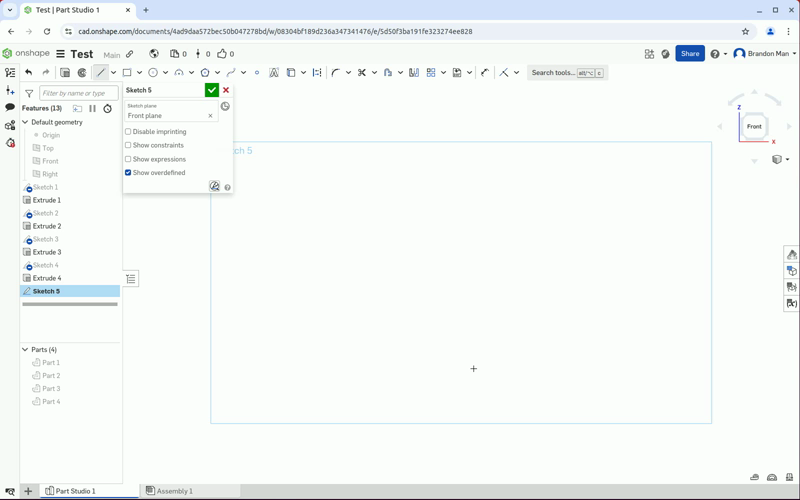
key_up(shift)
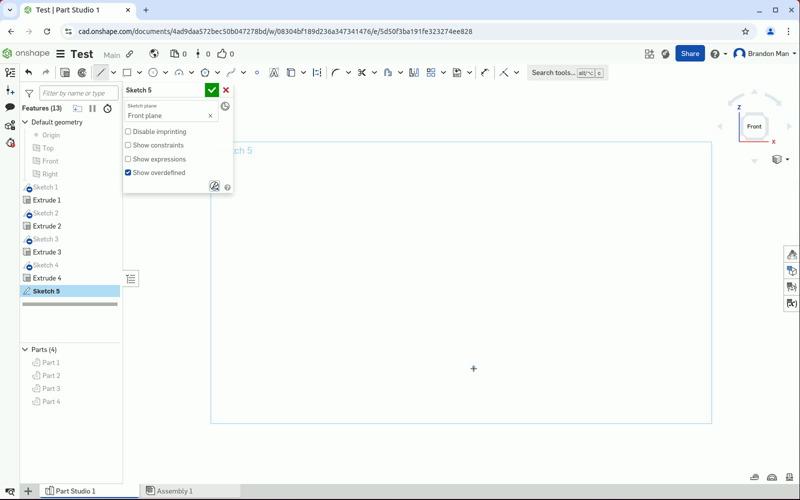
key_down(shift)
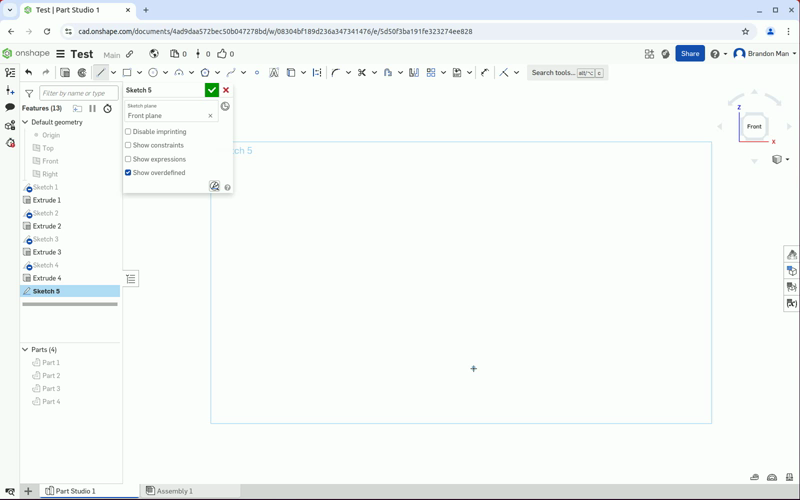
mouse_move(503, 368)
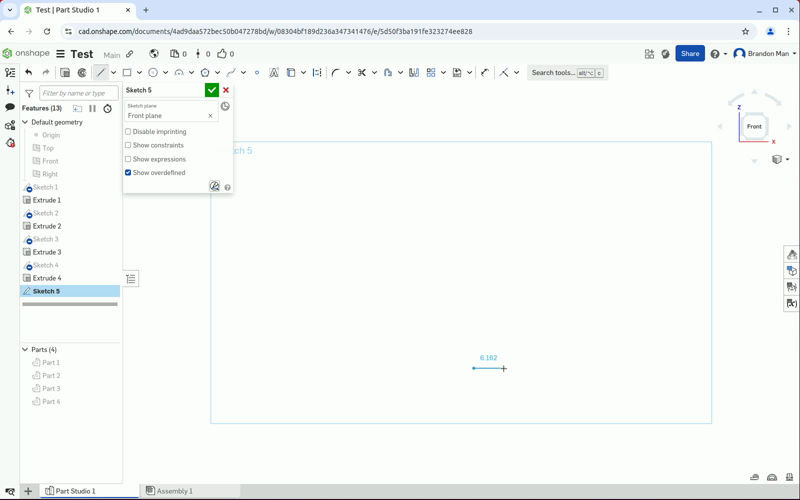
mouse_move(516, 368)
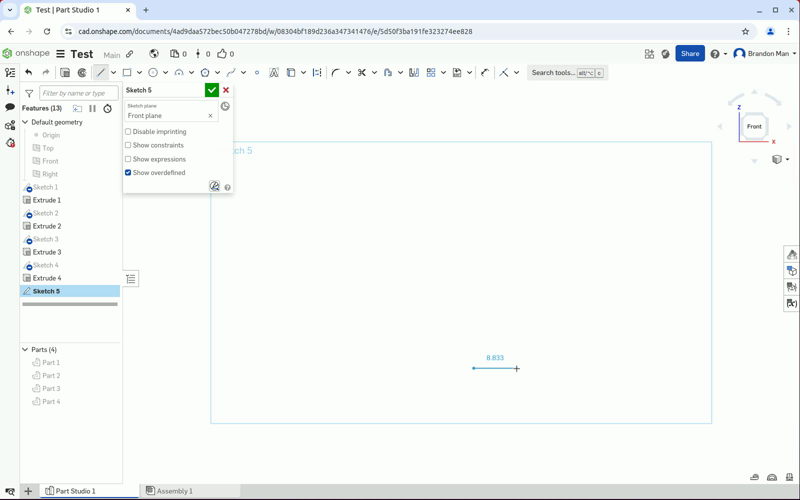
click(516, 368)
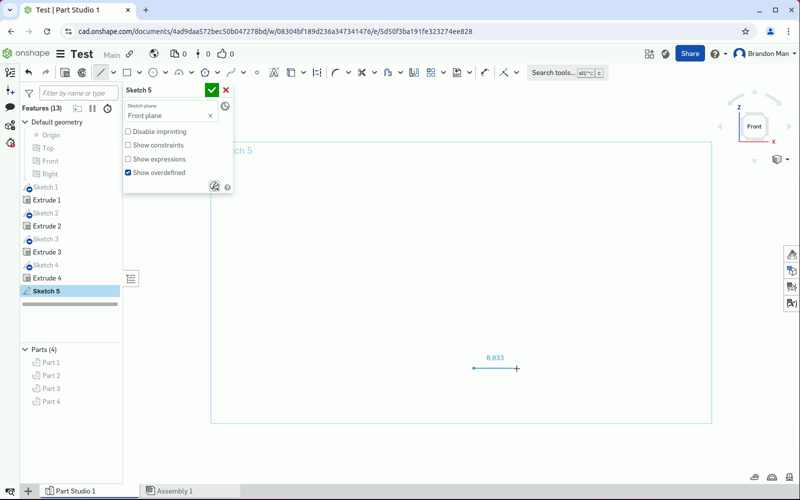
key_up(shift)
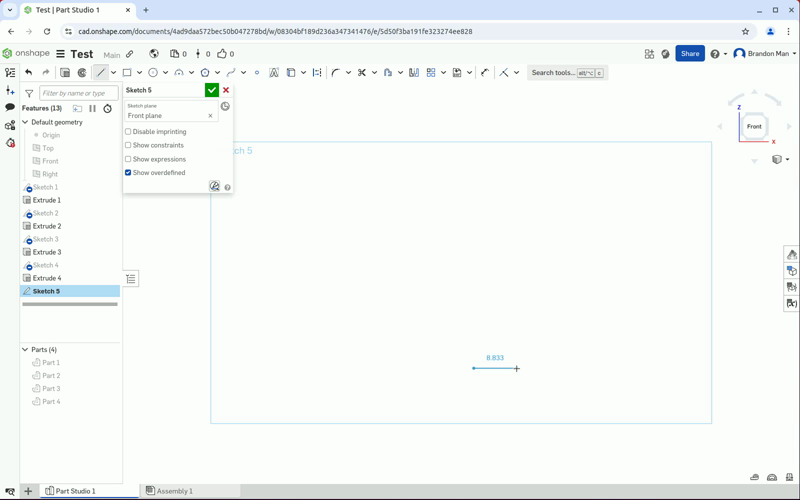
key_down(shift)
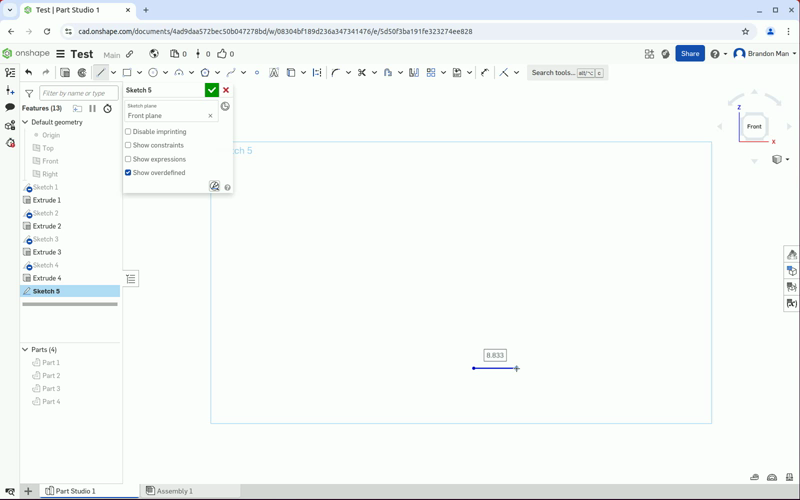
mouse_move(546, 368)
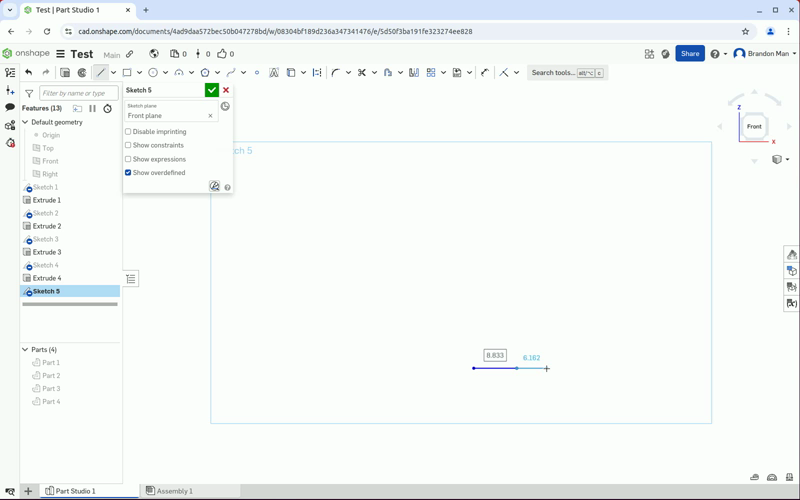
mouse_move(516, 337)
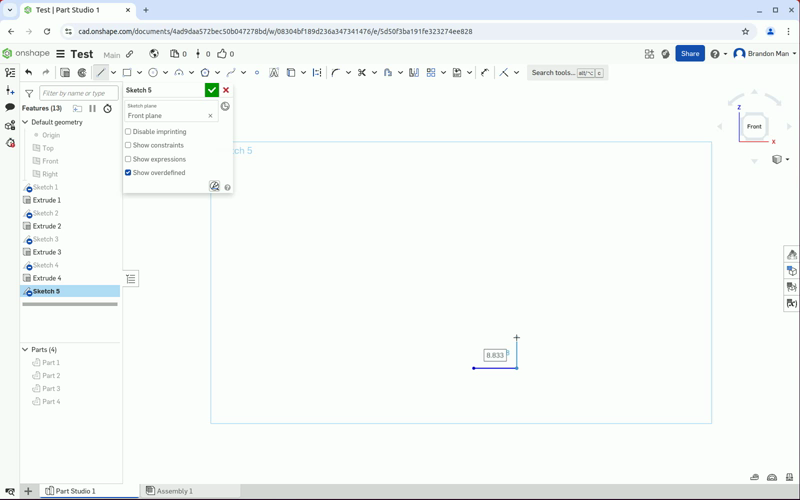
click(516, 337)
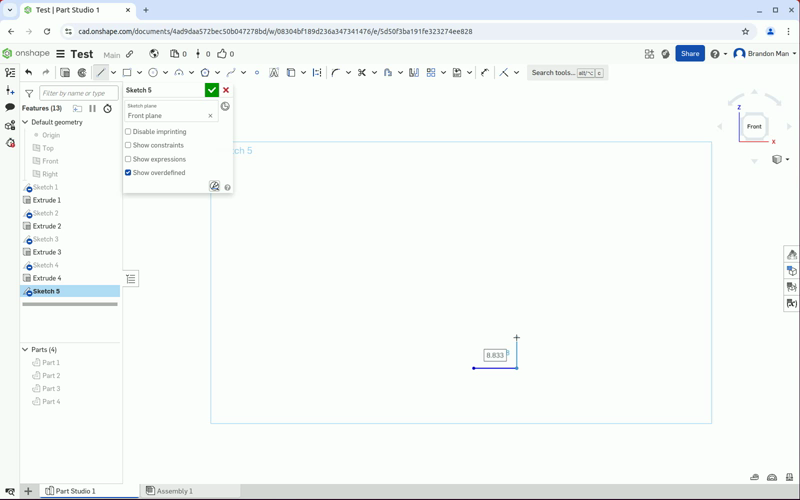
key_up(shift)
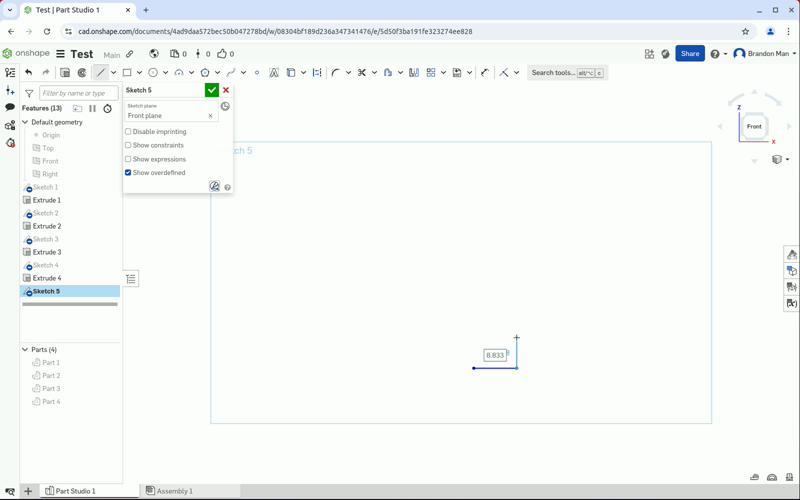
key_down(shift)
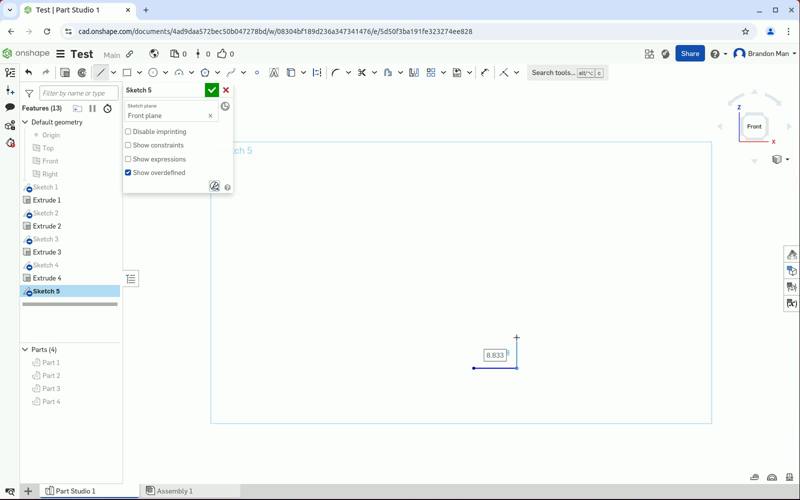
mouse_move(546, 337)
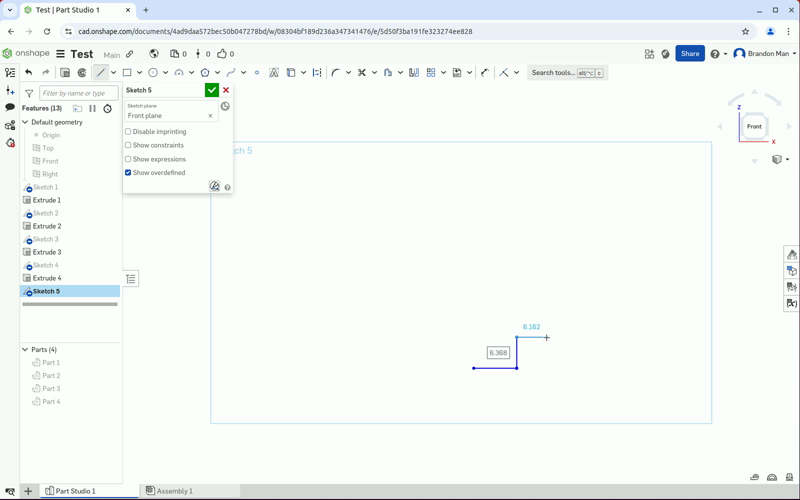
mouse_move(473, 337)
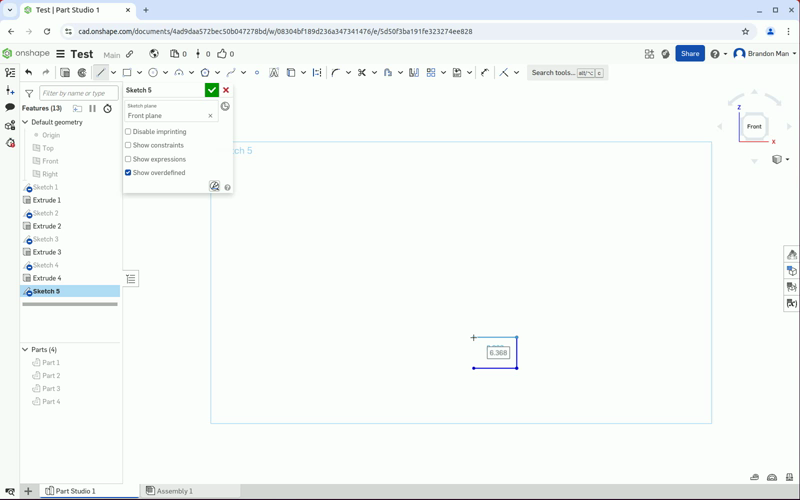
click(473, 337)
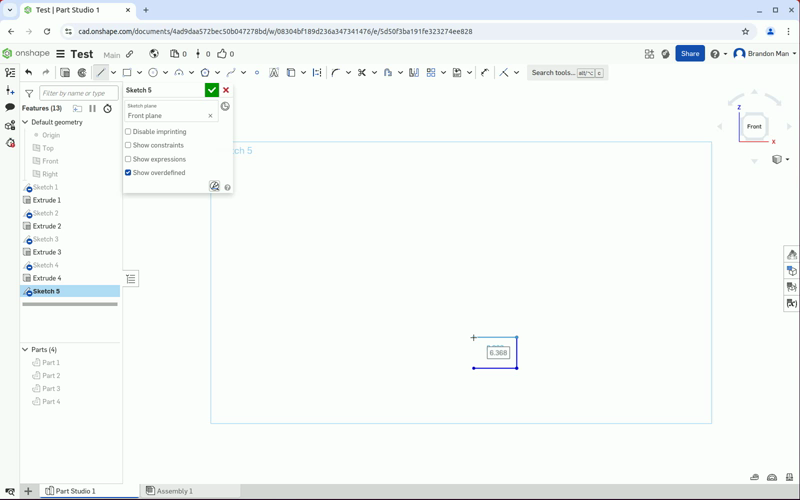
key_up(shift)
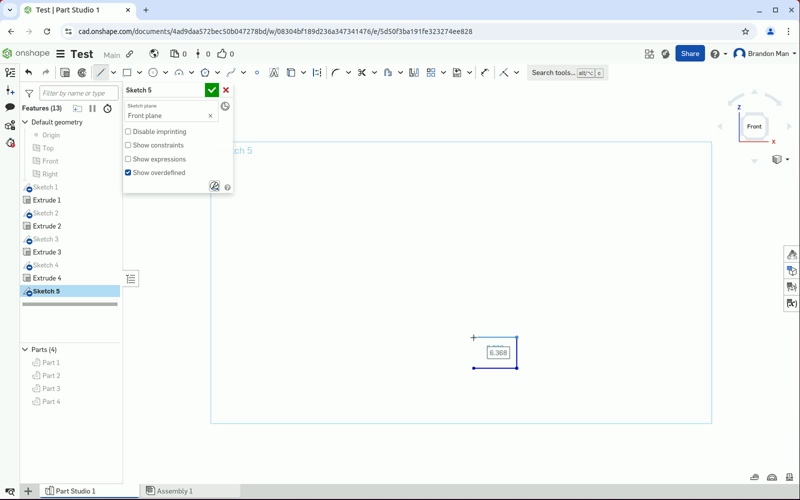
key_down(shift)
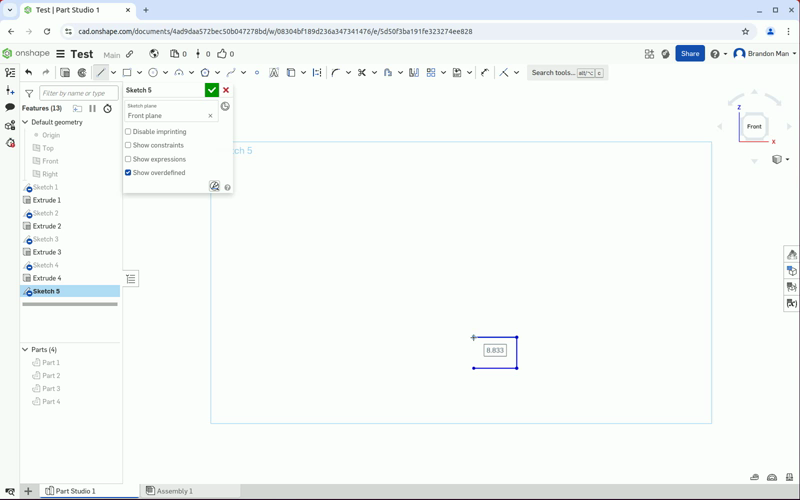
mouse_move(503, 337)
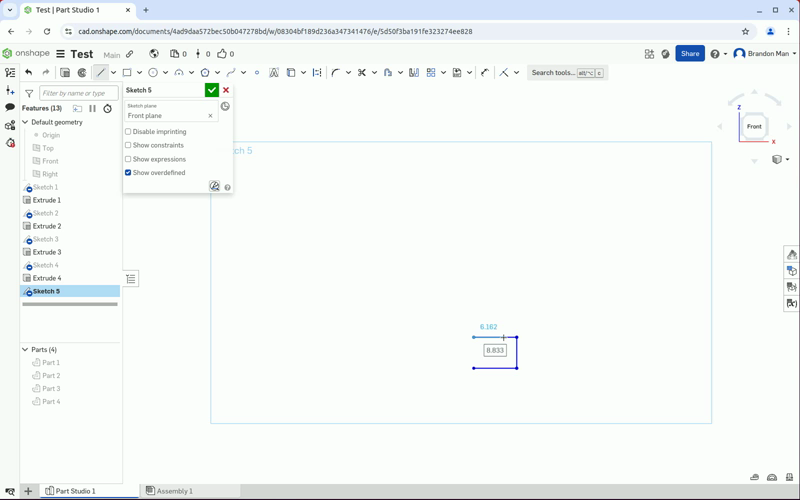
mouse_move(473, 355)
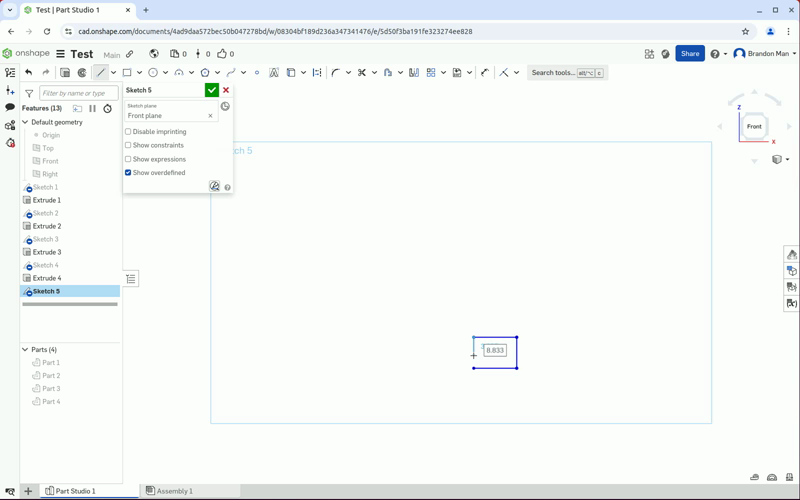
click(473, 355)
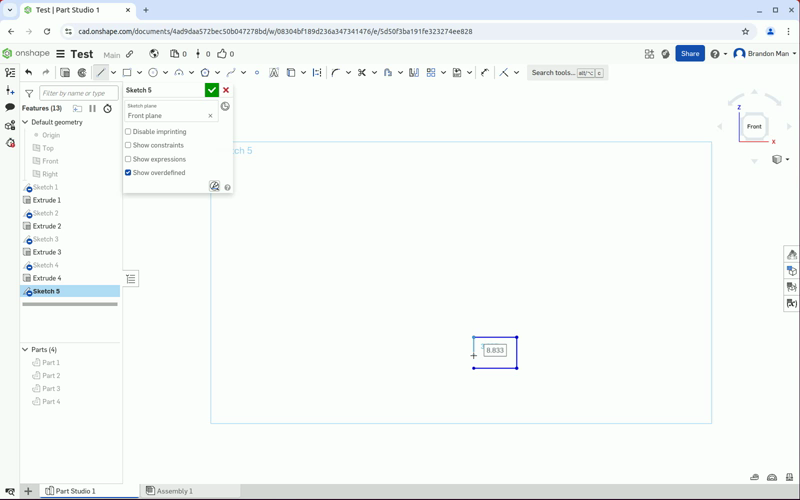
key_up(shift)
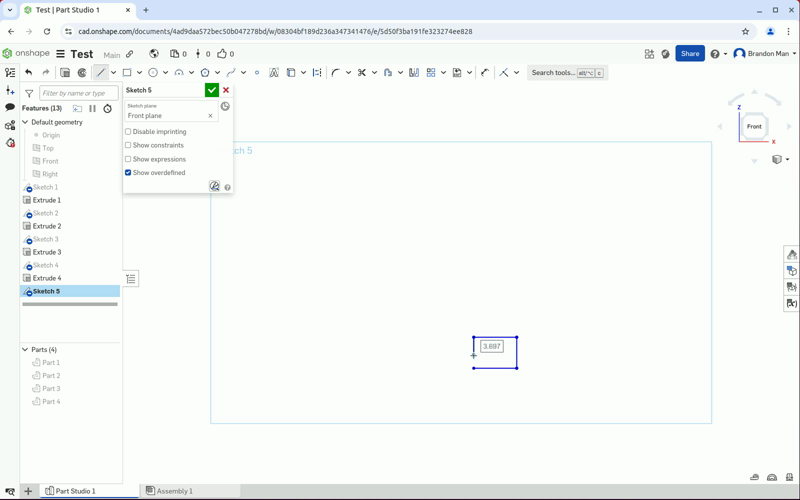
key_down(shift)
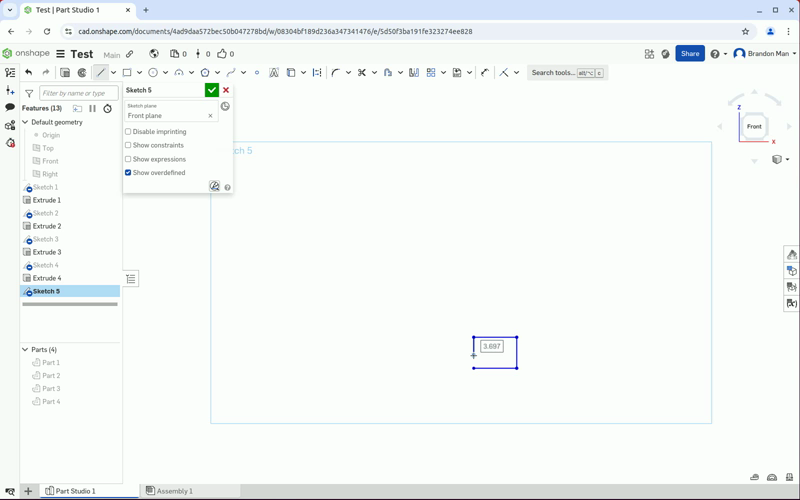
mouse_move(503, 355)
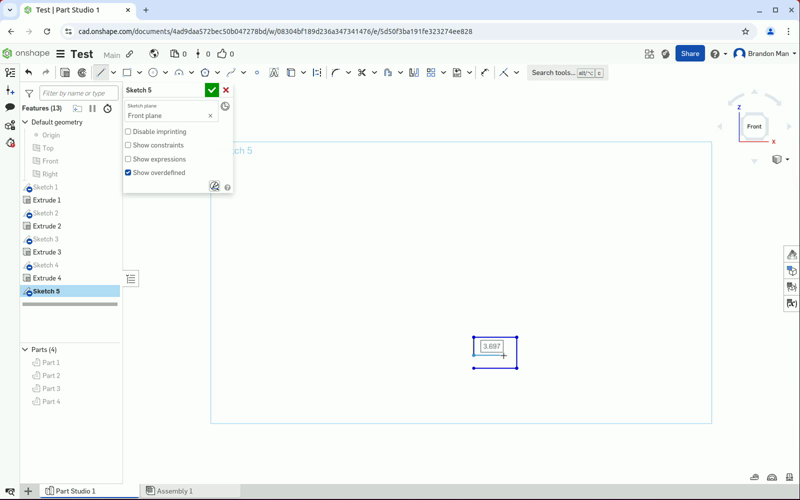
mouse_move(473, 359)
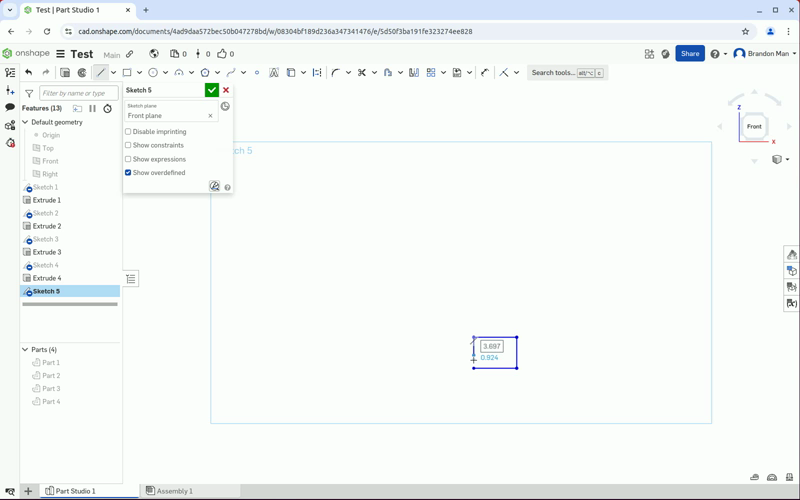
scroll(6)
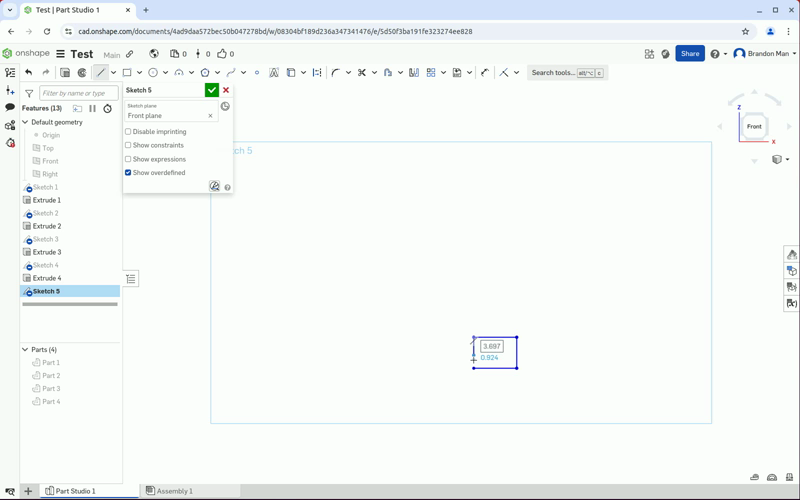
scroll(6)
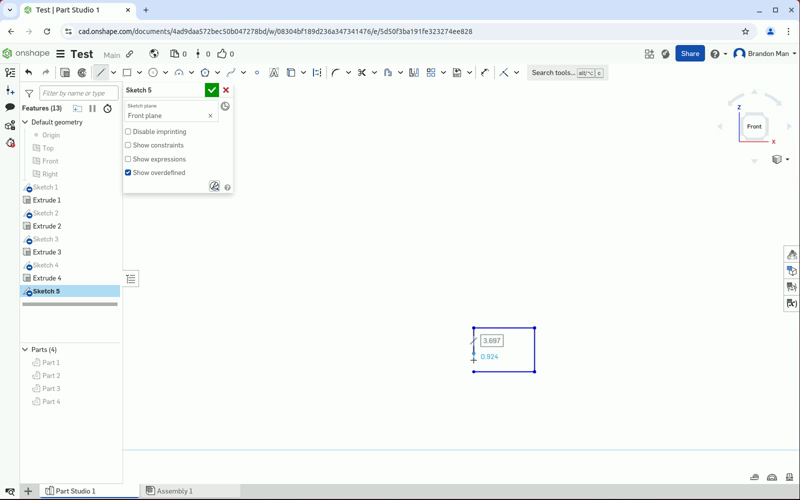
scroll(6)
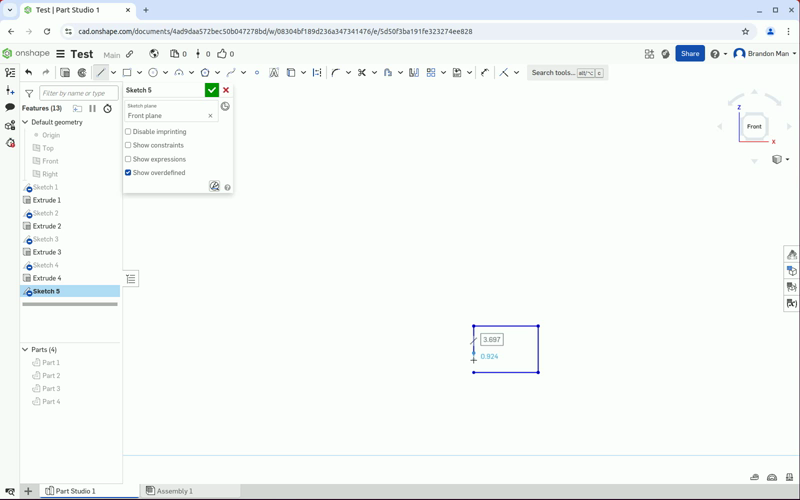
scroll(6)
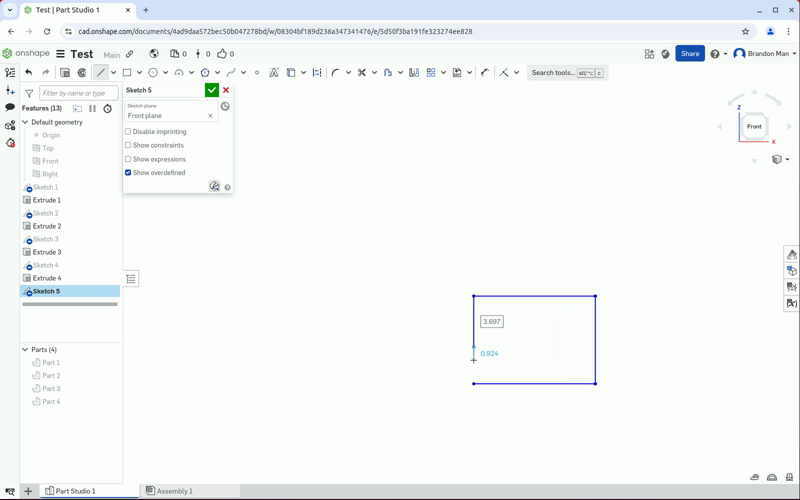
scroll(6)
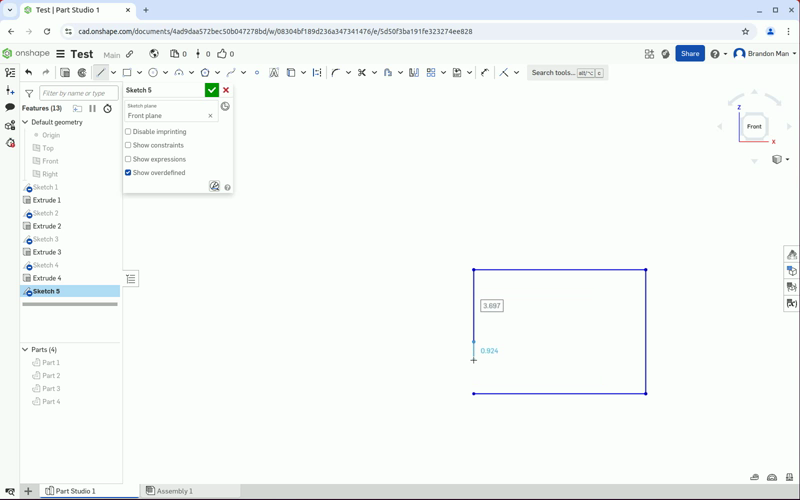
scroll(6)
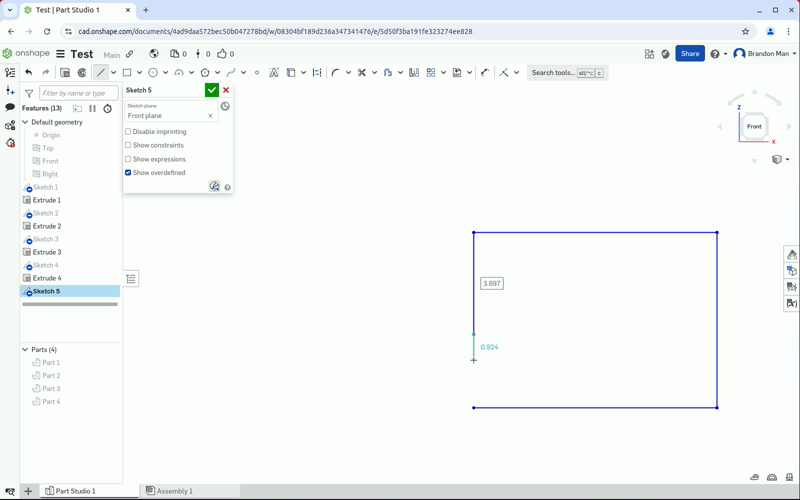
scroll(6)
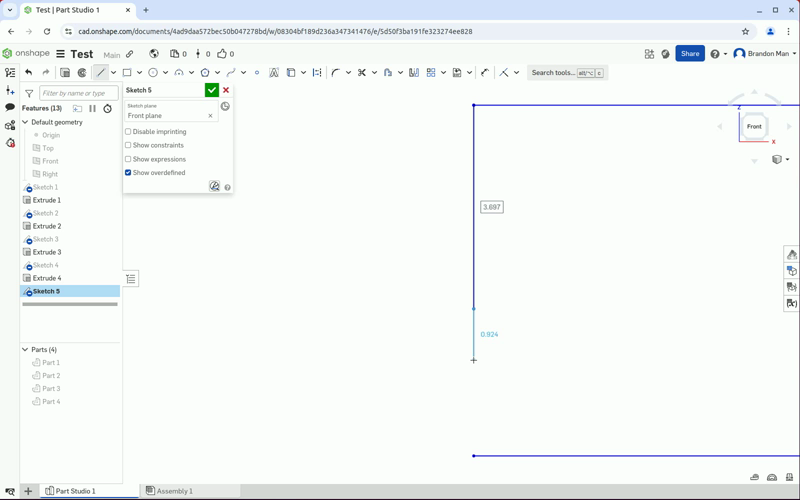
click(473, 359)
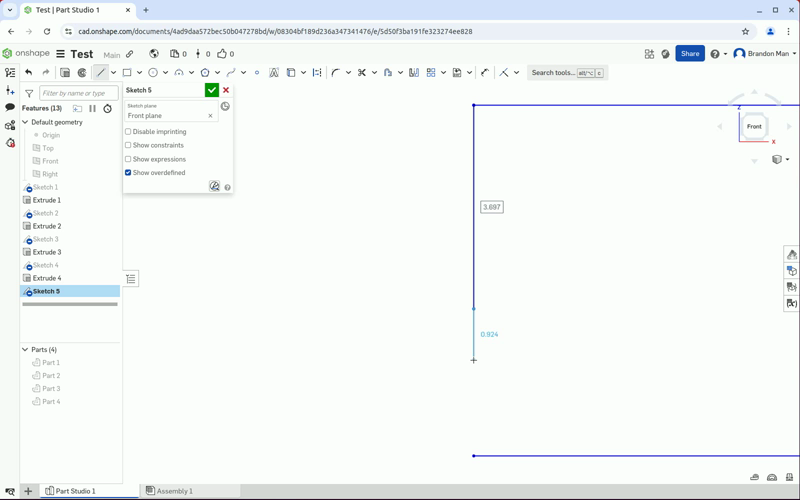
scroll(-6)
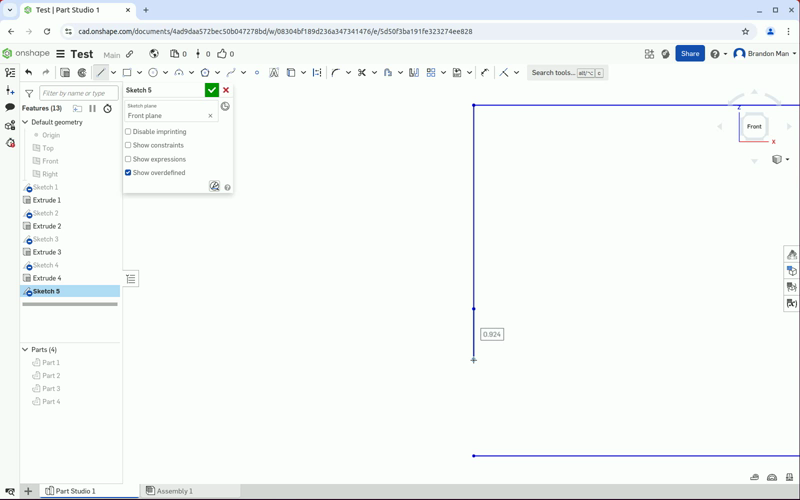
scroll(-6)
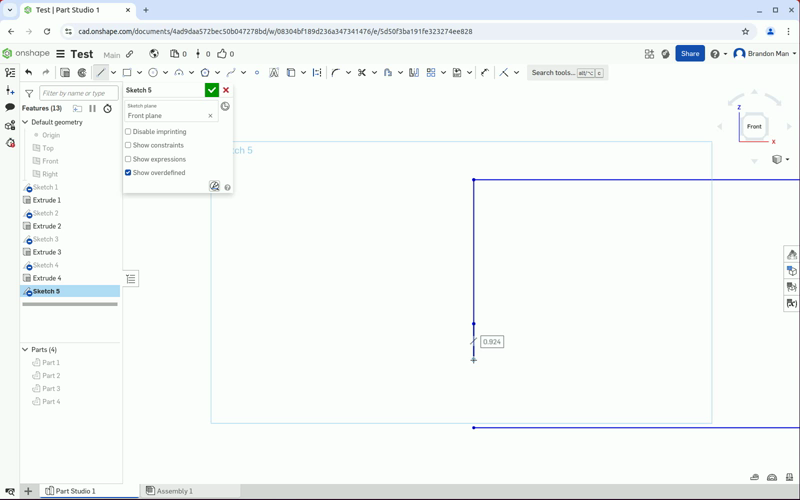
scroll(-6)
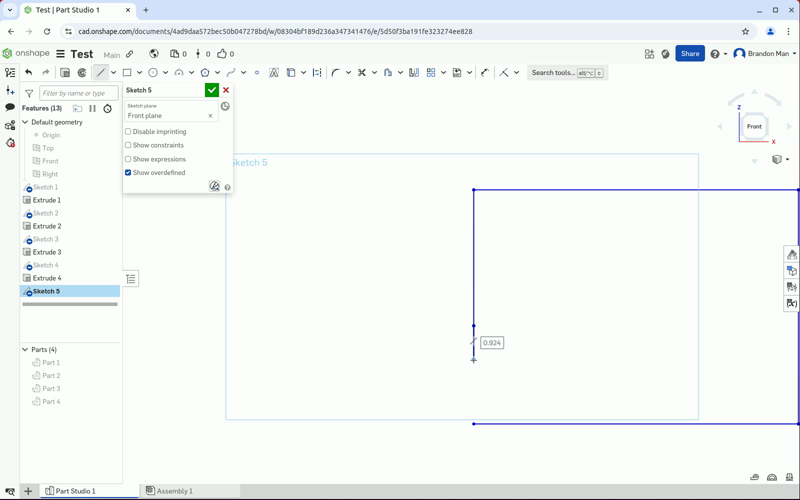
scroll(-6)
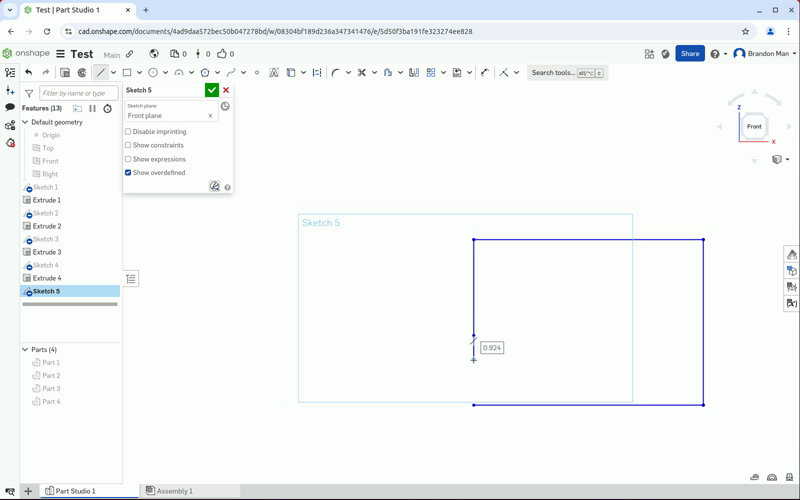
scroll(-6)
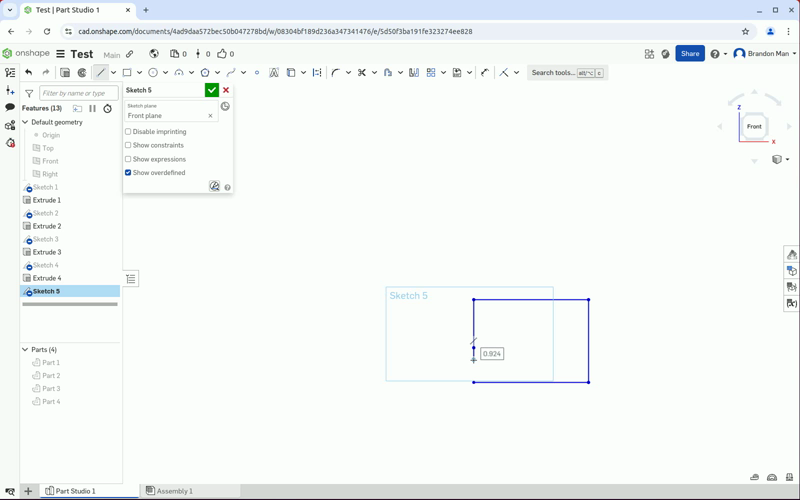
scroll(-6)
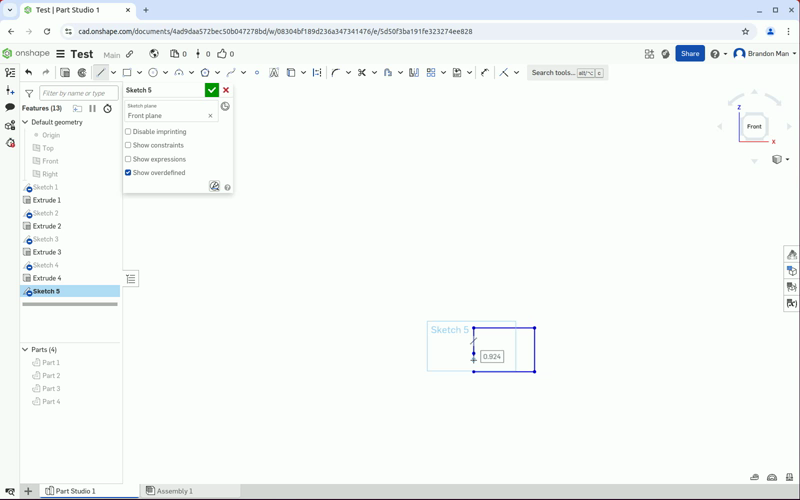
scroll(-6)
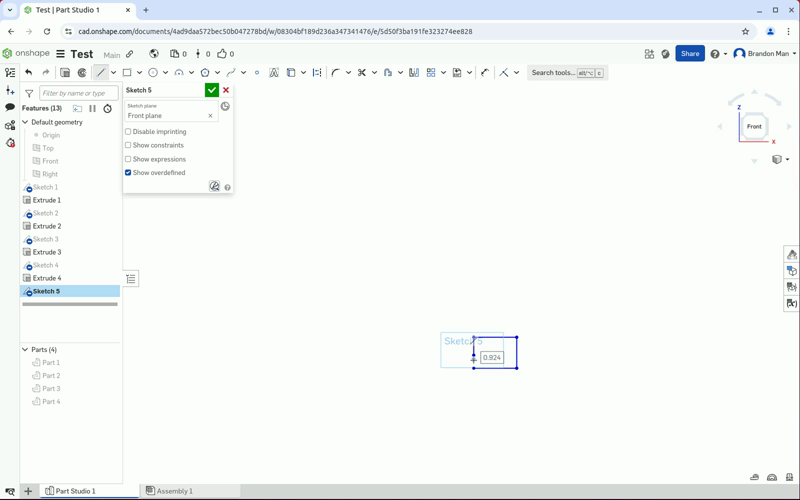
key_up(shift)
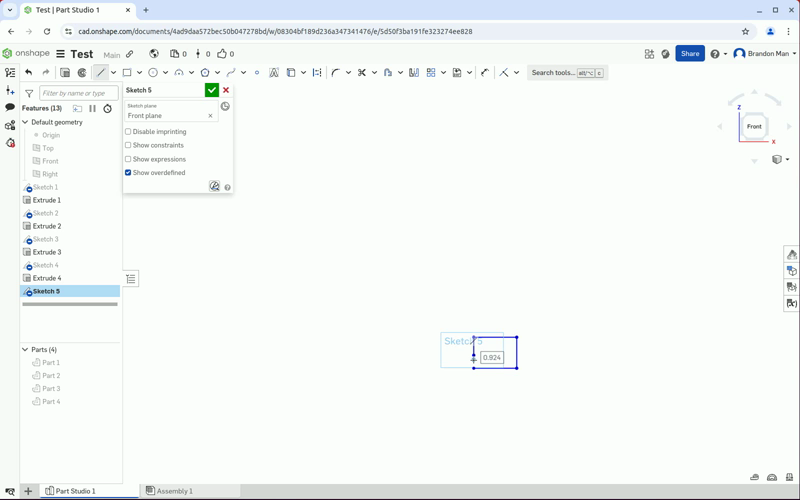
mouse_move(503, 359)
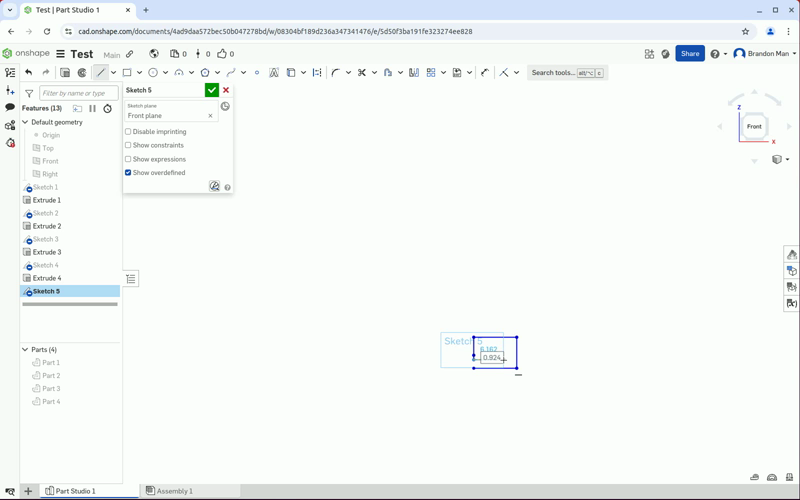
key_down(shift)
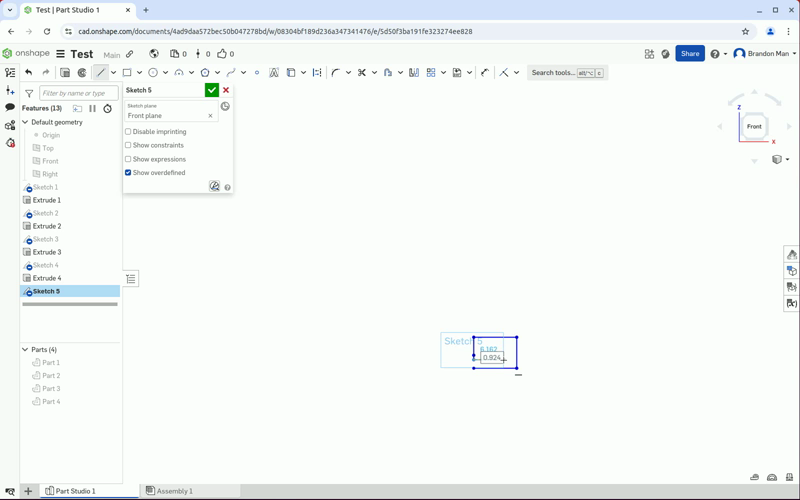
mouse_move(473, 368)
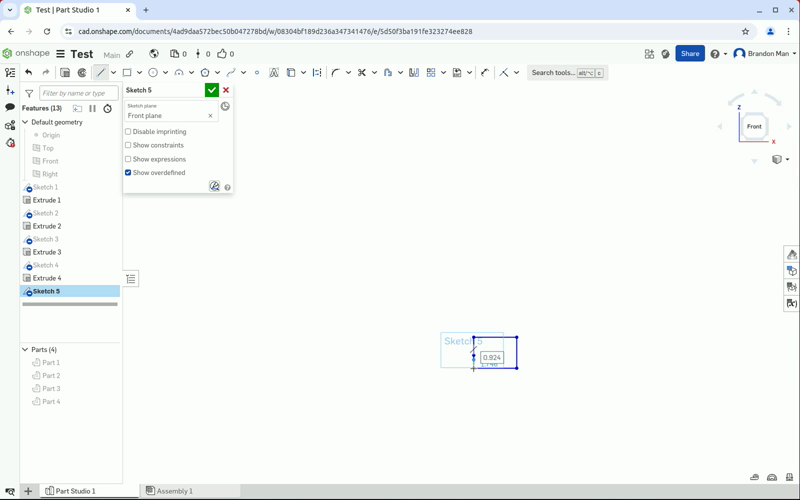
key_up(shift)
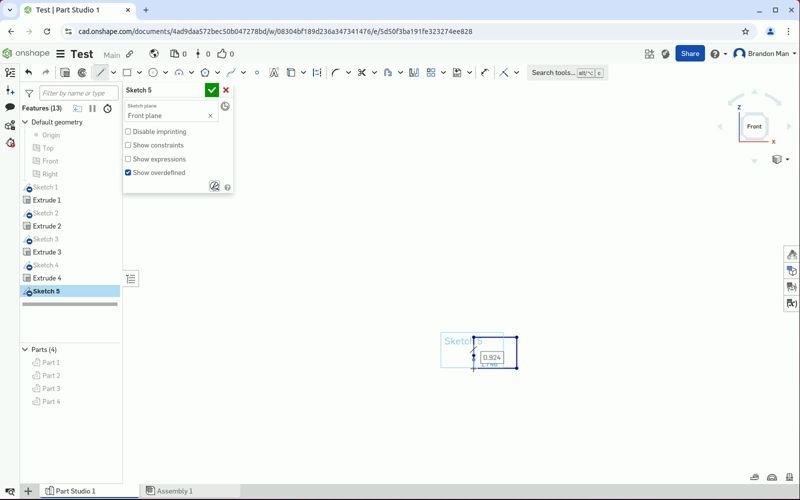
click(473, 368)
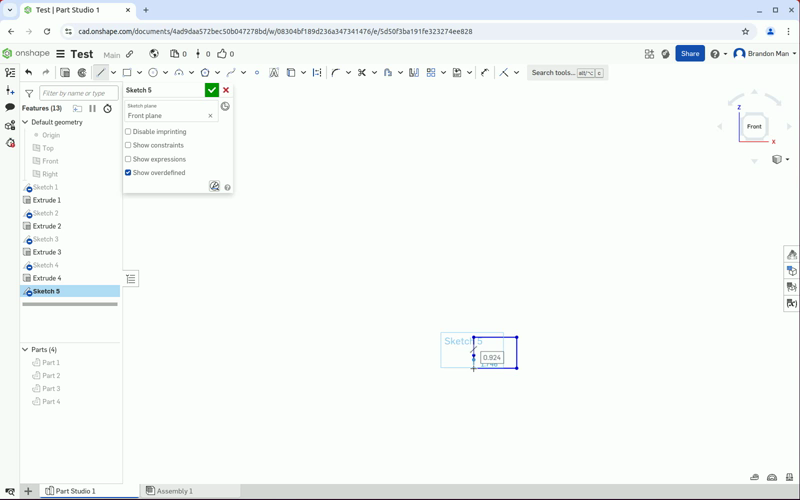
key(esc)
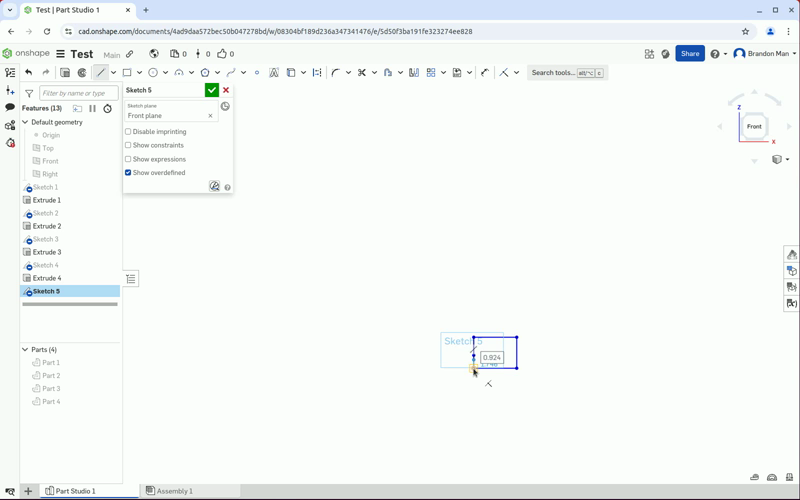
mouse_move(488, 338)
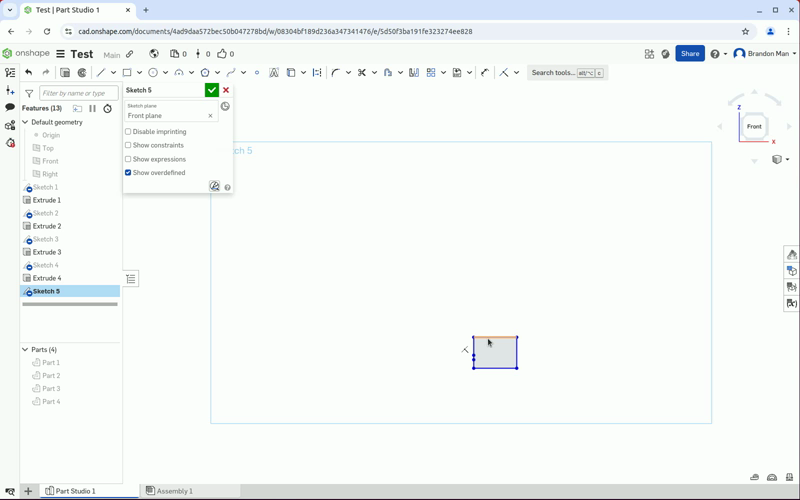
scroll(6)
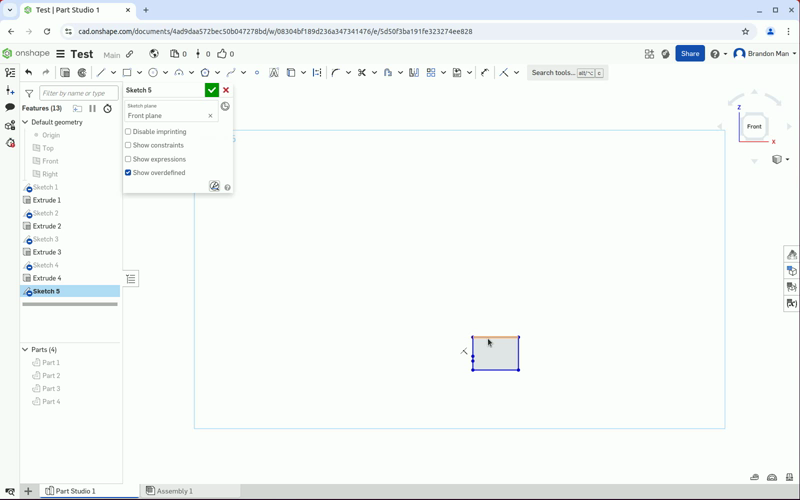
scroll(6)
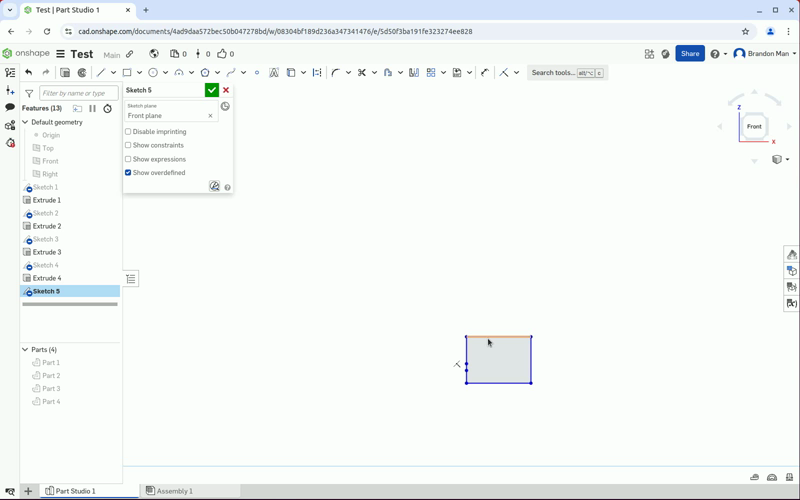
scroll(6)
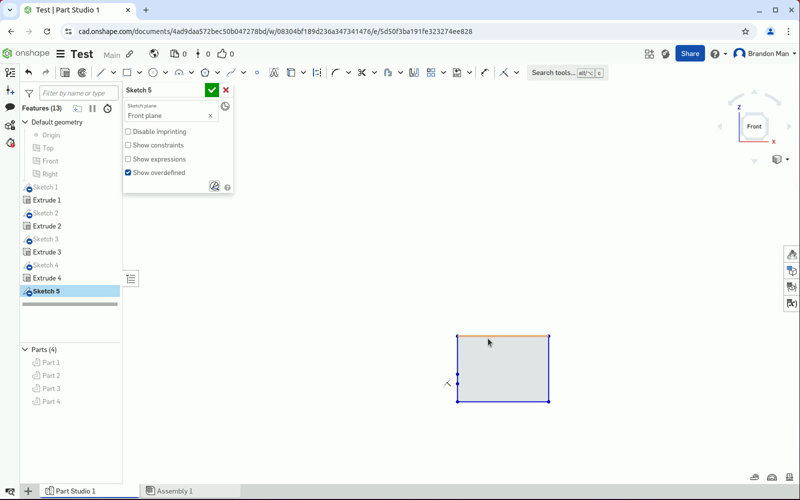
scroll(6)
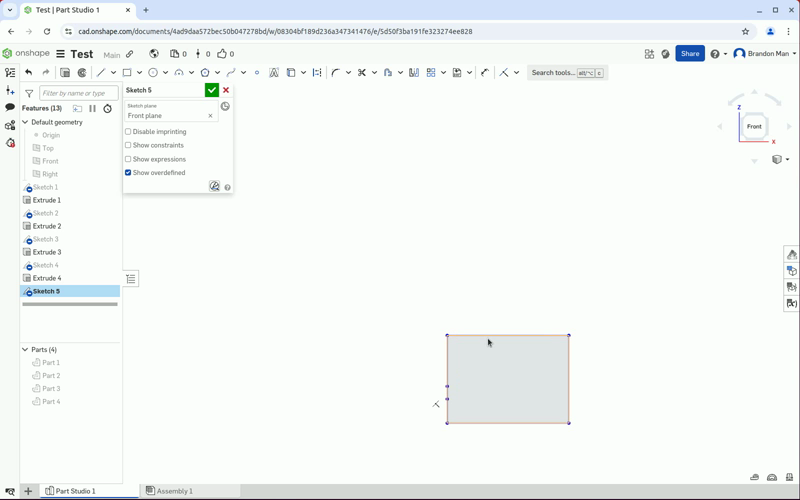
scroll(6)
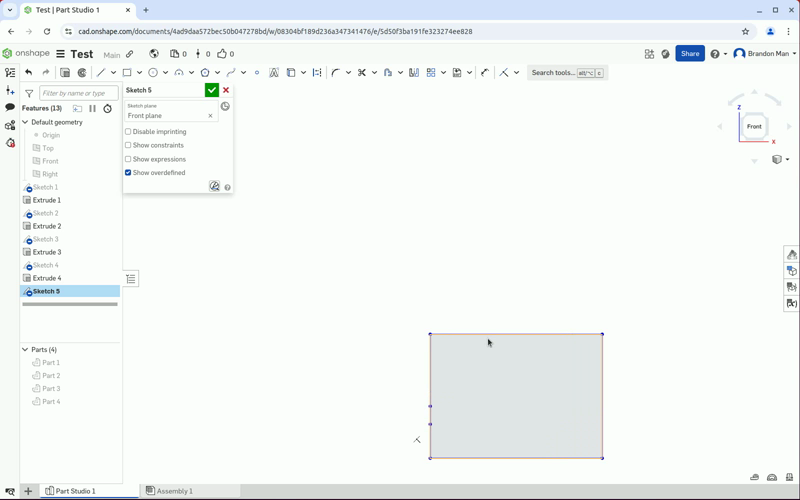
scroll(6)
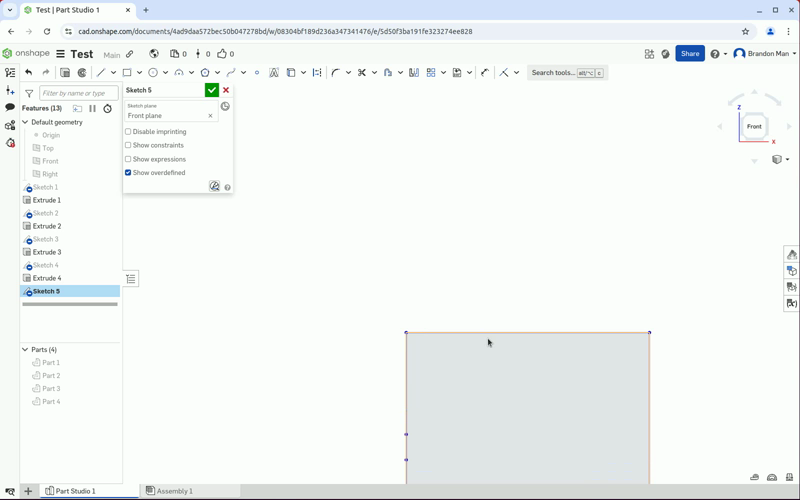
scroll(6)
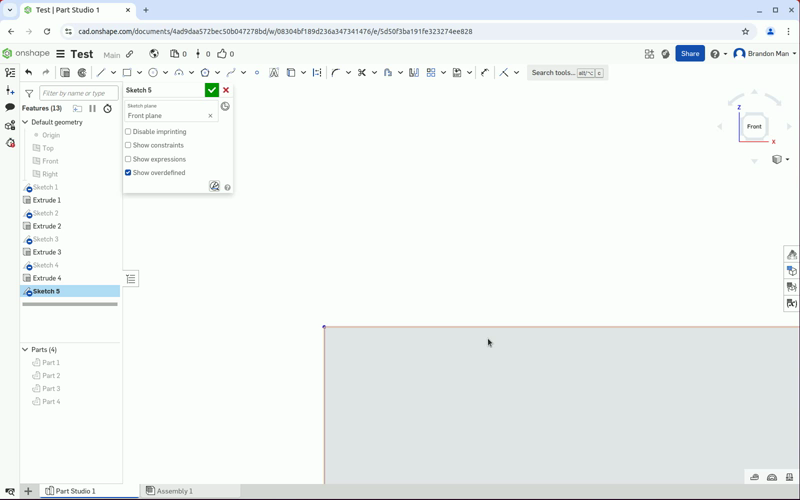
click(488, 338)
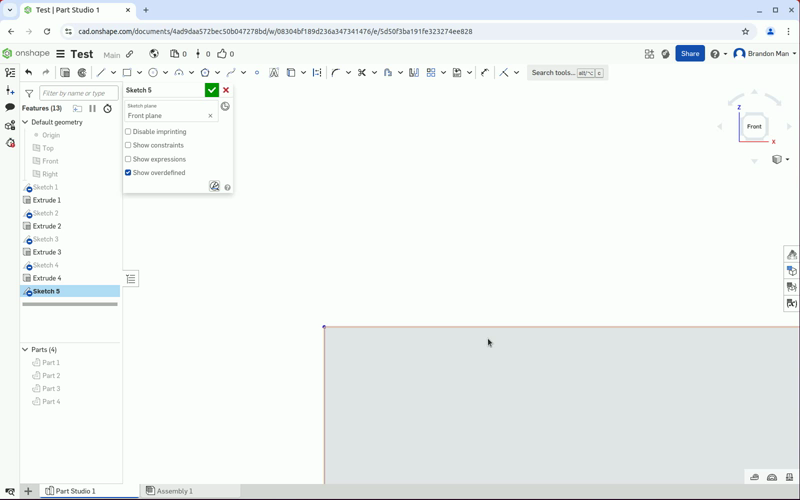
scroll(-6)
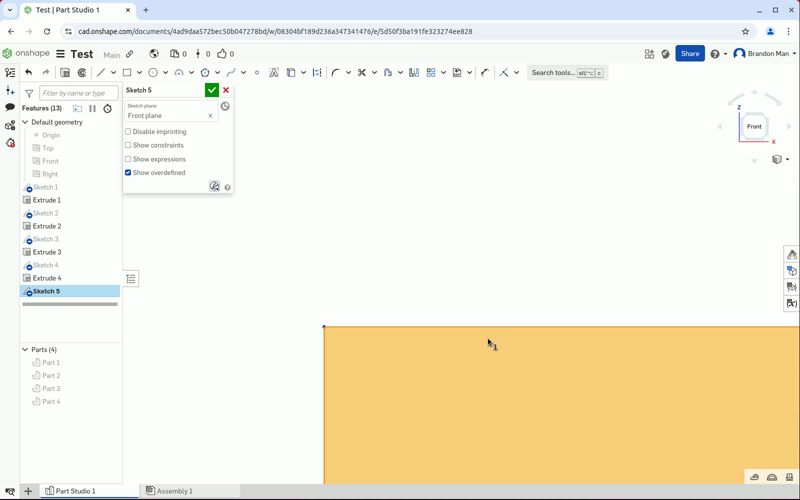
scroll(-6)
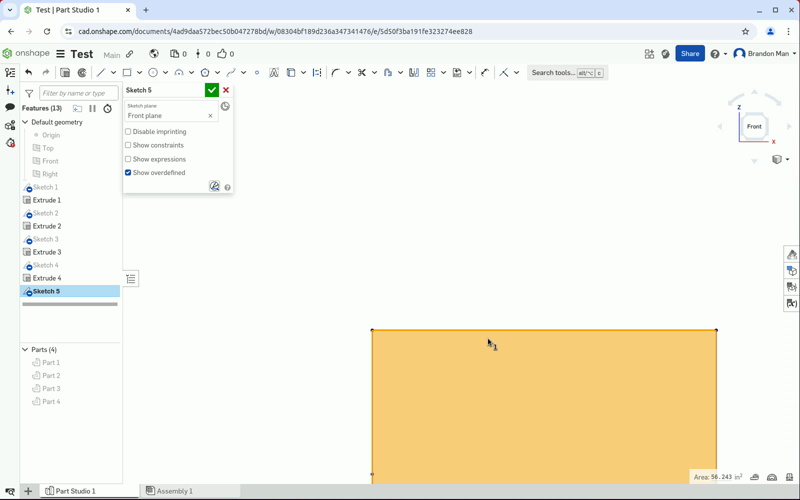
scroll(-6)
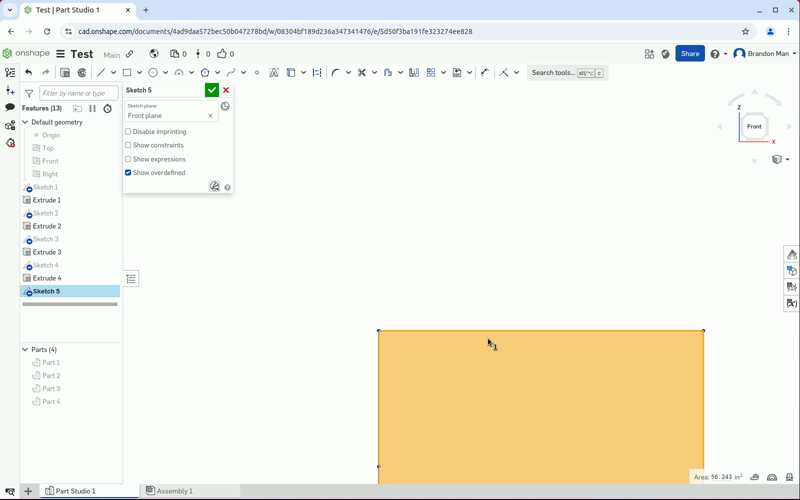
scroll(-6)
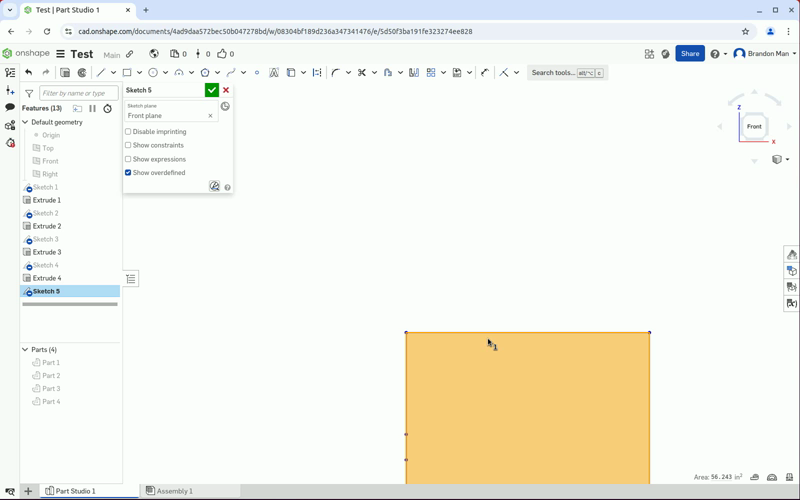
scroll(-6)
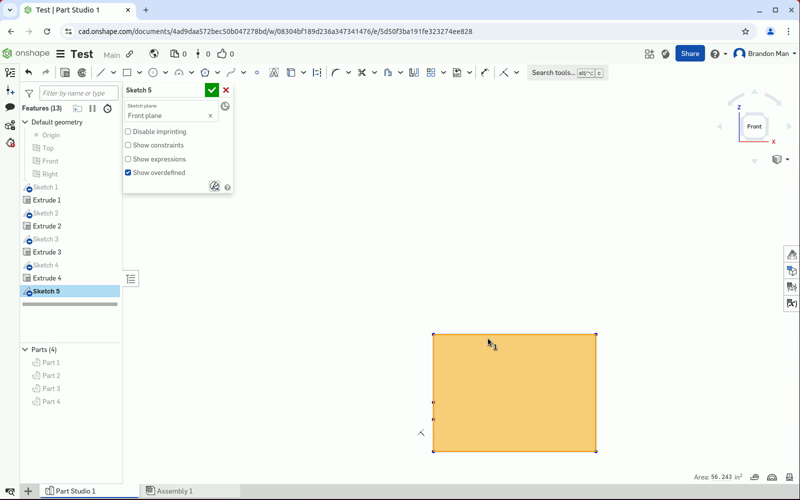
scroll(-6)
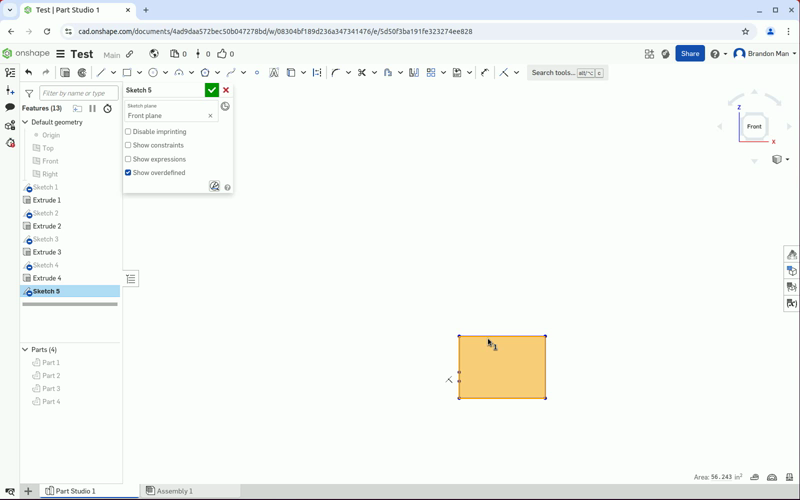
scroll(-6)
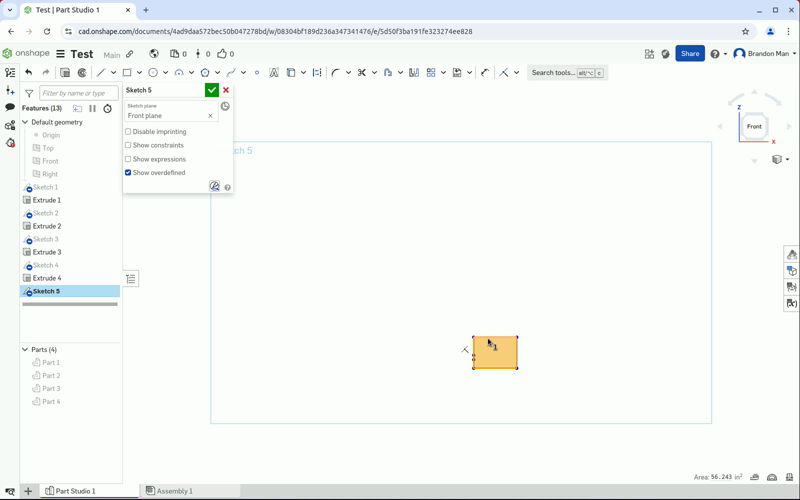
mouse_move(73, 352)
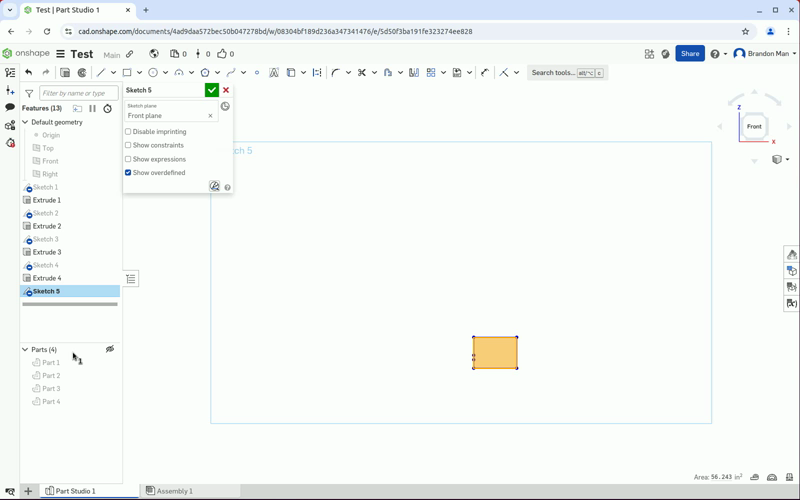
key(shift+y)
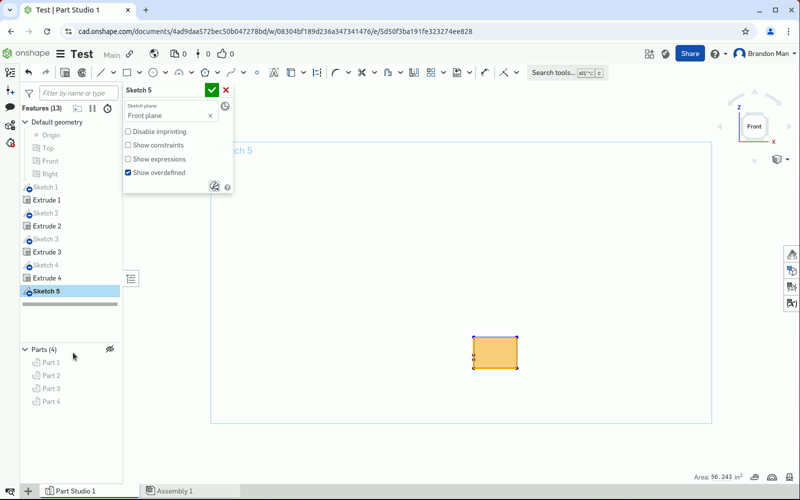
key(shift+e)
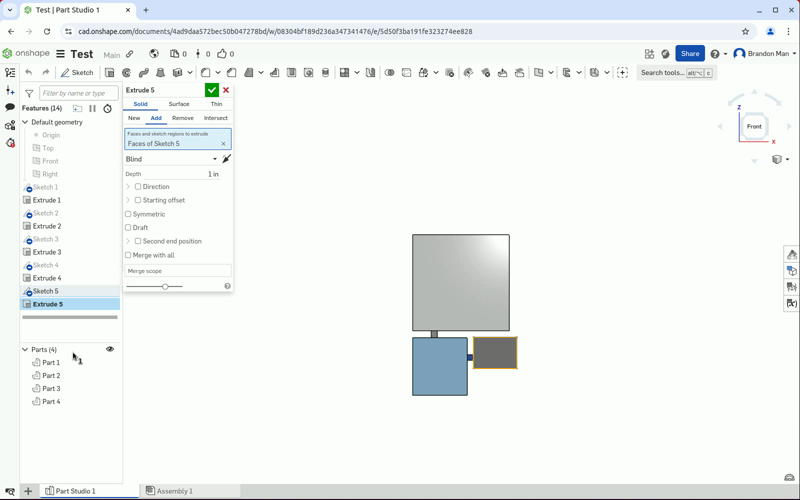
mouse_move(143, 106)
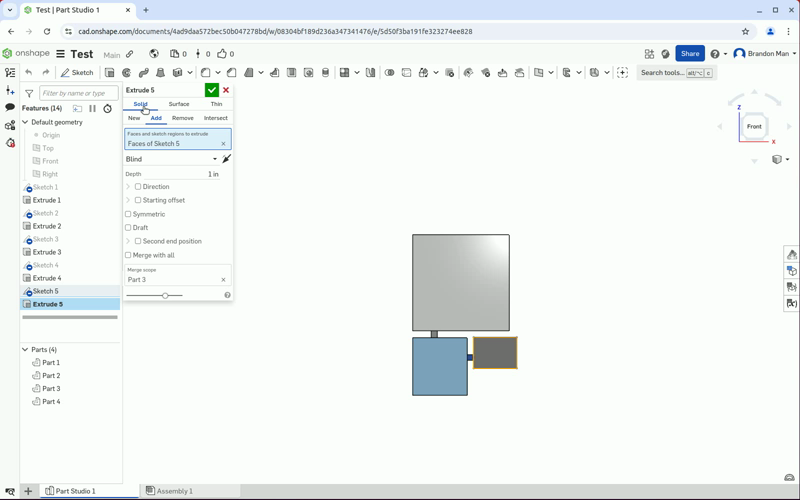
click(143, 106)
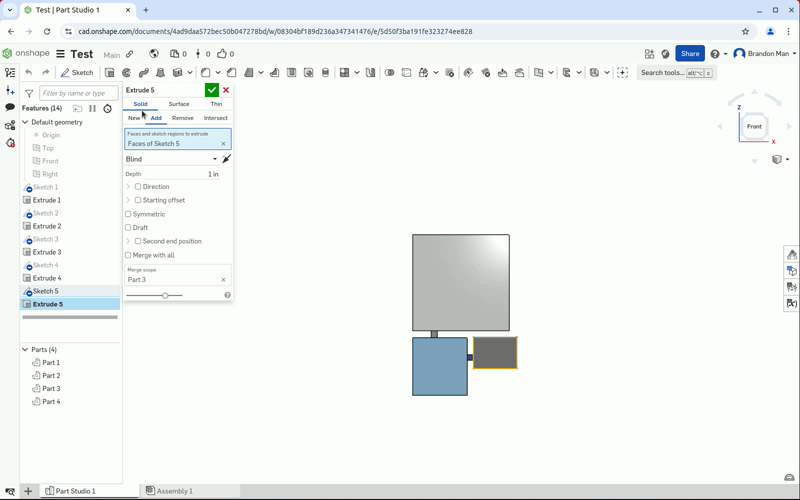
mouse_move(137, 120)
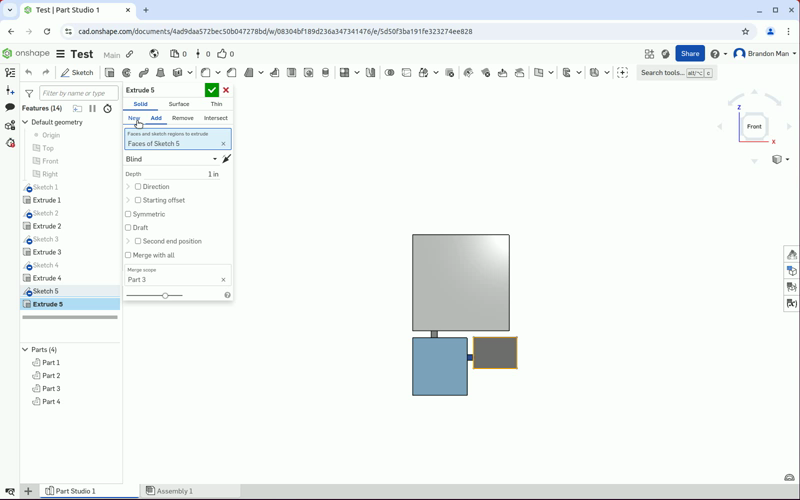
click(137, 120)
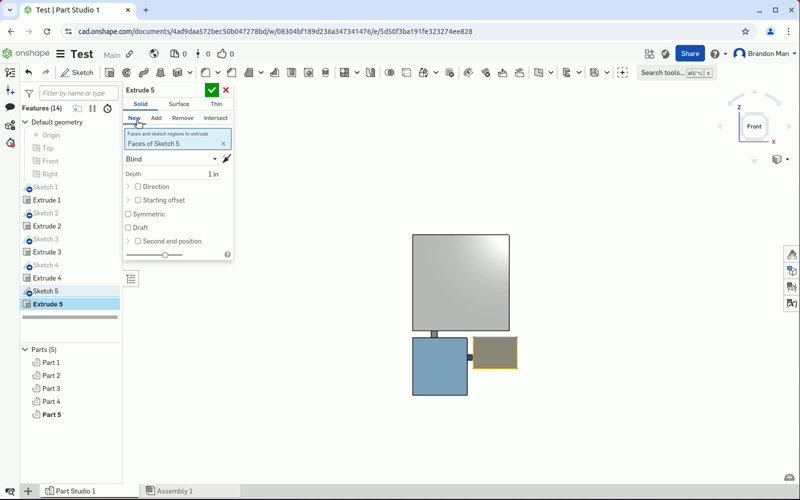
key(tab, 4)
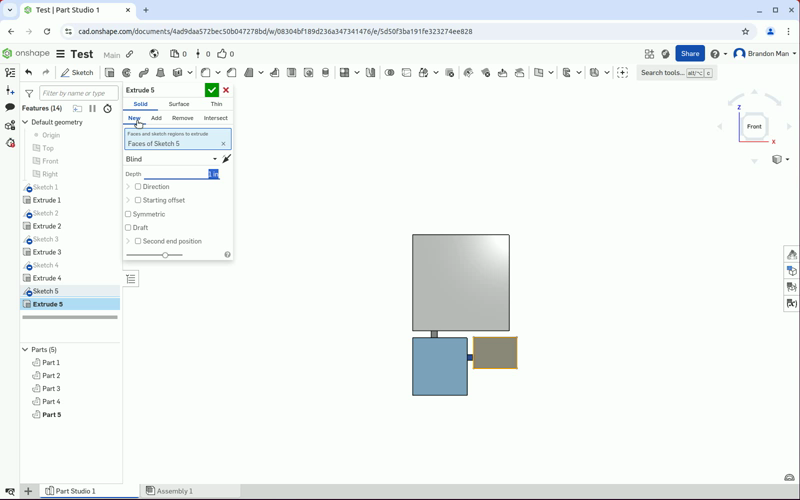
text(1.926)
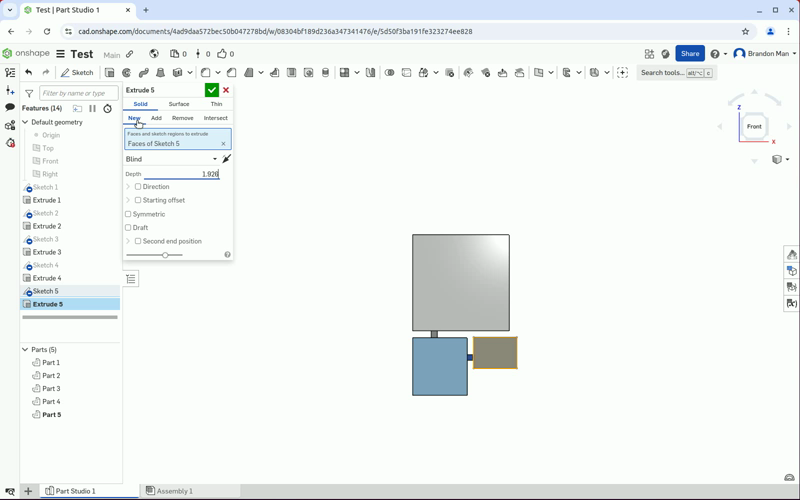
key(enter)
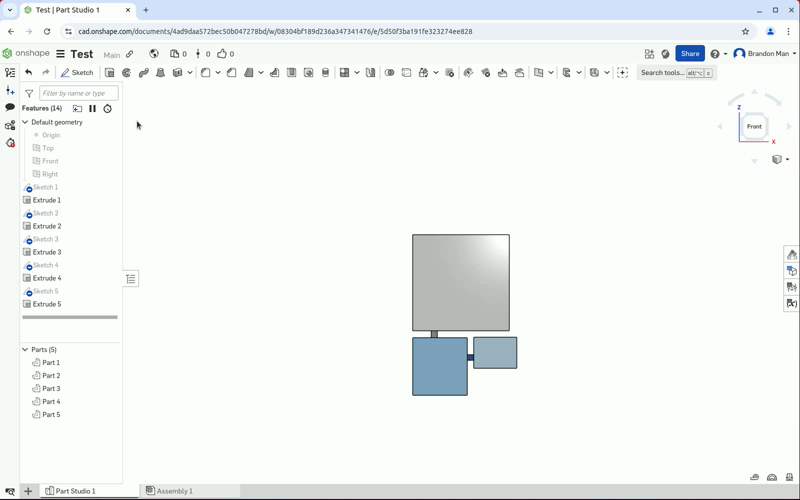
key(shift+h)
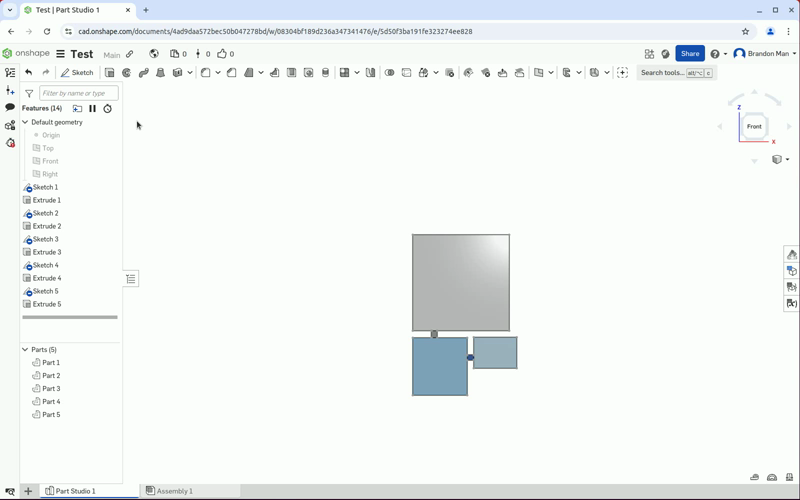
key(shift+h)
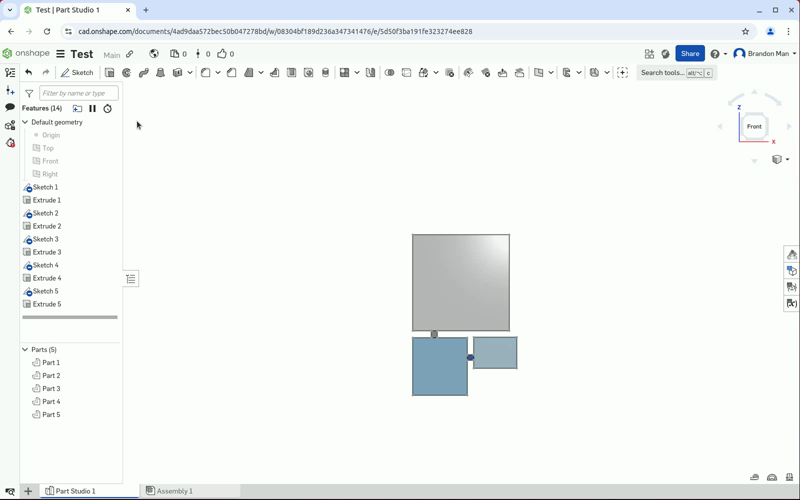
key(shift+7)
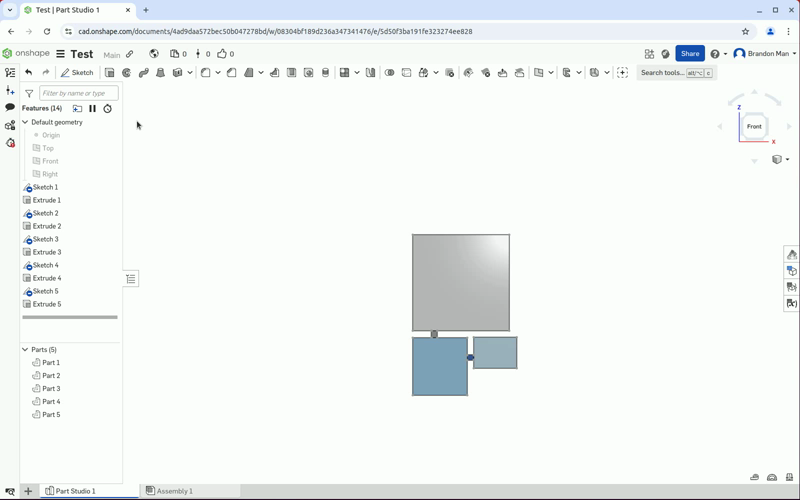
key(left, 2)
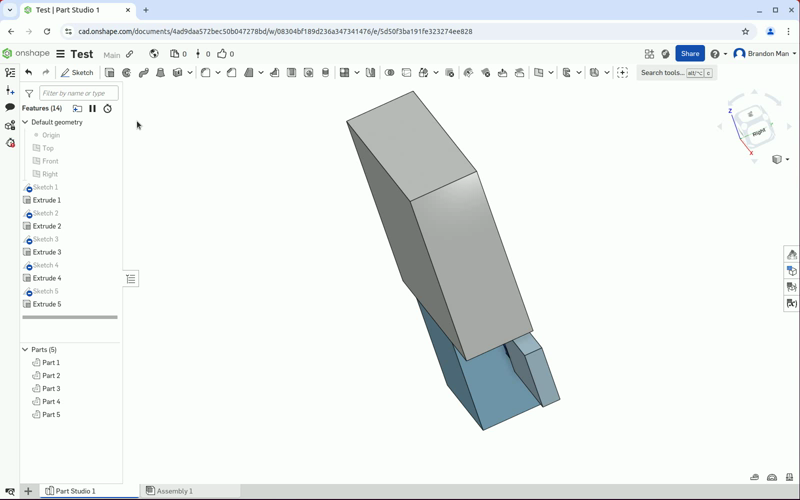
key(down, 2)
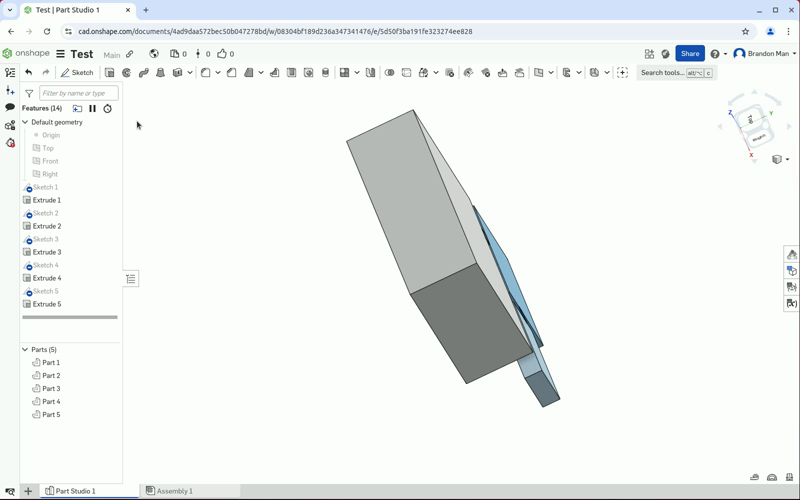
key(up, 2)
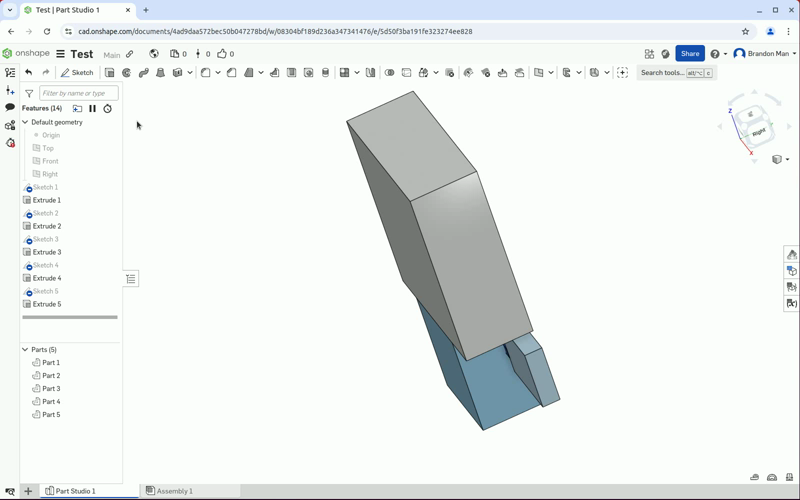
key(right, 2)
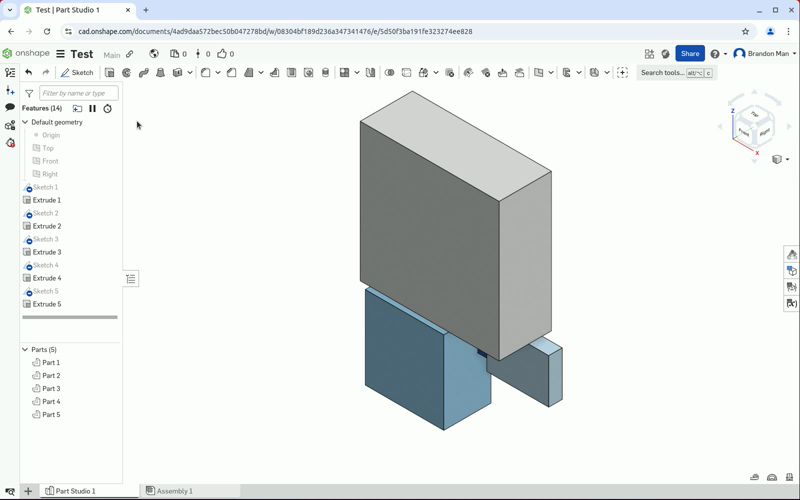
mouse_move(73, 189)
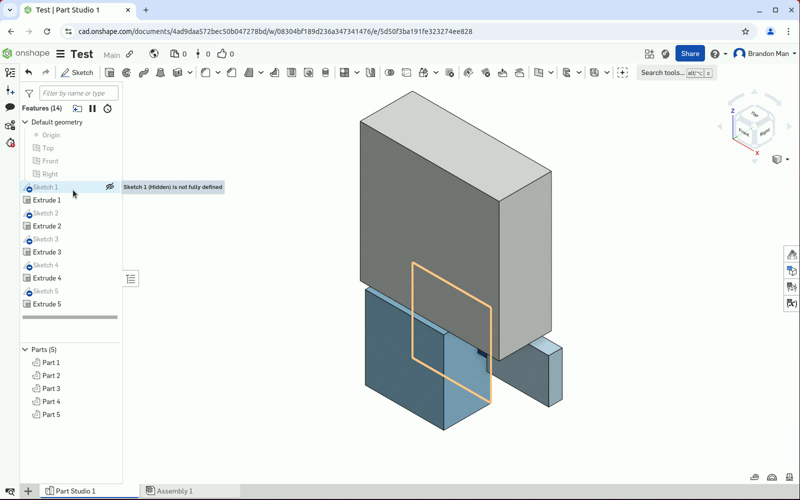
click(73, 189)